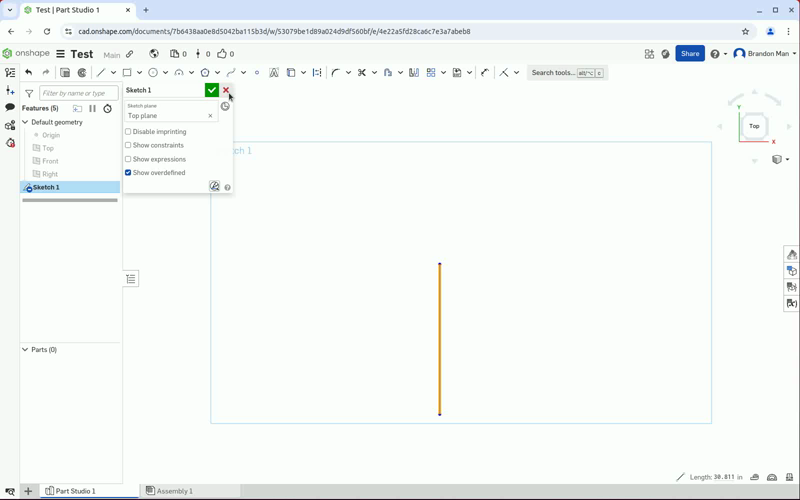
key(shift+h)
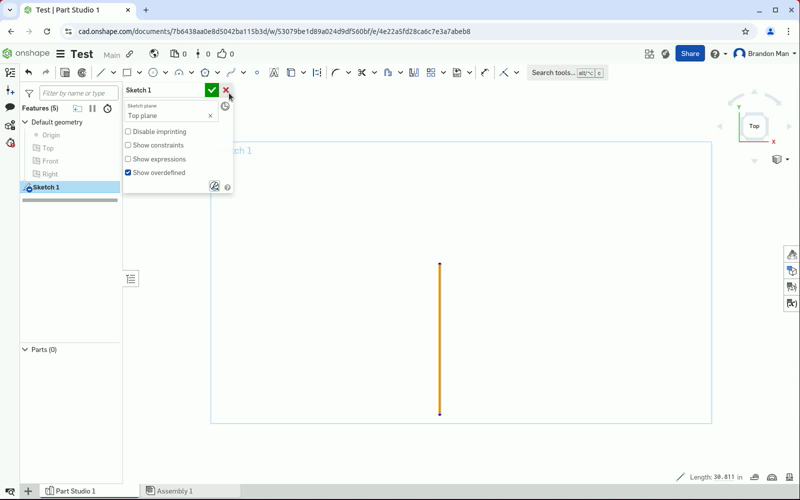
key(shift+s)
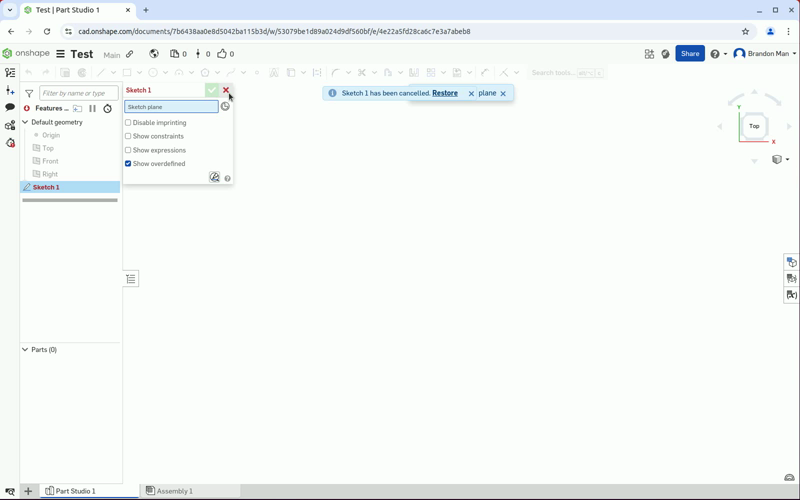
mouse_move(73, 150)
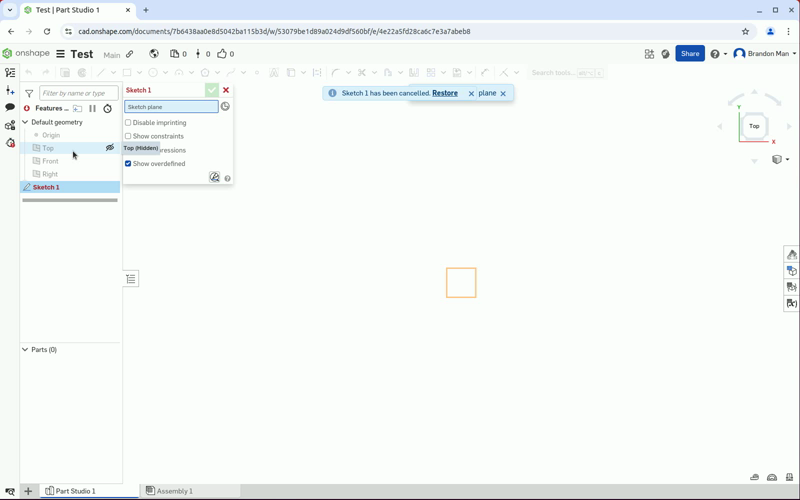
click(73, 150)
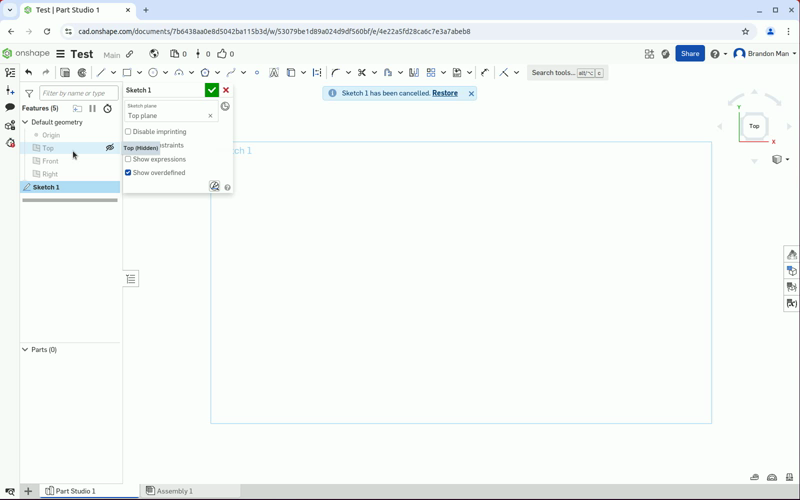
mouse_move(73, 352)
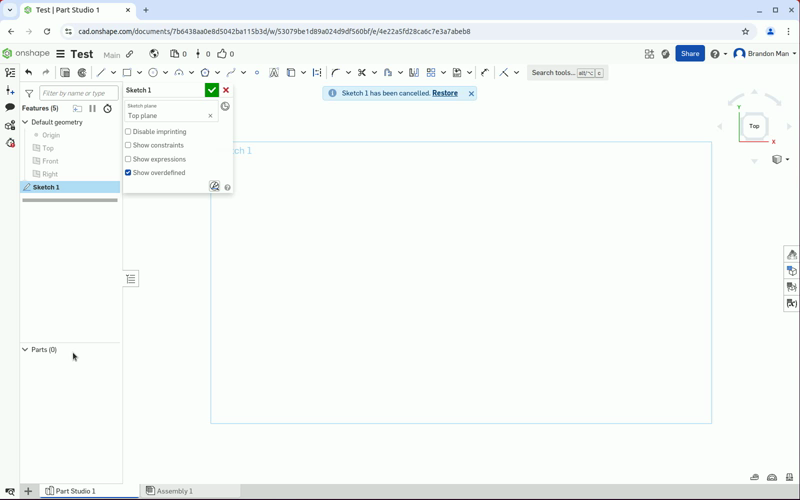
key(y)
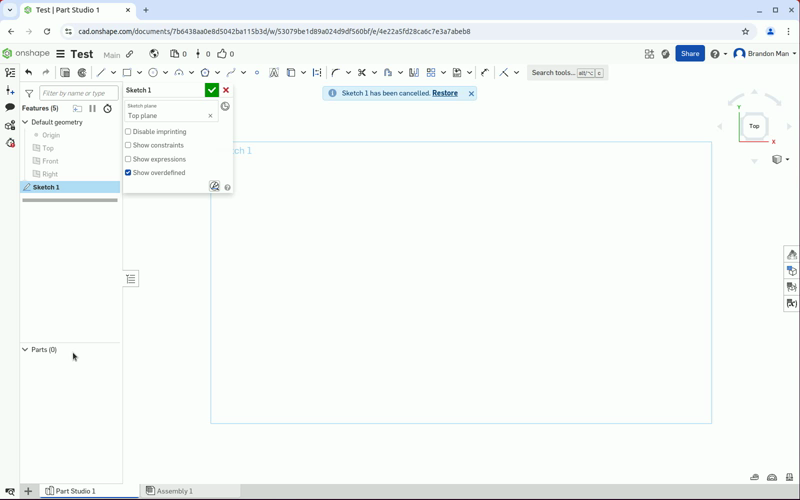
key(a)
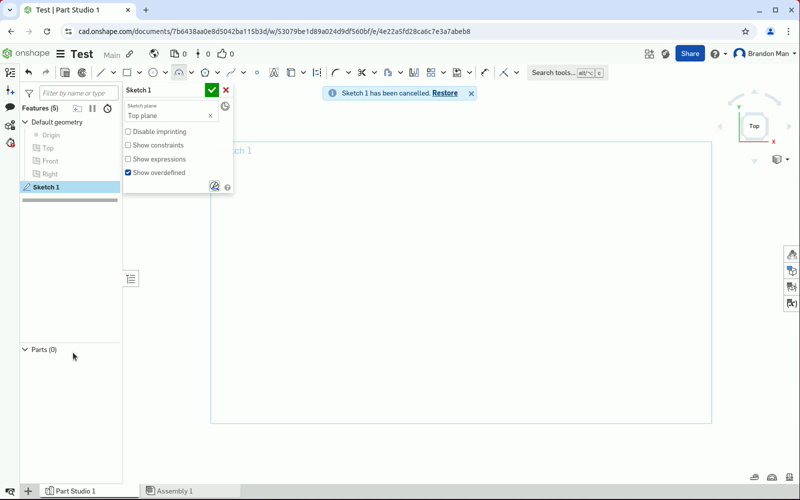
key_down(shift)
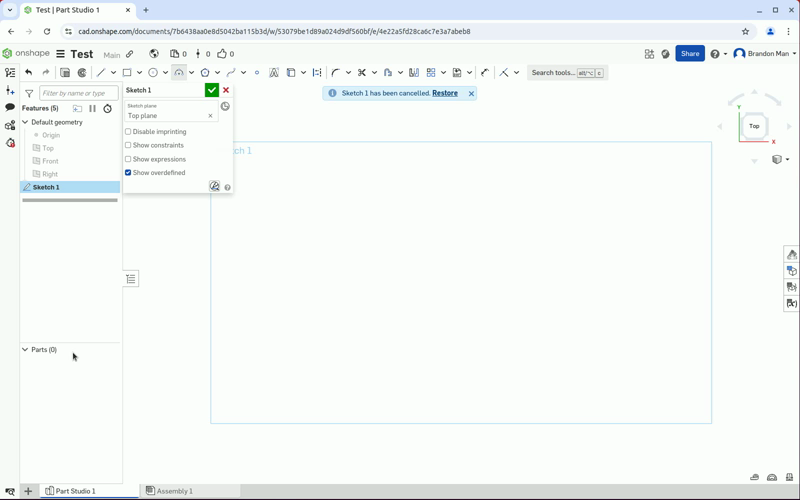
mouse_move(452, 287)
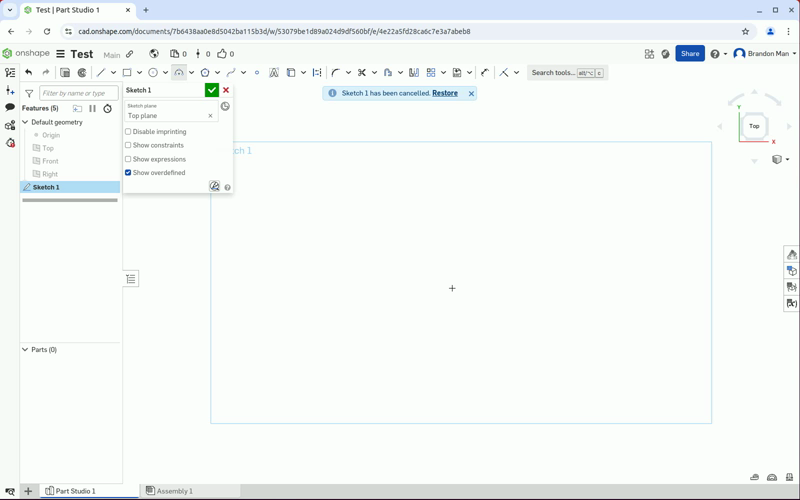
click(452, 287)
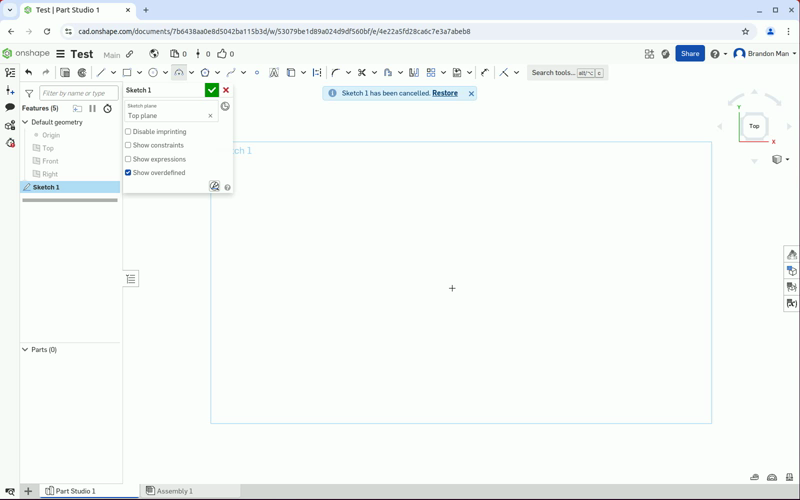
key_up(shift)
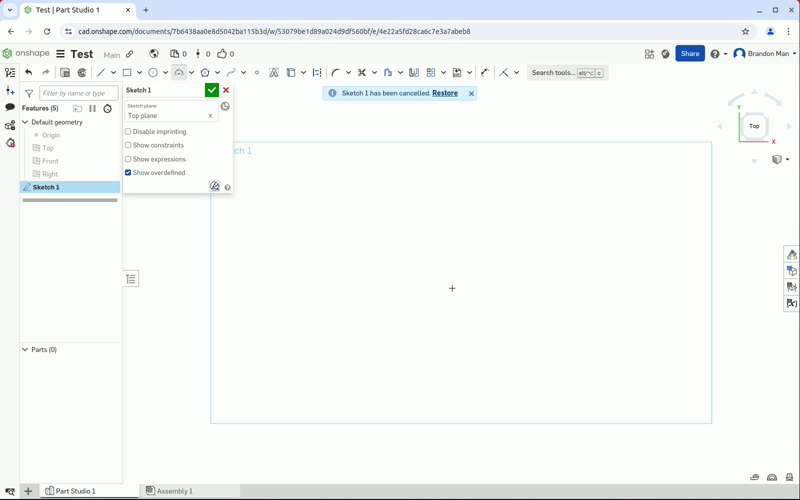
key_down(shift)
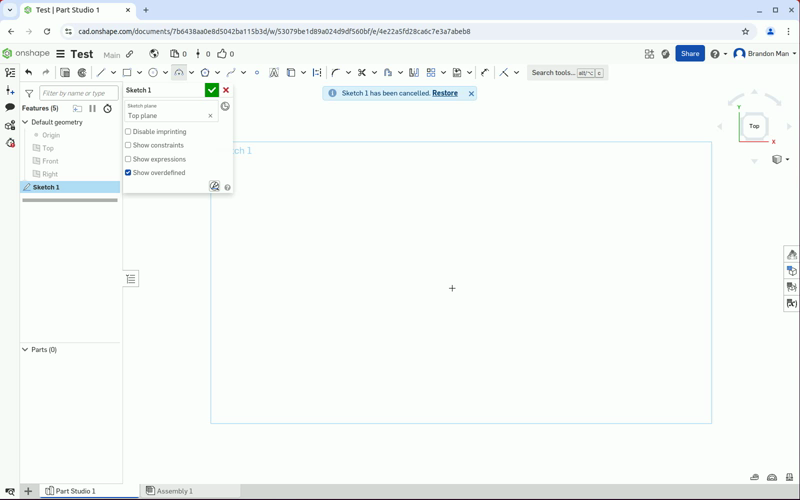
mouse_move(457, 292)
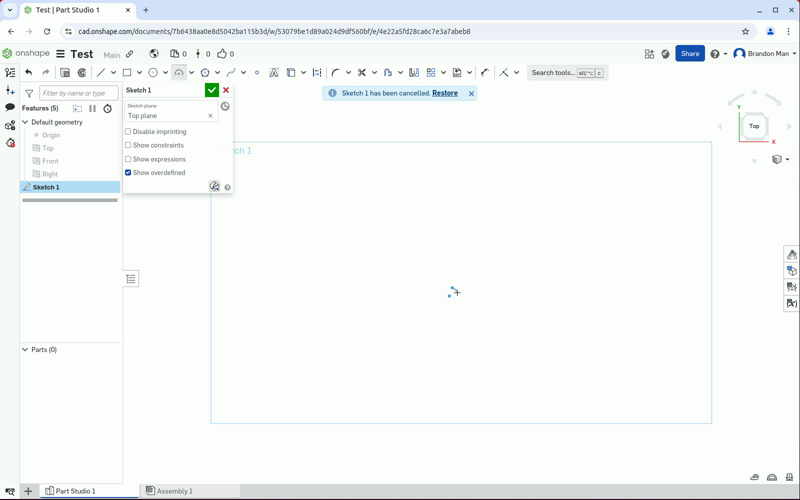
scroll(6)
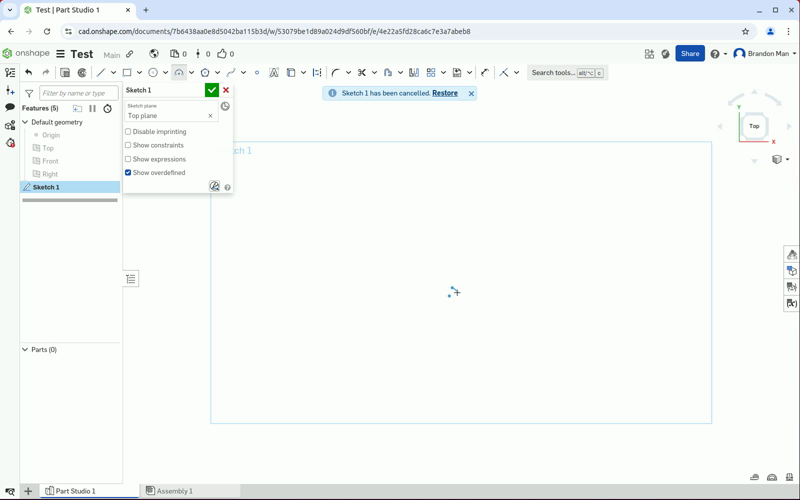
scroll(6)
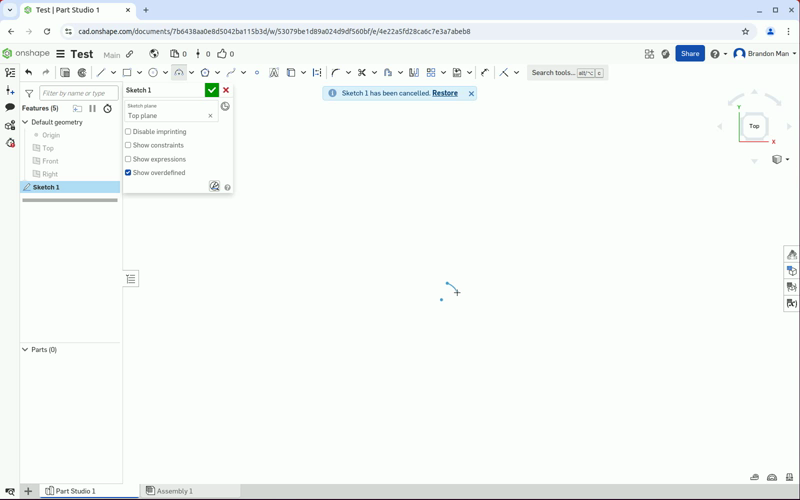
scroll(6)
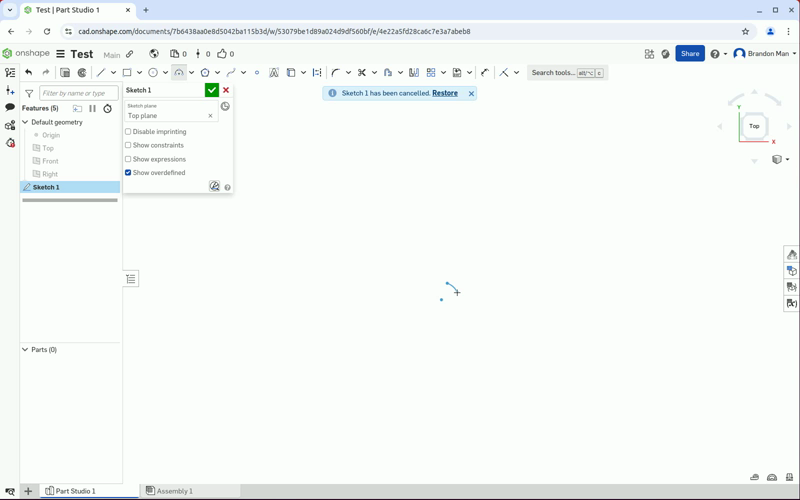
scroll(6)
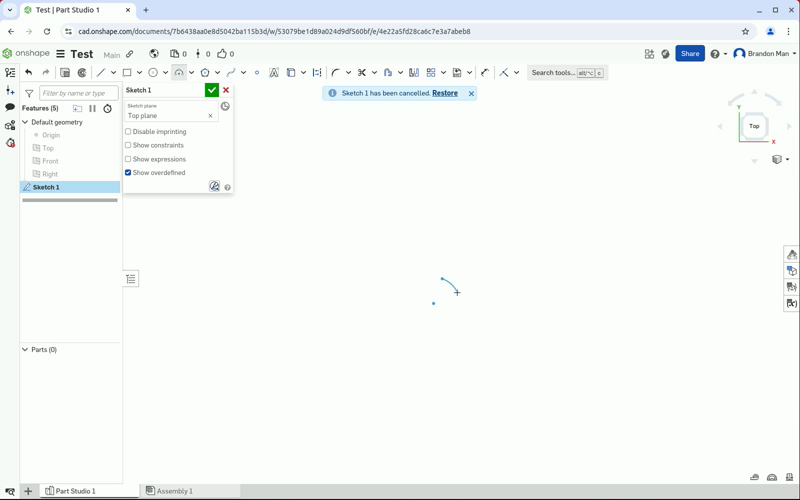
scroll(6)
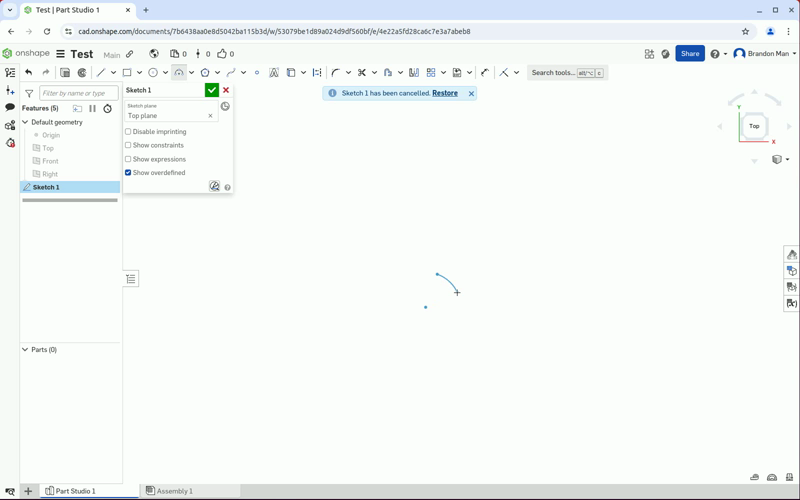
scroll(6)
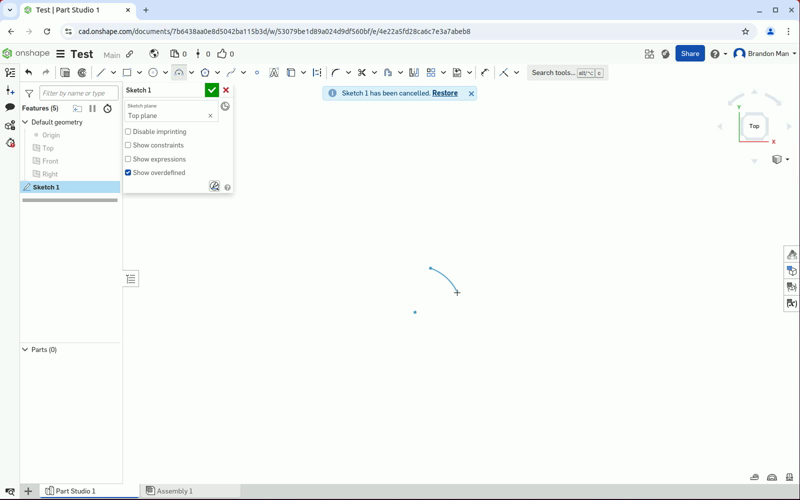
scroll(6)
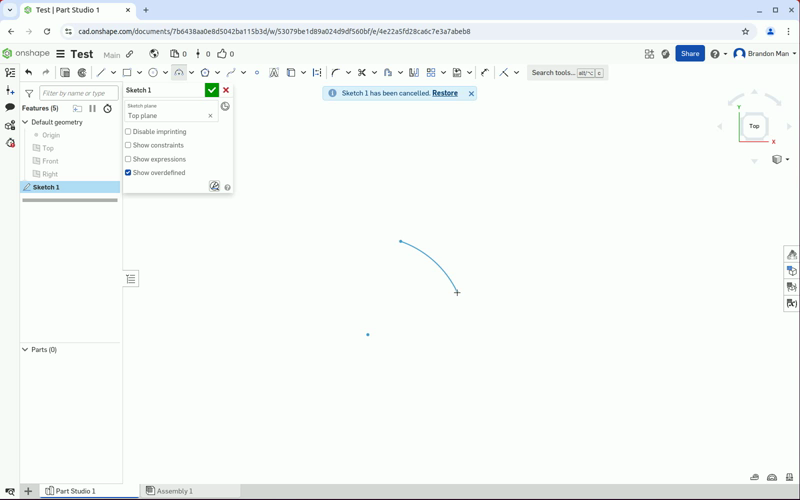
click(457, 292)
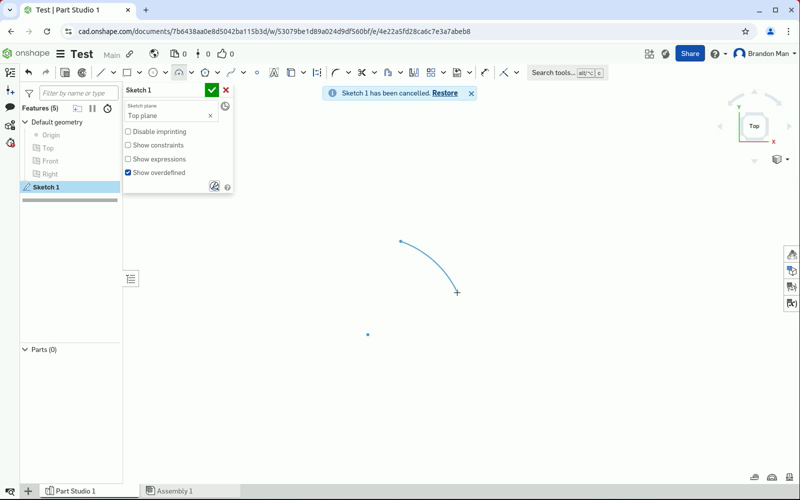
scroll(-6)
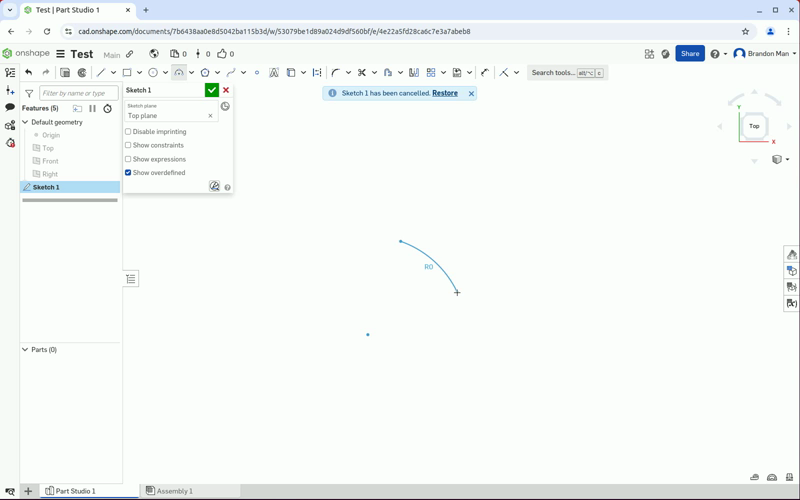
scroll(-6)
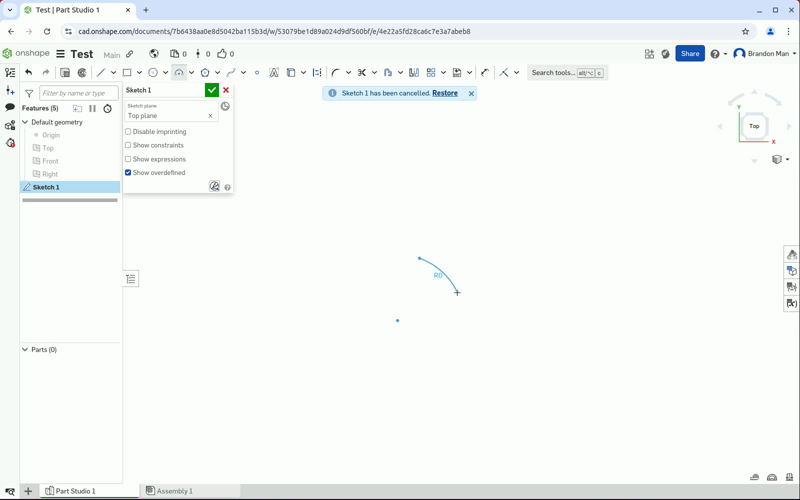
scroll(-6)
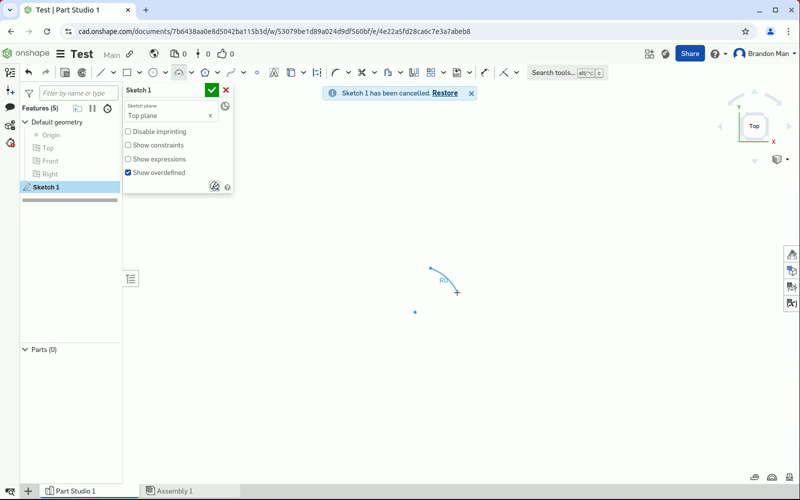
scroll(-6)
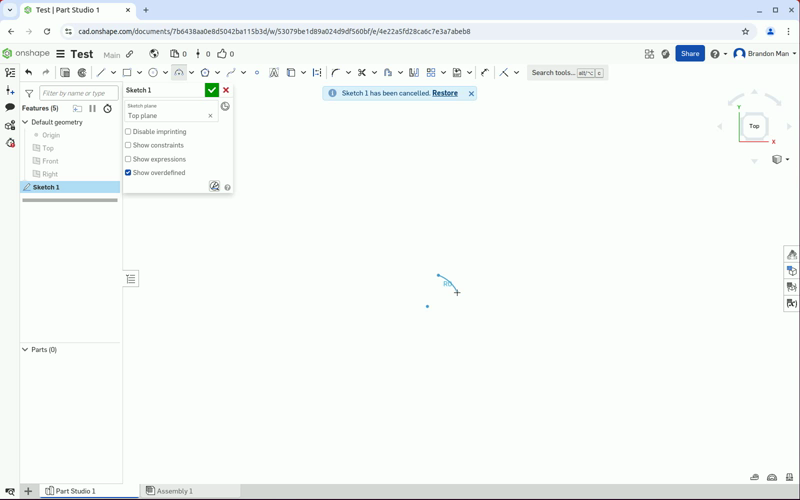
scroll(-6)
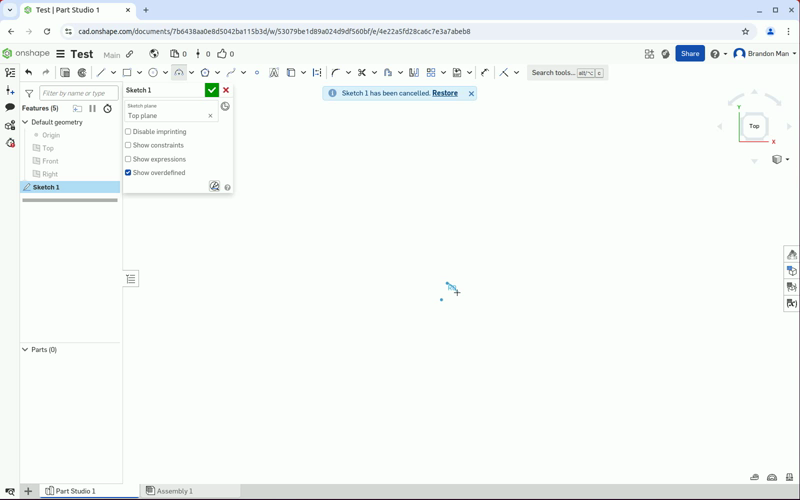
scroll(-6)
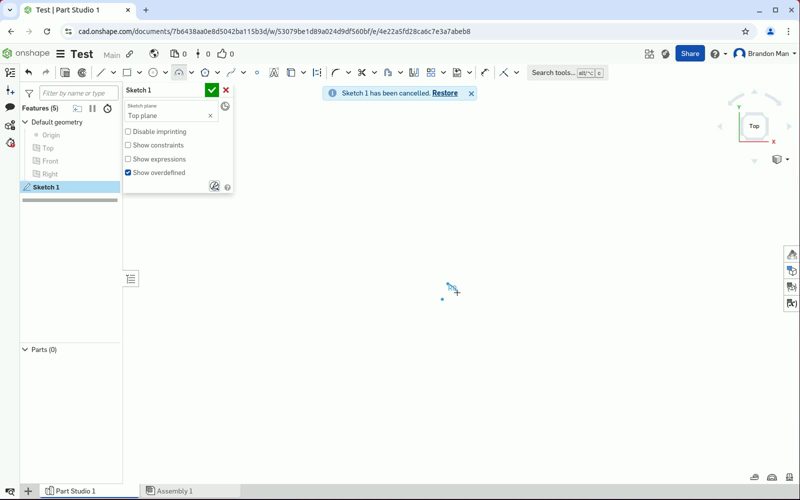
scroll(-6)
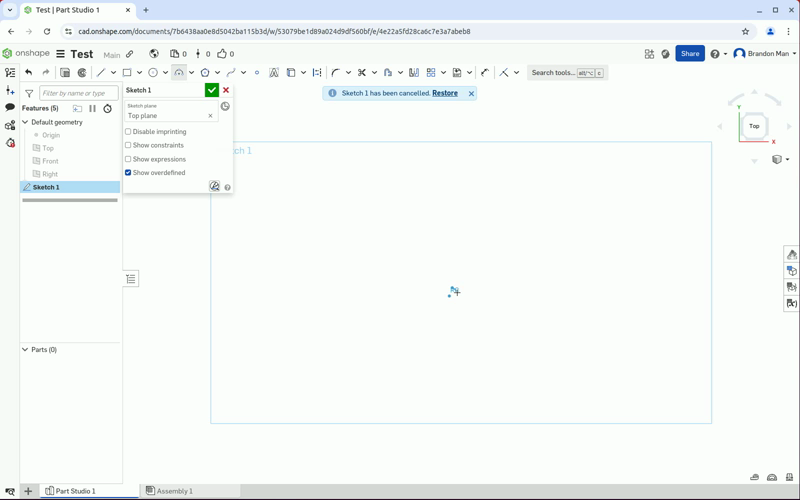
mouse_move(453, 291)
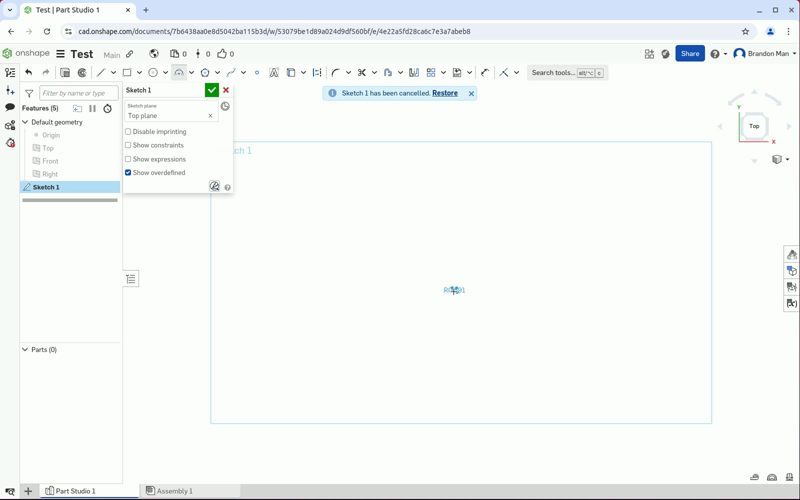
scroll(6)
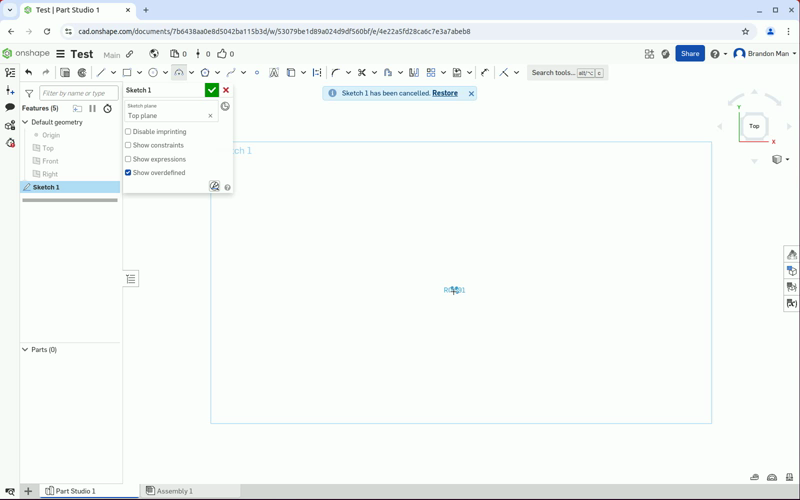
scroll(6)
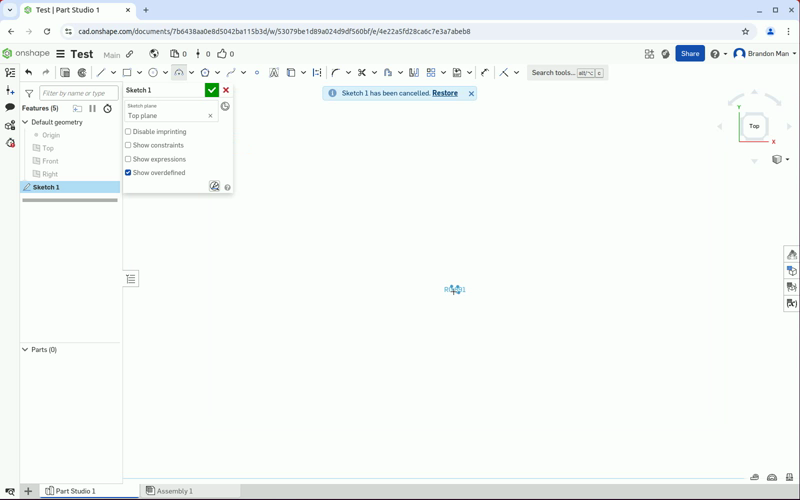
scroll(6)
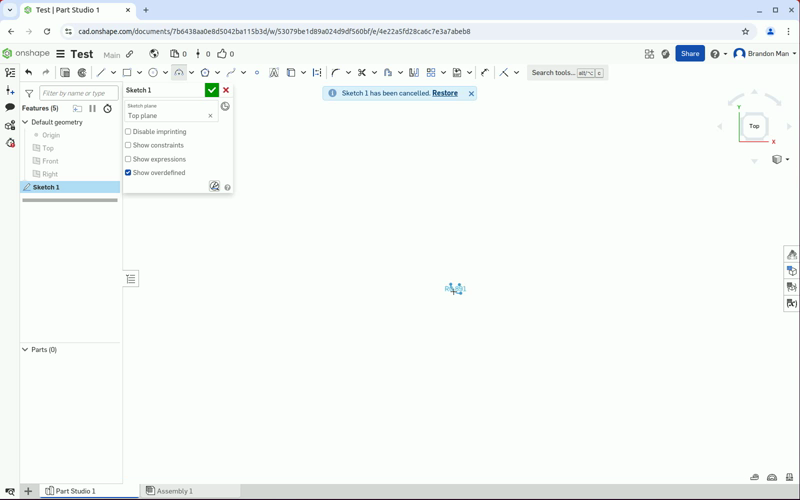
scroll(6)
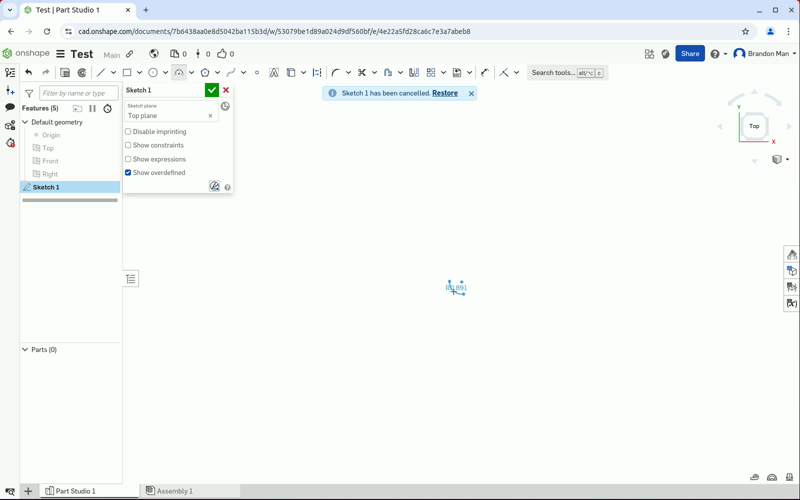
scroll(6)
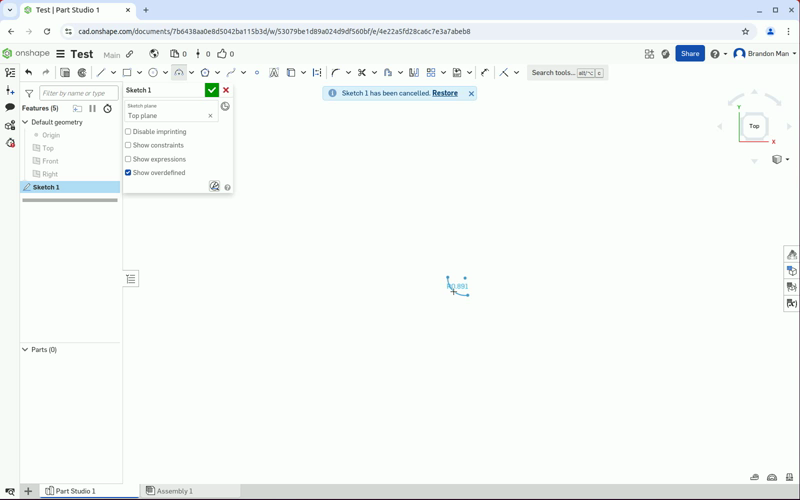
scroll(6)
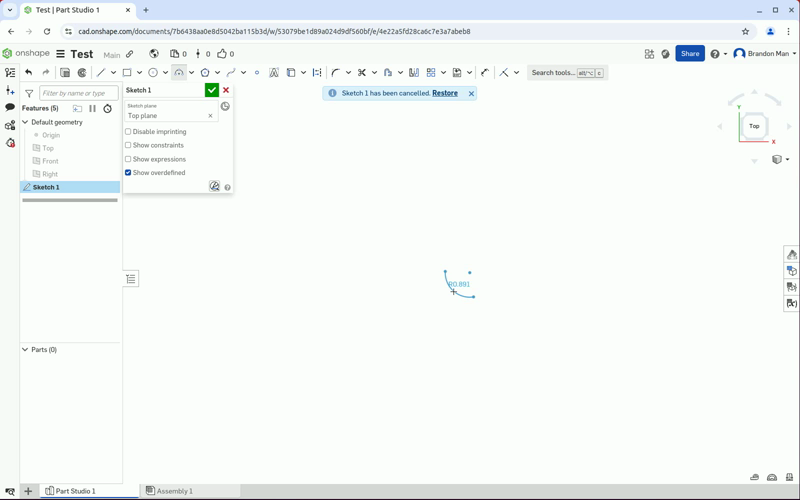
scroll(6)
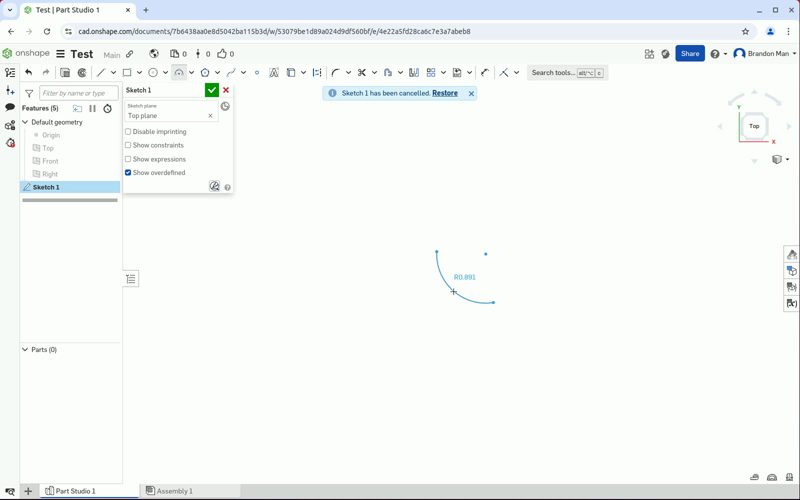
click(453, 291)
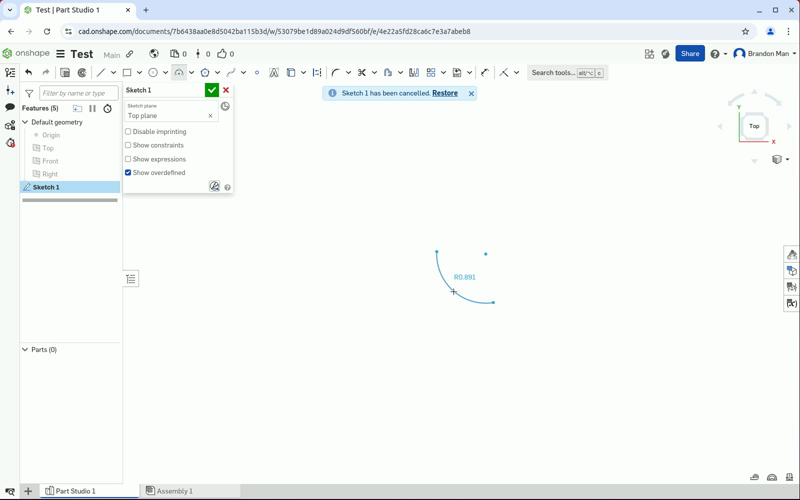
scroll(-6)
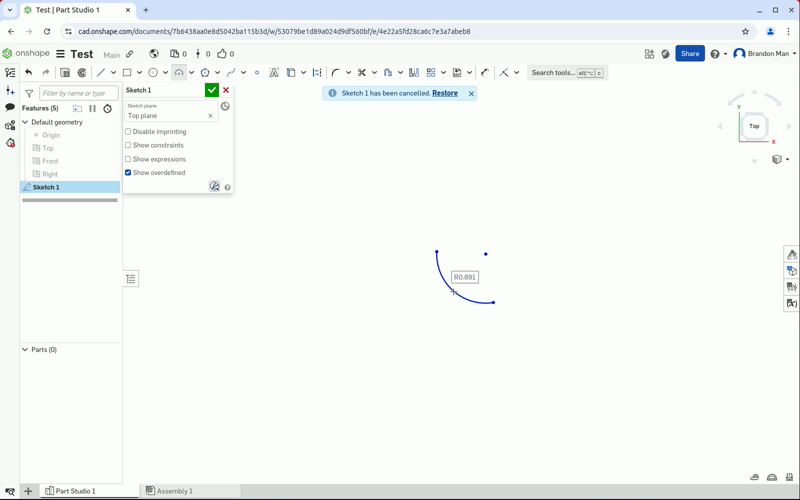
scroll(-6)
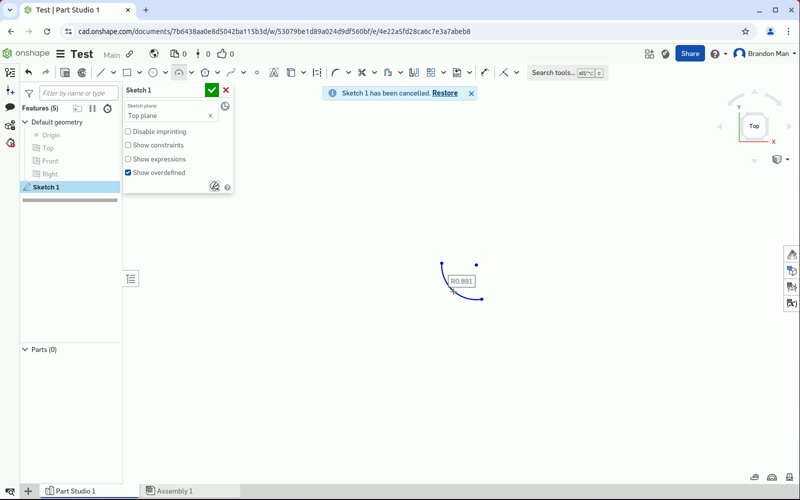
scroll(-6)
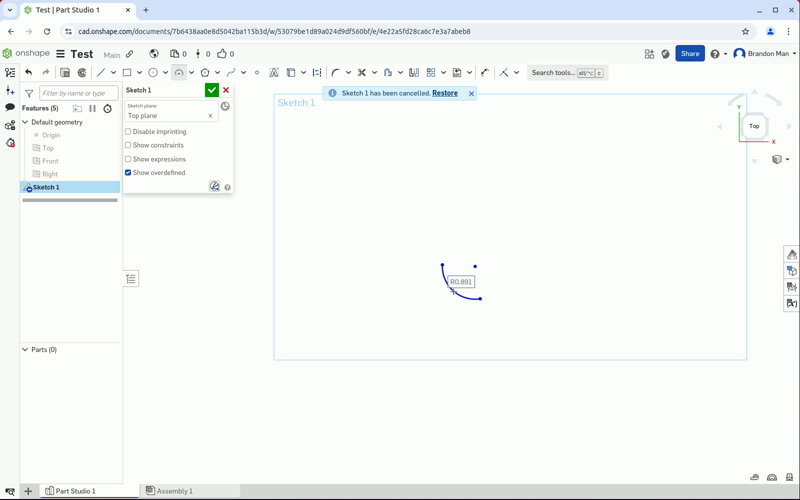
scroll(-6)
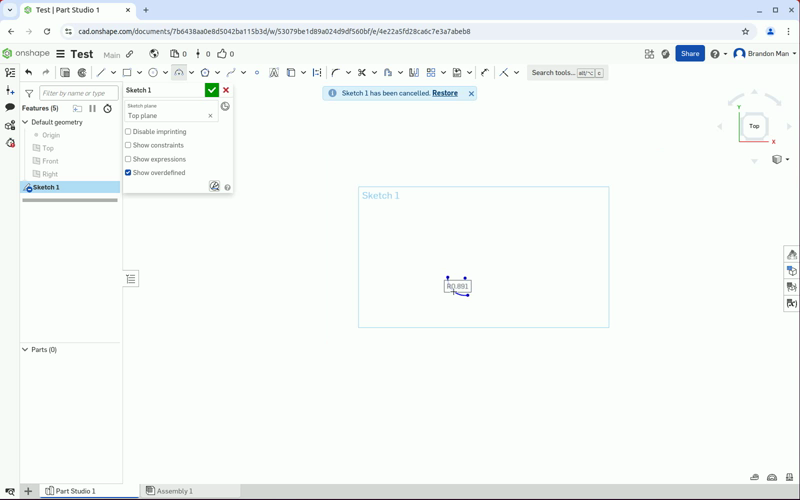
scroll(-6)
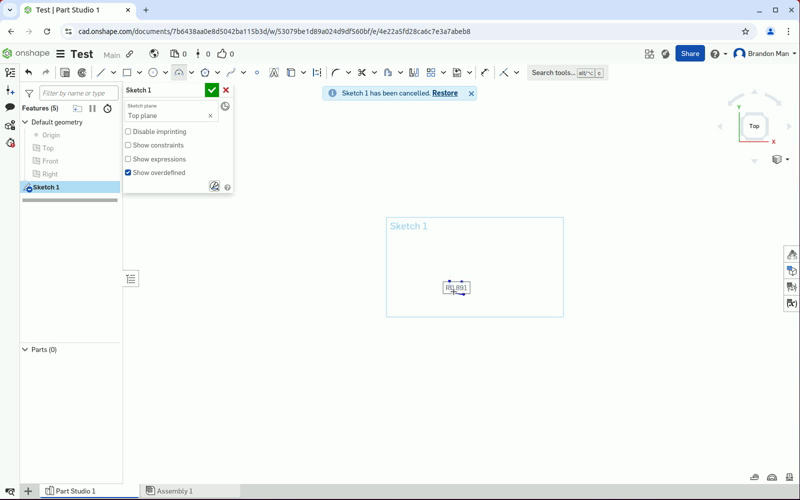
scroll(-6)
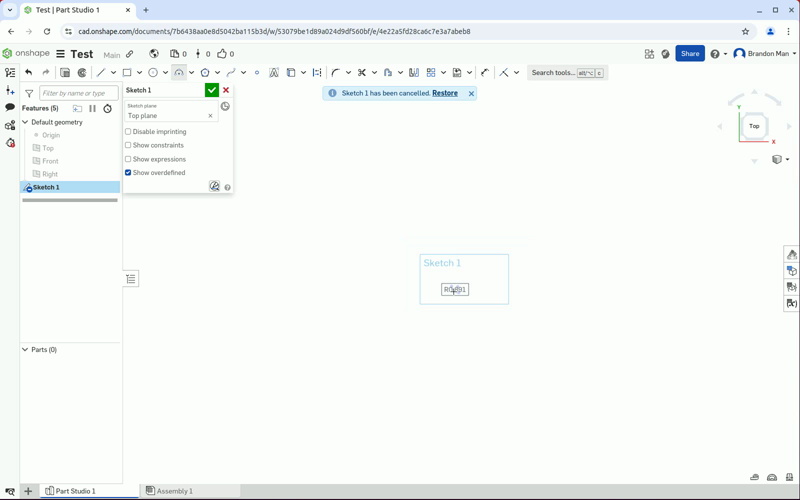
scroll(-6)
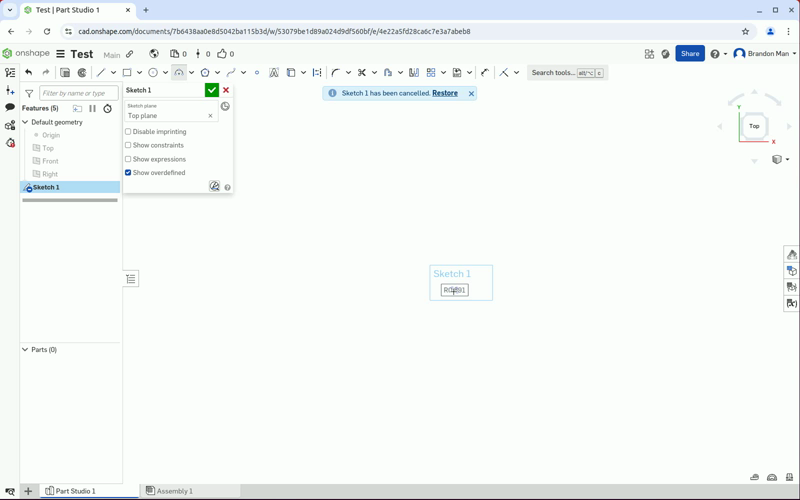
key_up(shift)
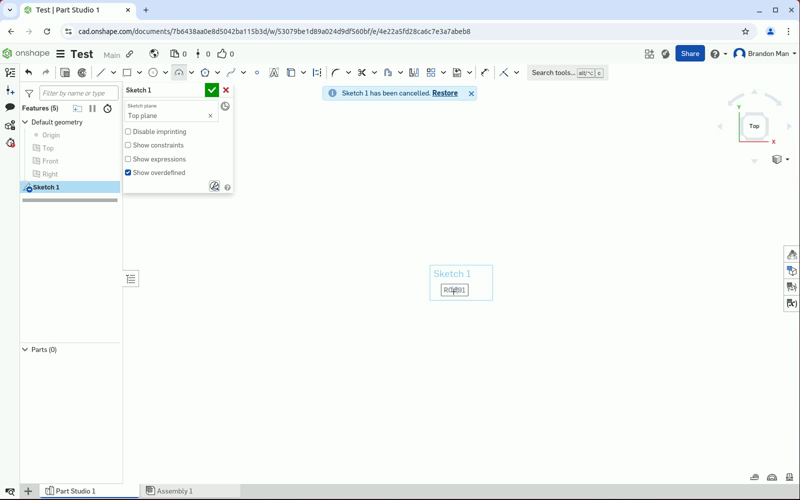
key(esc)
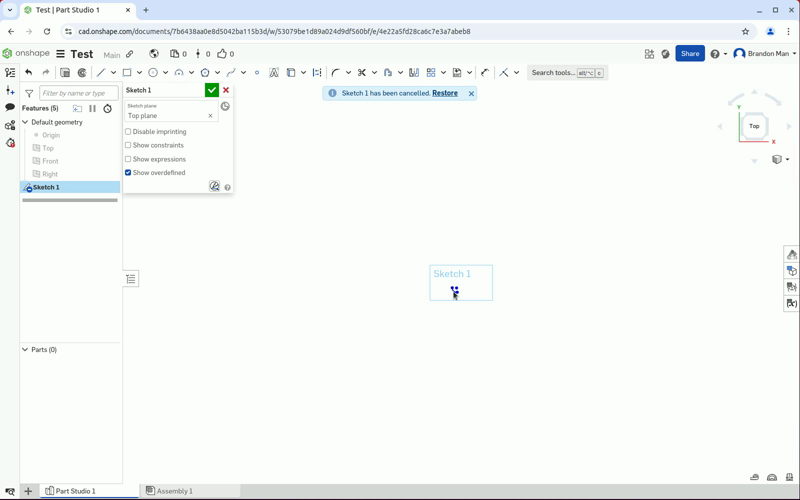
key(l)
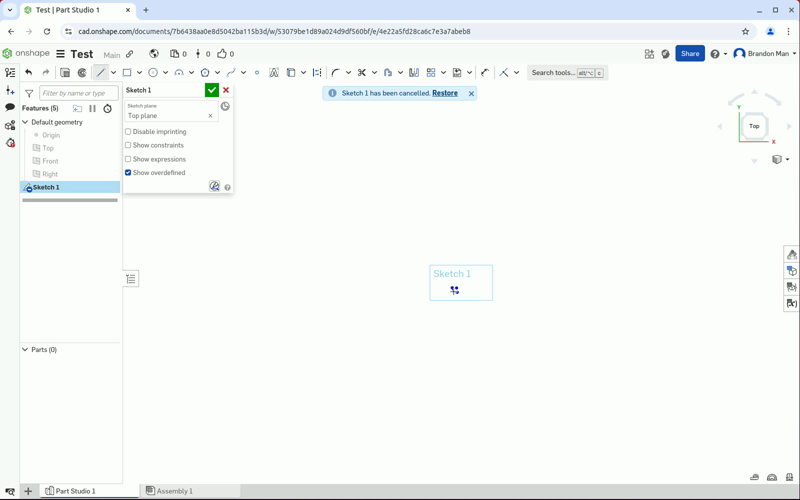
mouse_move(457, 292)
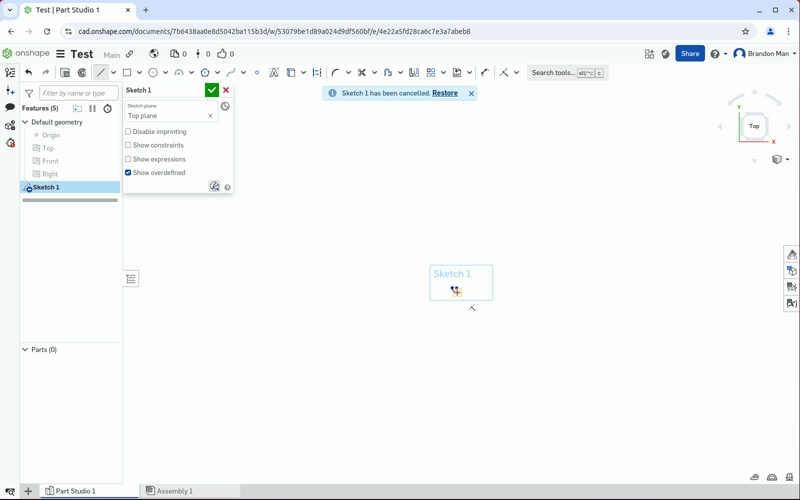
scroll(6)
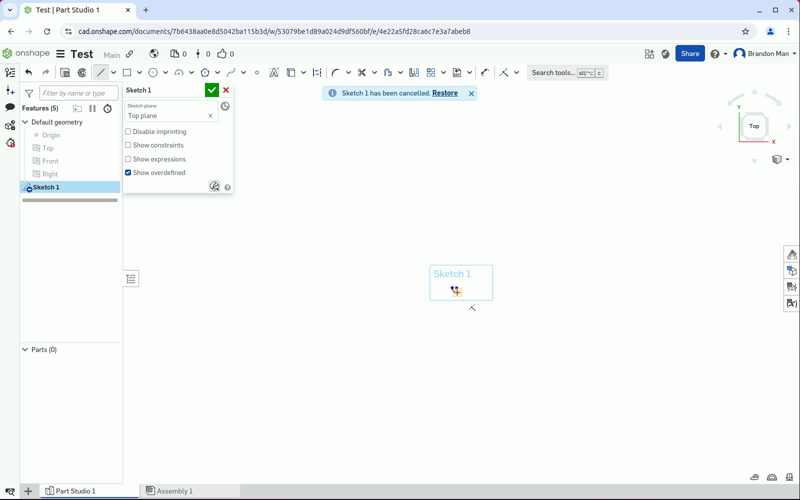
scroll(6)
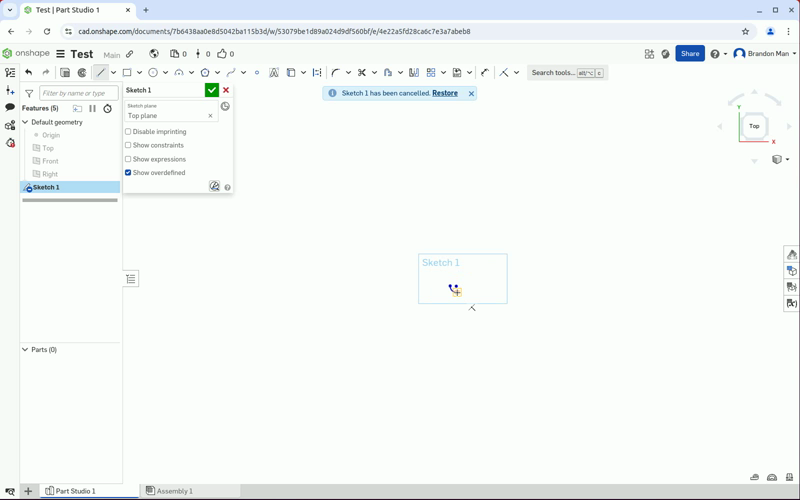
scroll(6)
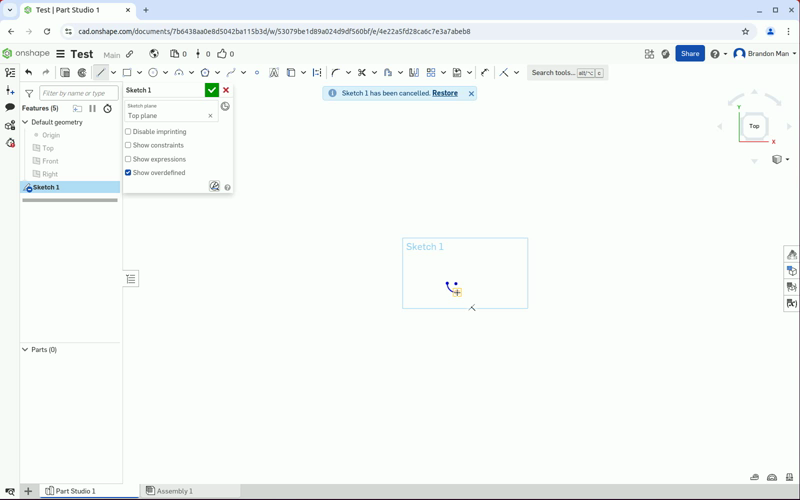
scroll(6)
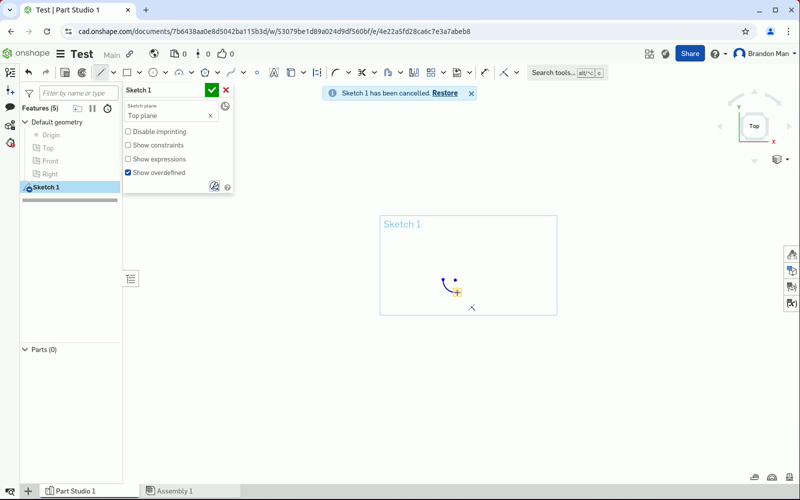
scroll(6)
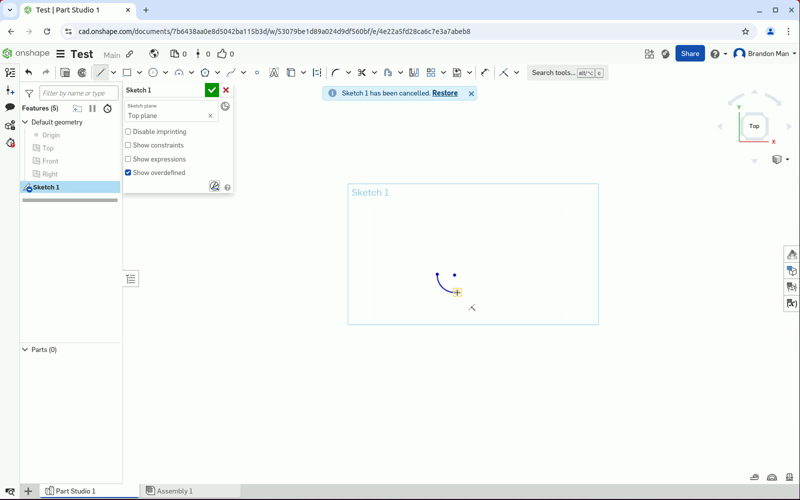
scroll(6)
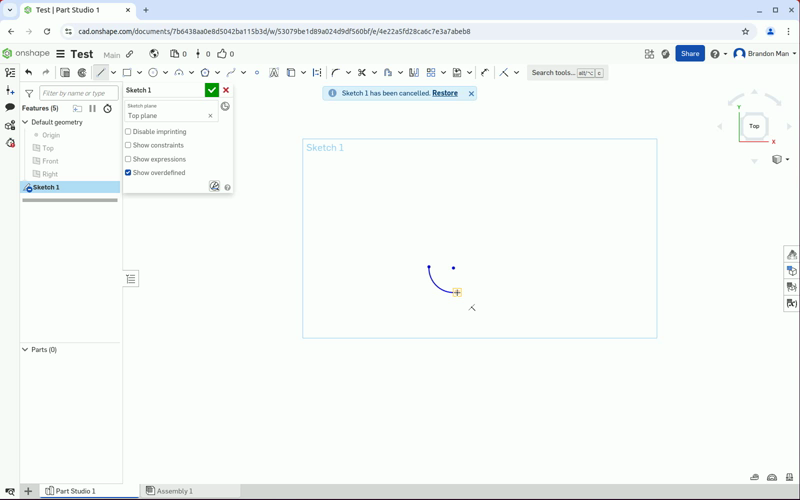
scroll(6)
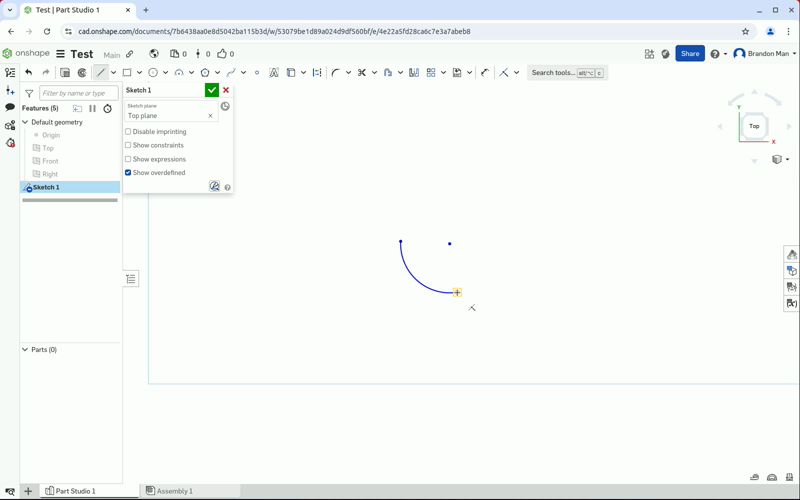
click(457, 292)
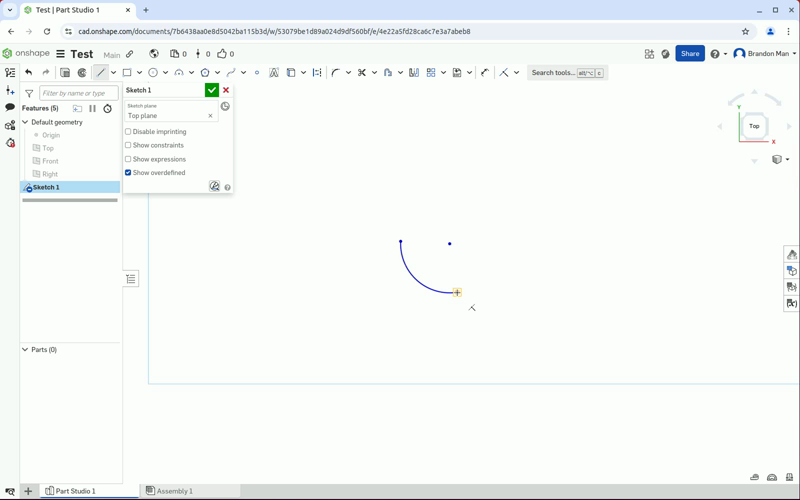
scroll(-6)
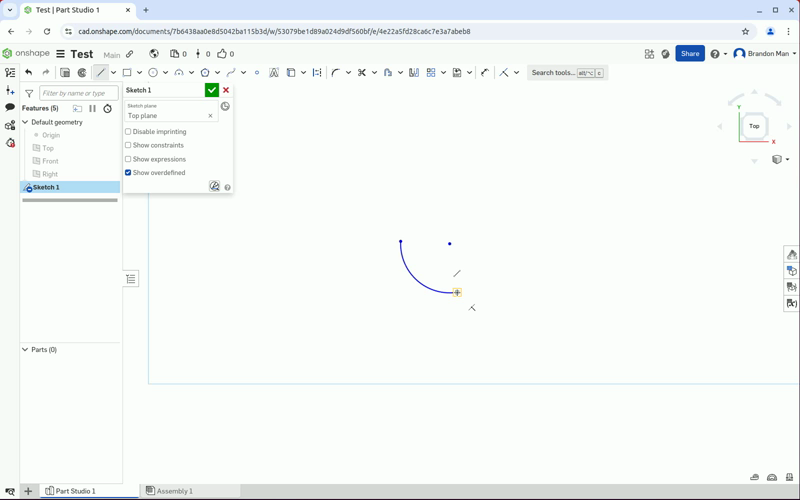
scroll(-6)
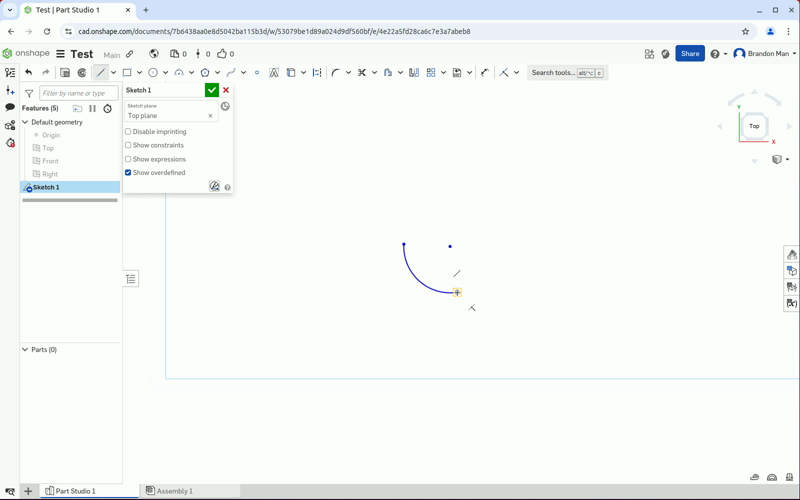
scroll(-6)
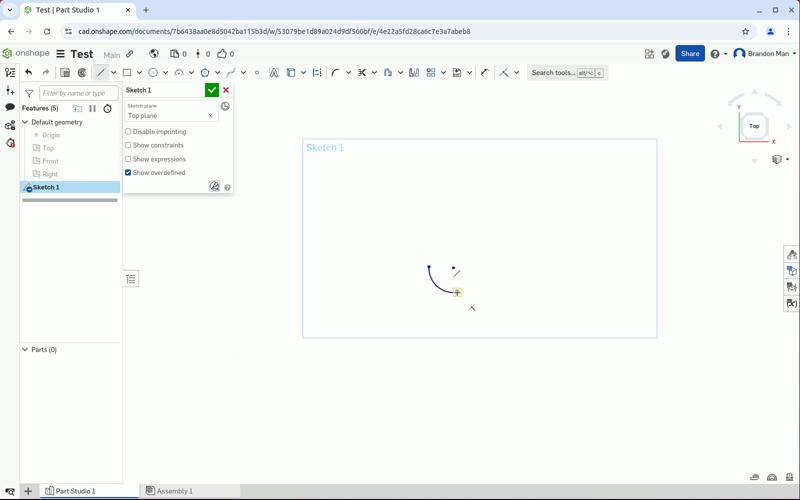
scroll(-6)
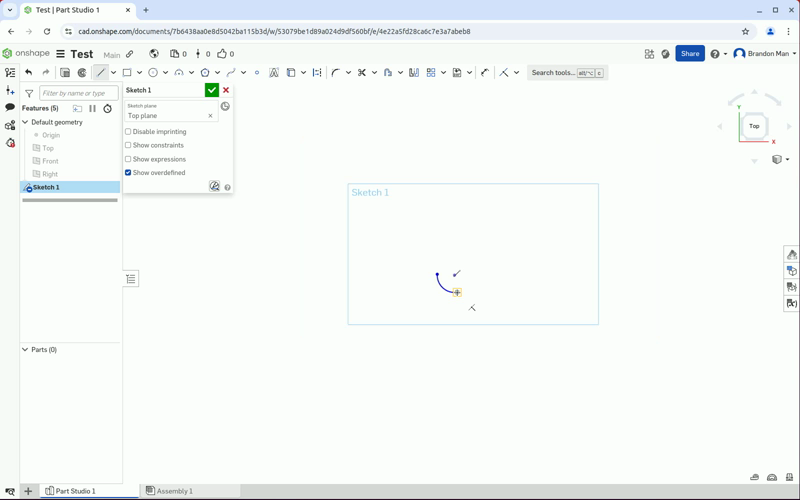
scroll(-6)
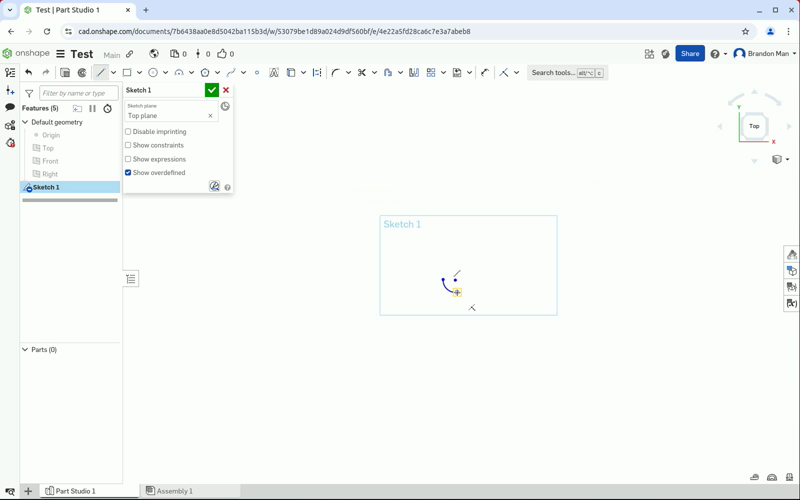
scroll(-6)
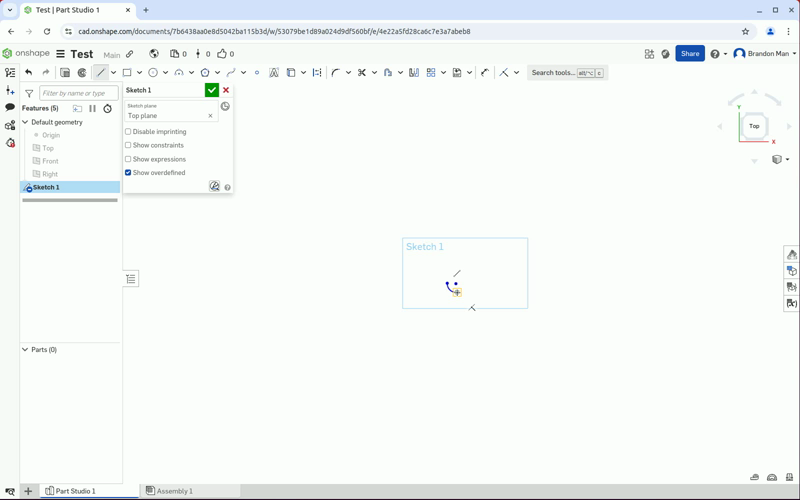
scroll(-6)
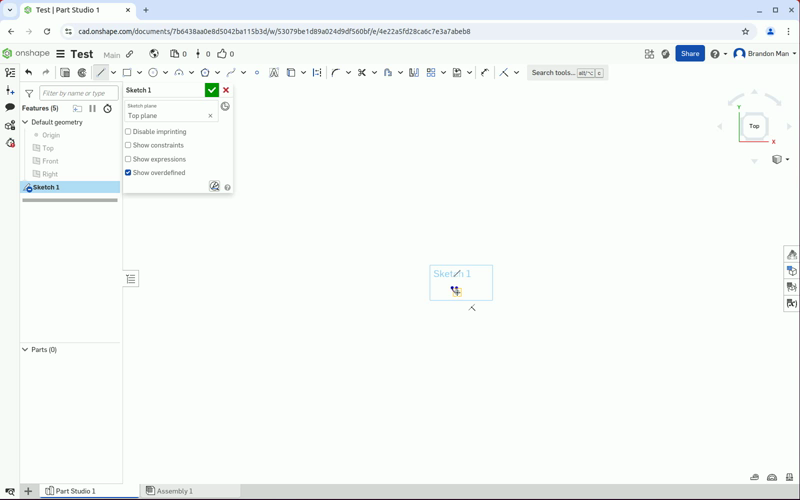
key_down(shift)
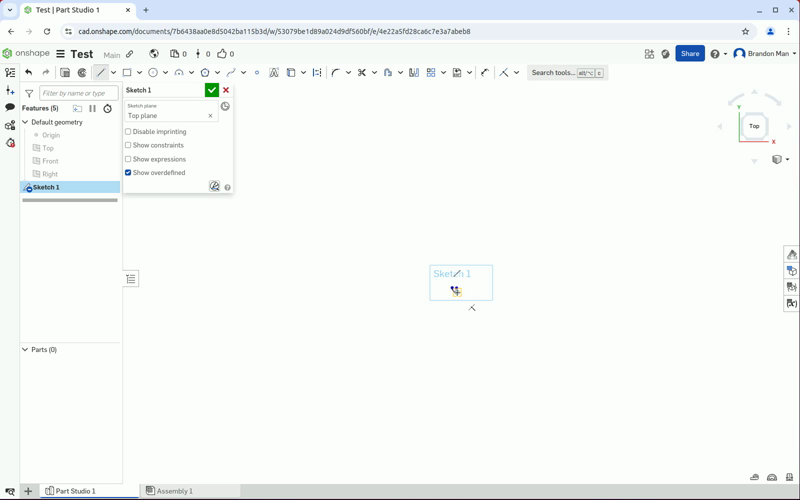
mouse_move(487, 292)
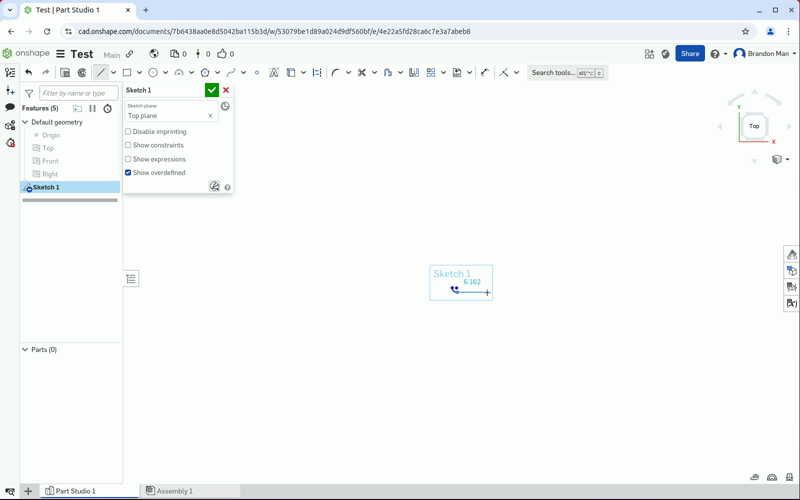
mouse_move(466, 292)
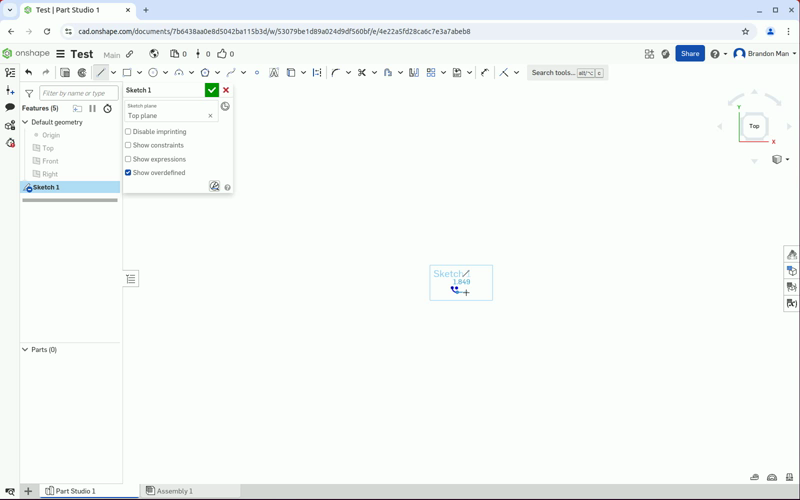
click(466, 292)
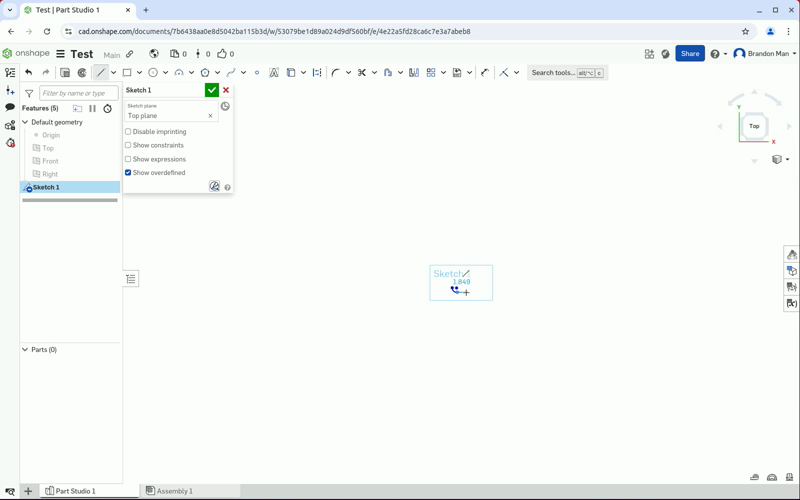
key_up(shift)
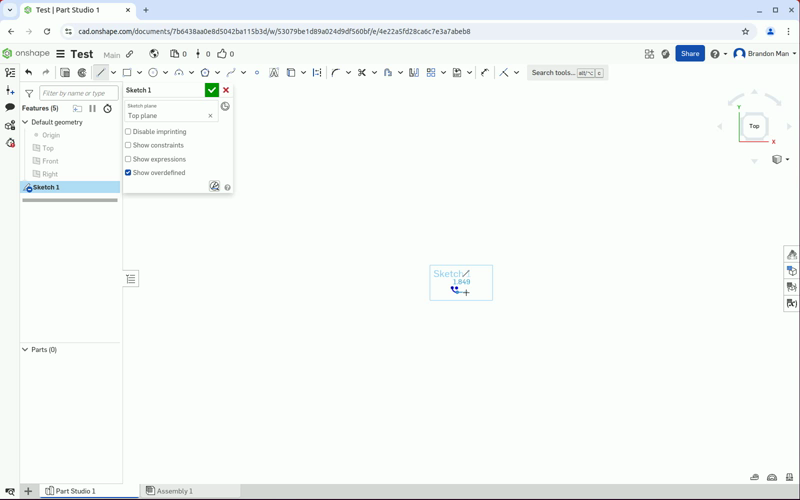
key(esc)
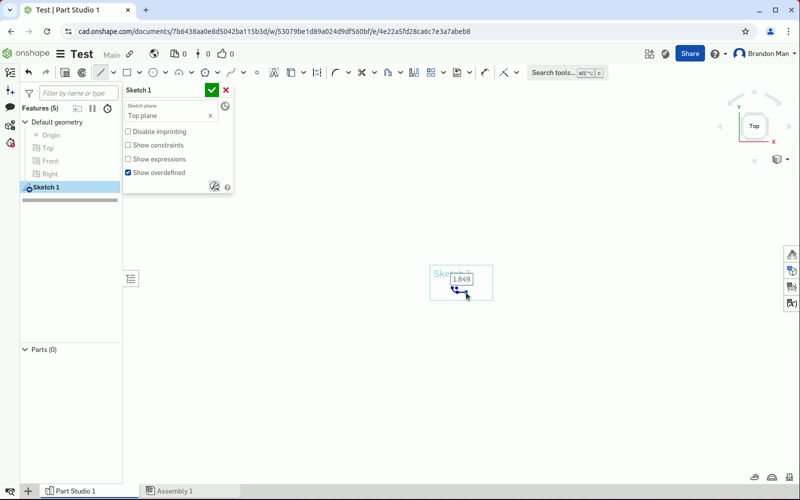
key(a)
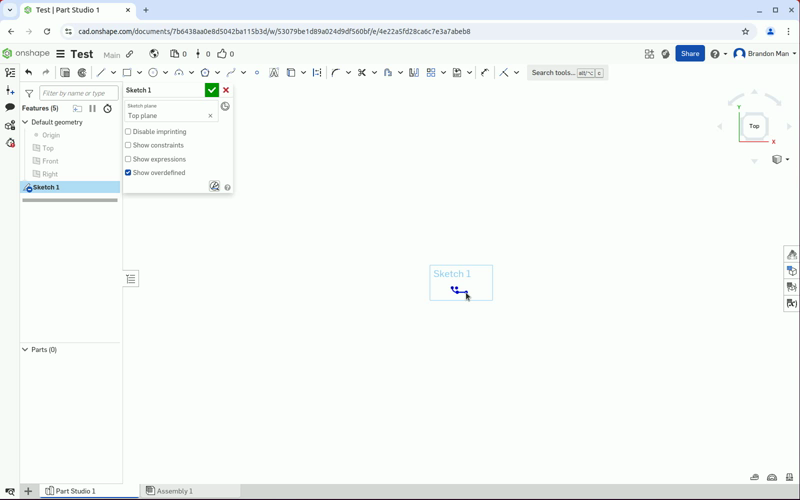
mouse_move(466, 292)
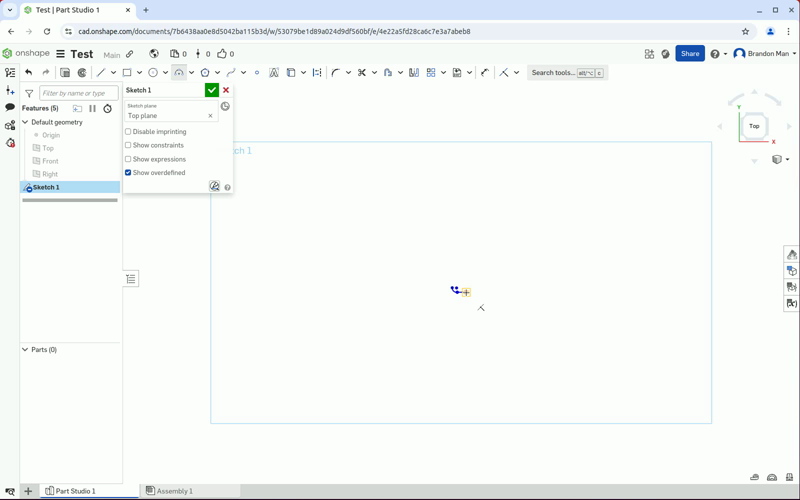
click(466, 292)
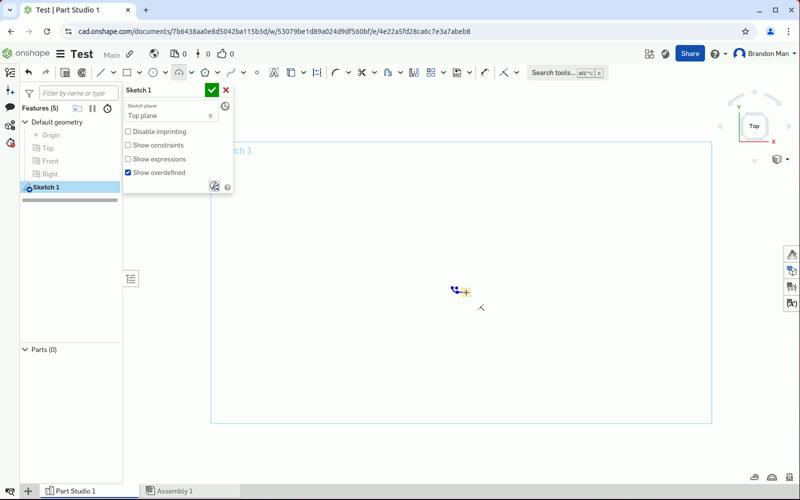
key_down(shift)
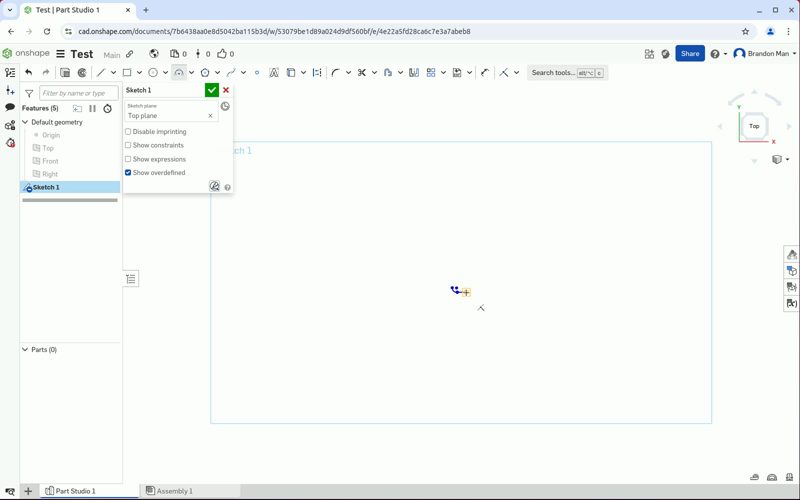
mouse_move(470, 287)
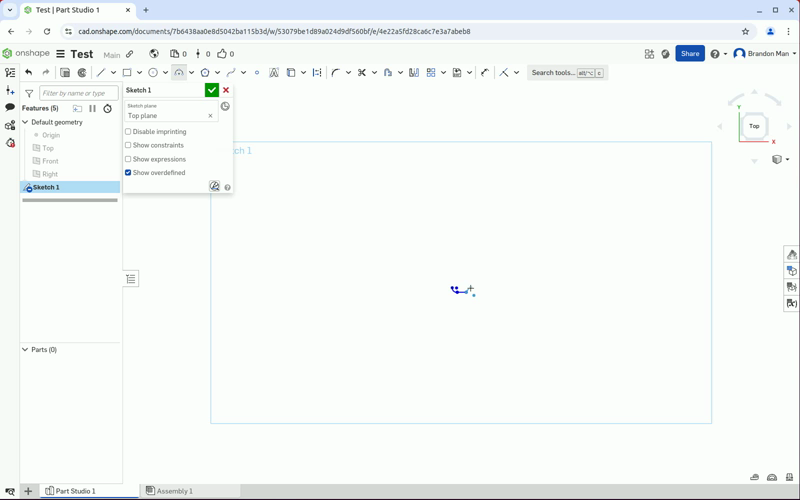
scroll(6)
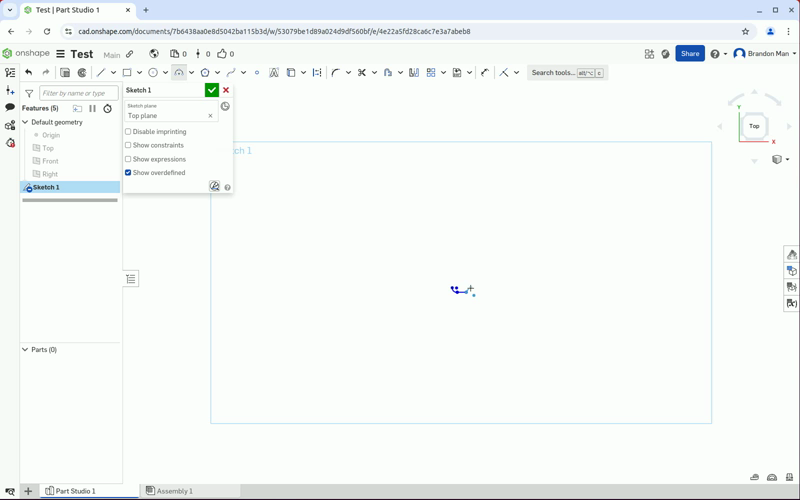
scroll(6)
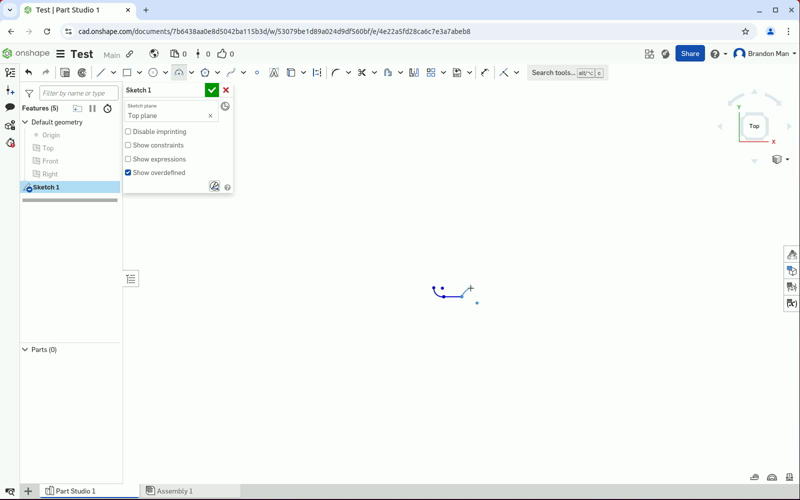
scroll(6)
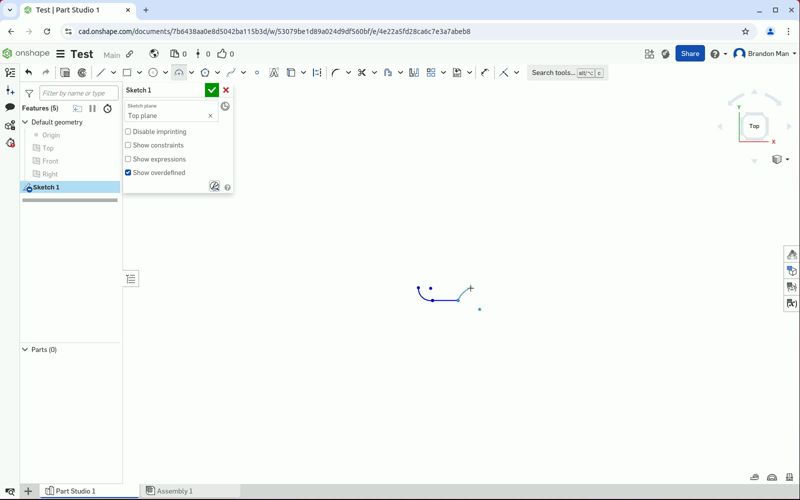
scroll(6)
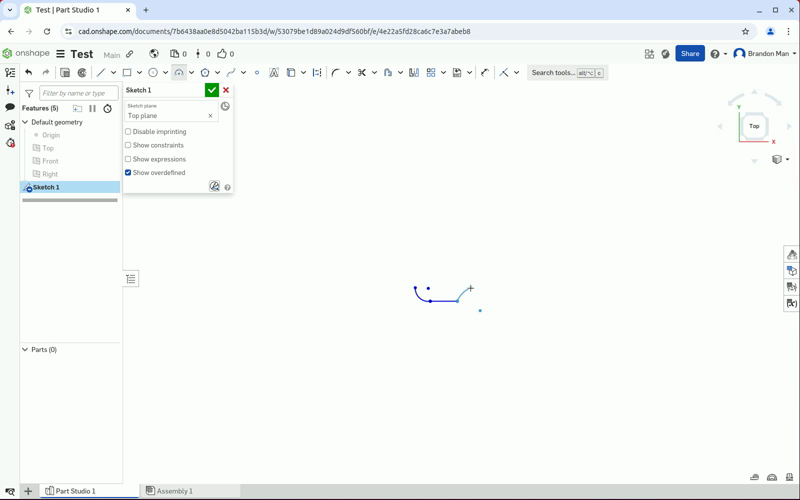
scroll(6)
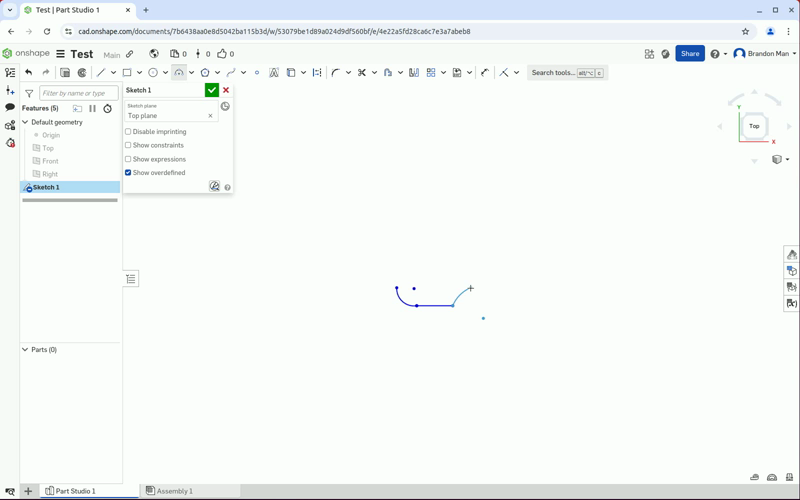
scroll(6)
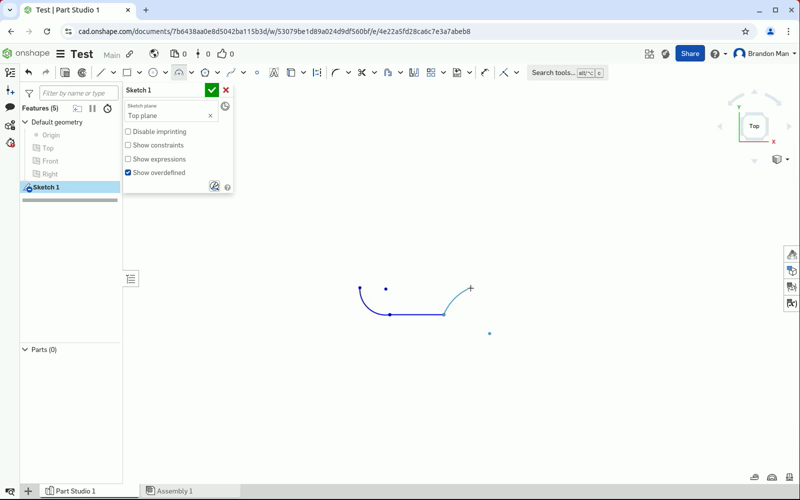
scroll(6)
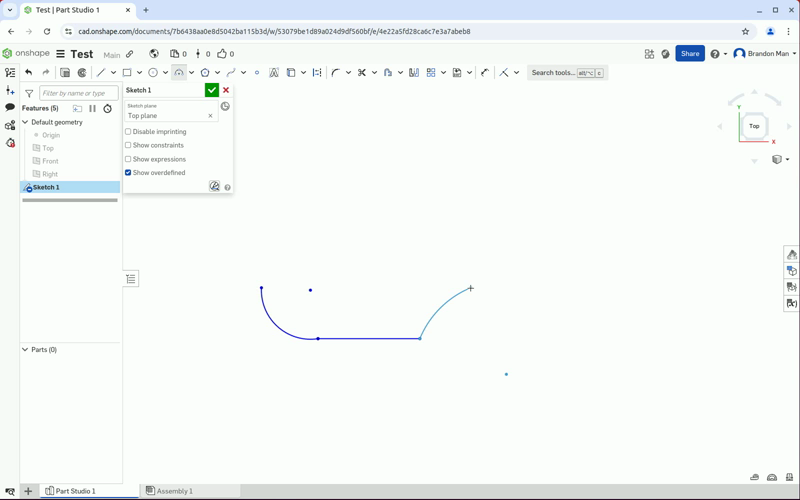
click(470, 287)
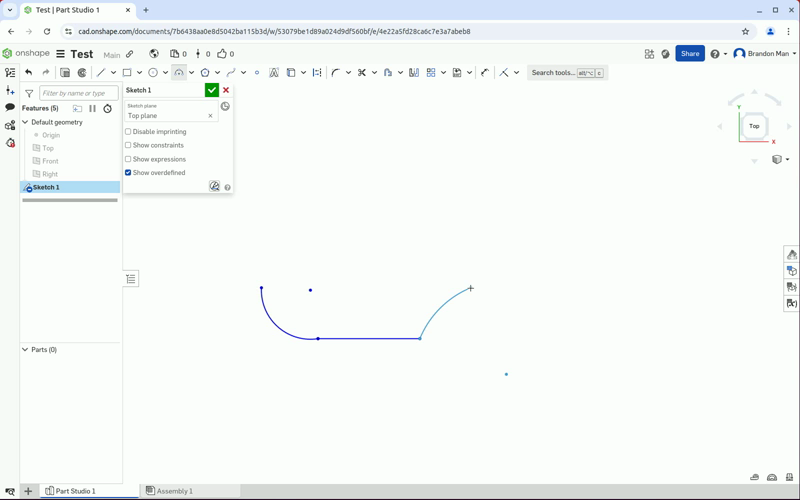
scroll(-6)
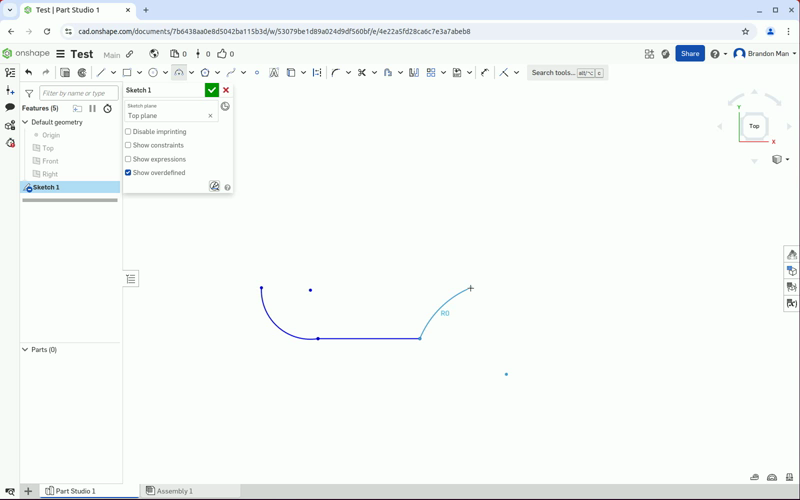
scroll(-6)
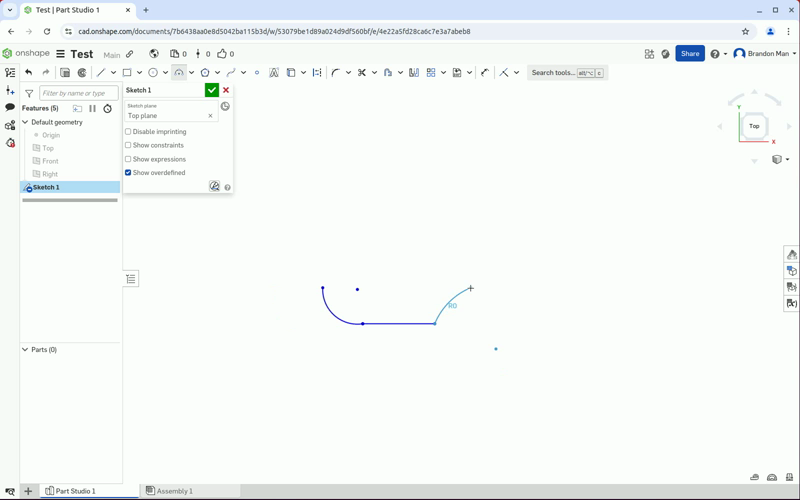
scroll(-6)
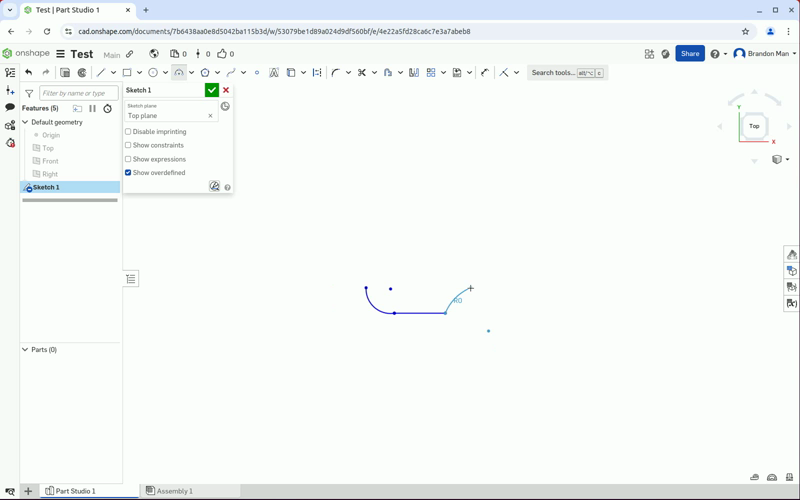
scroll(-6)
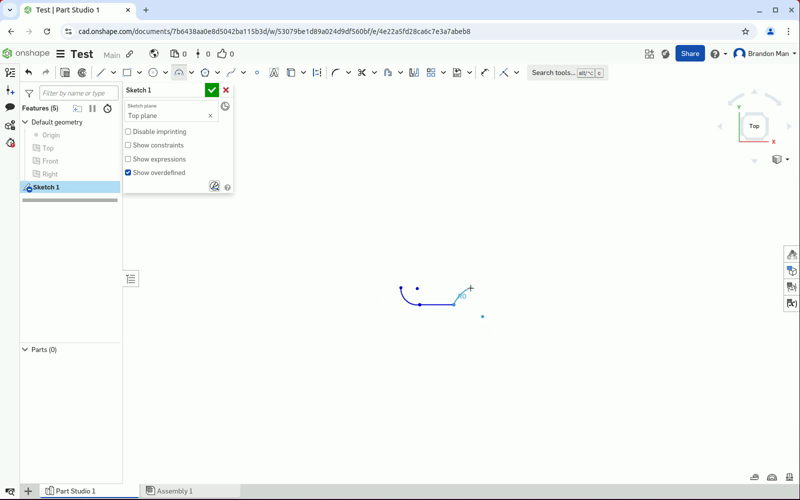
scroll(-6)
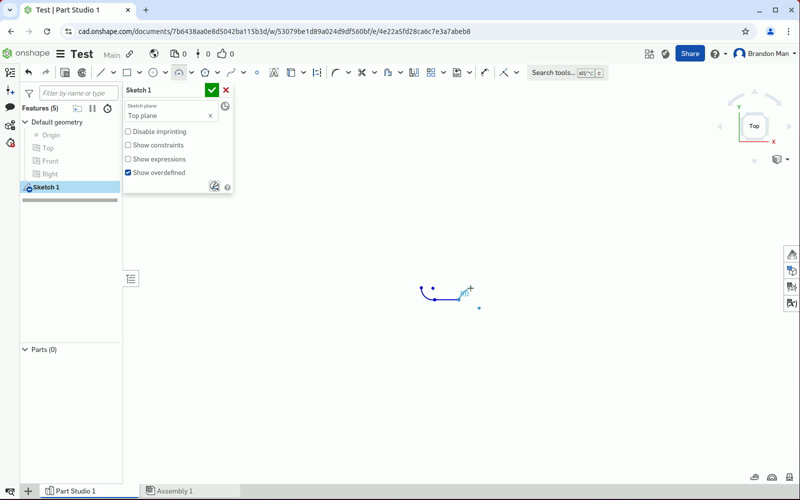
scroll(-6)
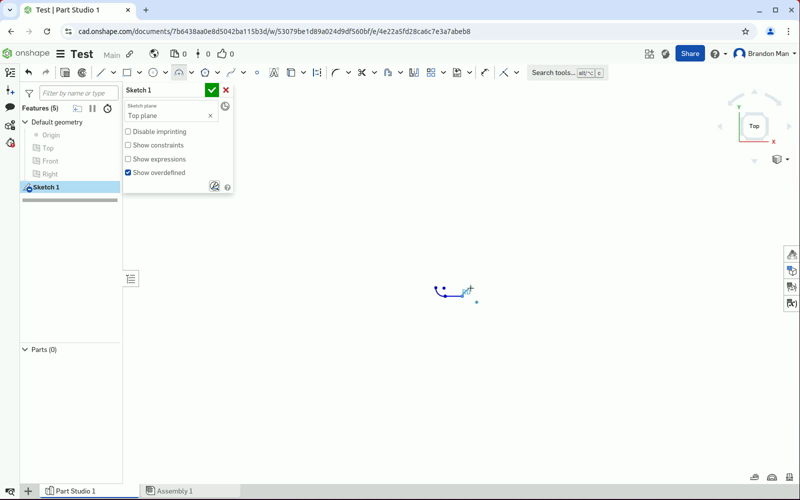
scroll(-6)
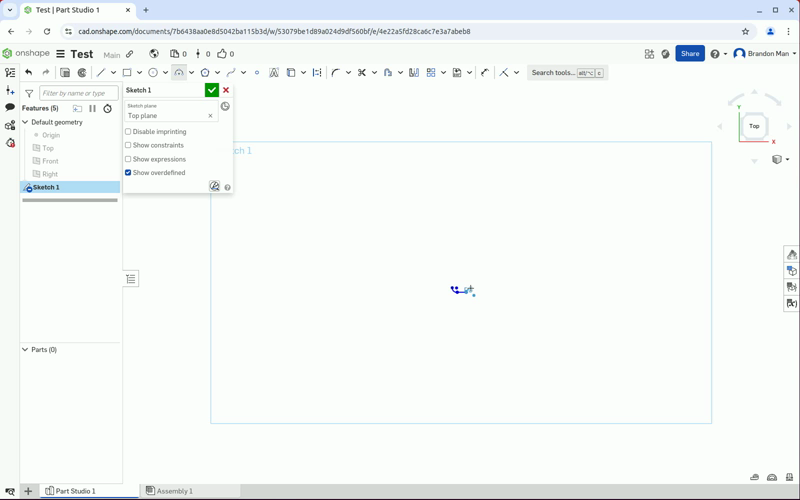
mouse_move(469, 291)
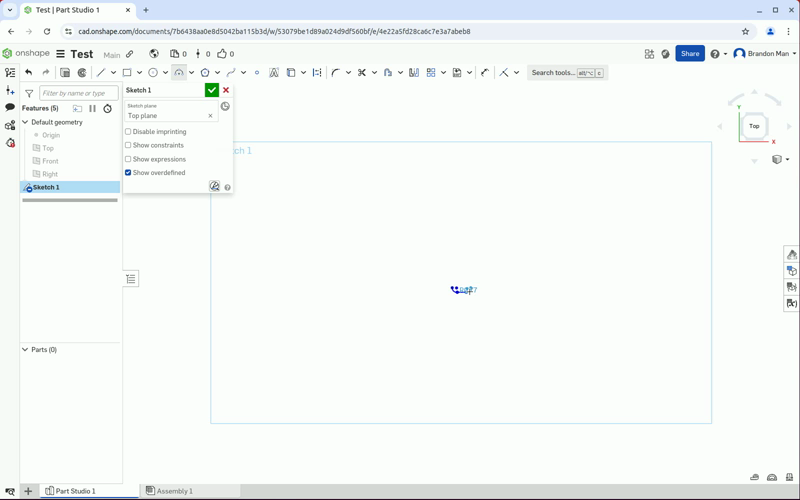
scroll(6)
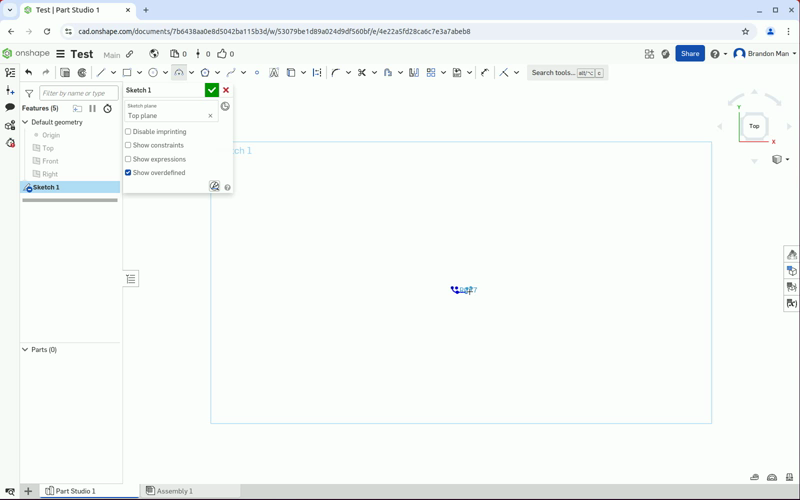
scroll(6)
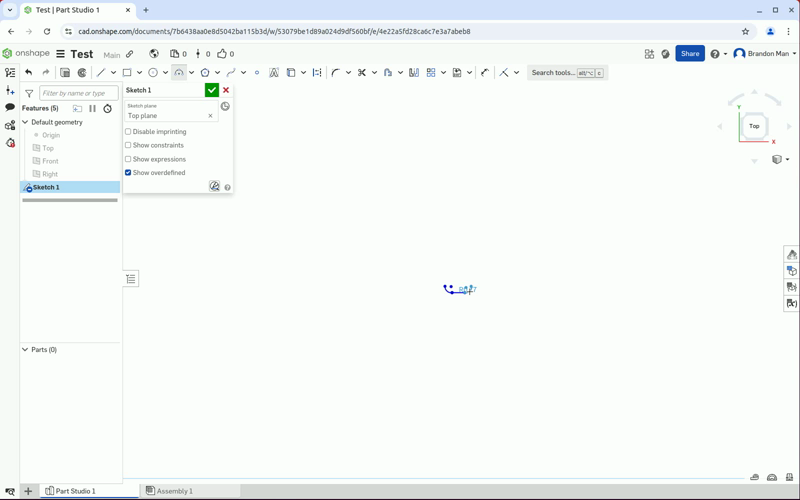
scroll(6)
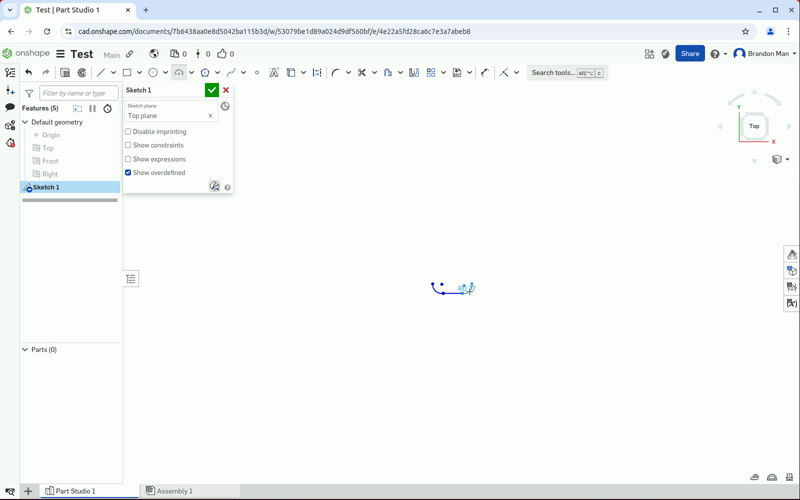
scroll(6)
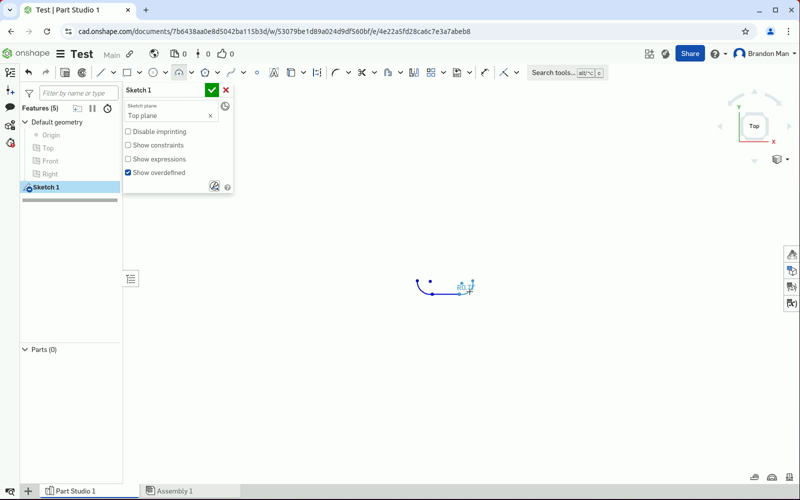
scroll(6)
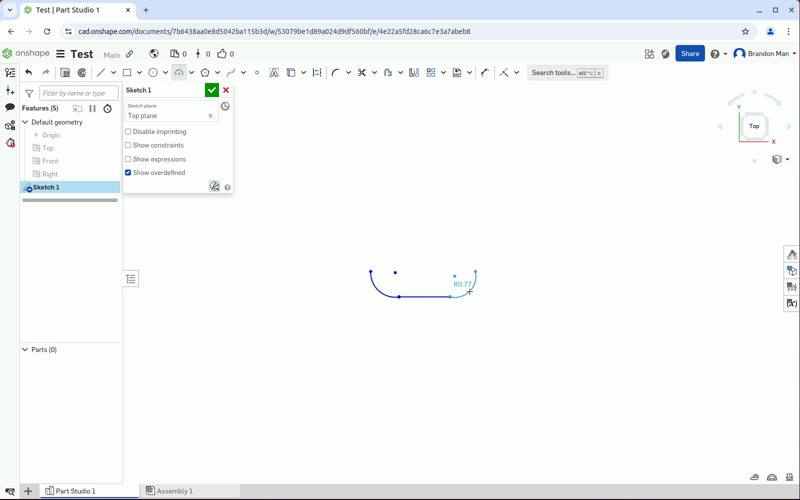
scroll(6)
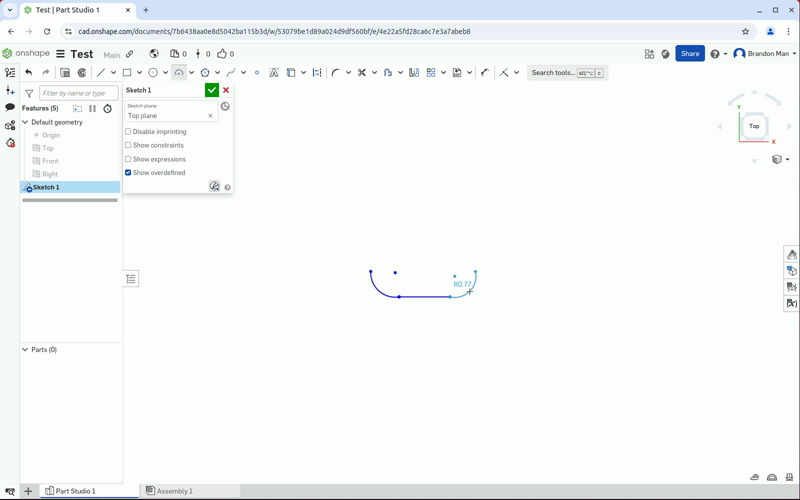
scroll(6)
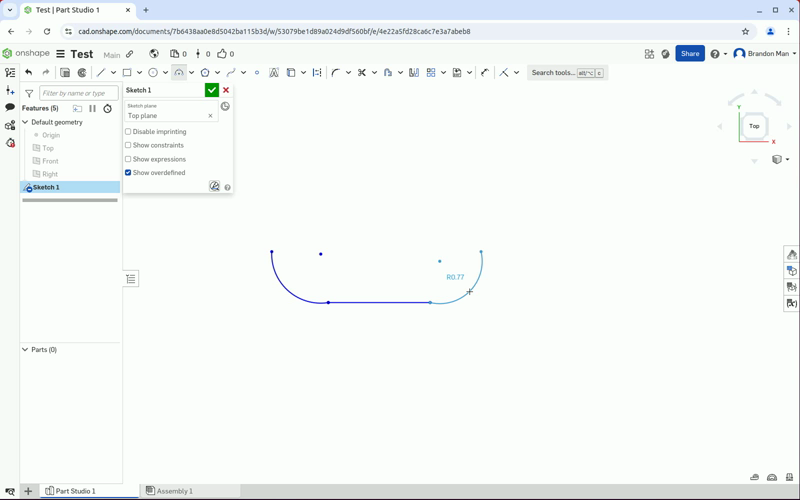
click(469, 291)
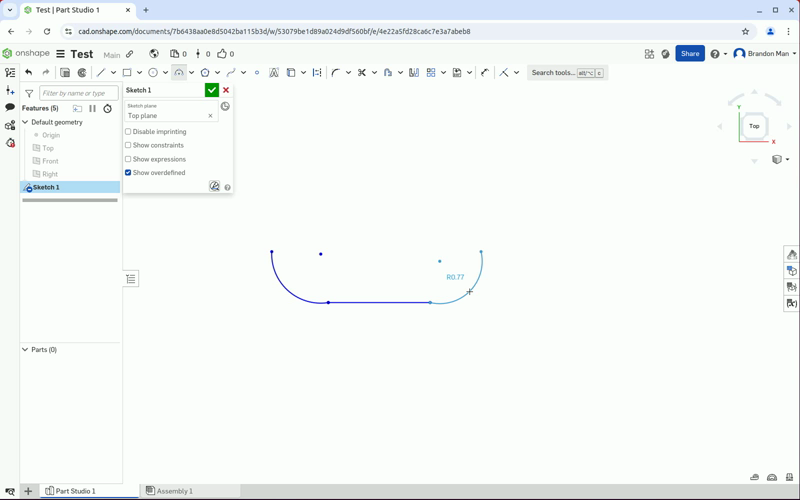
scroll(-6)
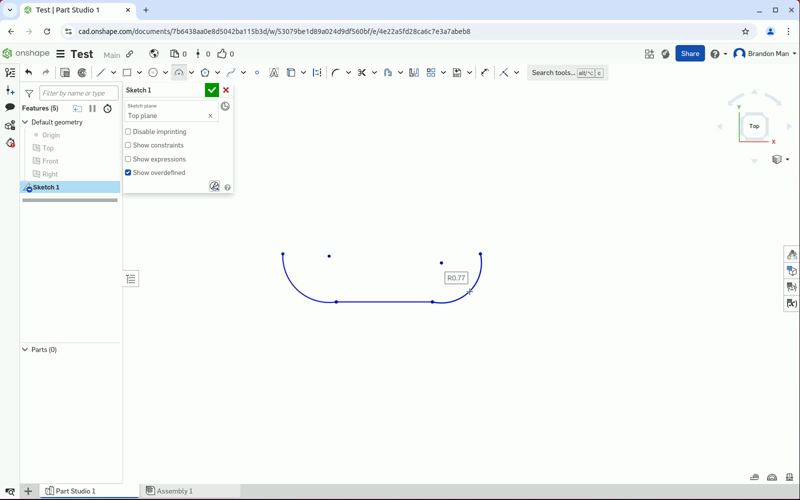
scroll(-6)
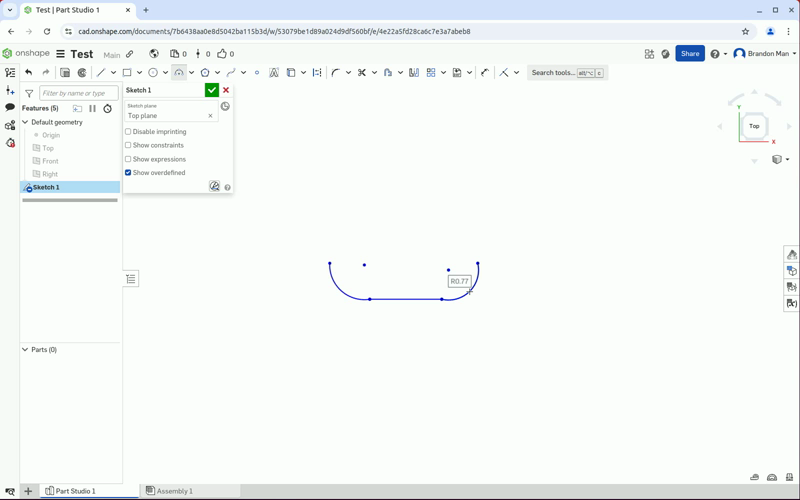
scroll(-6)
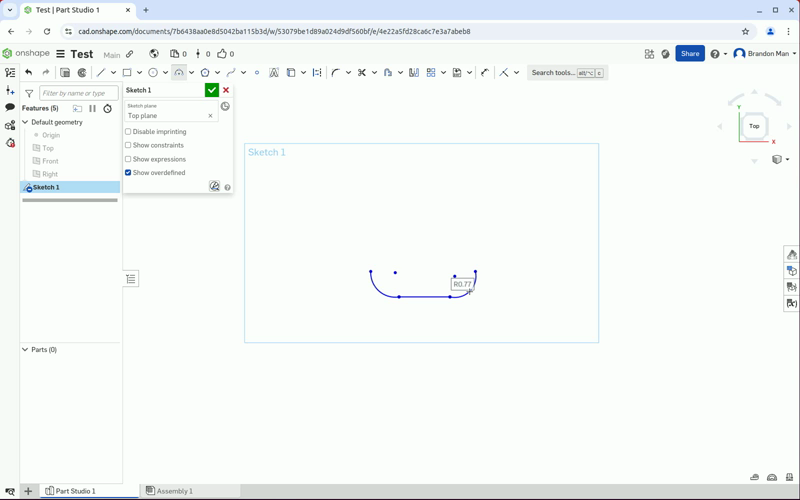
scroll(-6)
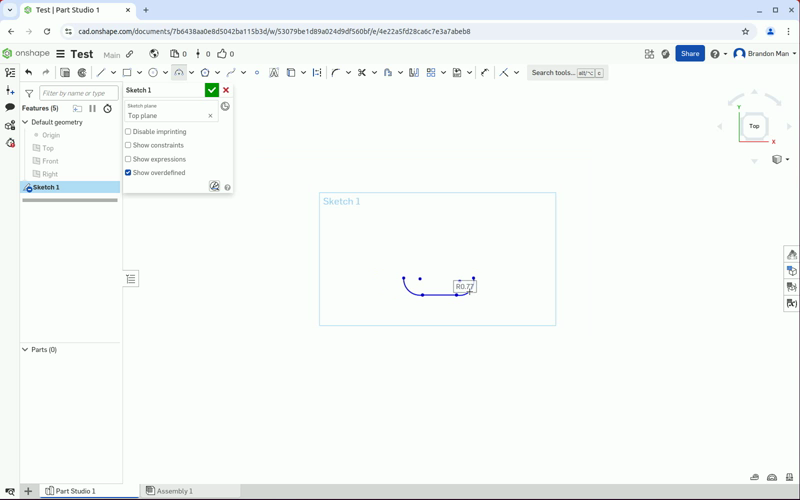
scroll(-6)
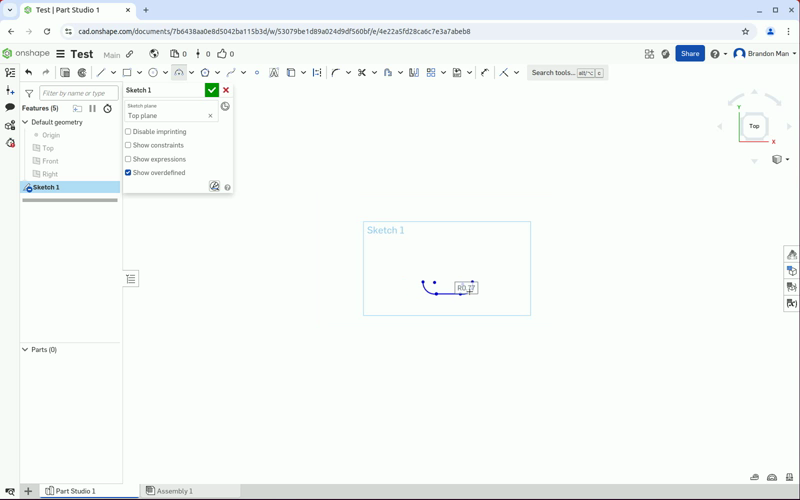
scroll(-6)
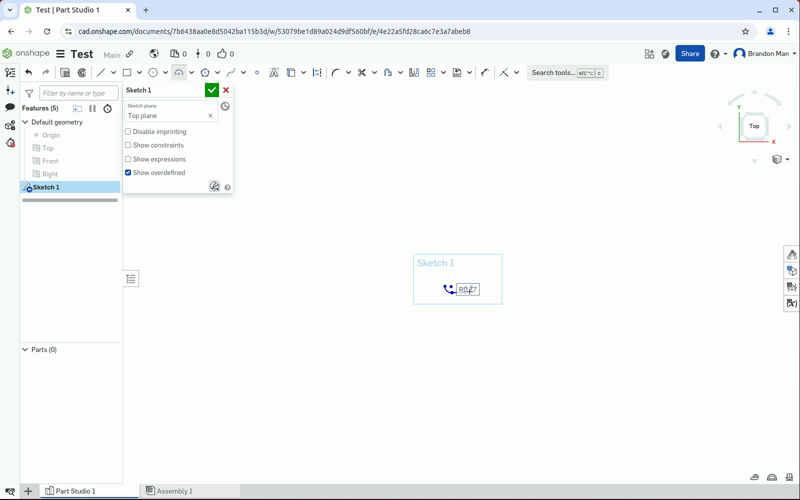
scroll(-6)
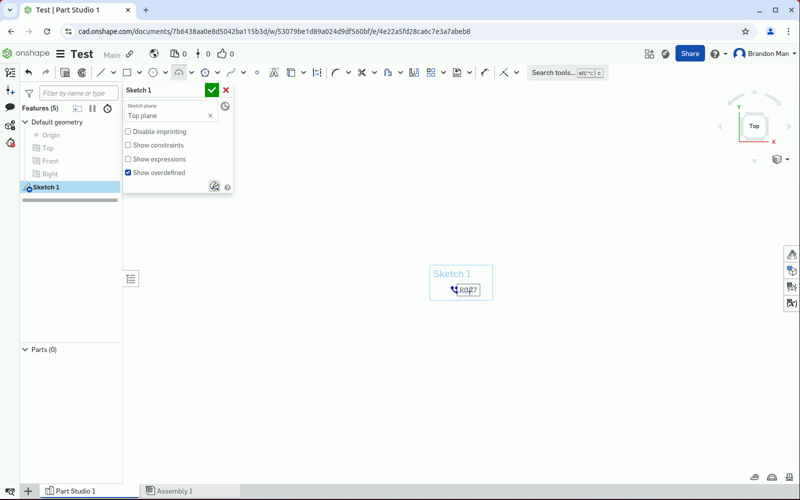
key_up(shift)
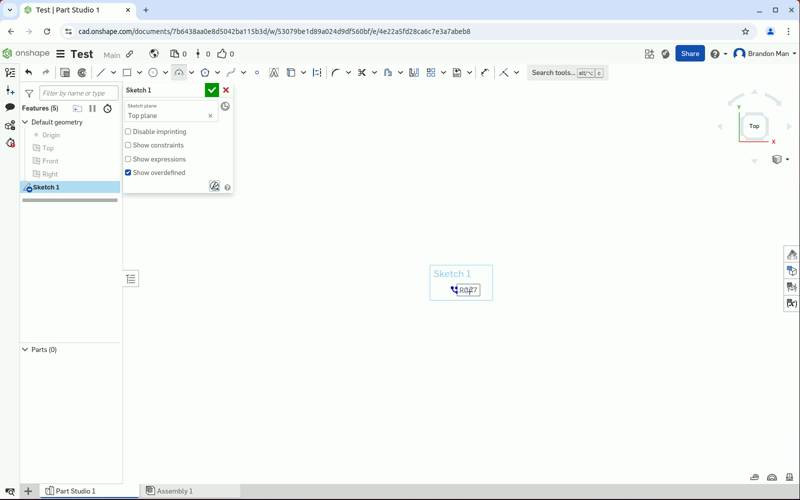
key(esc)
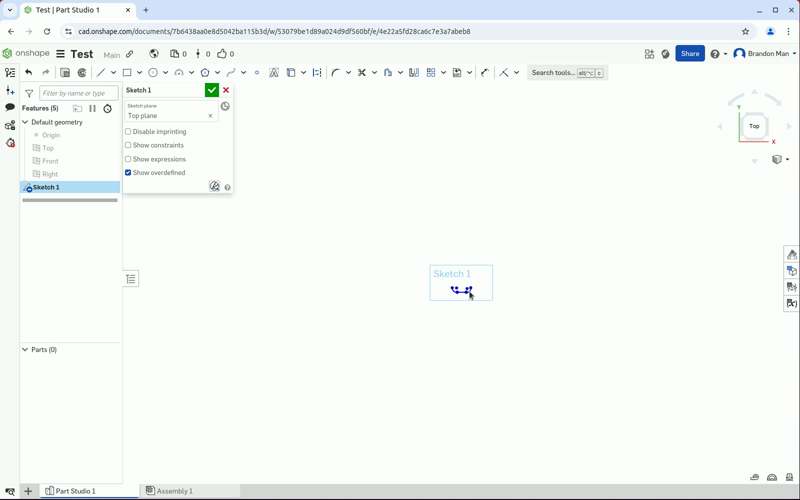
key(l)
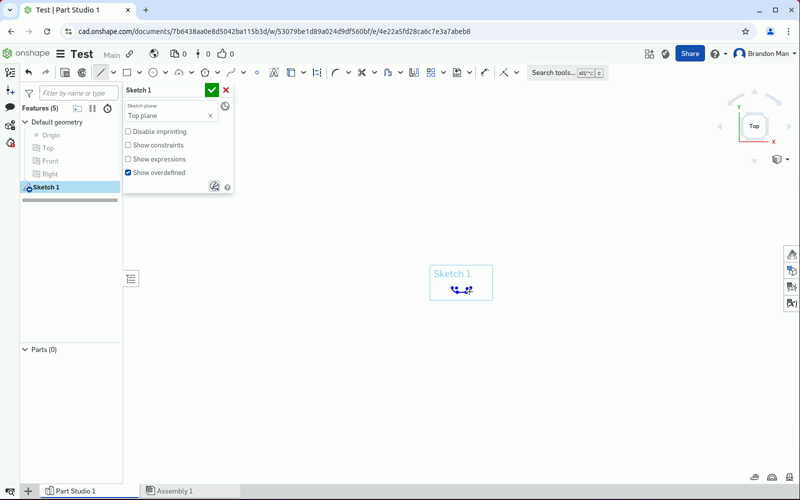
mouse_move(470, 287)
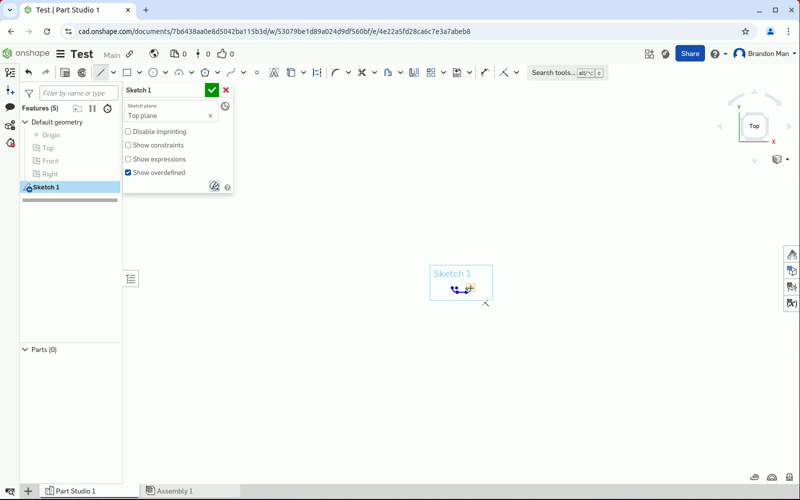
scroll(6)
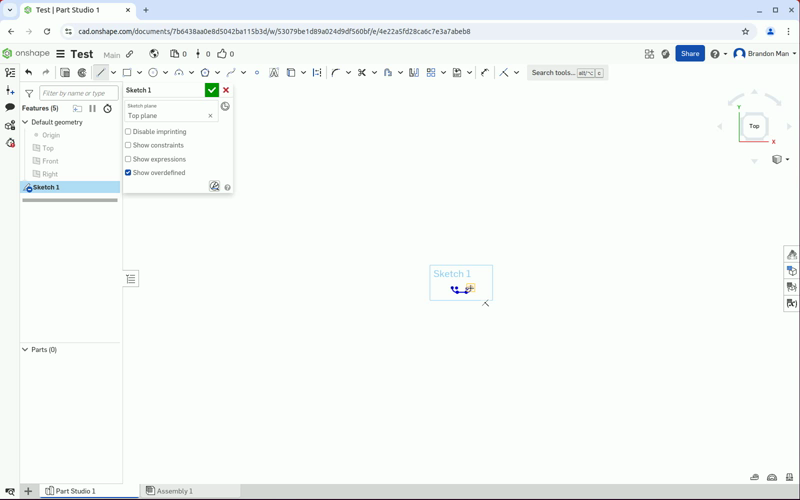
scroll(6)
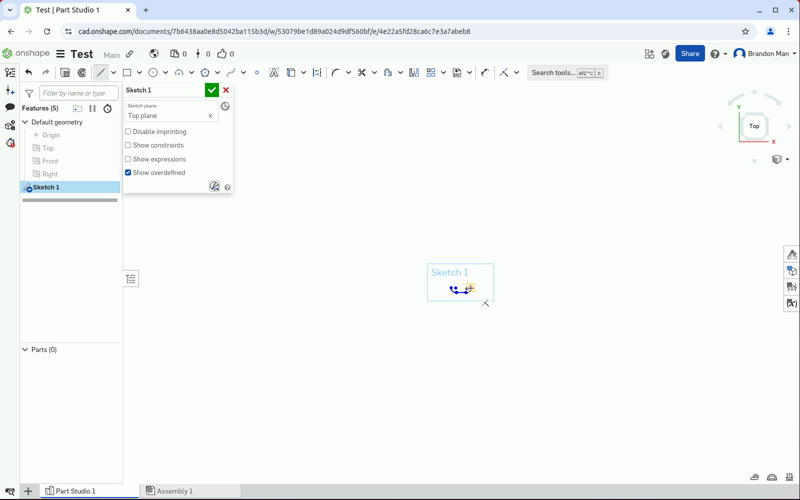
scroll(6)
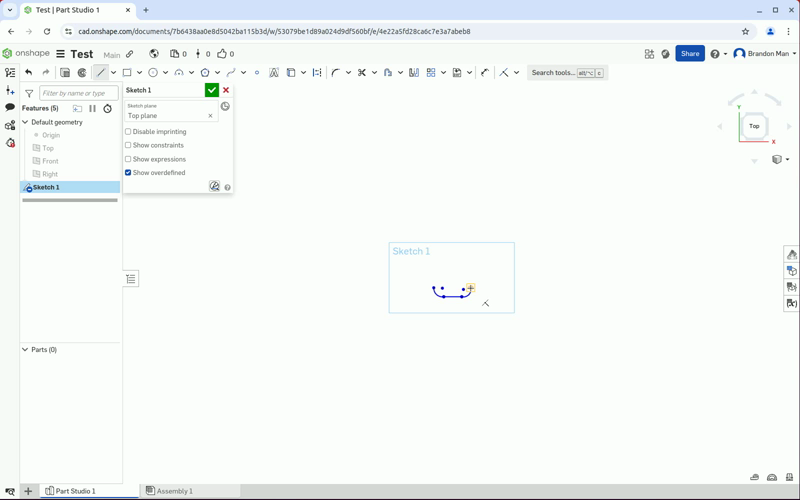
scroll(6)
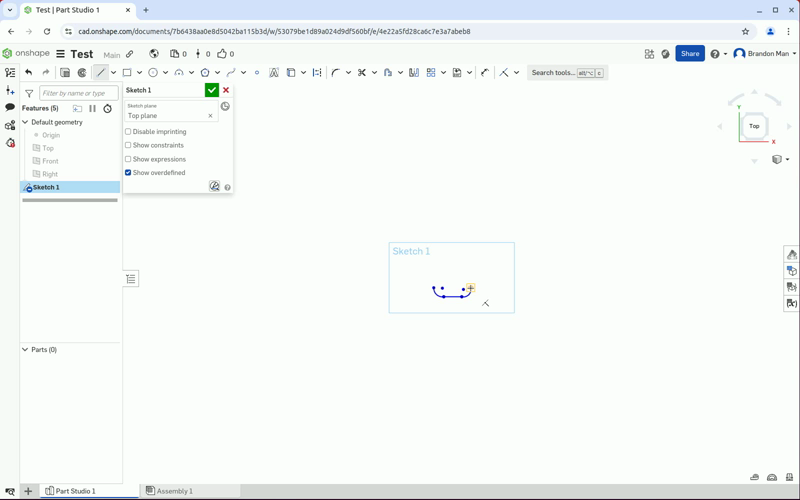
scroll(6)
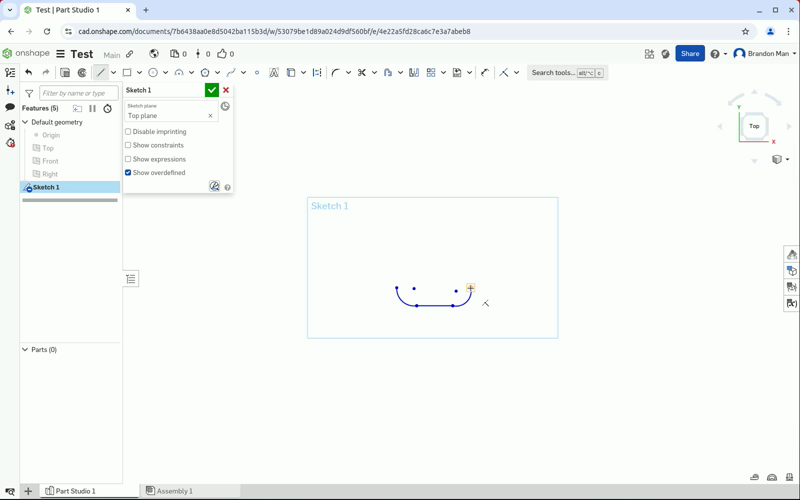
scroll(6)
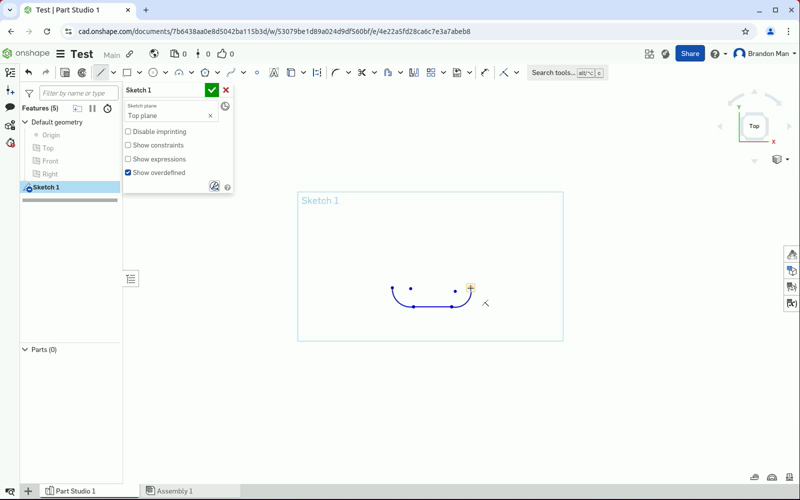
scroll(6)
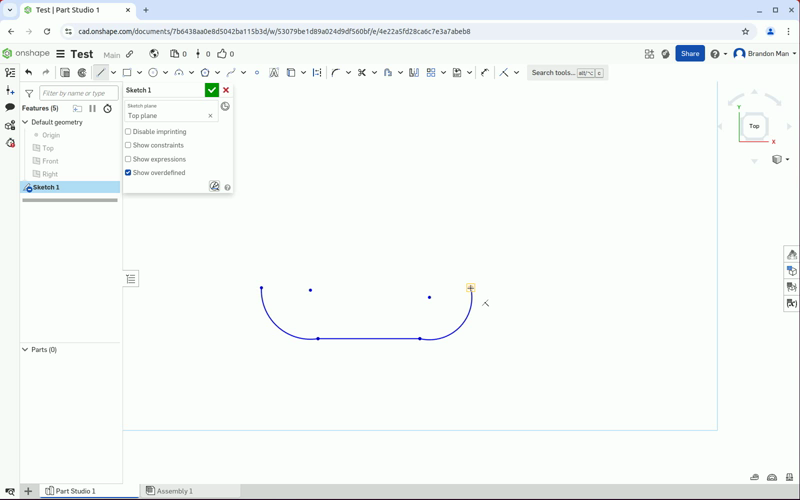
click(470, 287)
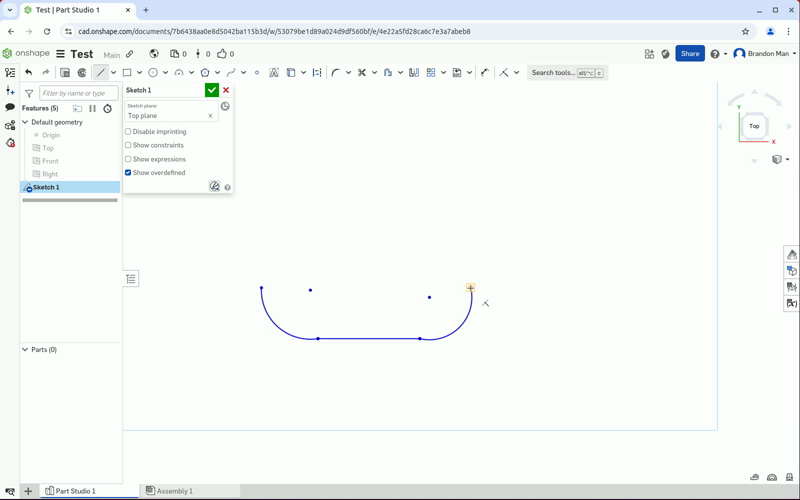
scroll(-6)
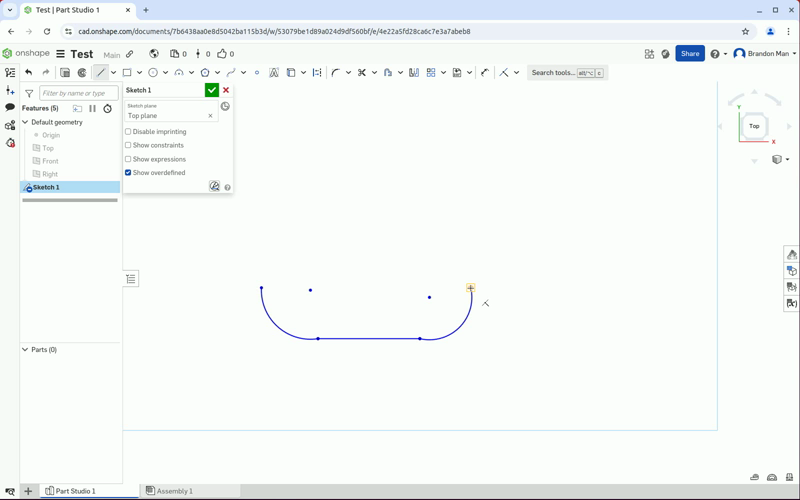
scroll(-6)
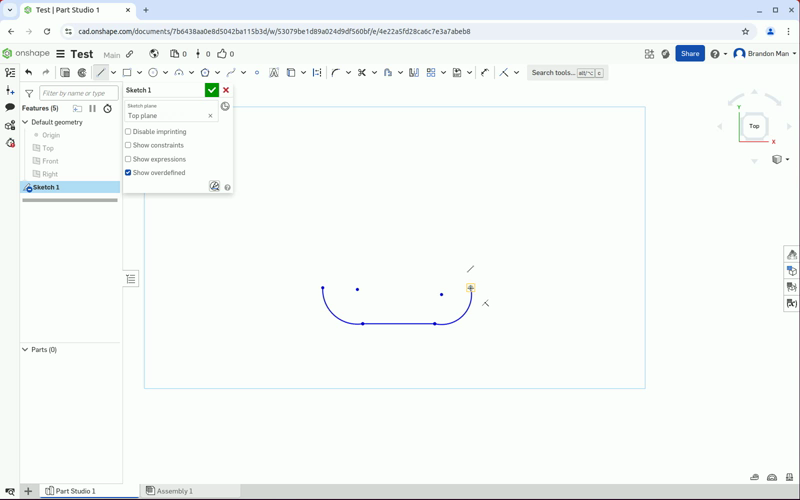
scroll(-6)
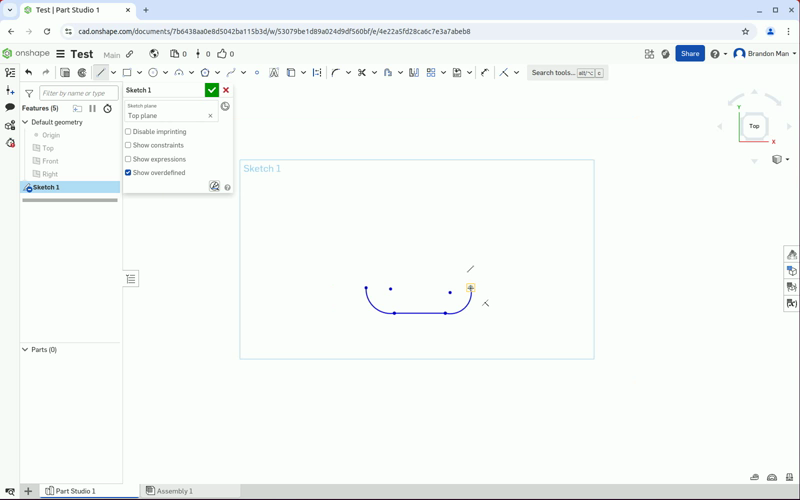
scroll(-6)
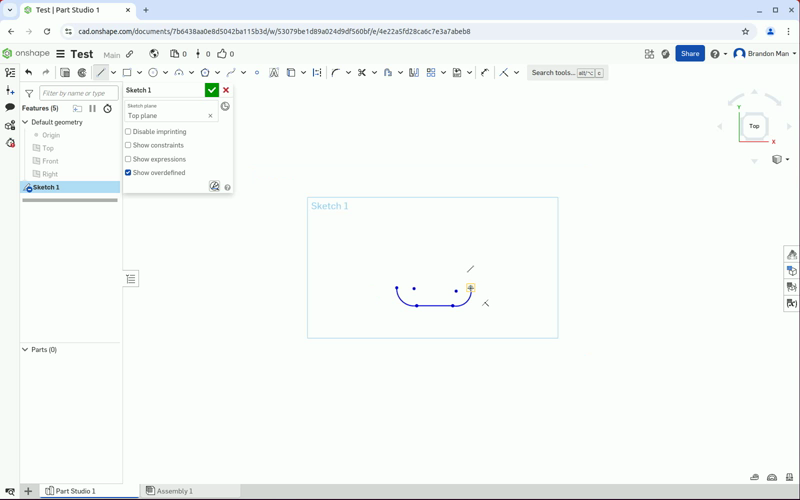
scroll(-6)
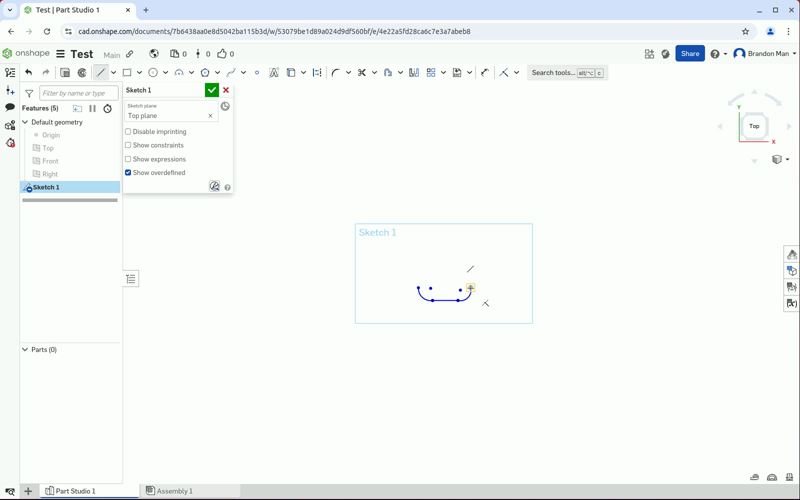
scroll(-6)
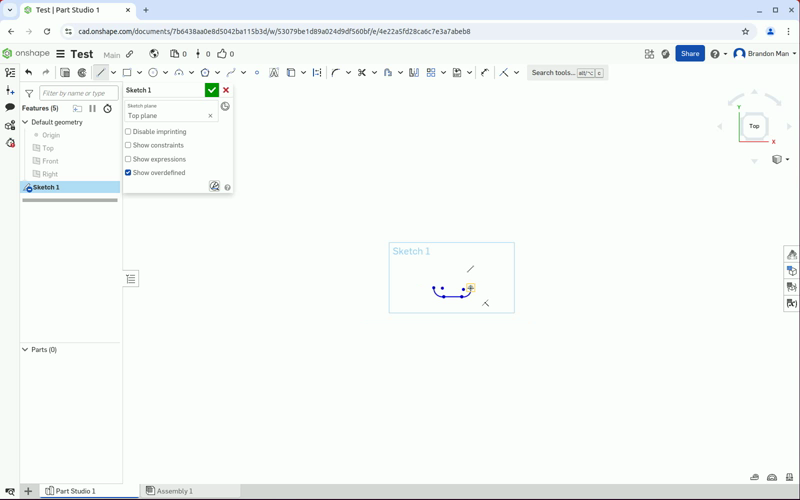
scroll(-6)
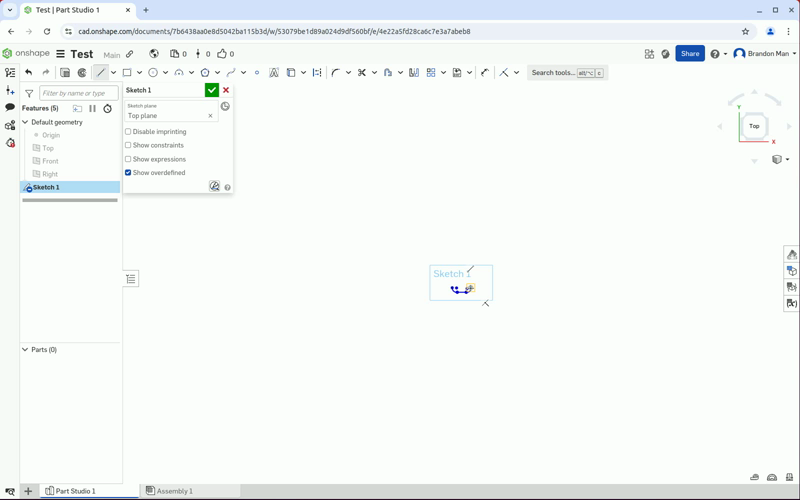
key_down(shift)
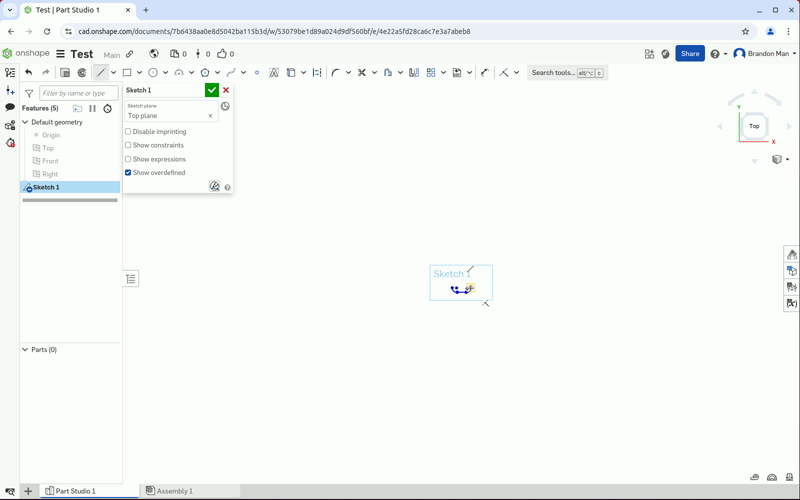
mouse_move(501, 287)
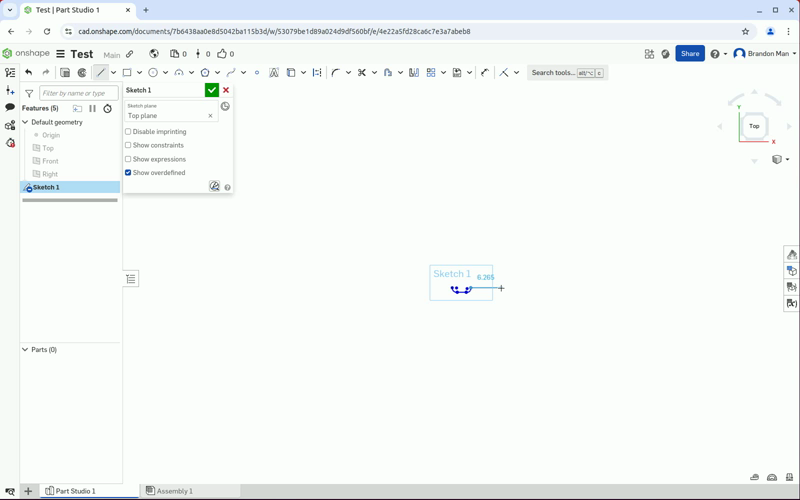
mouse_move(470, 278)
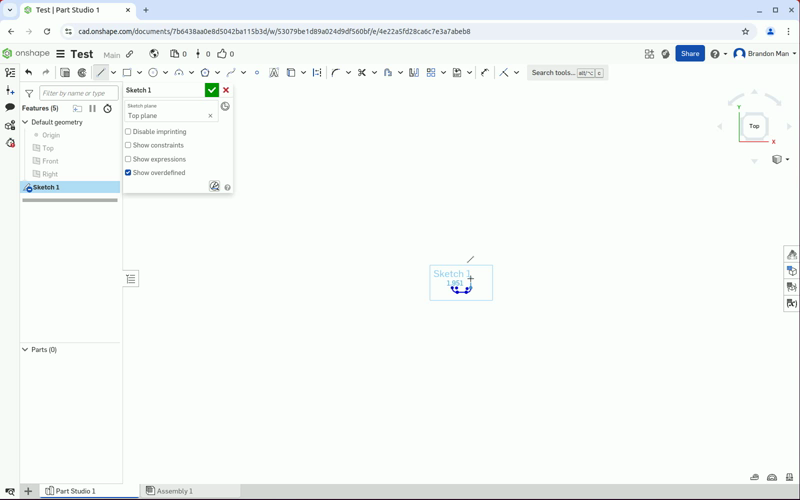
click(470, 278)
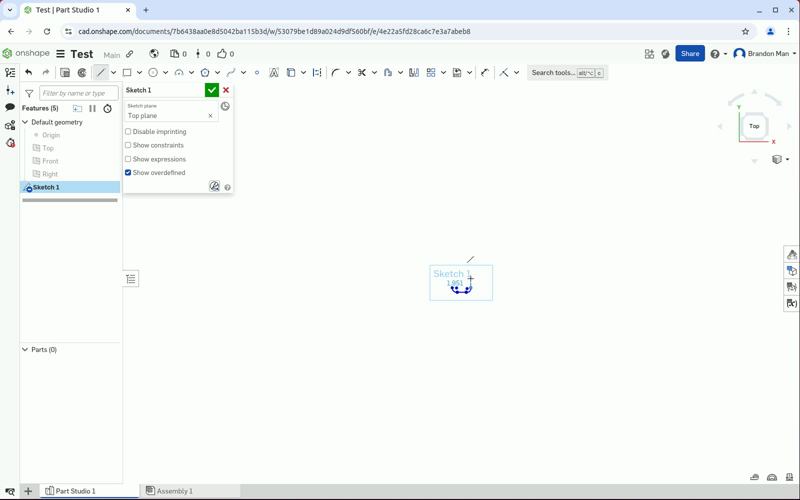
key_up(shift)
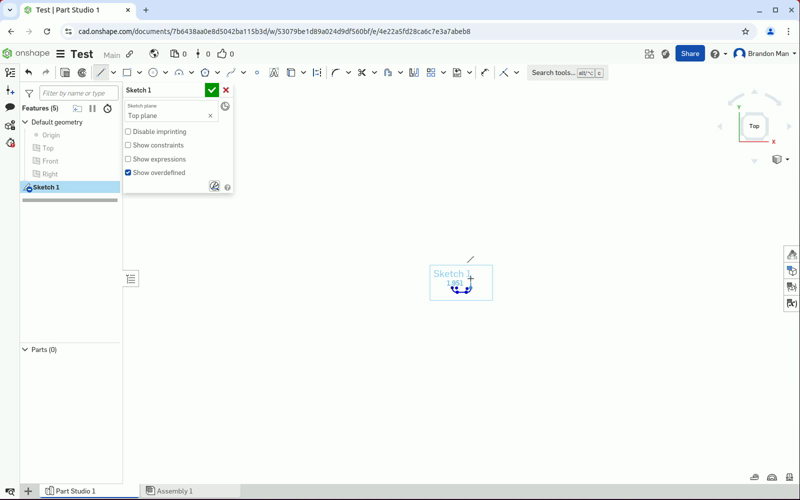
key(esc)
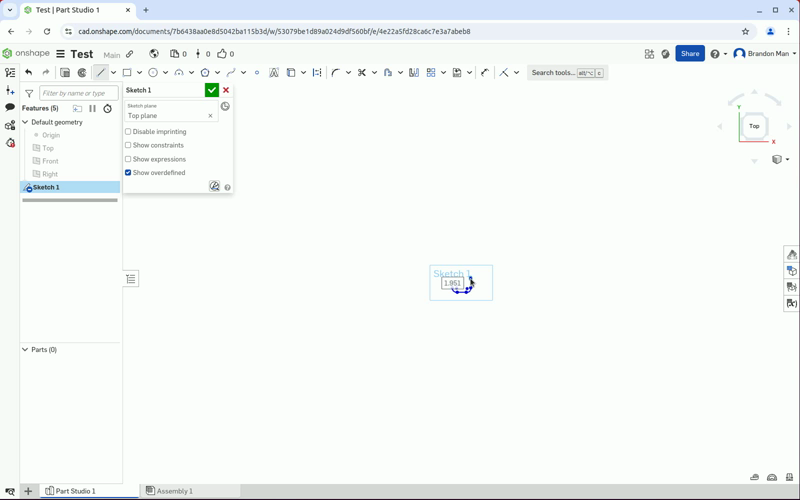
key(a)
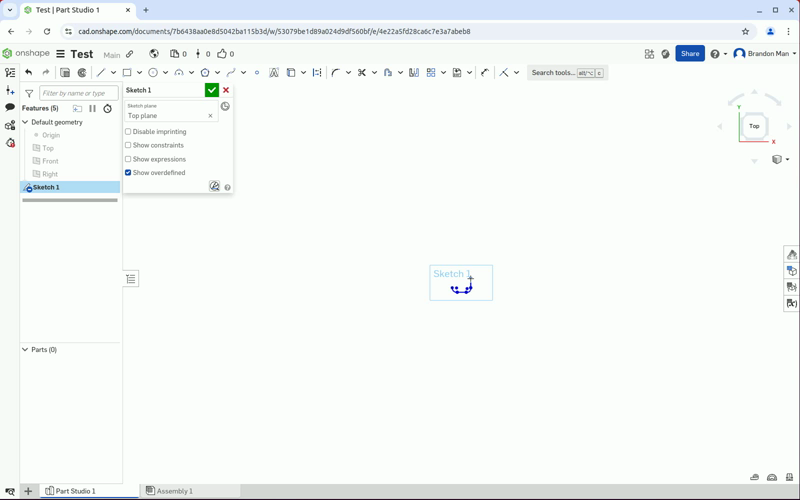
mouse_move(470, 278)
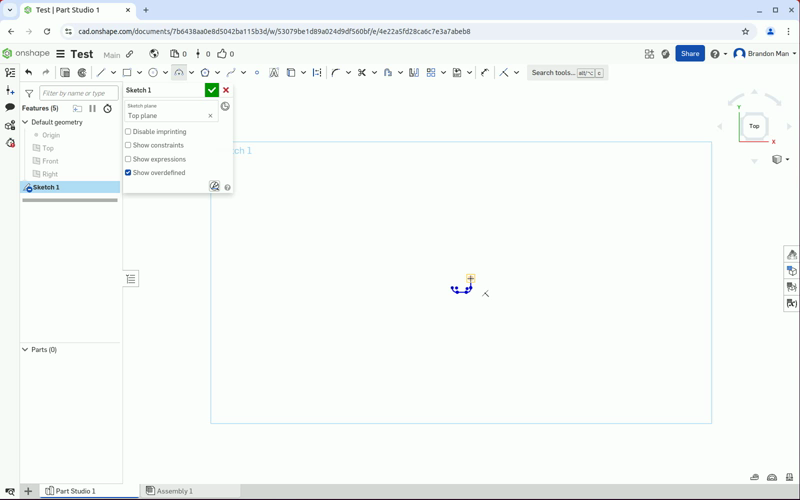
click(470, 278)
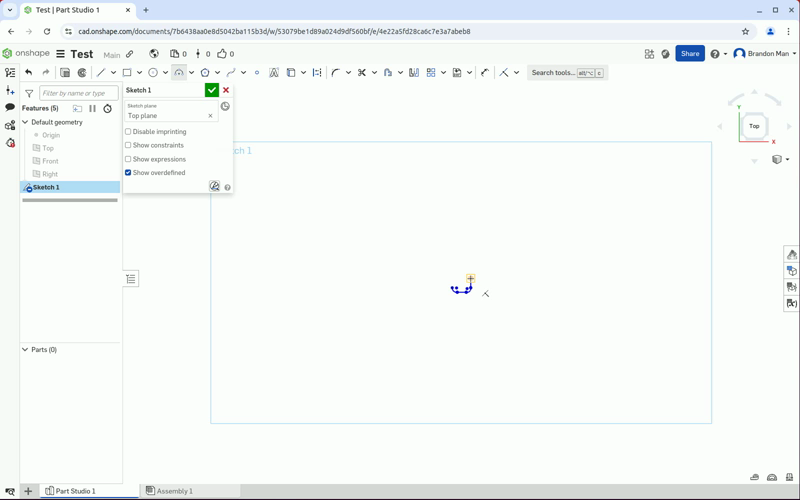
key_down(shift)
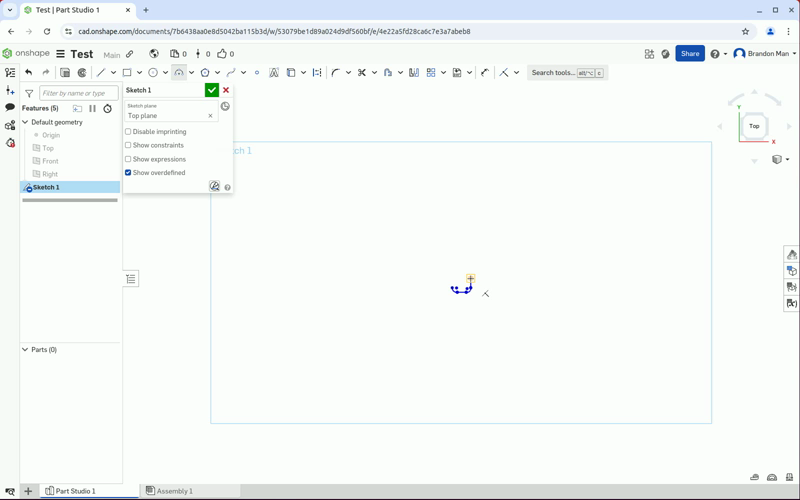
mouse_move(466, 273)
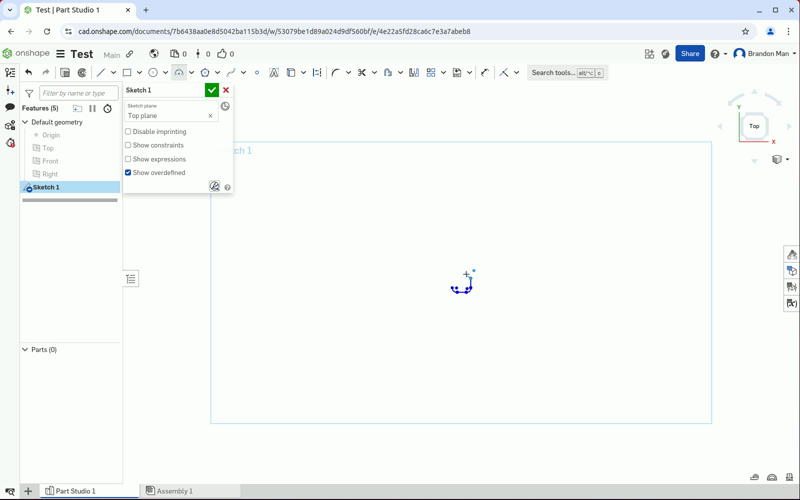
scroll(6)
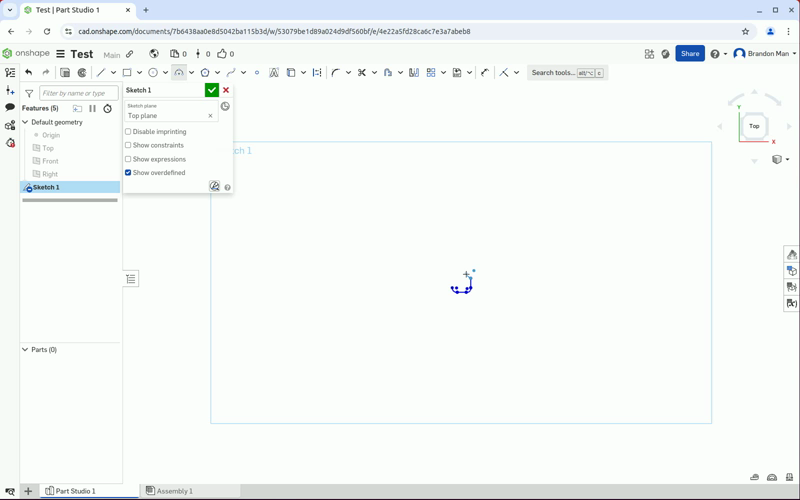
scroll(6)
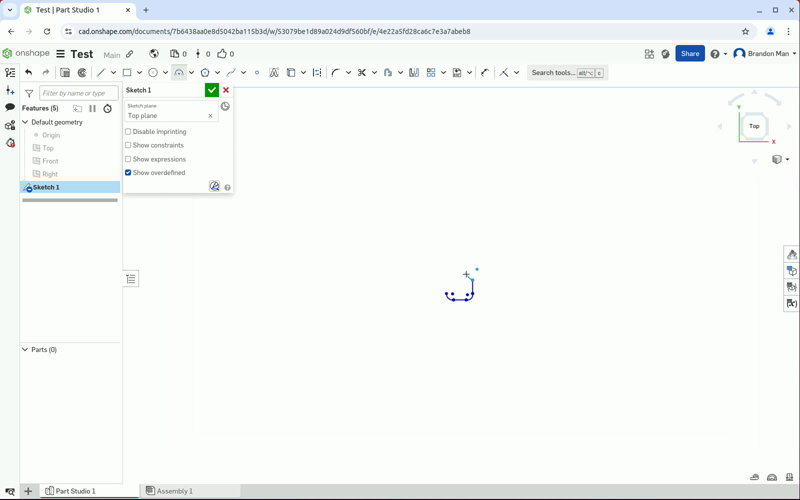
scroll(6)
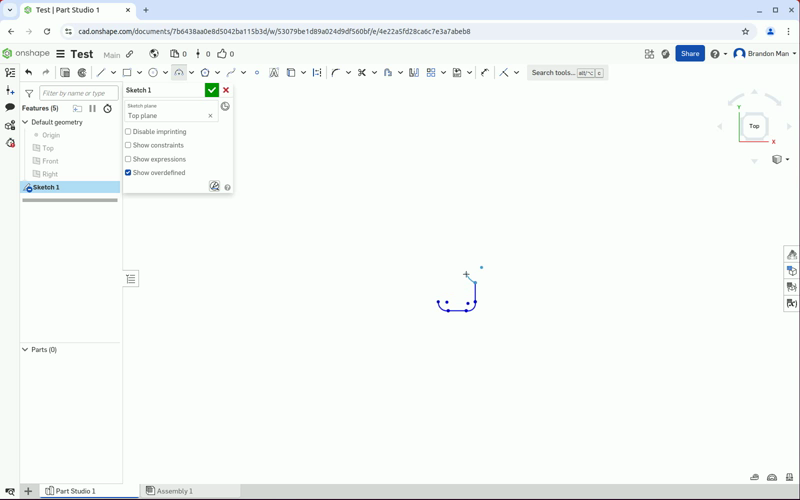
scroll(6)
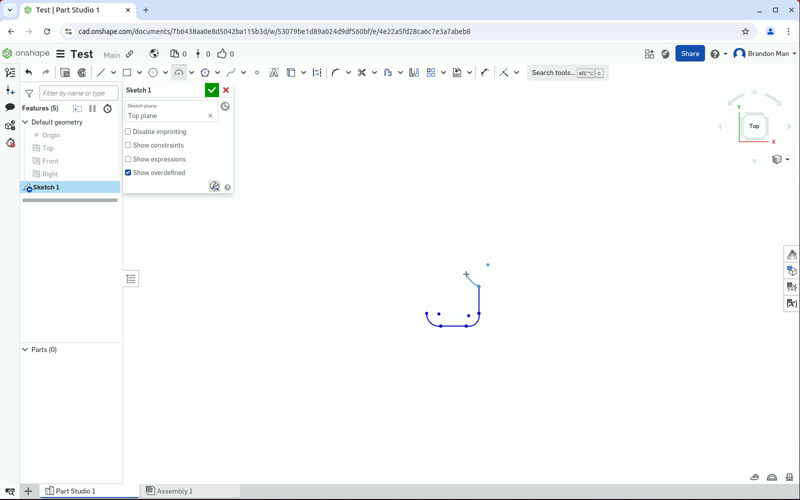
scroll(6)
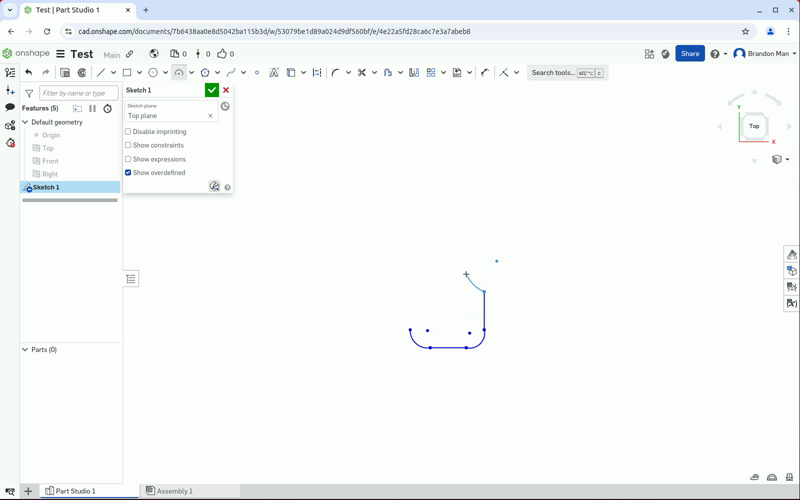
scroll(6)
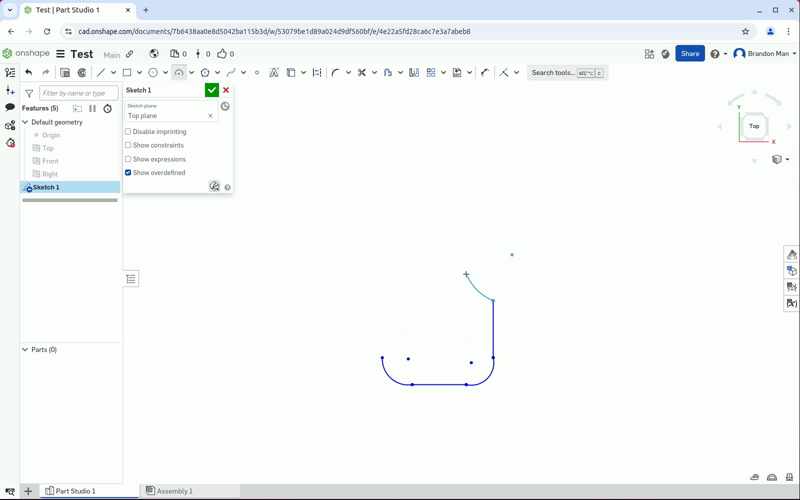
scroll(6)
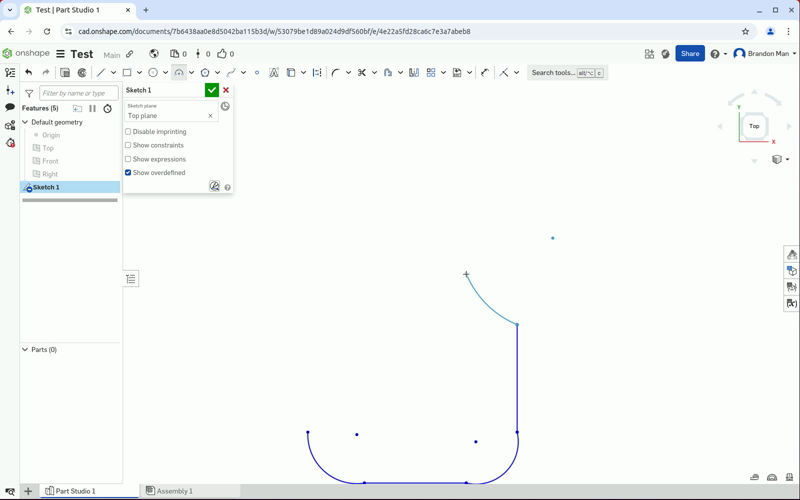
click(466, 273)
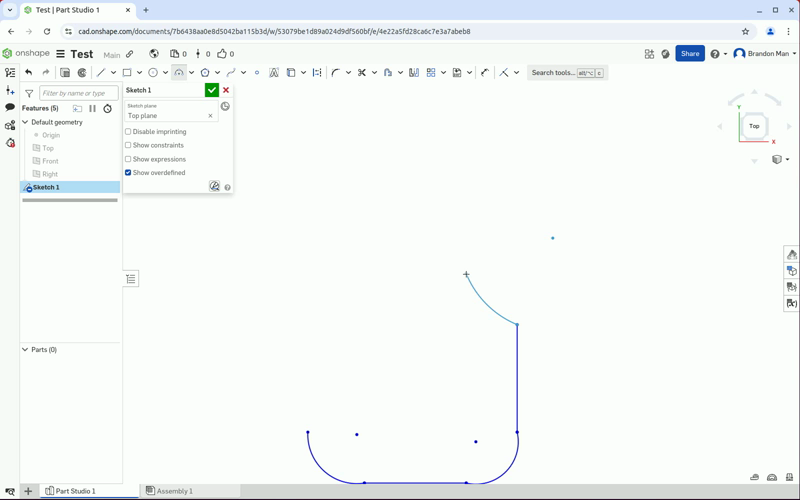
scroll(-6)
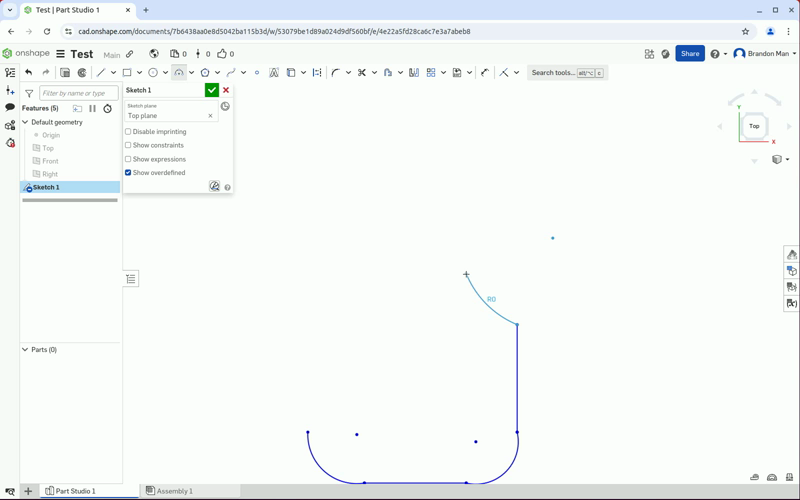
scroll(-6)
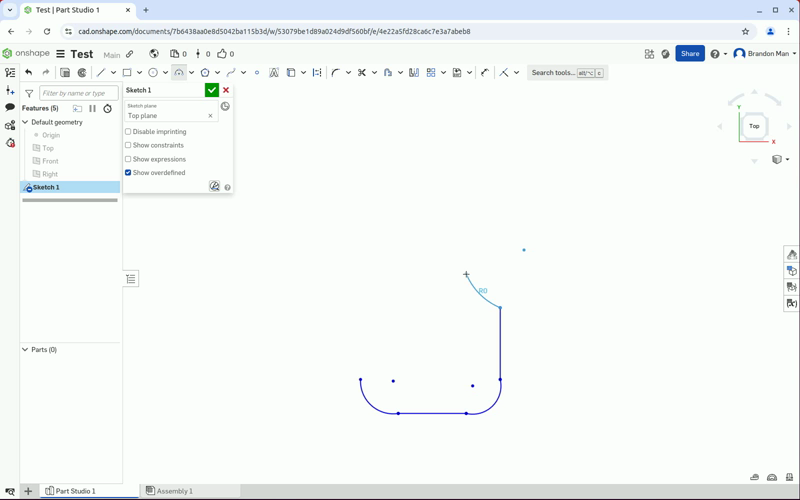
scroll(-6)
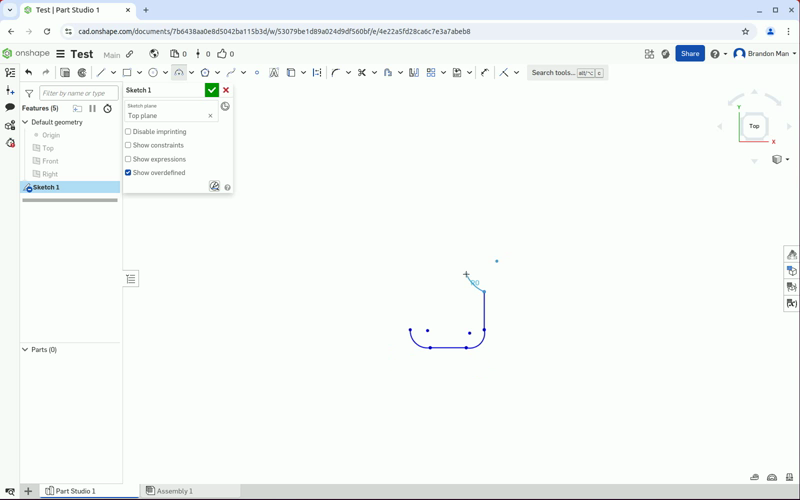
scroll(-6)
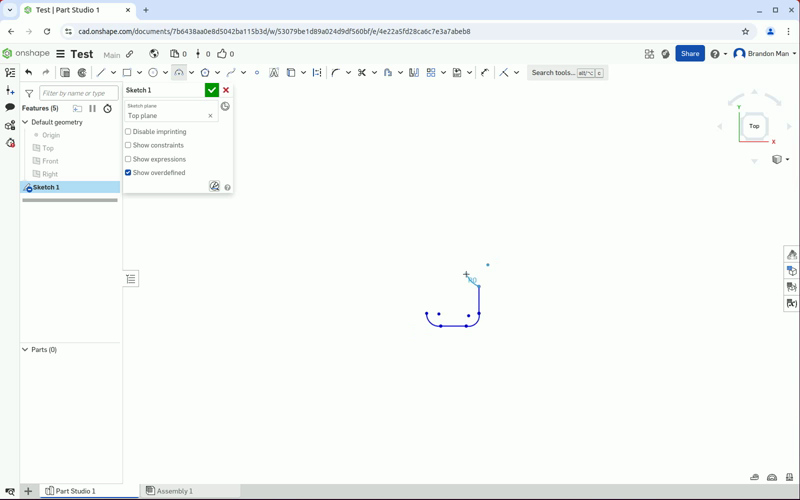
scroll(-6)
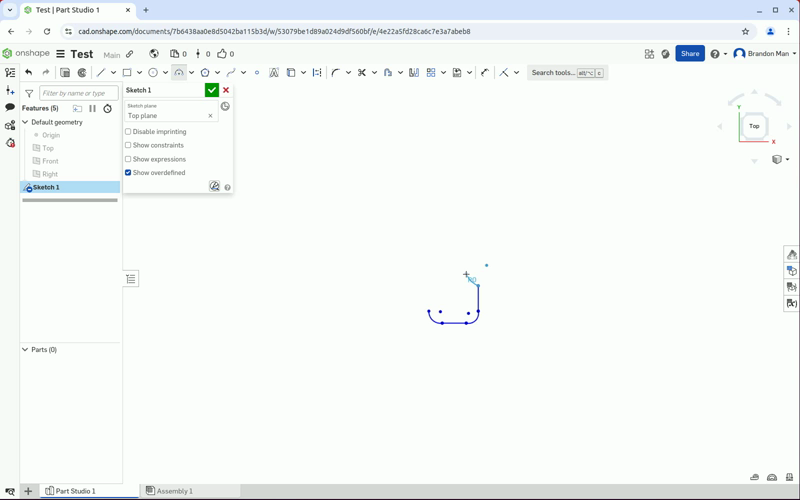
scroll(-6)
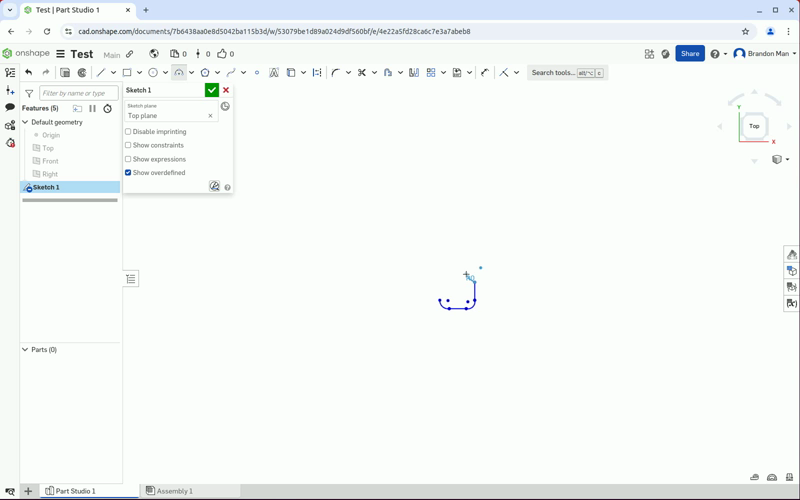
scroll(-6)
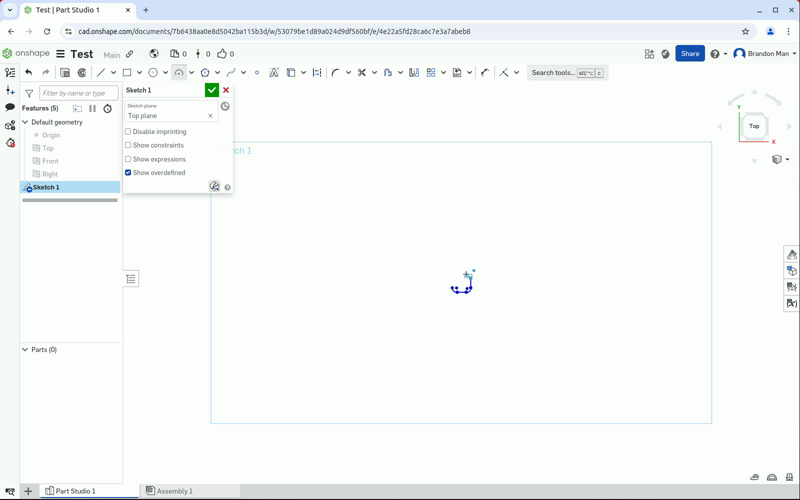
mouse_move(469, 275)
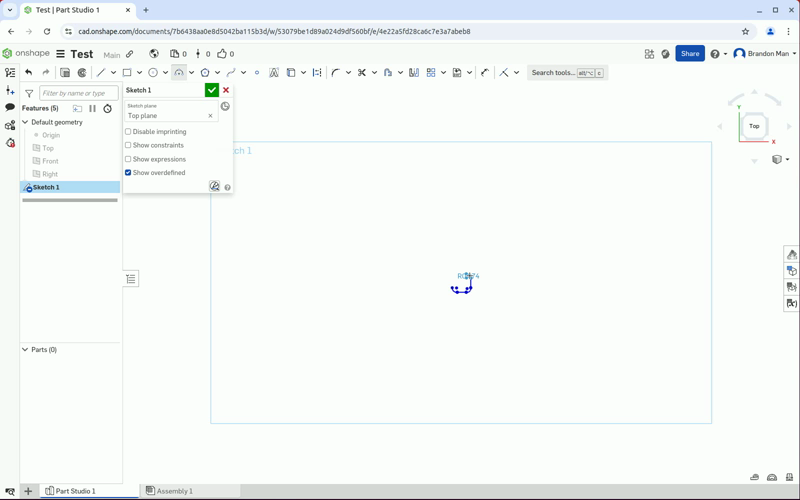
scroll(6)
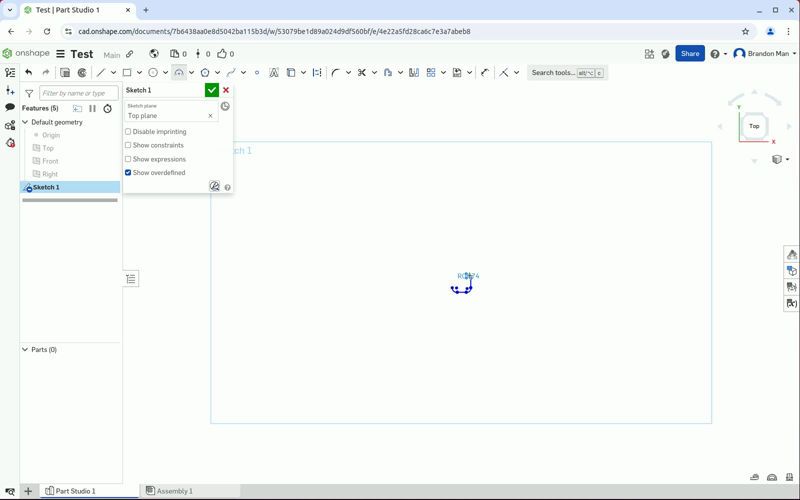
scroll(6)
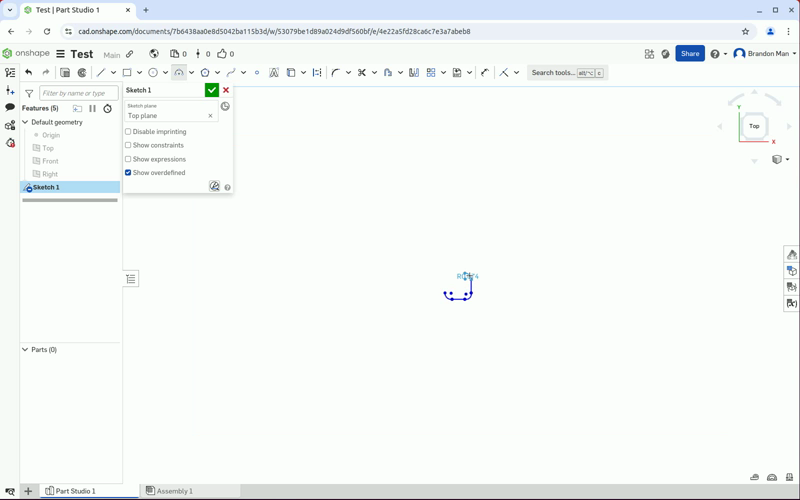
scroll(6)
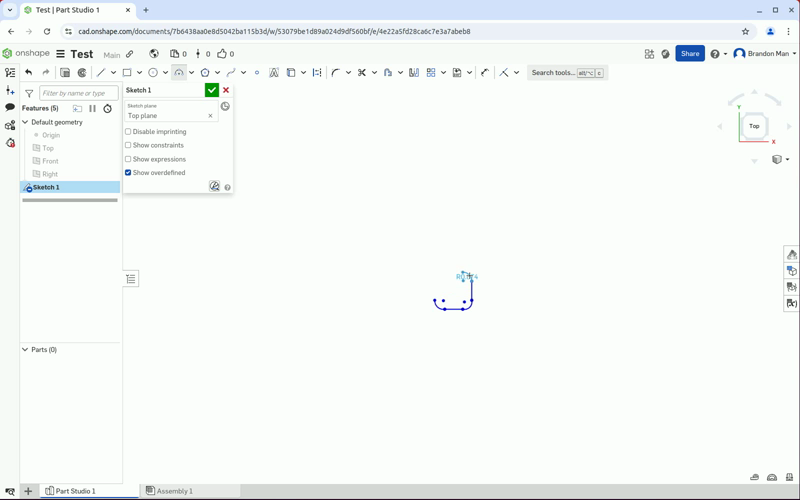
scroll(6)
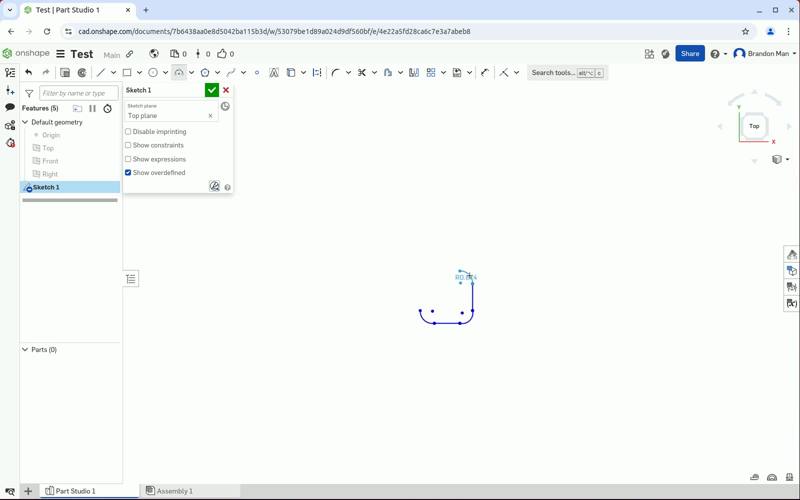
scroll(6)
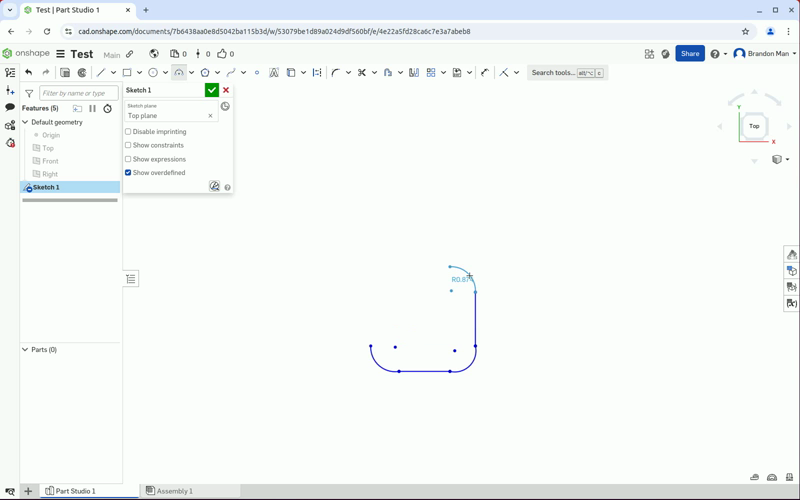
scroll(6)
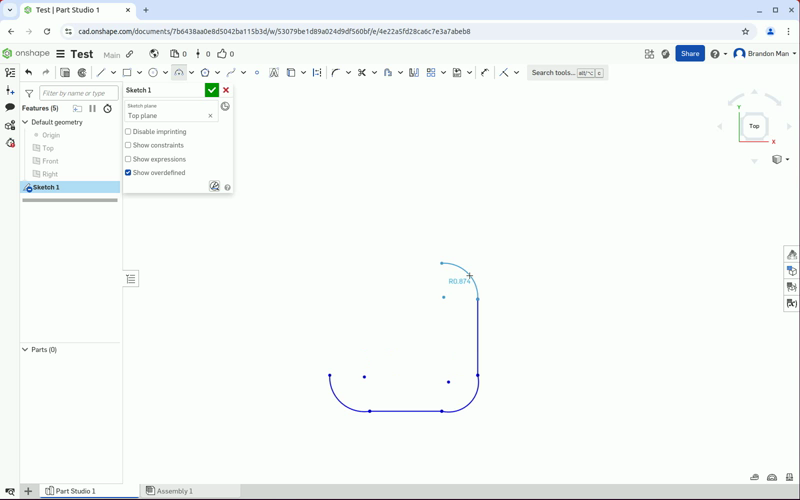
scroll(6)
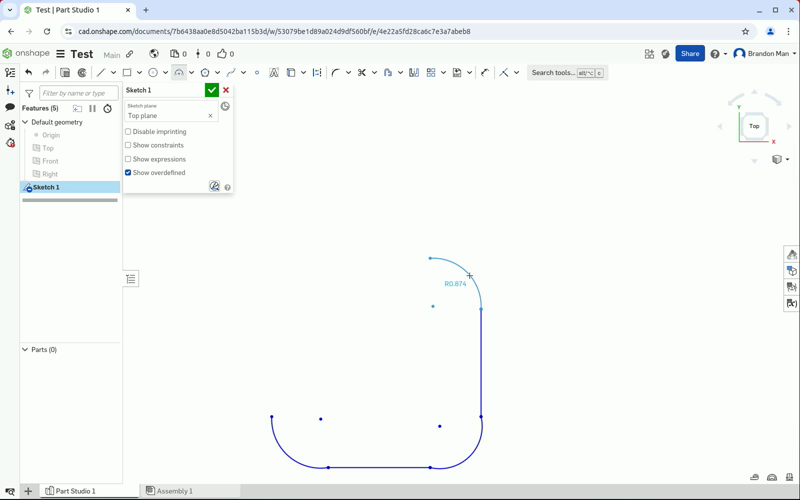
click(469, 275)
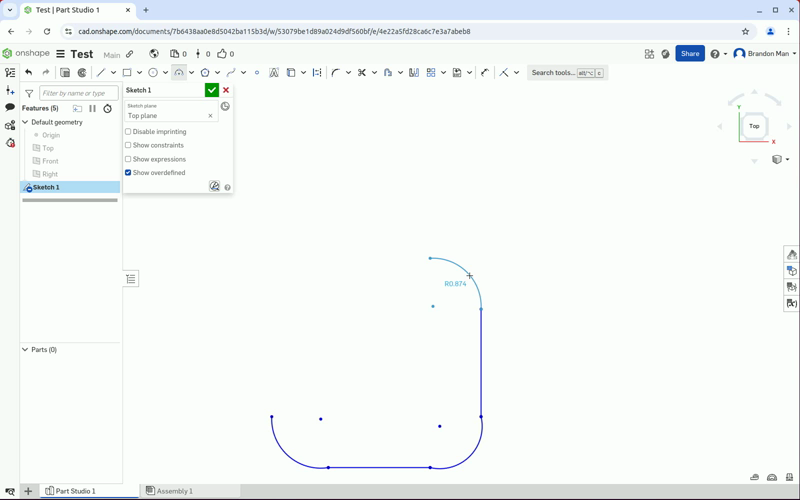
scroll(-6)
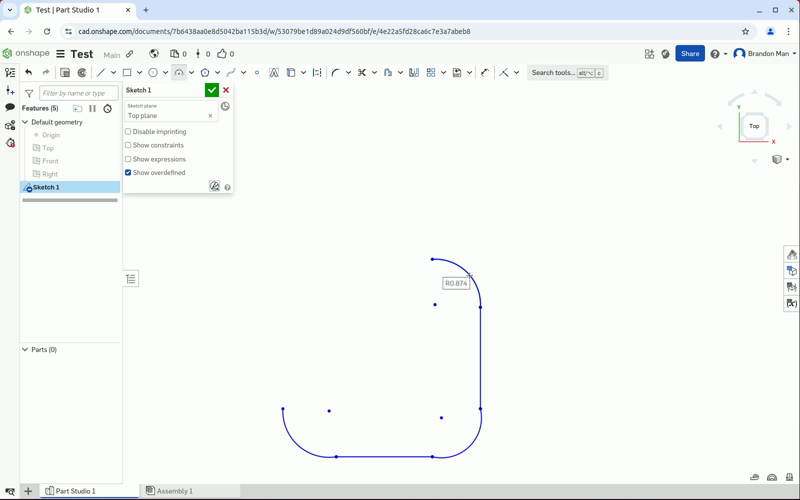
scroll(-6)
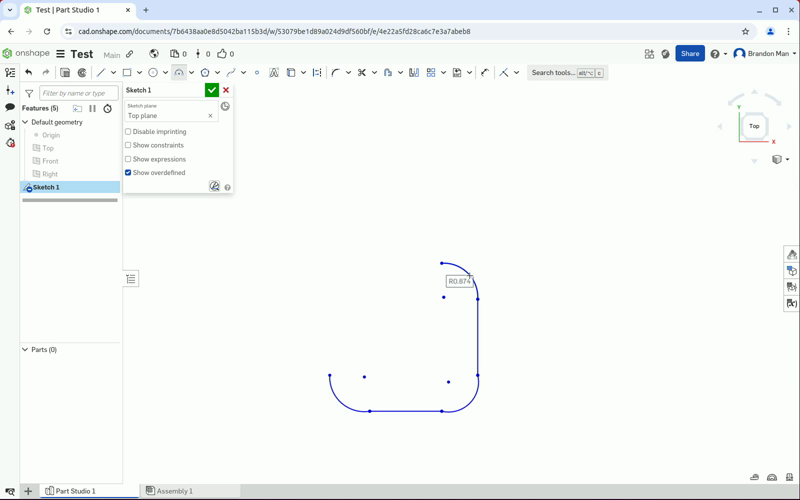
scroll(-6)
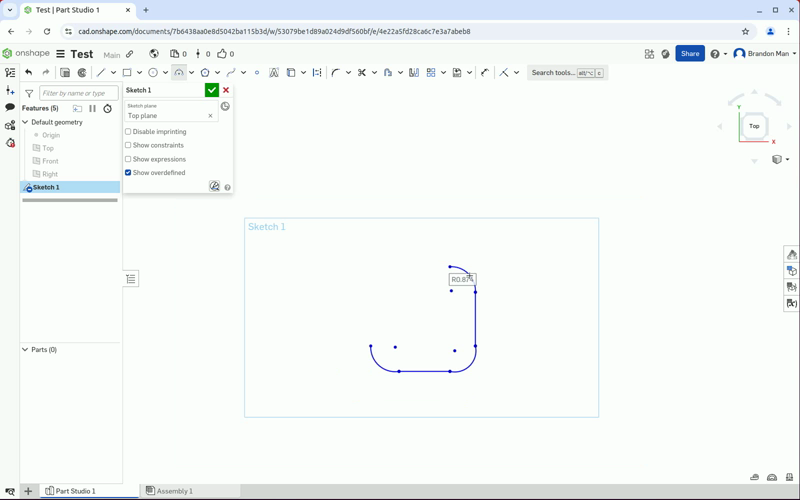
scroll(-6)
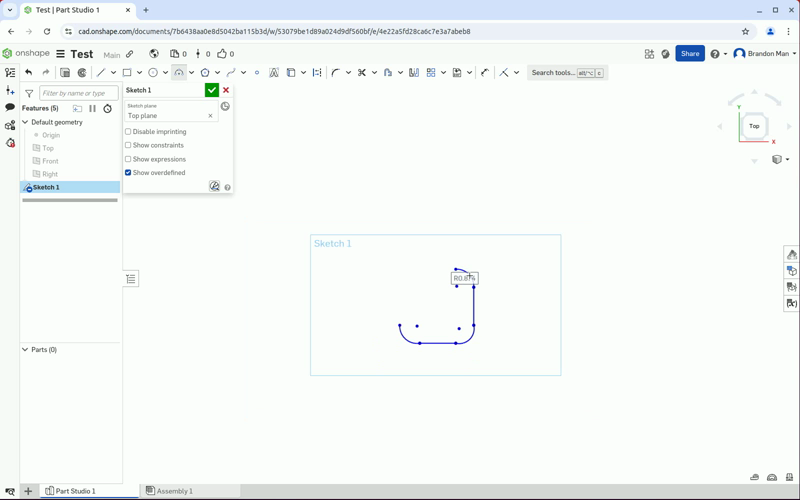
scroll(-6)
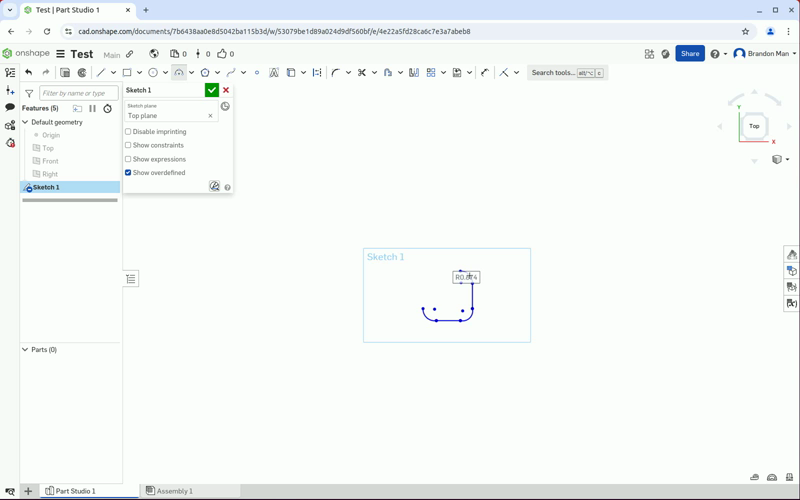
scroll(-6)
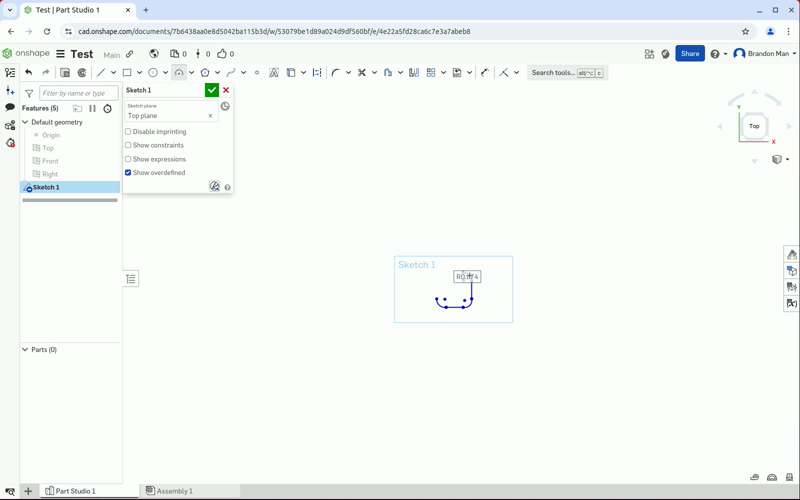
scroll(-6)
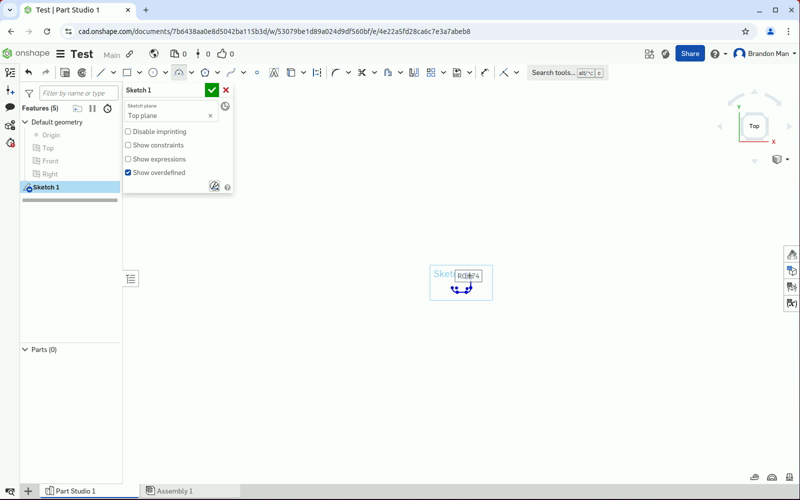
key_up(shift)
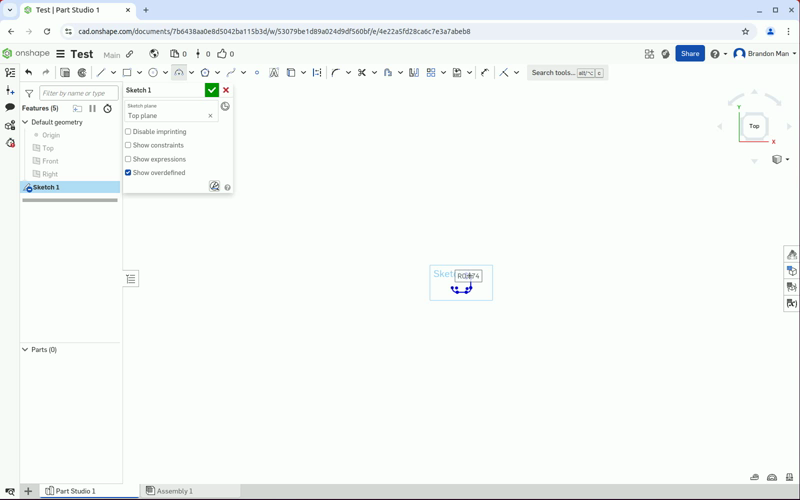
key(esc)
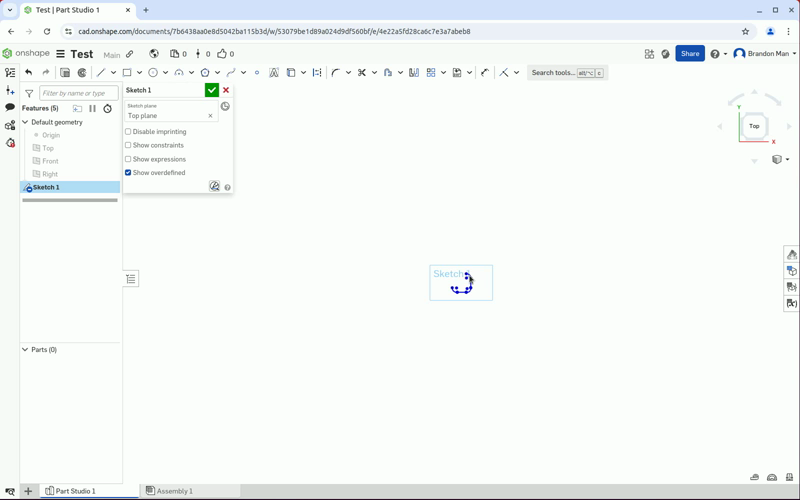
key(l)
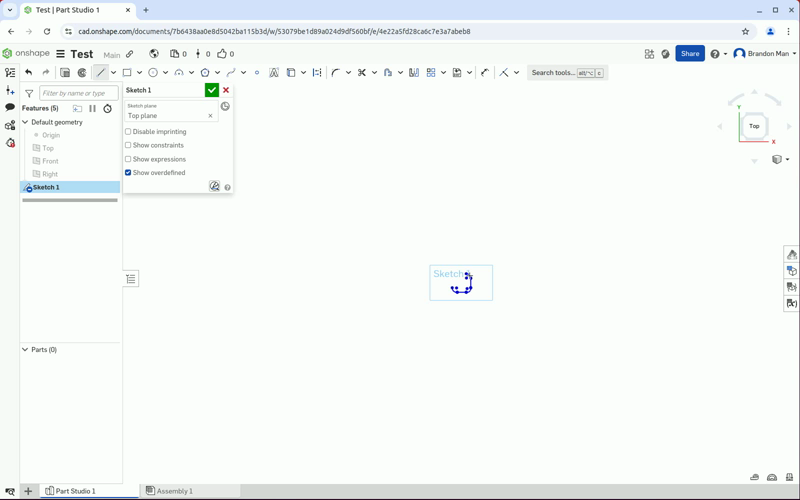
mouse_move(466, 273)
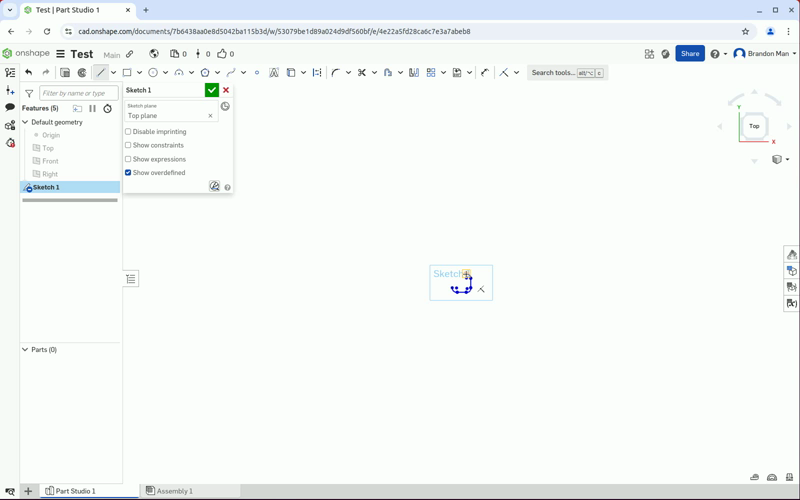
scroll(6)
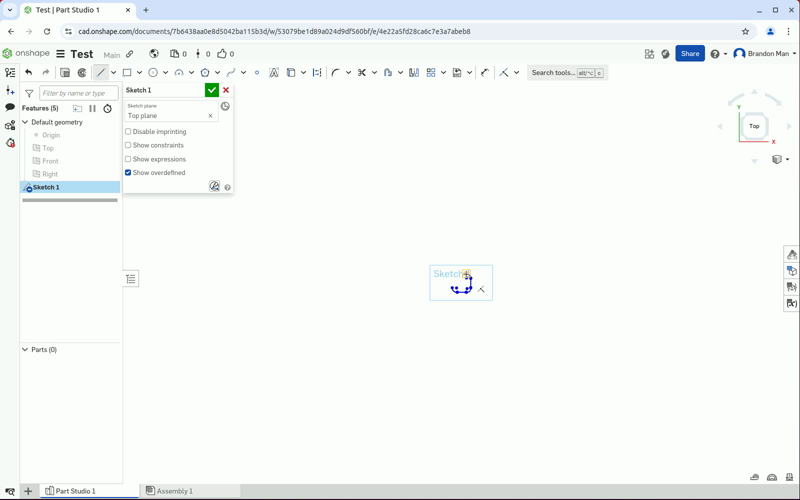
scroll(6)
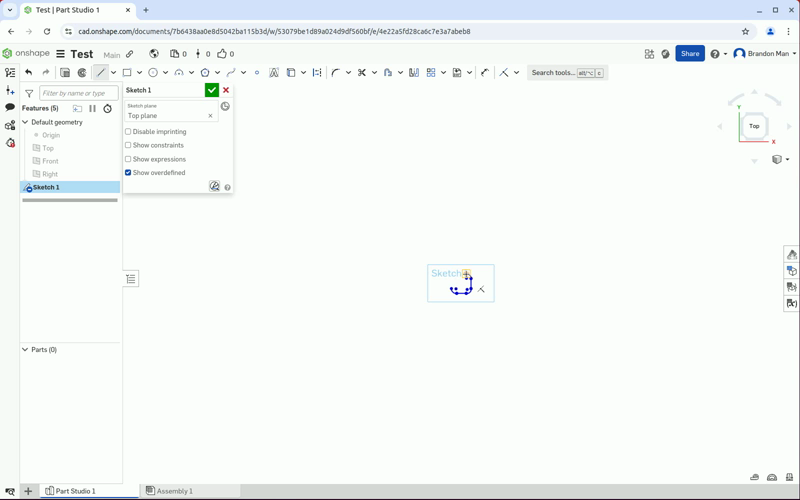
scroll(6)
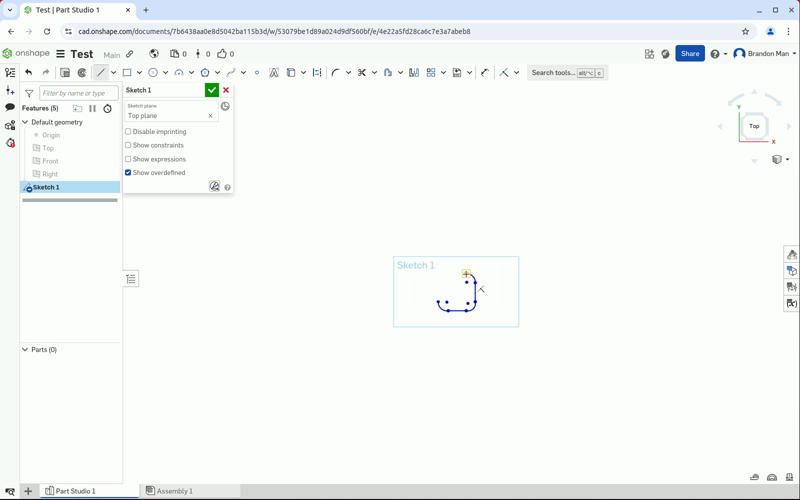
scroll(6)
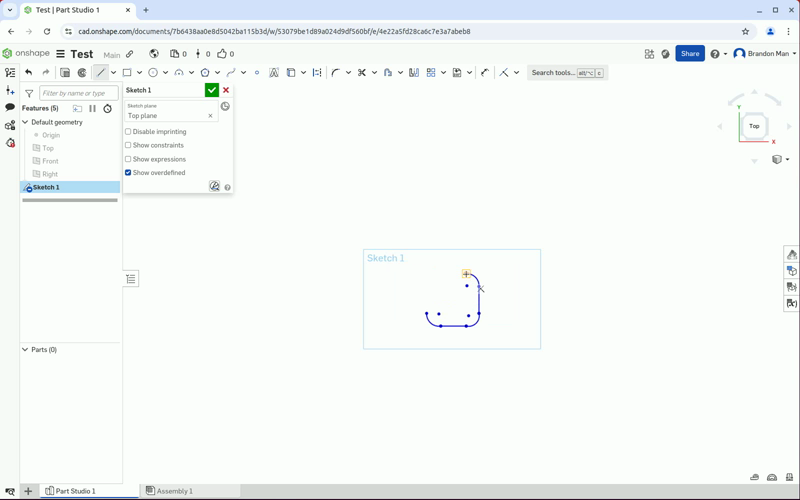
scroll(6)
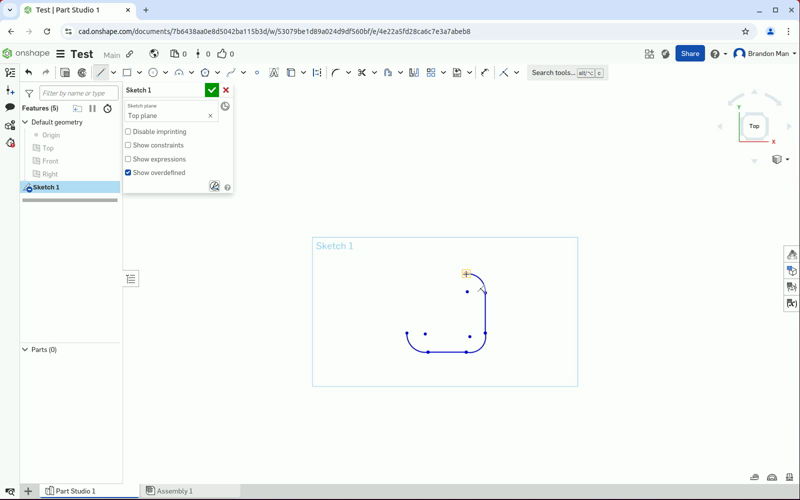
scroll(6)
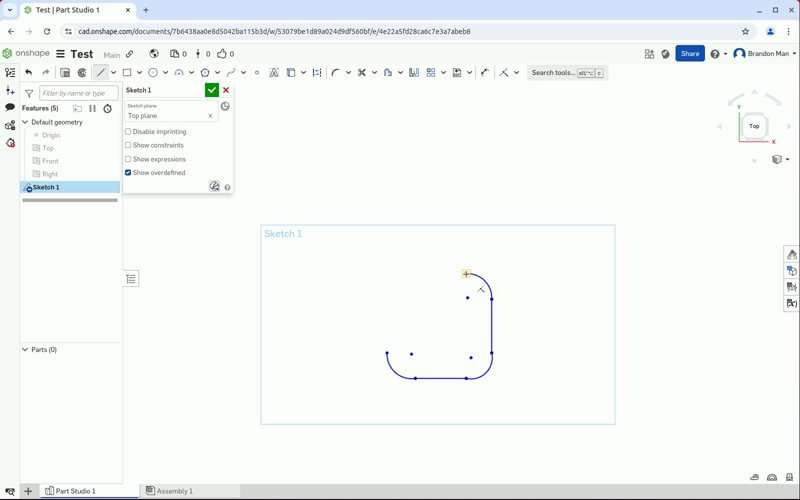
scroll(6)
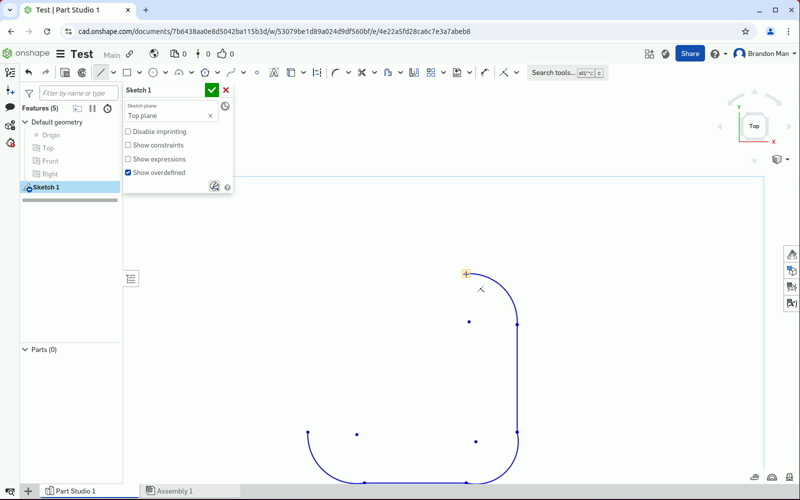
click(466, 273)
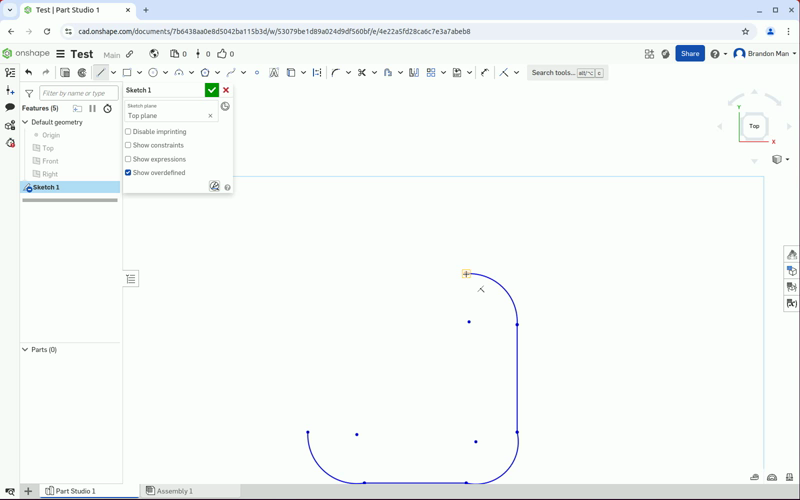
scroll(-6)
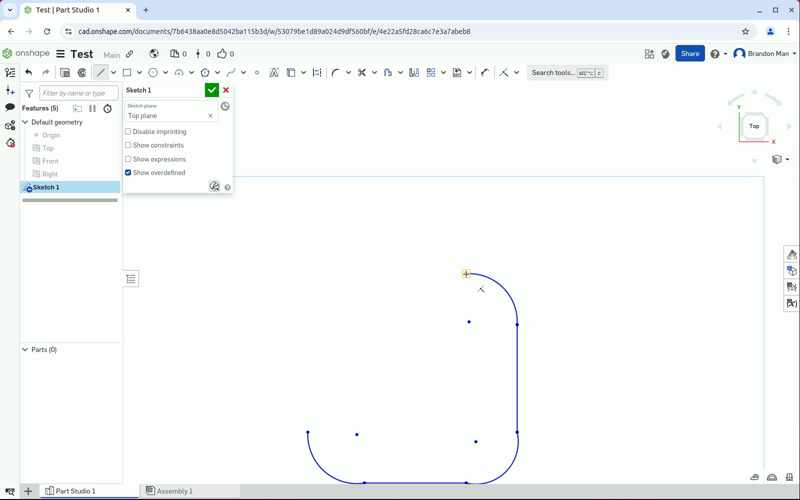
scroll(-6)
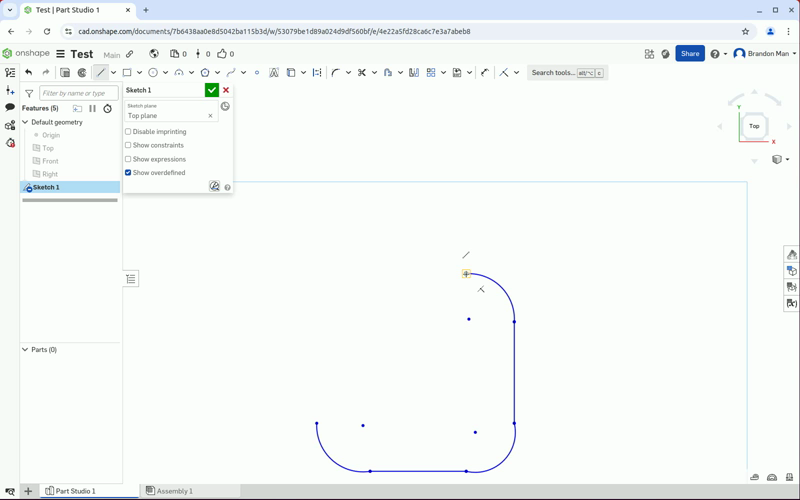
scroll(-6)
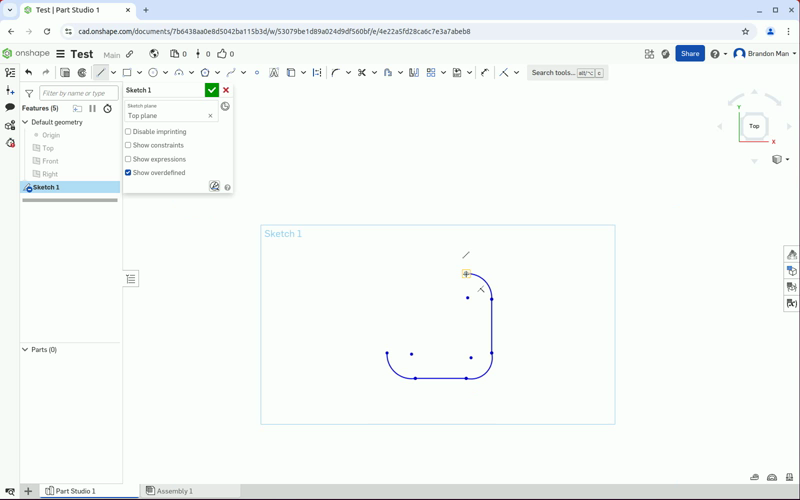
scroll(-6)
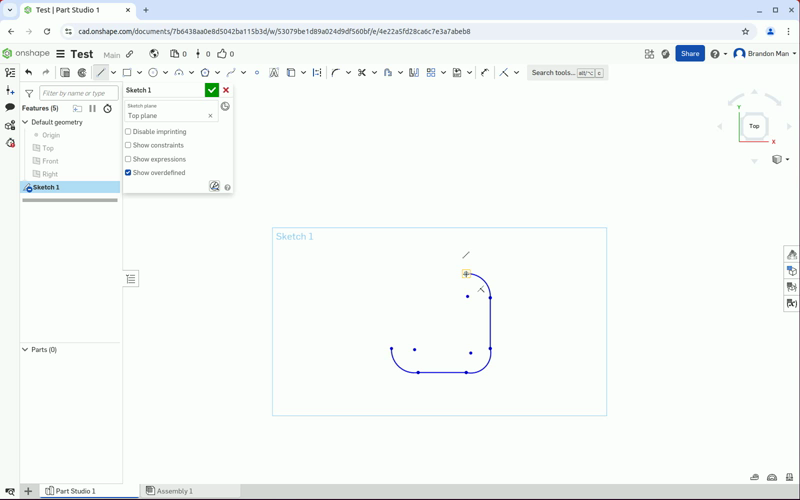
scroll(-6)
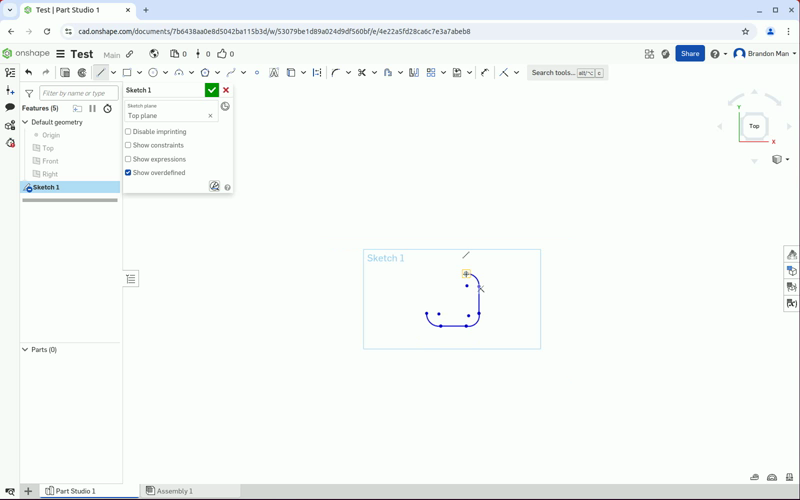
scroll(-6)
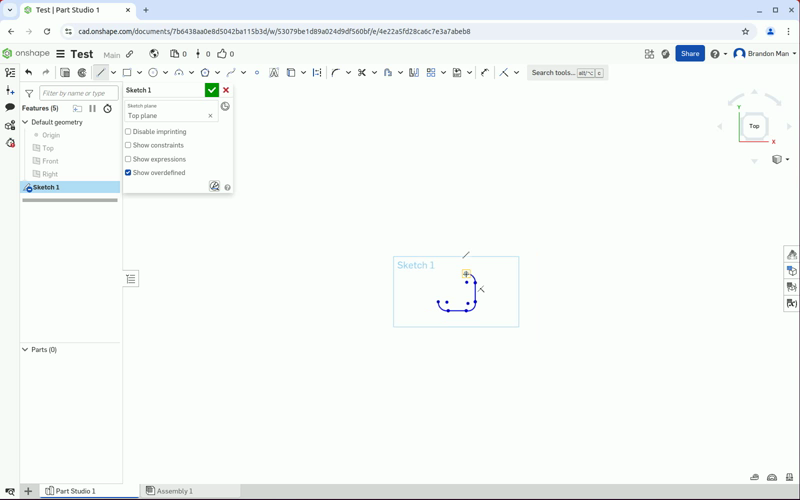
scroll(-6)
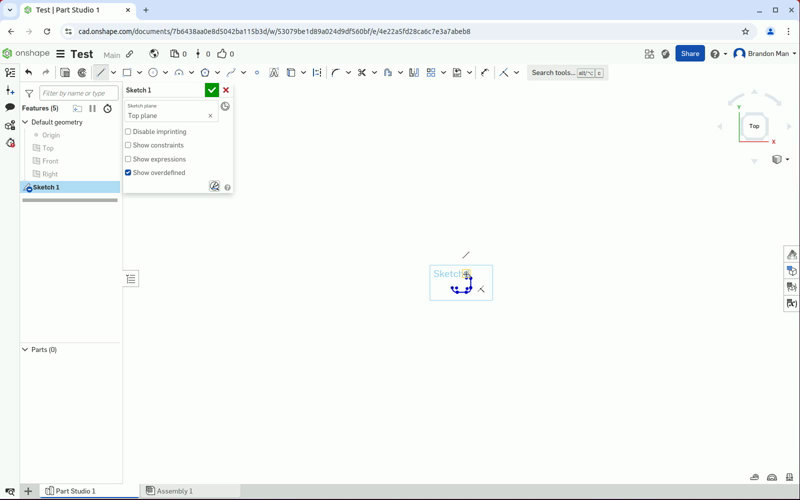
key_down(shift)
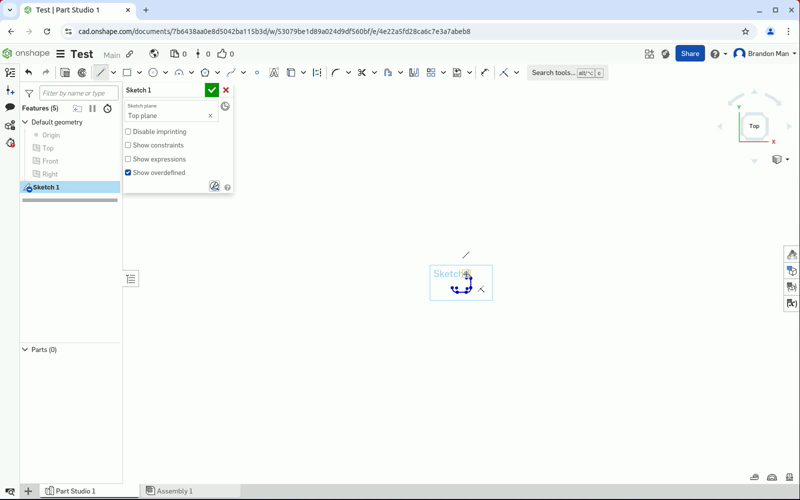
mouse_move(496, 273)
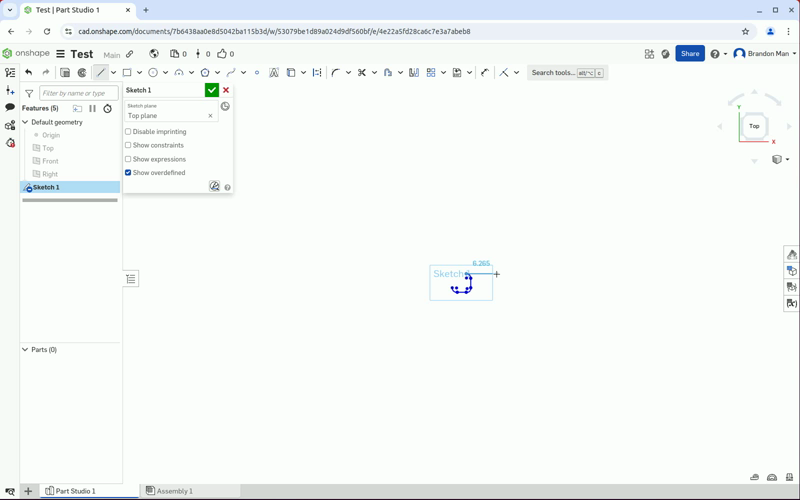
mouse_move(457, 273)
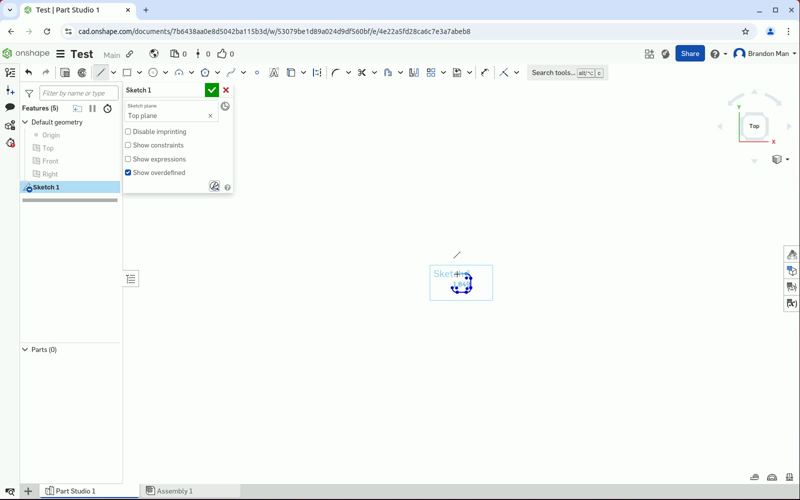
click(457, 273)
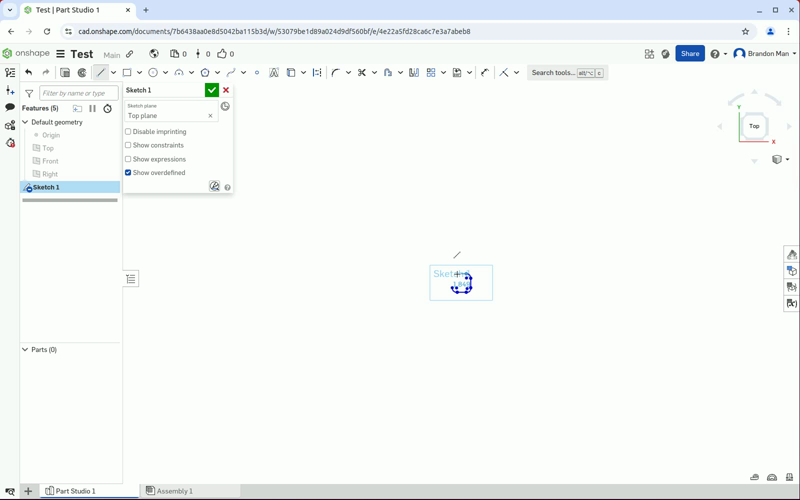
key_up(shift)
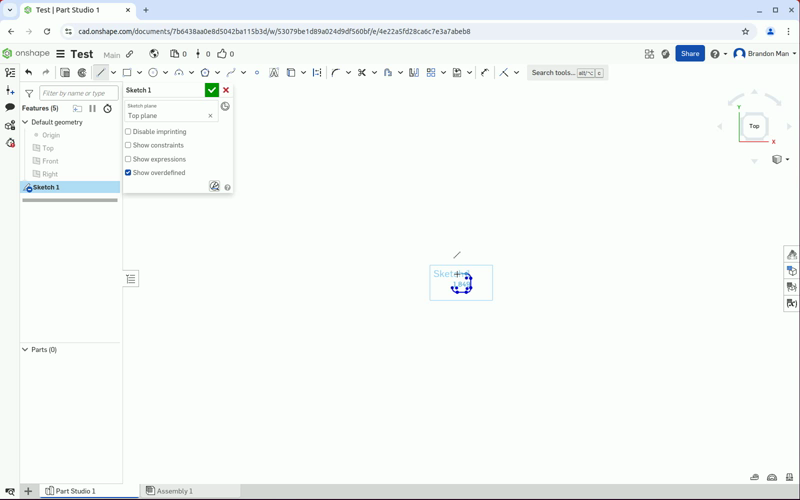
key(esc)
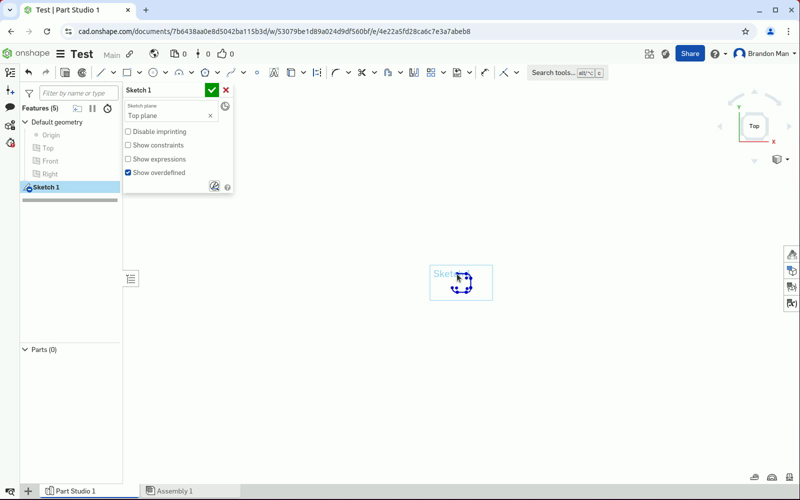
key(a)
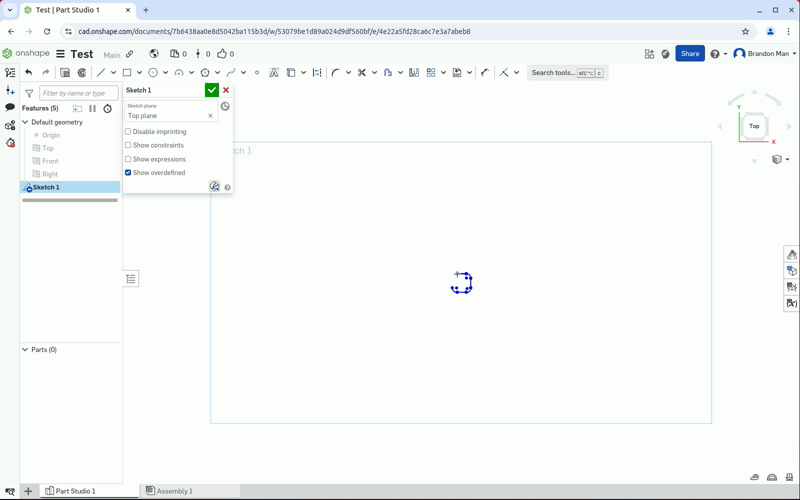
mouse_move(457, 273)
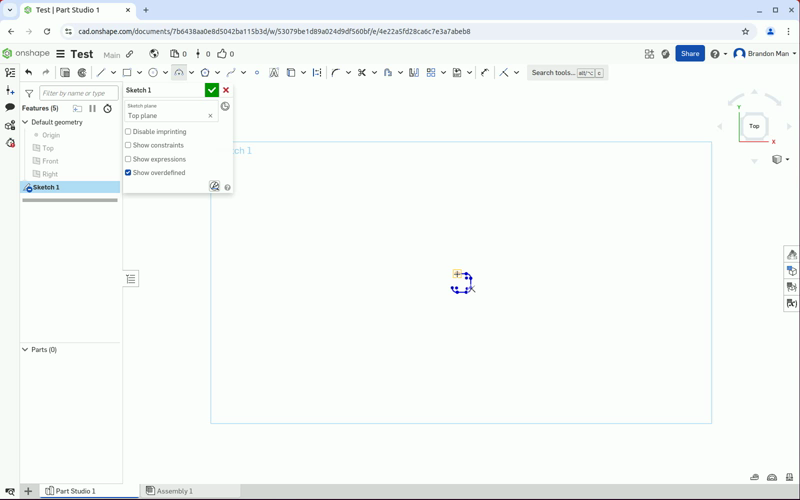
click(457, 273)
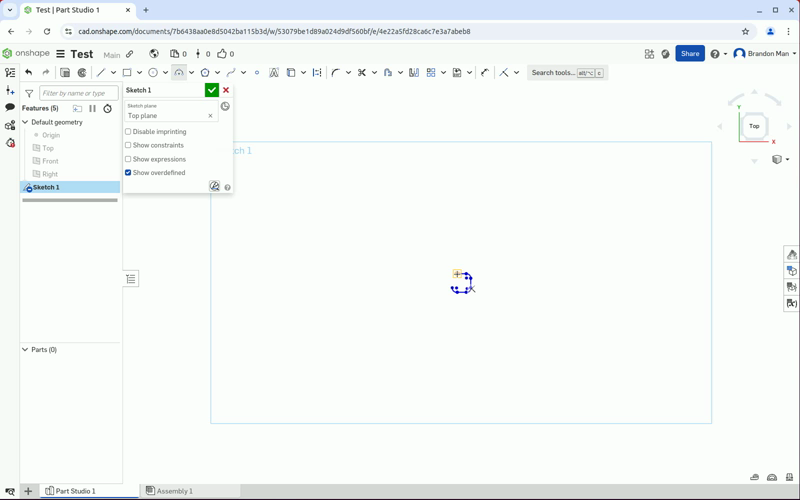
key_down(shift)
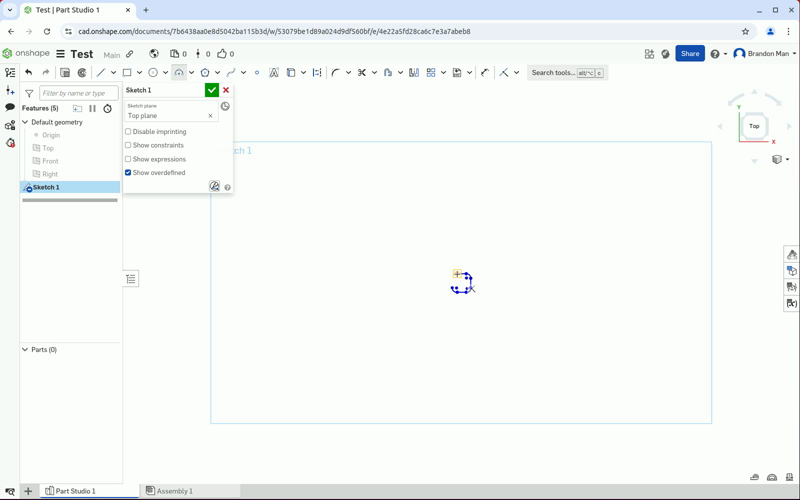
mouse_move(452, 278)
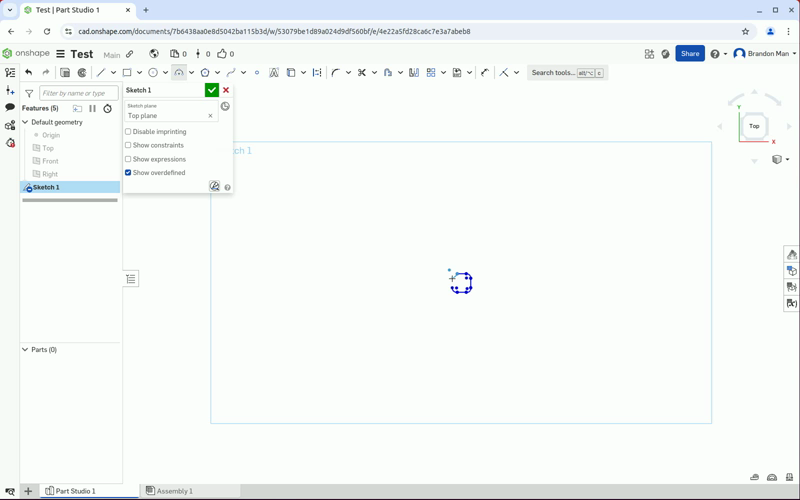
scroll(6)
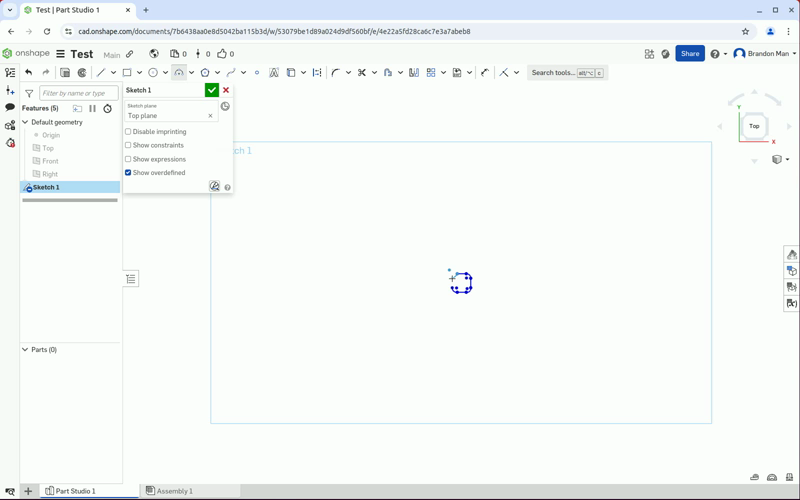
scroll(6)
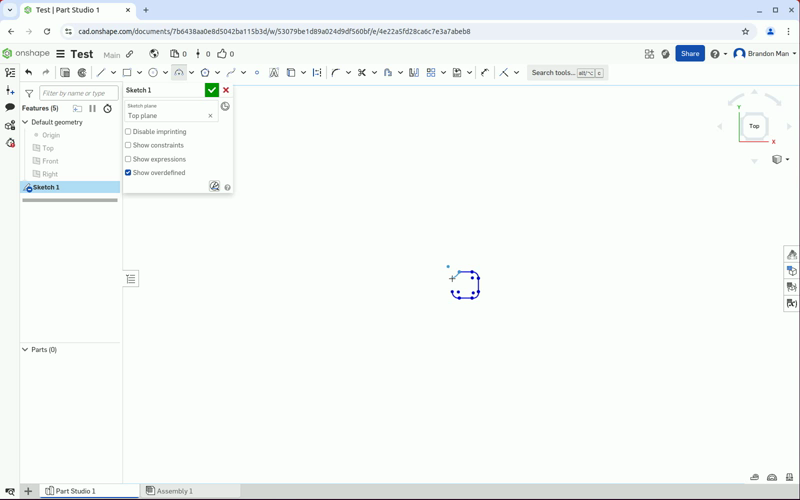
scroll(6)
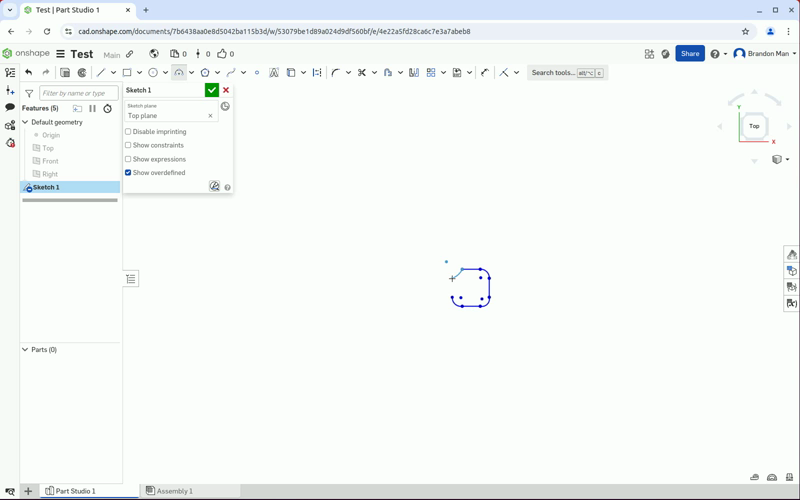
scroll(6)
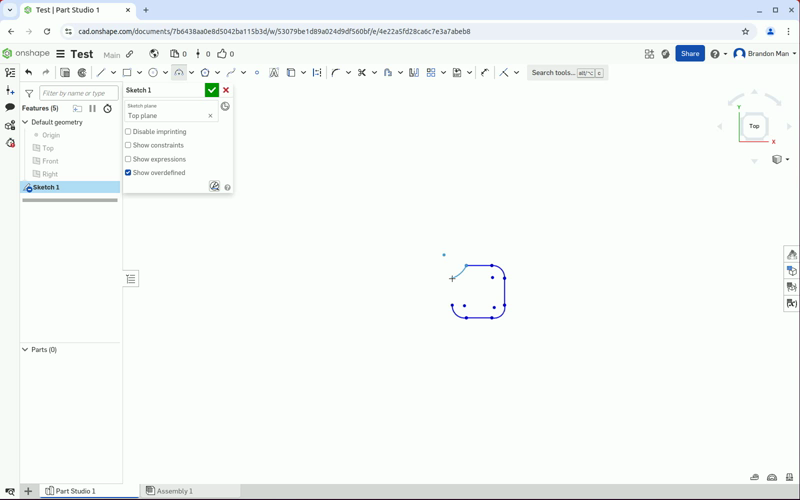
scroll(6)
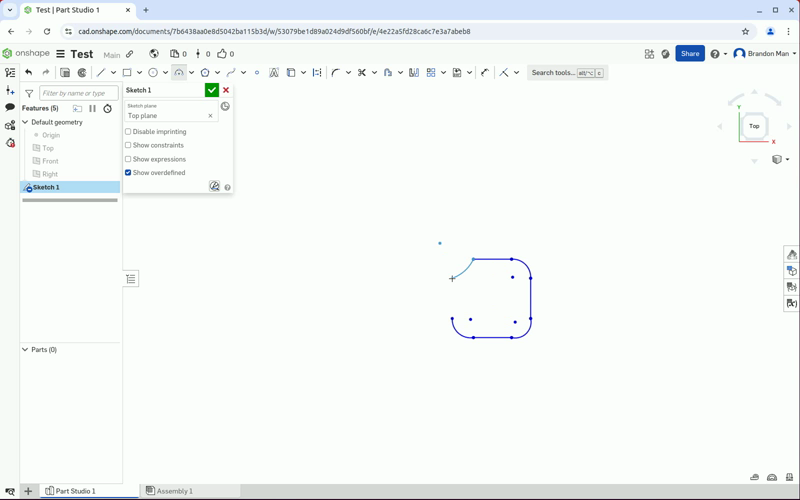
scroll(6)
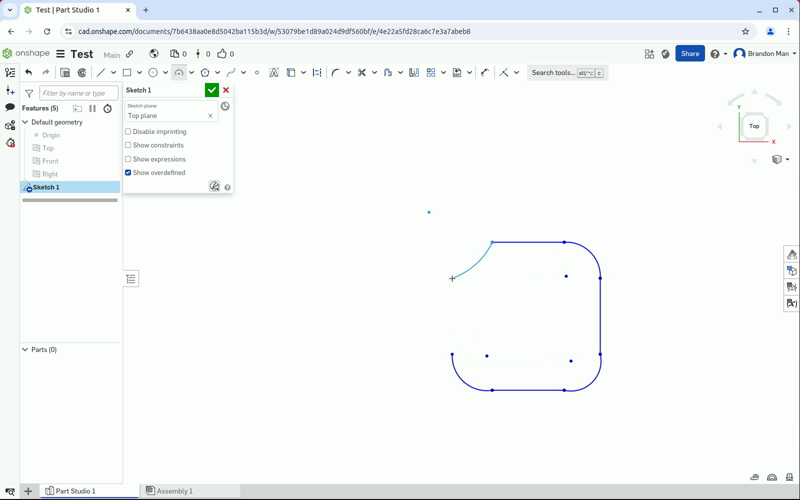
scroll(6)
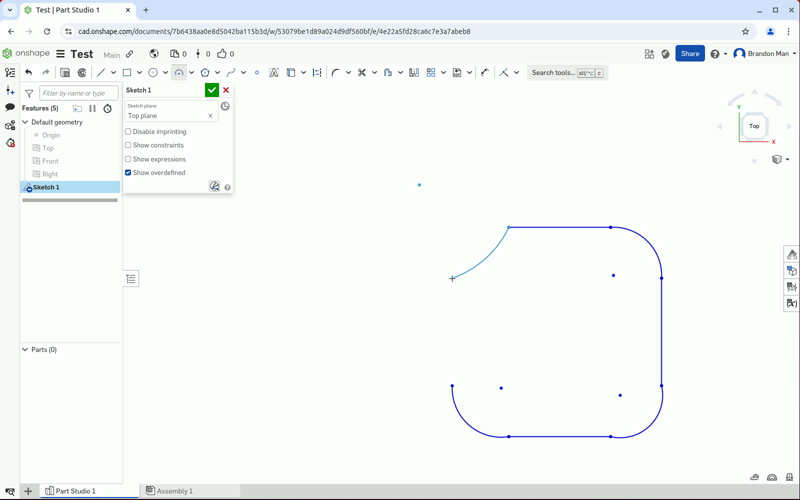
click(452, 278)
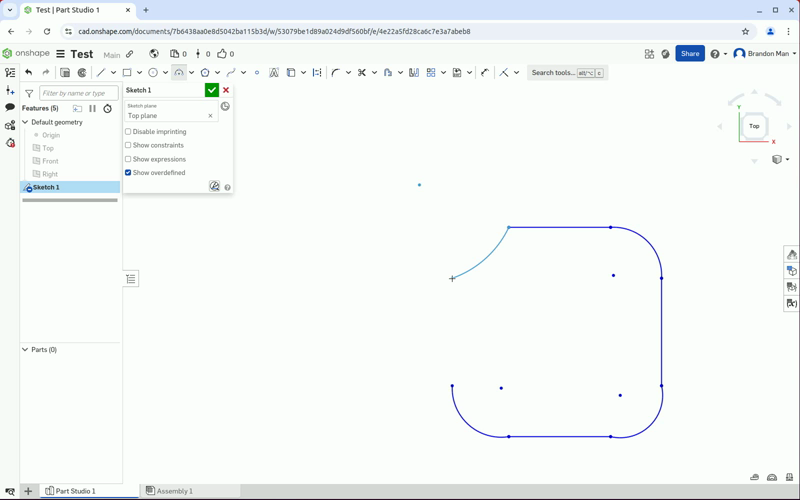
scroll(-6)
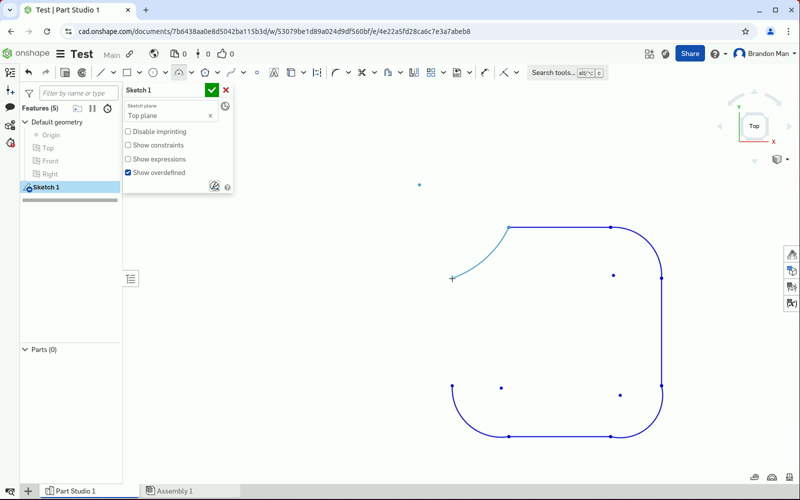
scroll(-6)
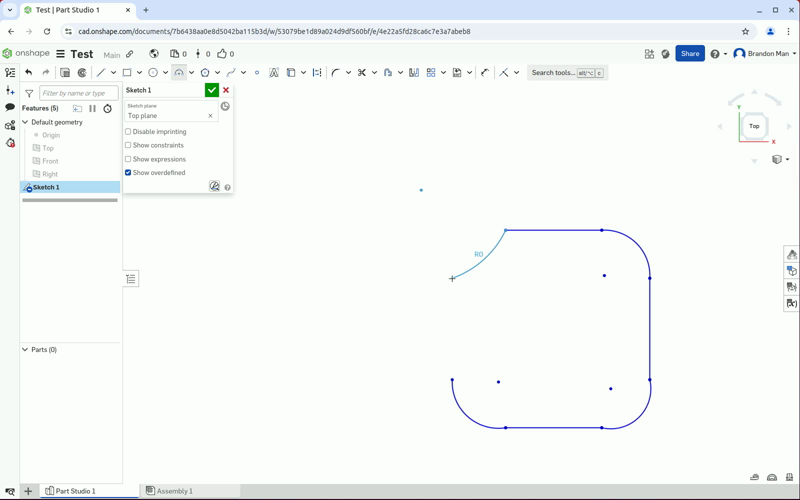
scroll(-6)
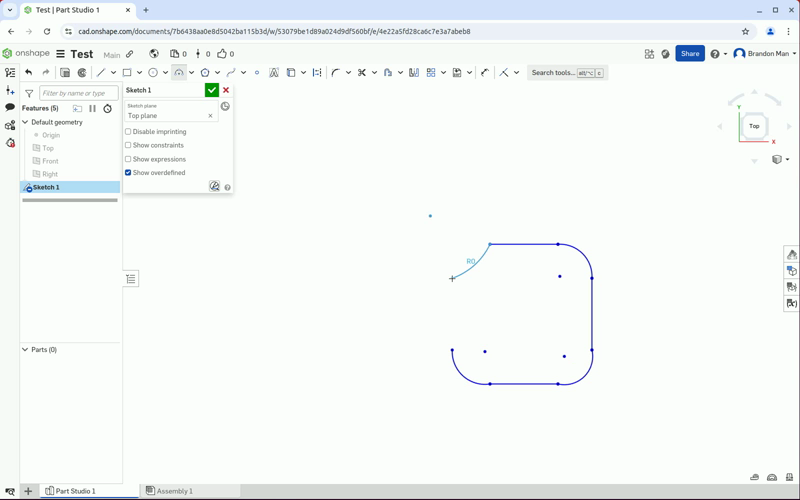
scroll(-6)
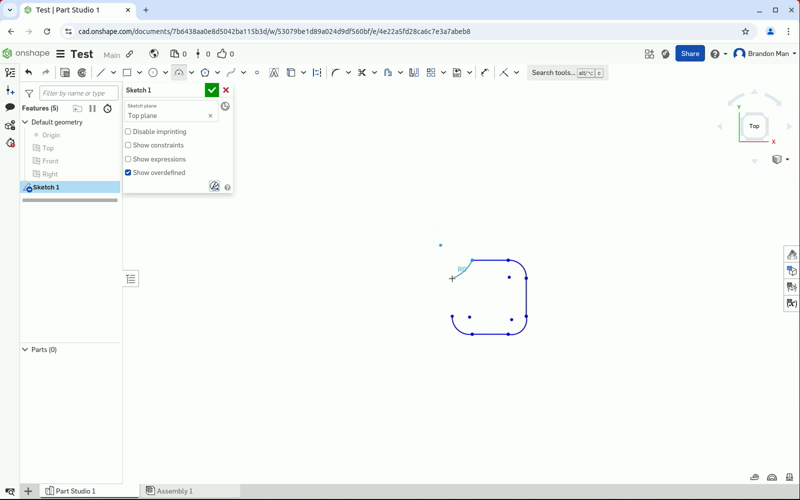
scroll(-6)
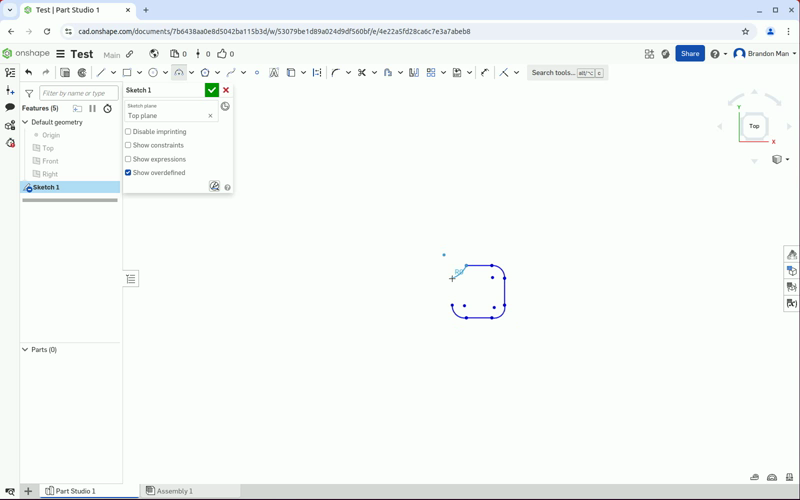
scroll(-6)
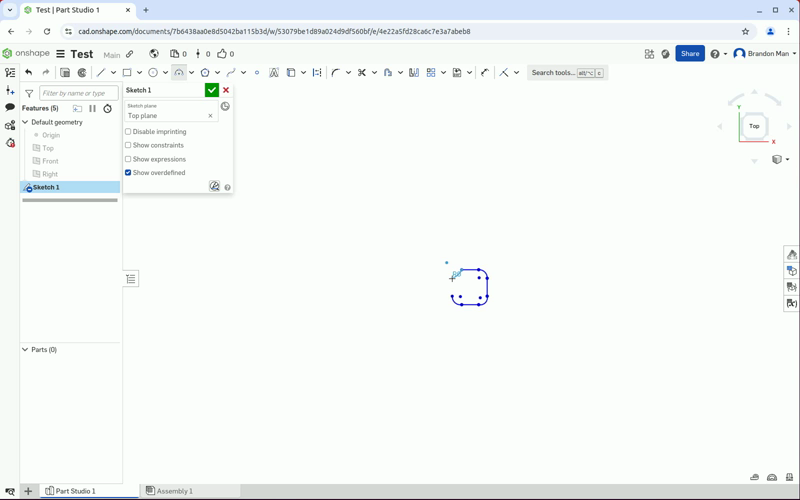
scroll(-6)
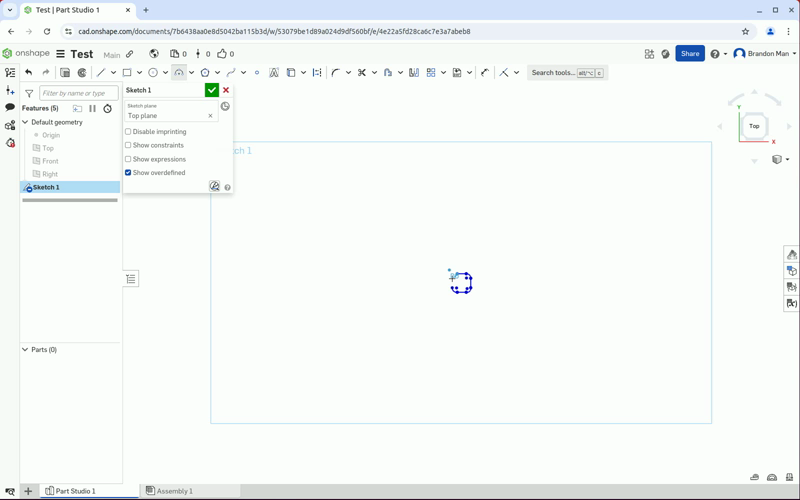
mouse_move(453, 275)
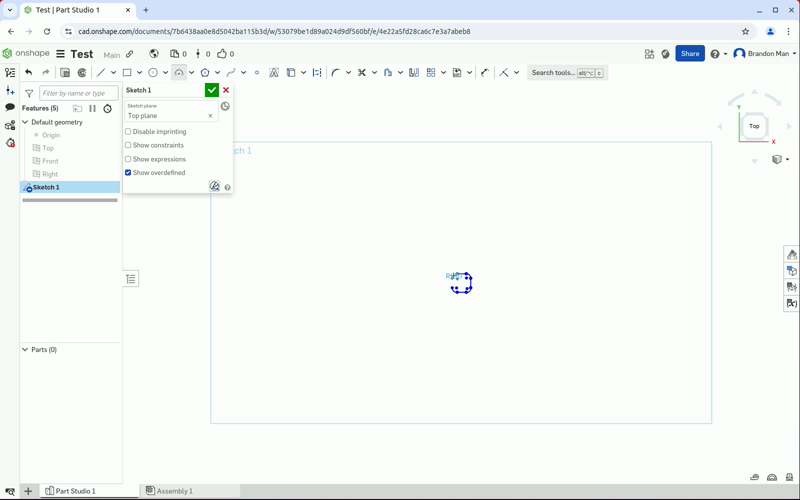
scroll(6)
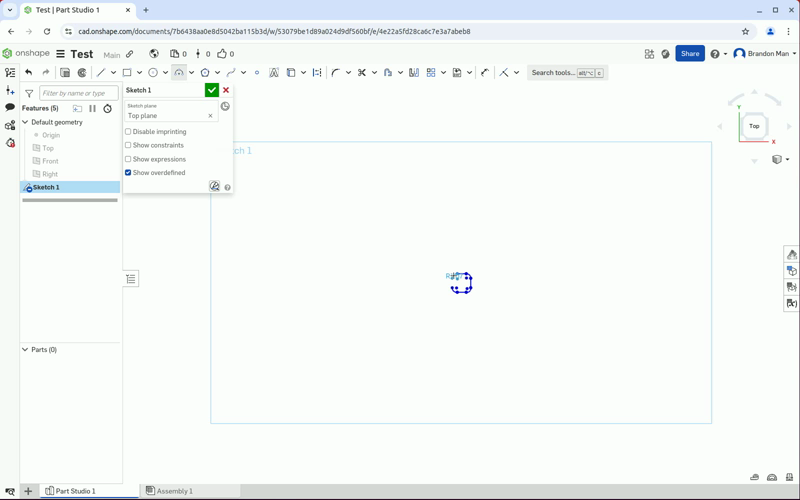
scroll(6)
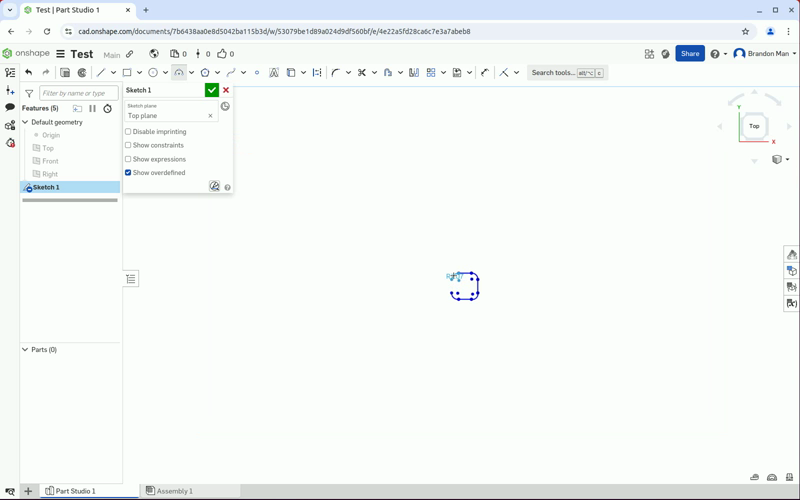
scroll(6)
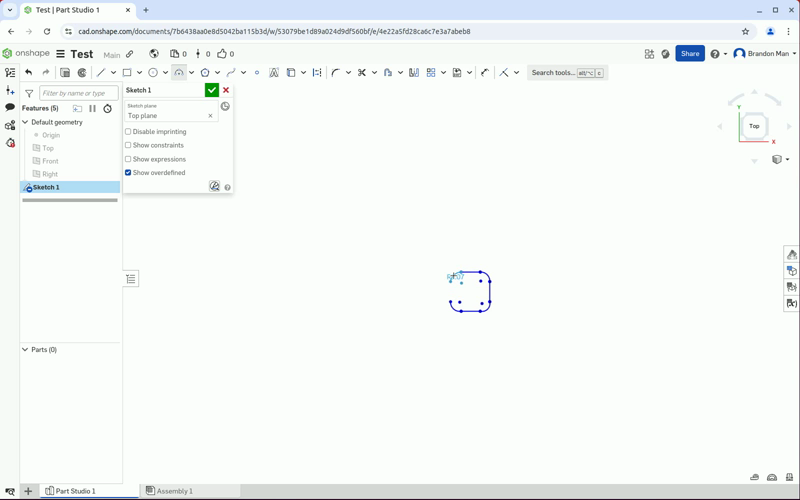
scroll(6)
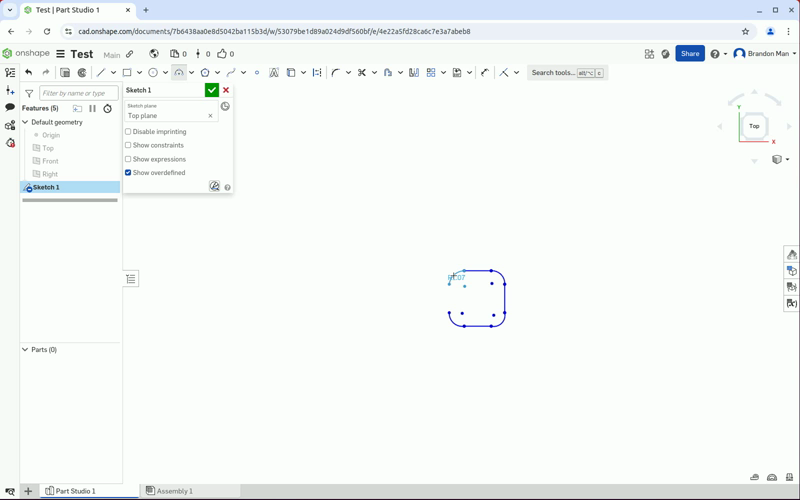
scroll(6)
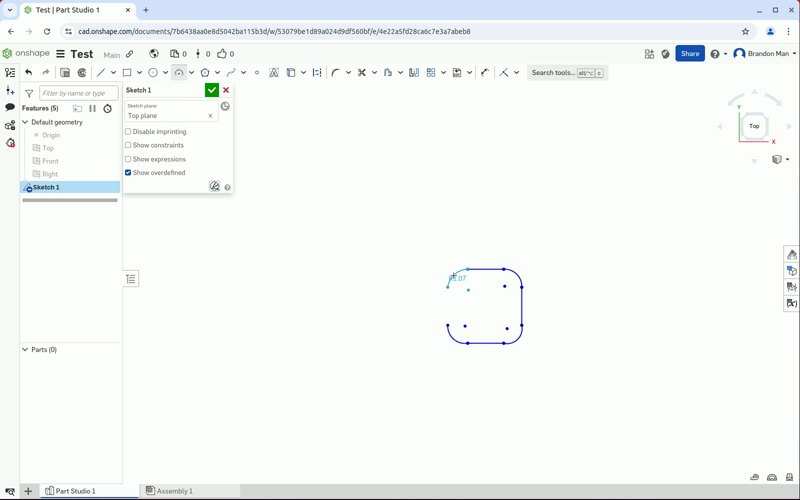
scroll(6)
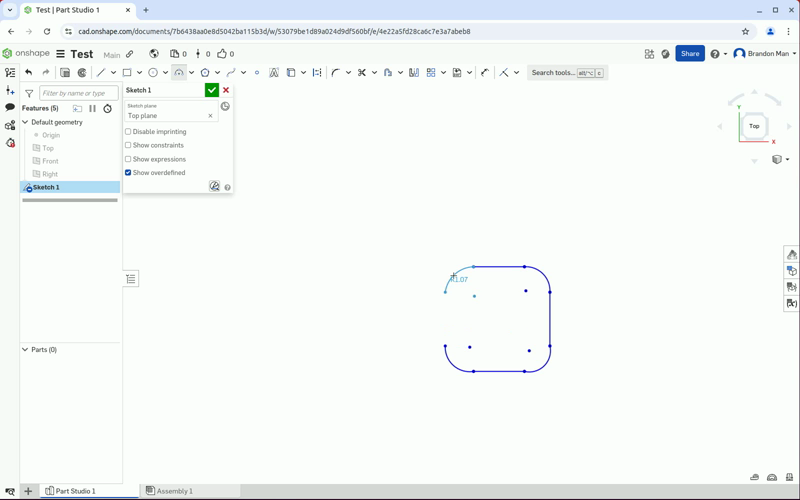
scroll(6)
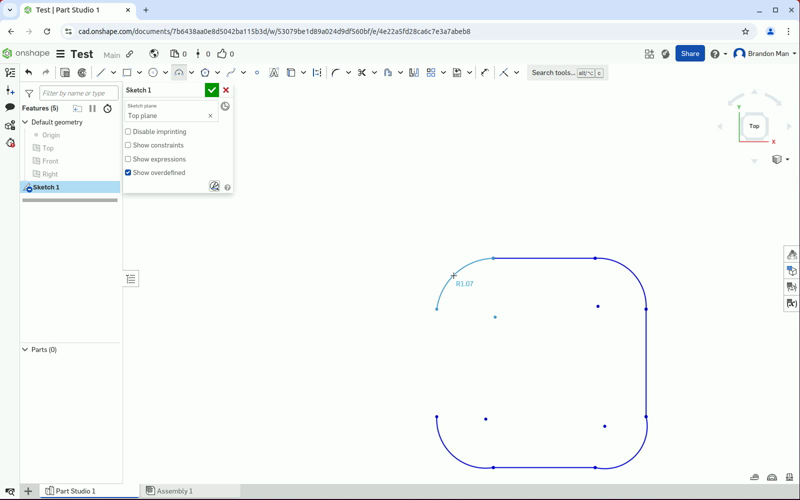
click(453, 275)
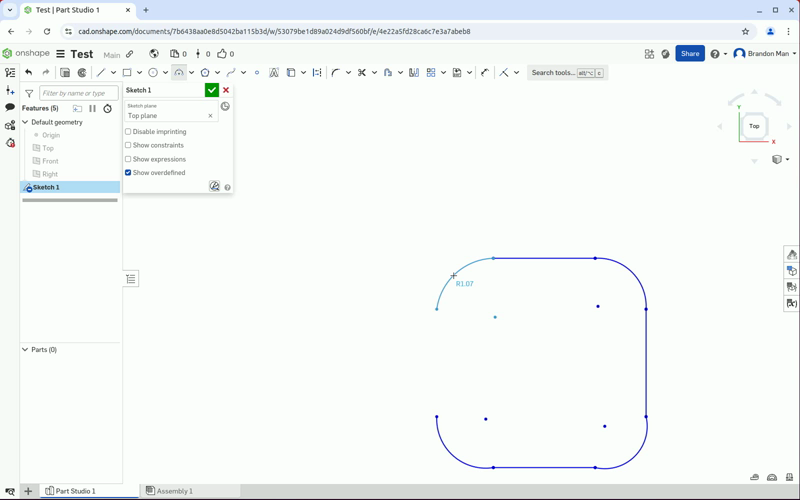
scroll(-6)
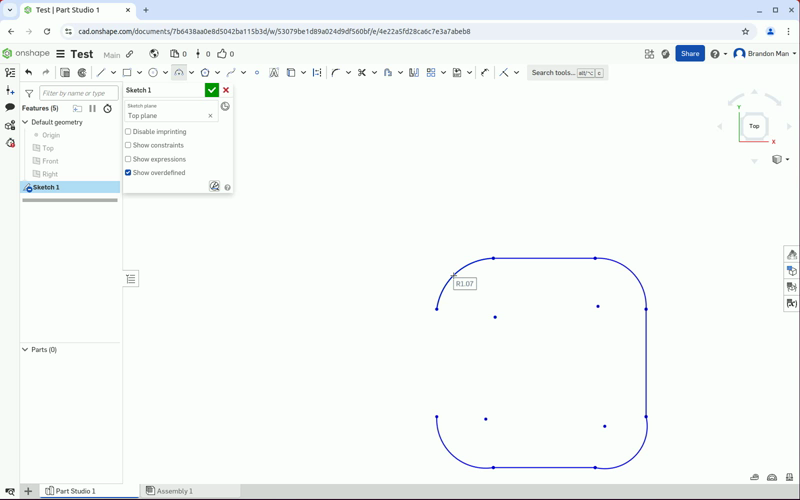
scroll(-6)
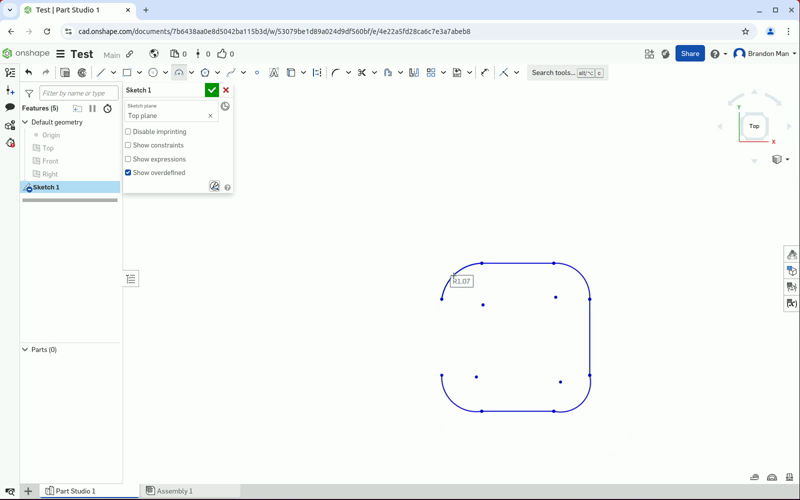
scroll(-6)
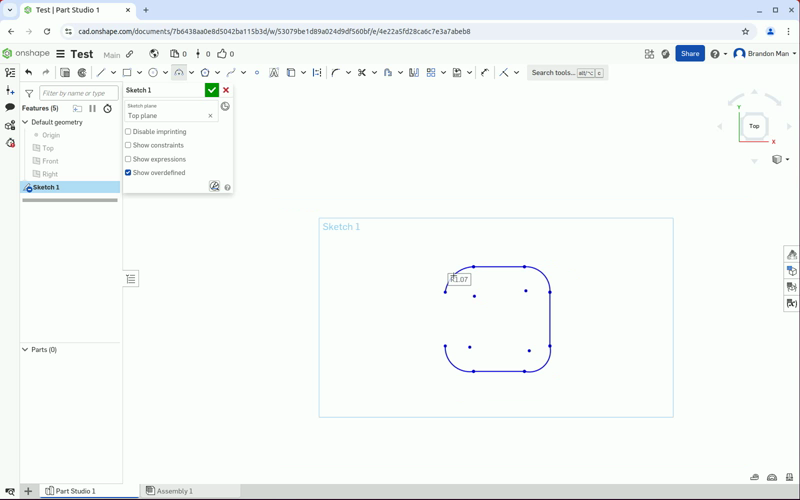
scroll(-6)
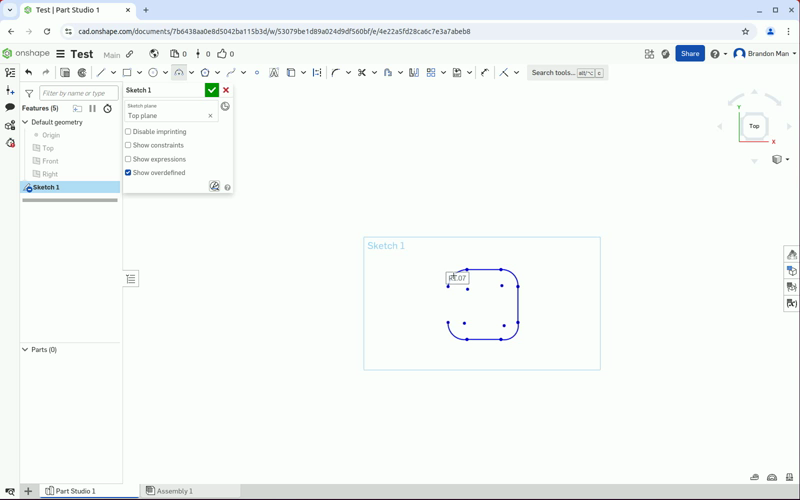
scroll(-6)
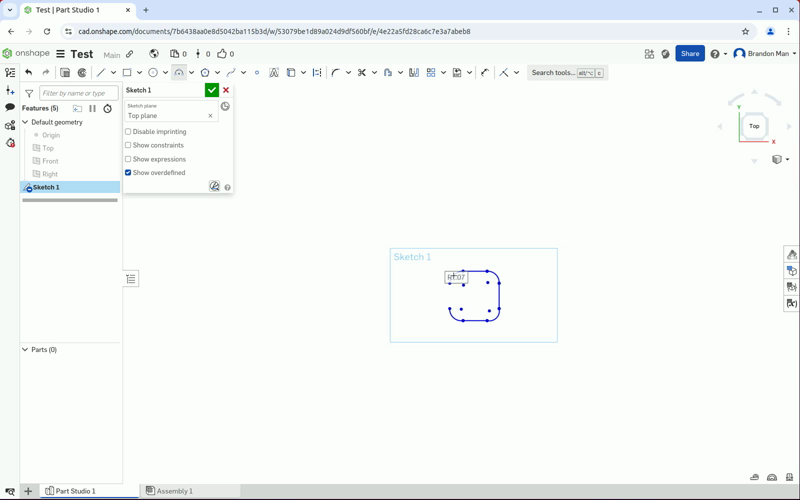
scroll(-6)
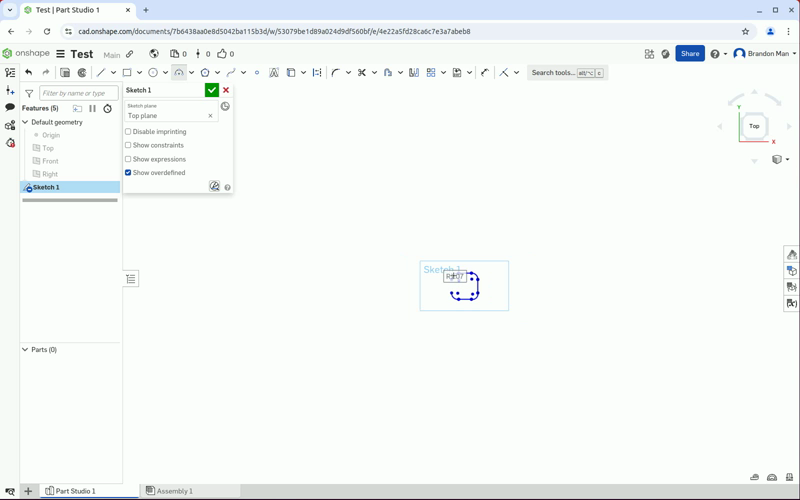
scroll(-6)
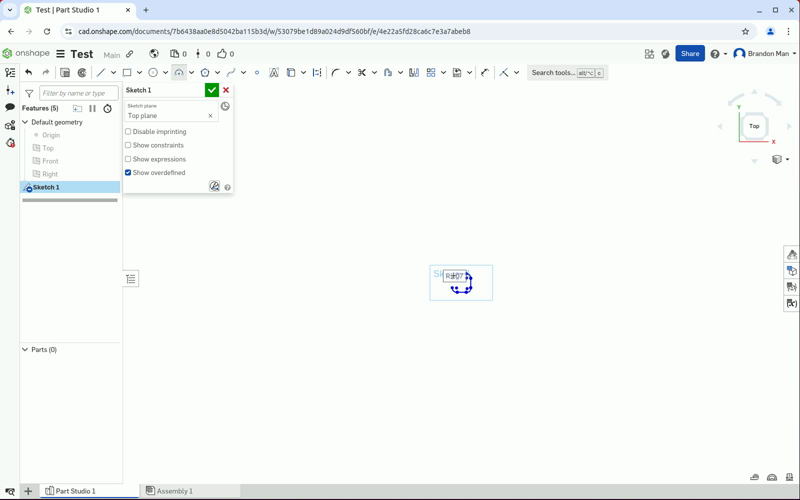
key_up(shift)
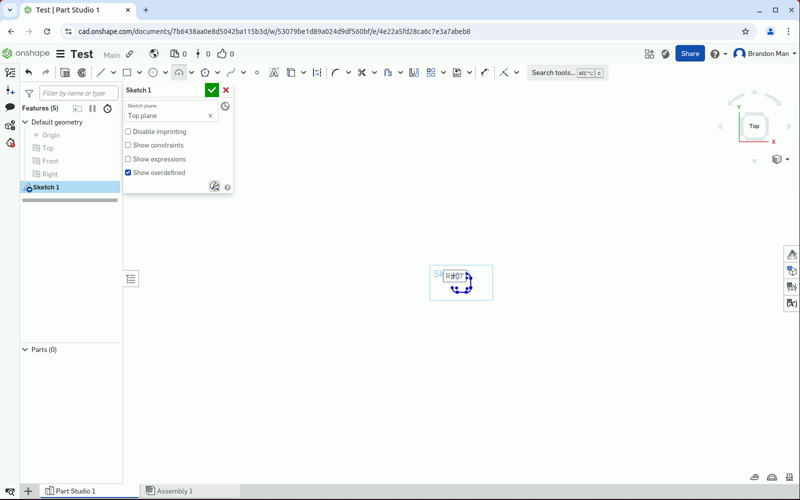
key(esc)
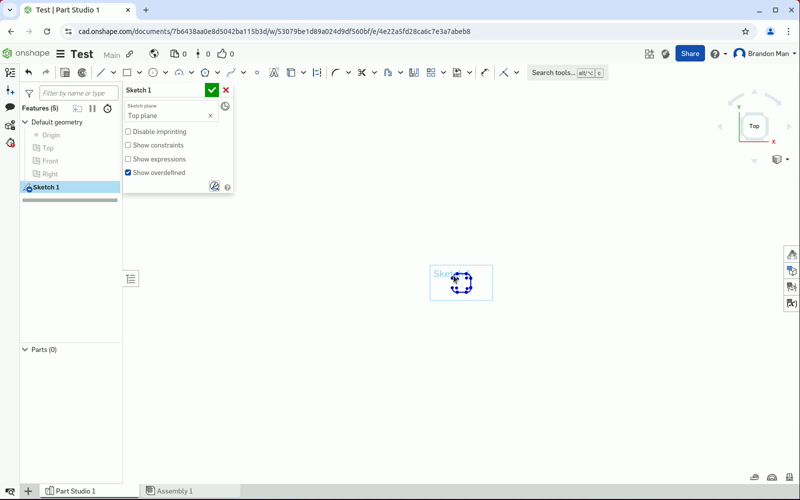
key(l)
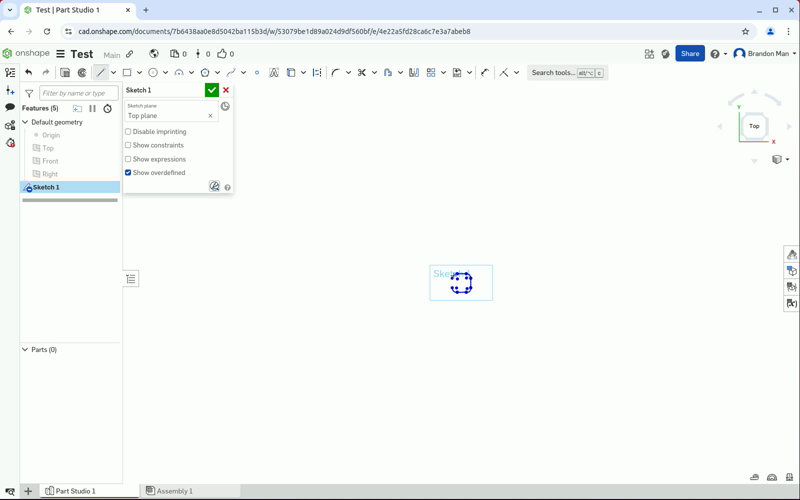
mouse_move(452, 278)
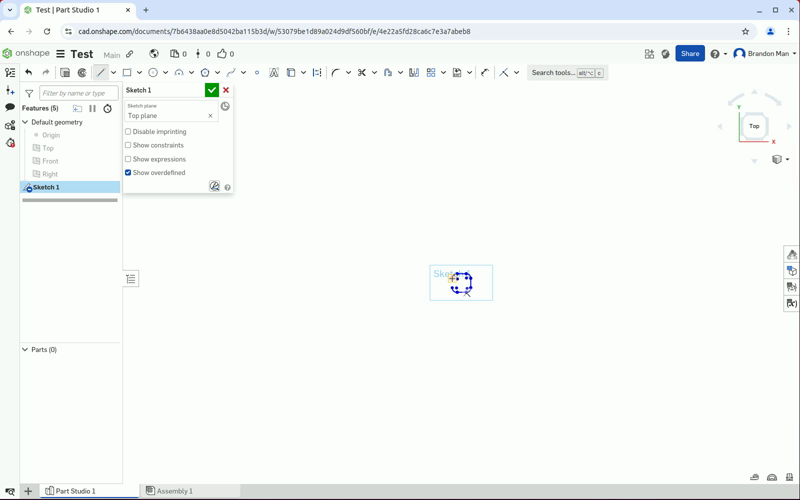
scroll(6)
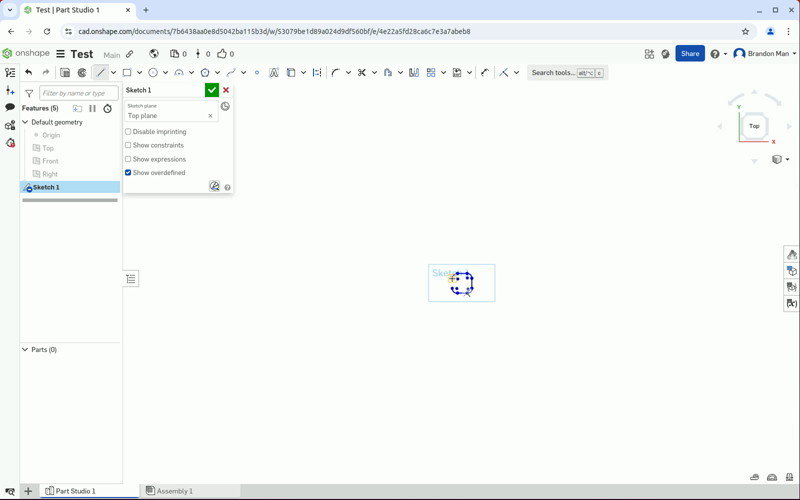
scroll(6)
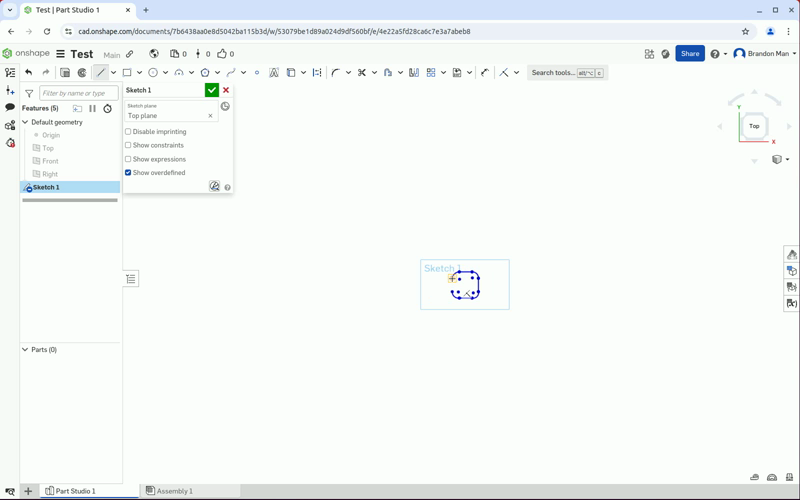
scroll(6)
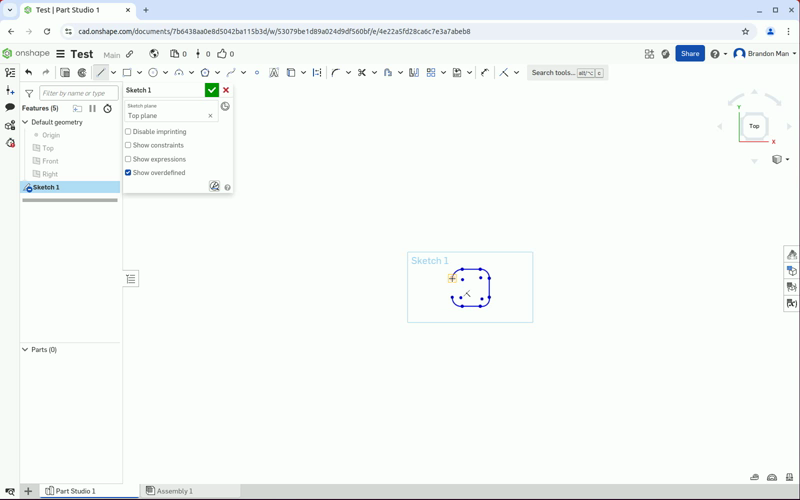
scroll(6)
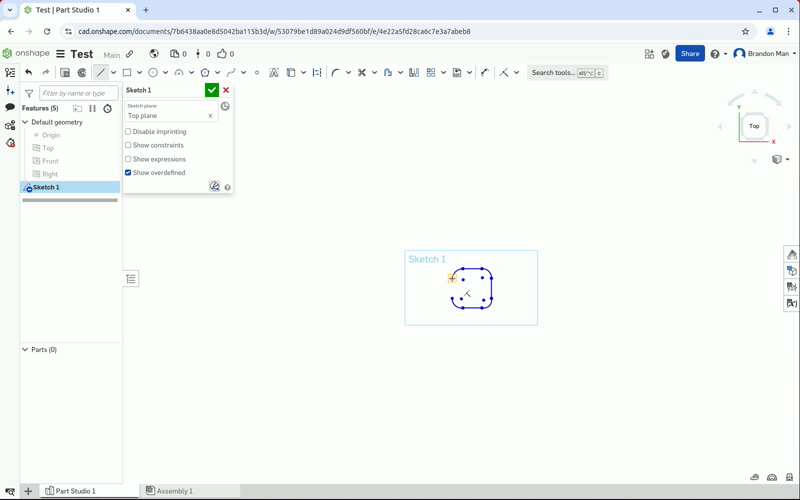
scroll(6)
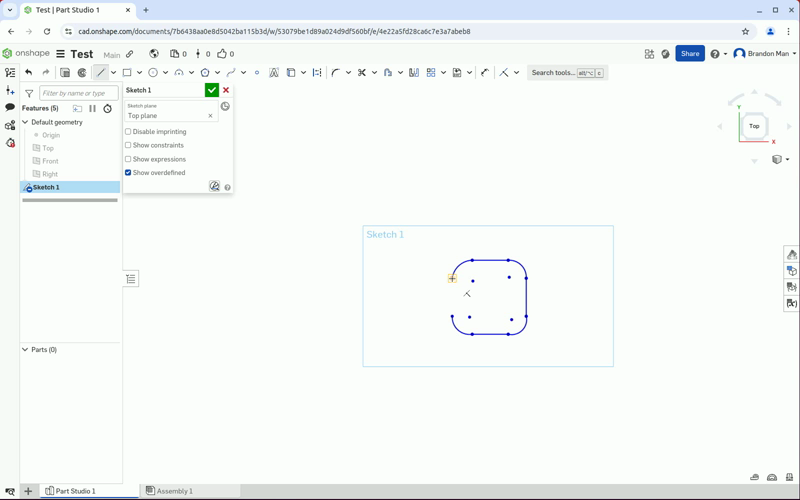
scroll(6)
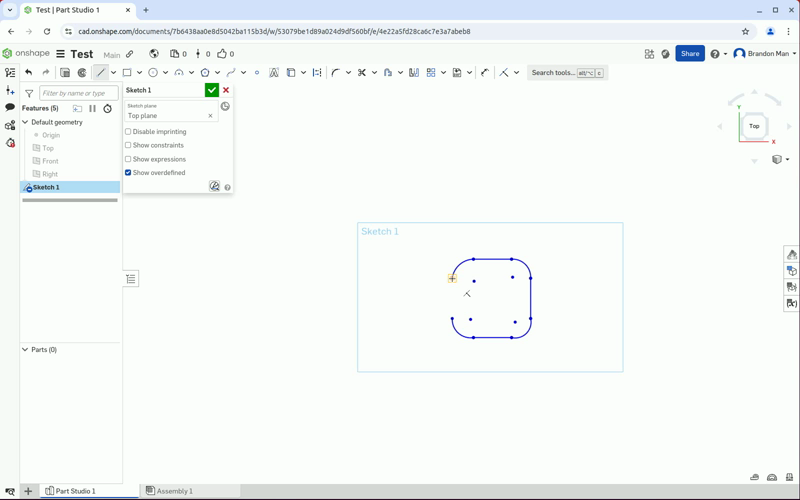
scroll(6)
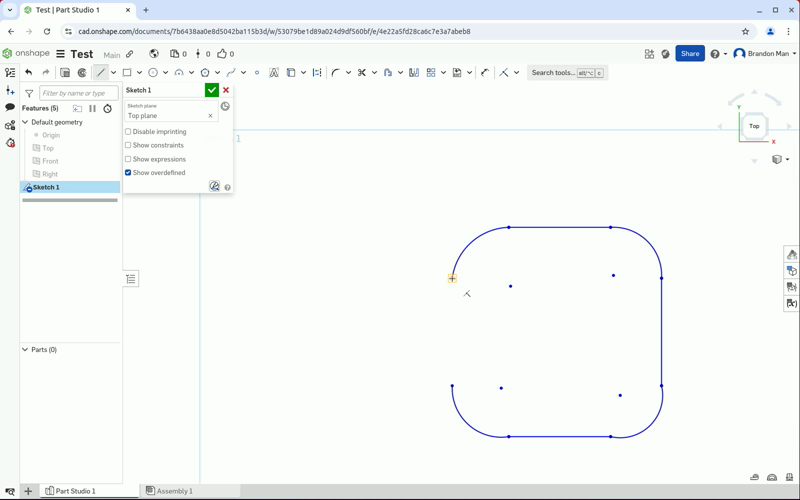
click(452, 278)
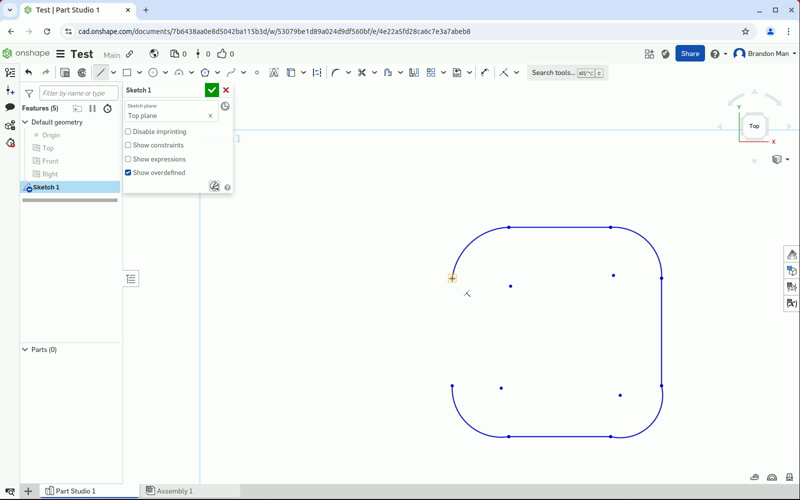
scroll(-6)
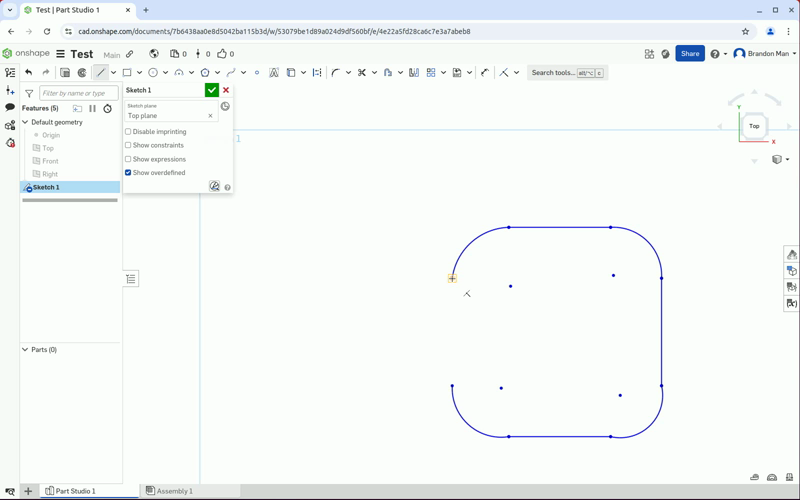
scroll(-6)
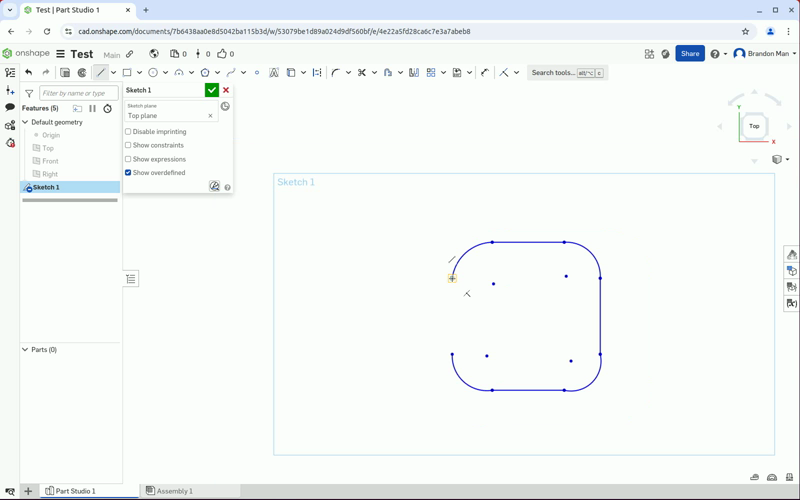
scroll(-6)
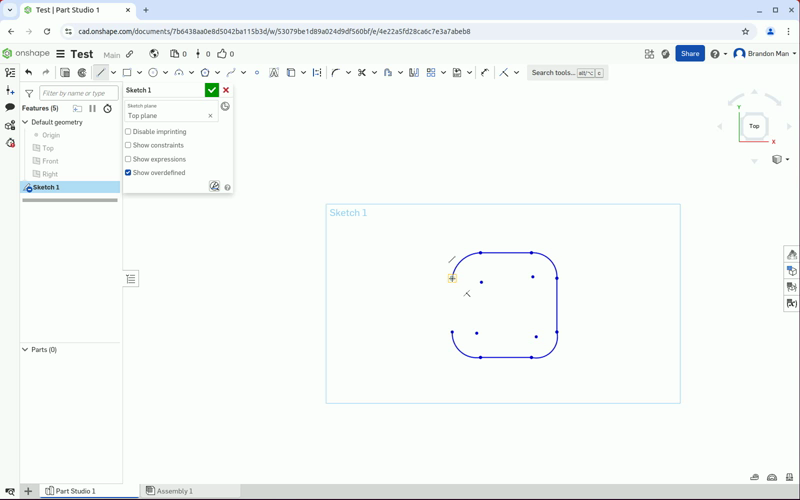
scroll(-6)
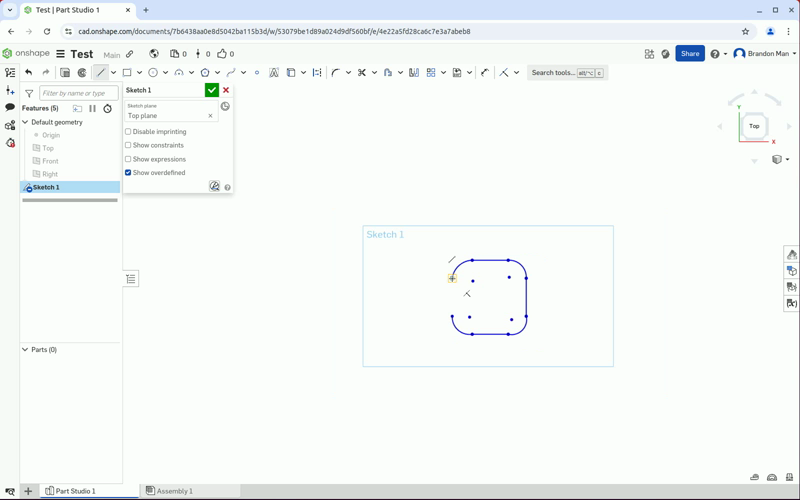
scroll(-6)
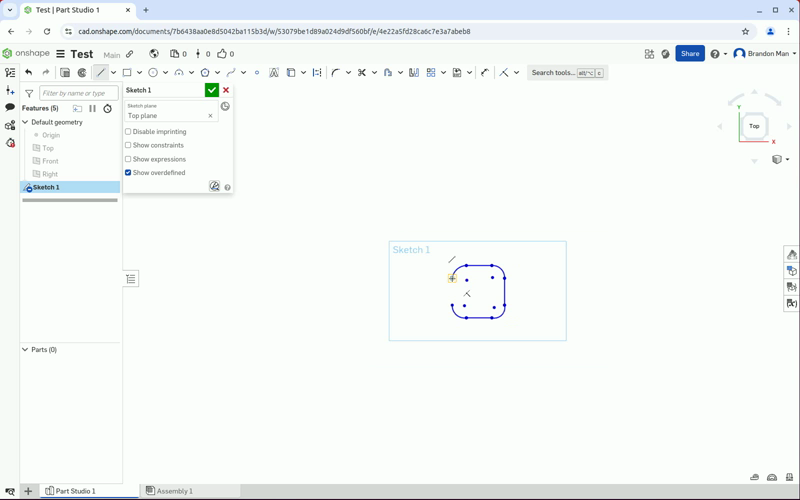
scroll(-6)
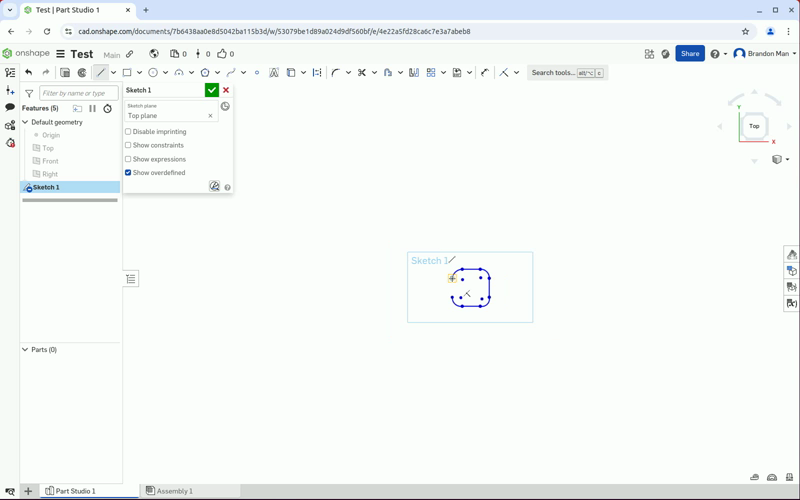
scroll(-6)
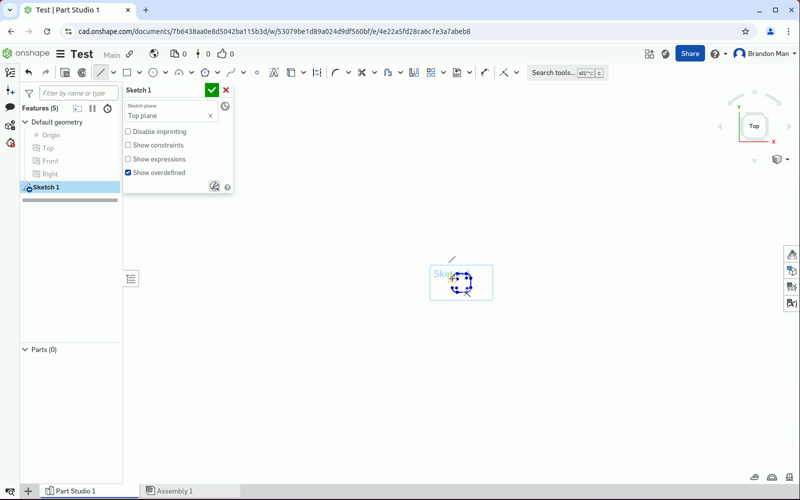
mouse_move(482, 278)
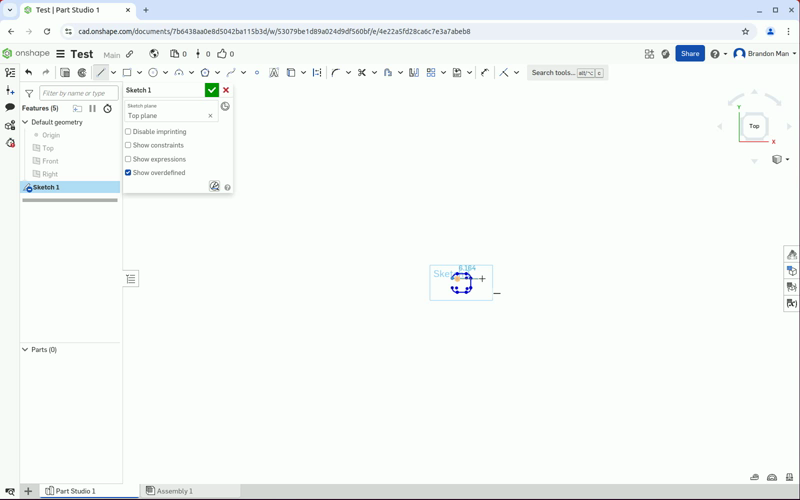
key_down(shift)
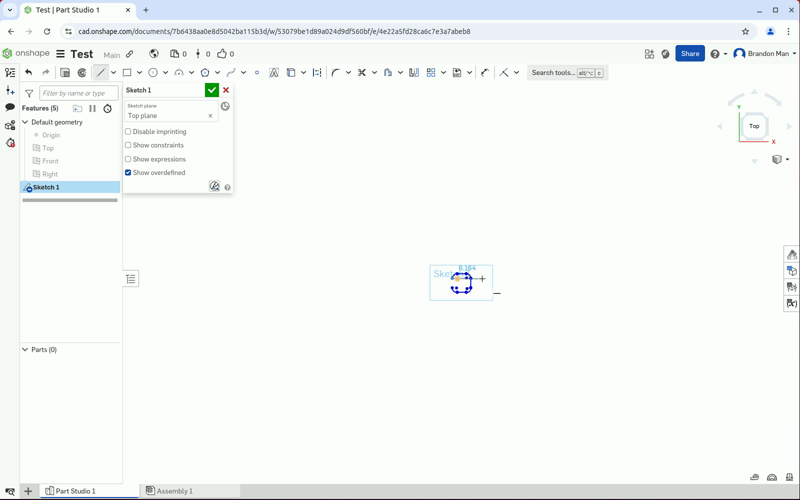
mouse_move(452, 287)
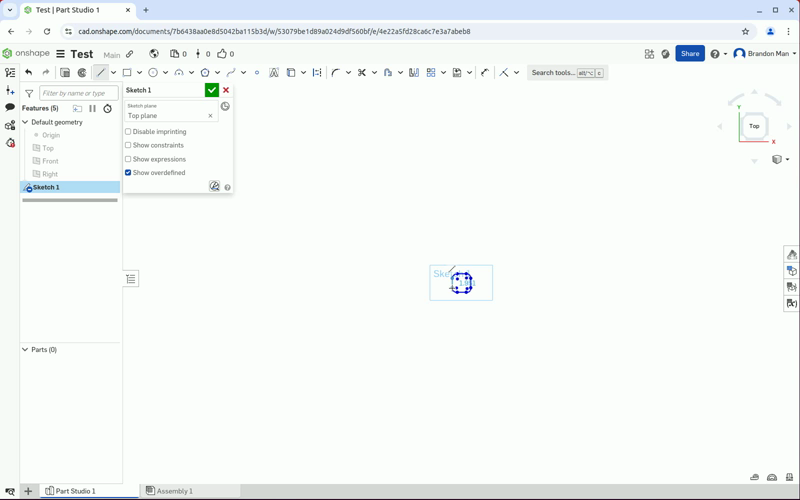
scroll(6)
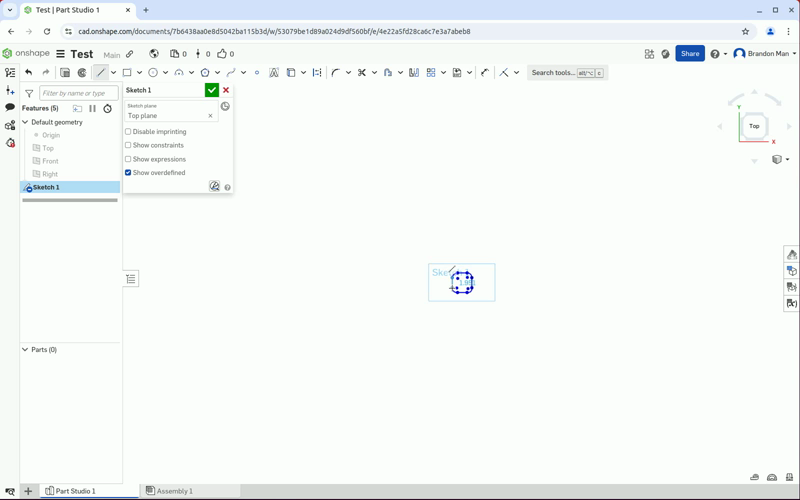
scroll(6)
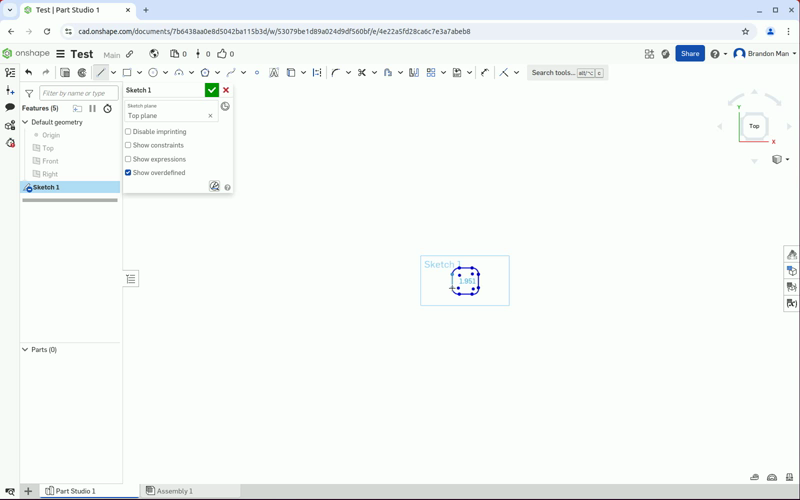
scroll(6)
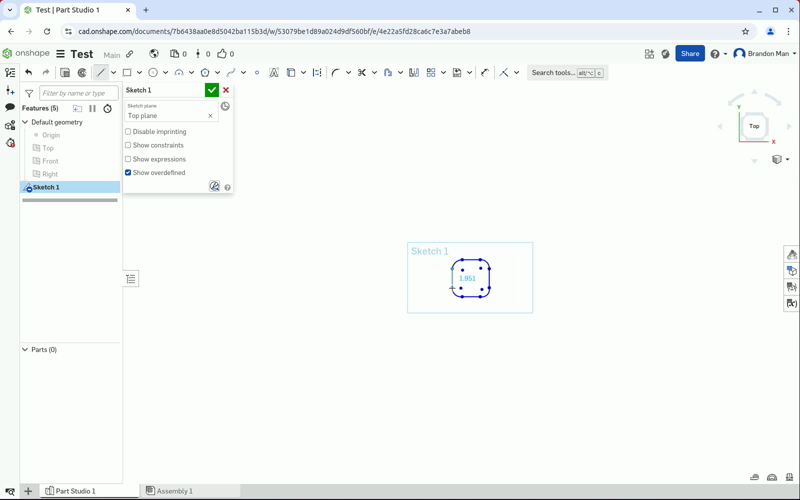
scroll(6)
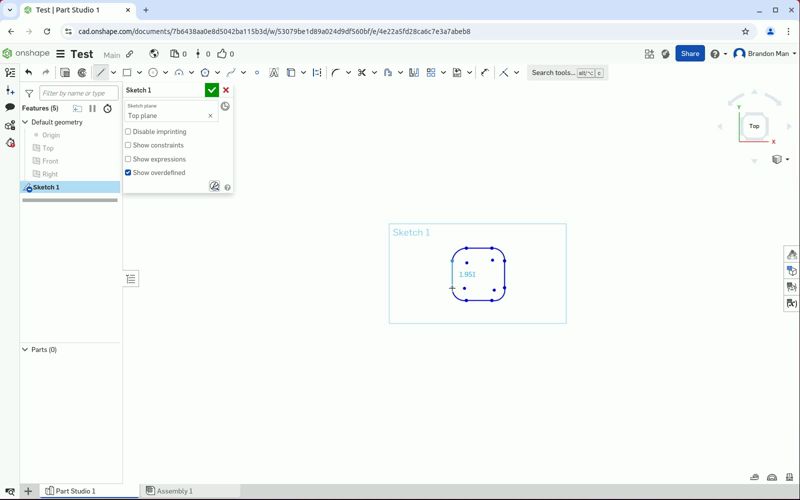
scroll(6)
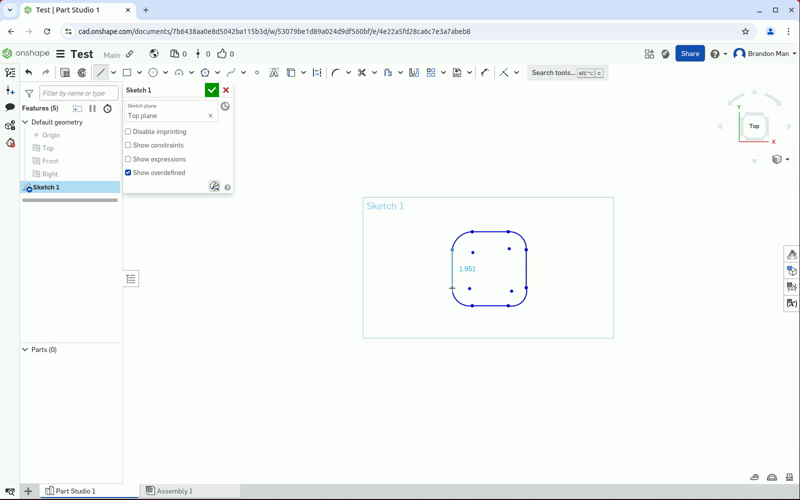
scroll(6)
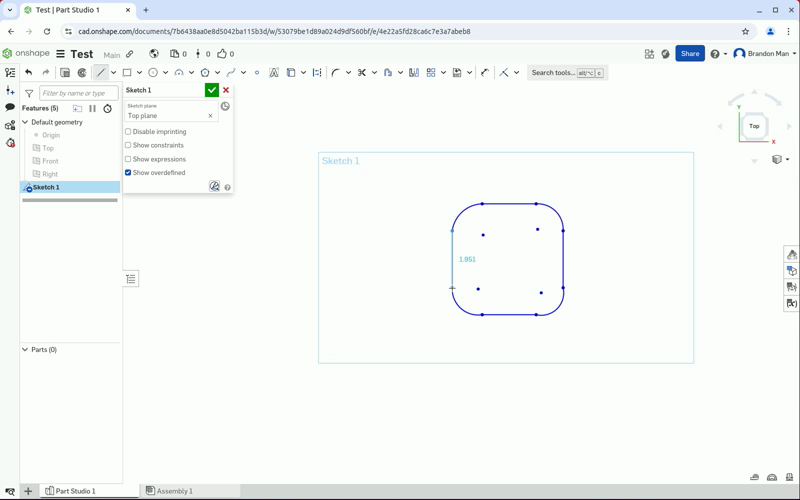
scroll(6)
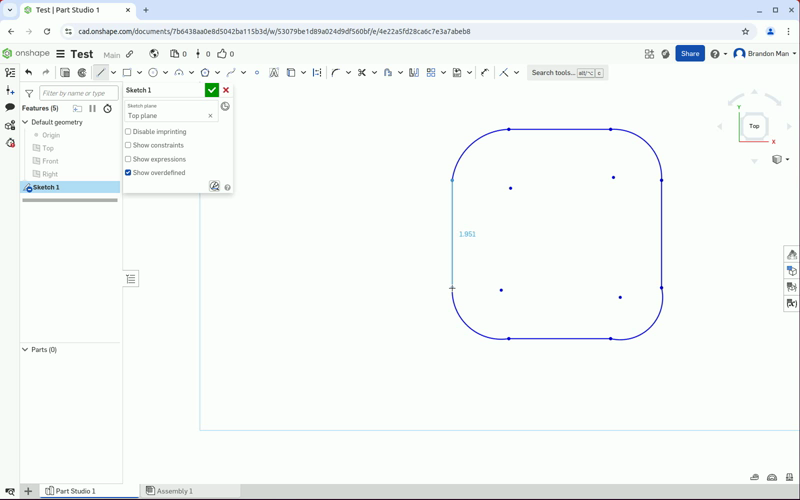
key_up(shift)
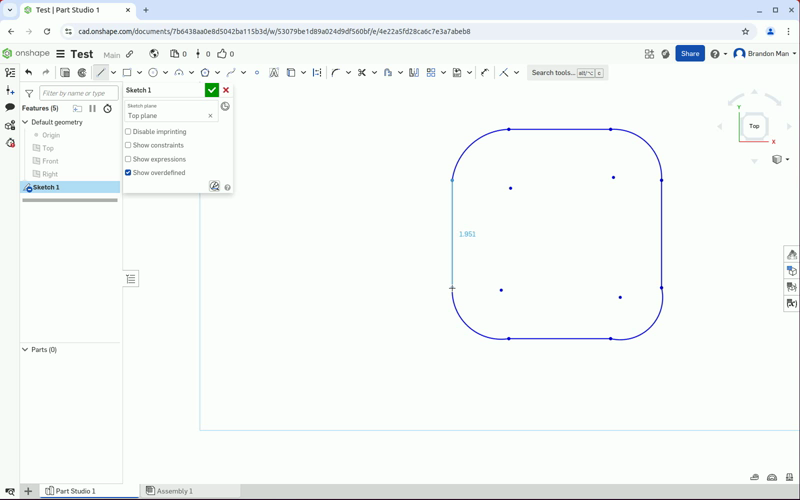
click(452, 287)
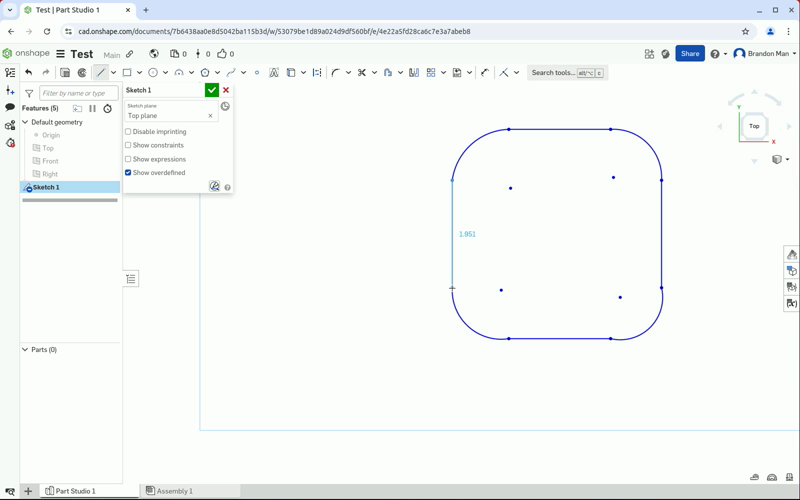
scroll(-6)
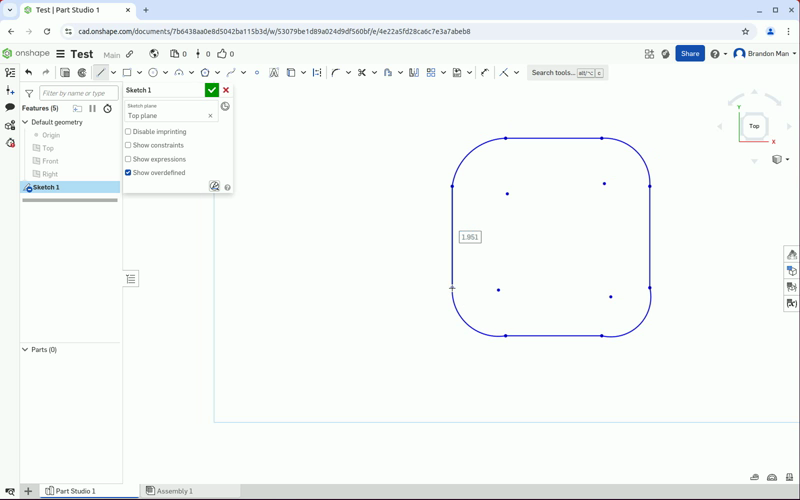
scroll(-6)
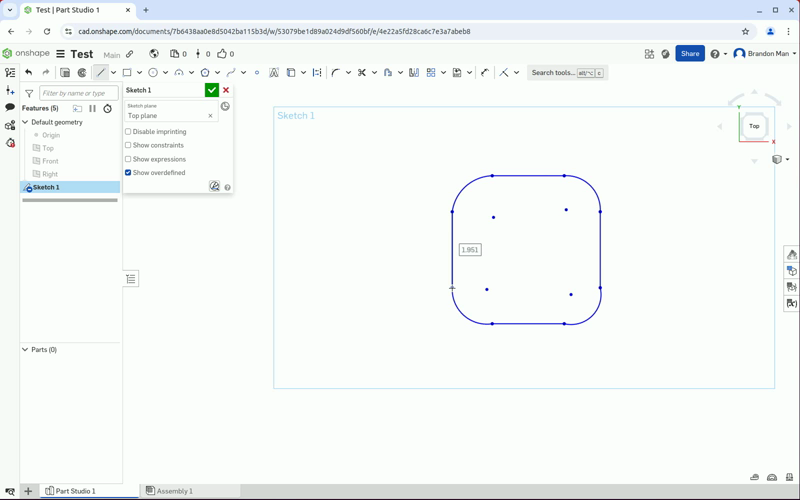
scroll(-6)
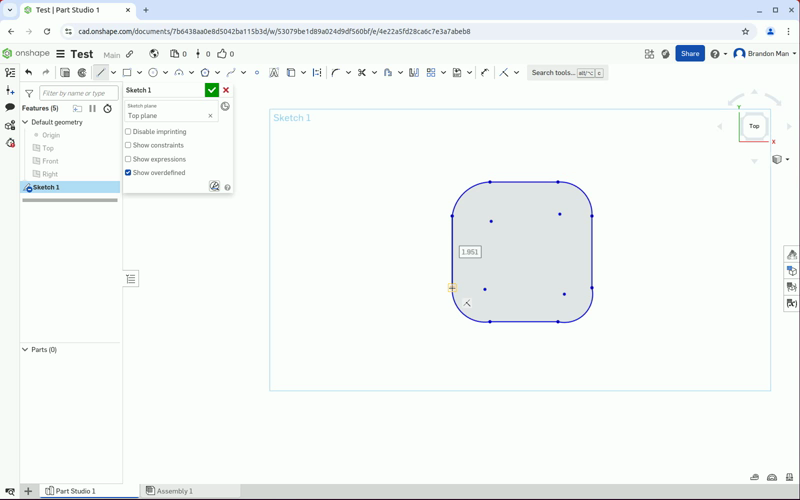
scroll(-6)
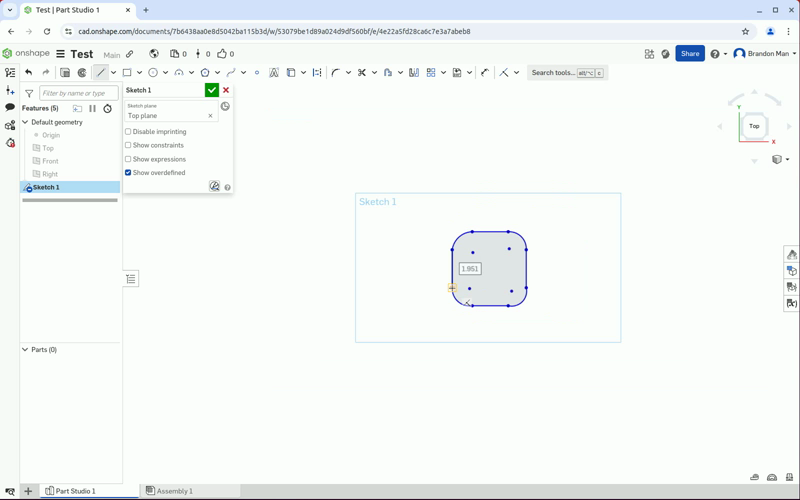
scroll(-6)
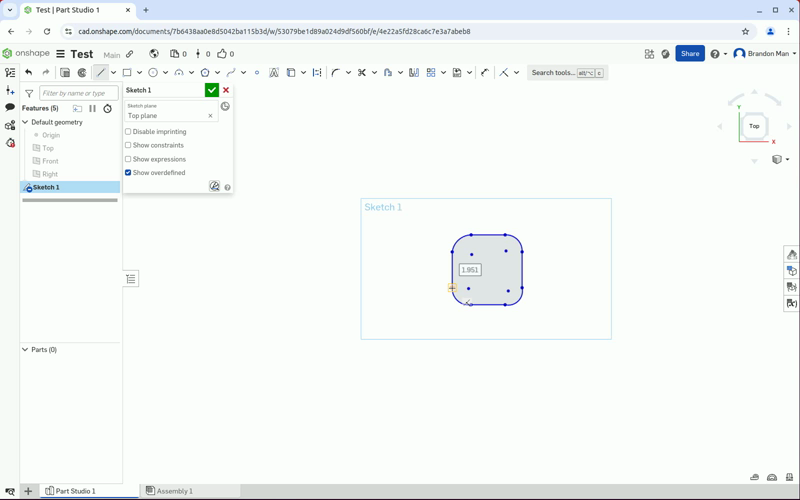
scroll(-6)
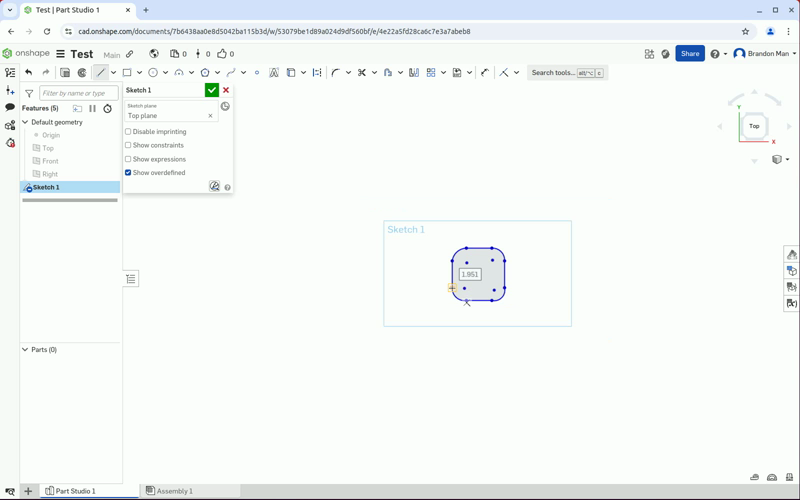
scroll(-6)
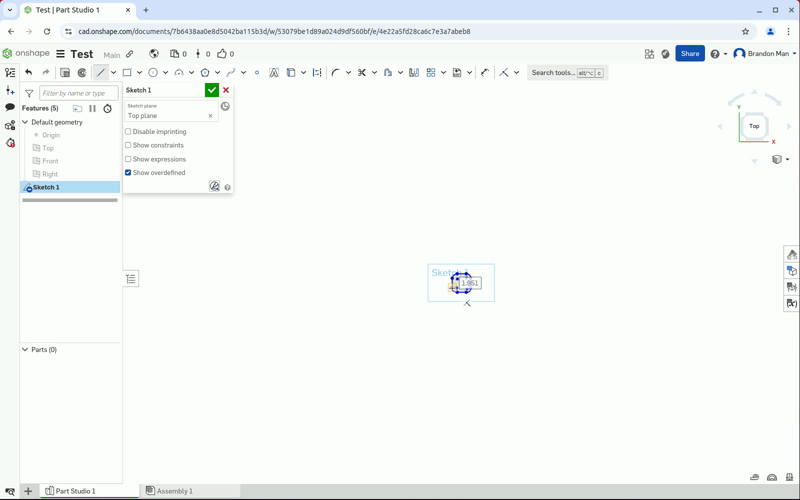
key(esc)
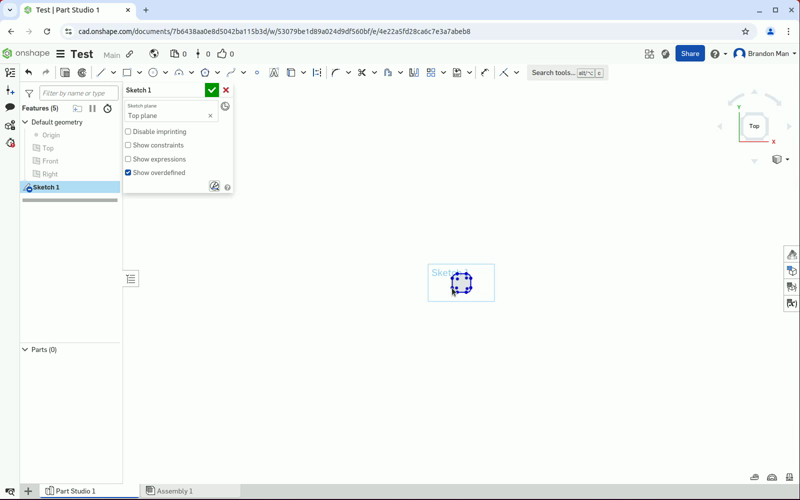
mouse_move(466, 289)
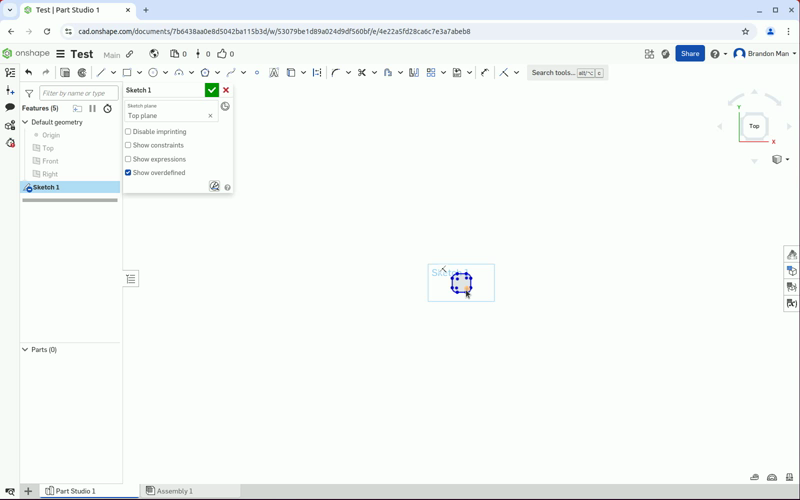
scroll(6)
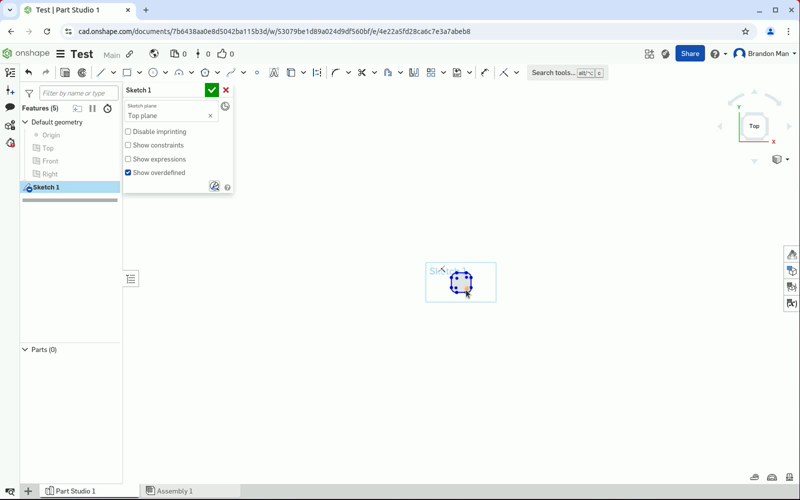
scroll(6)
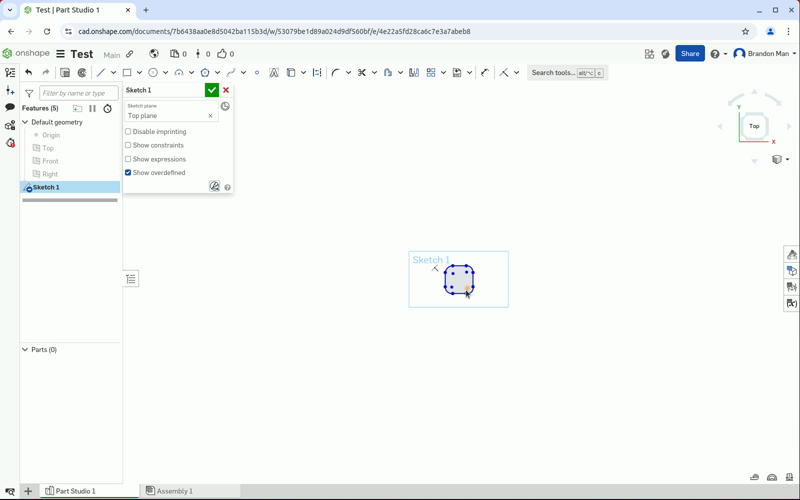
scroll(6)
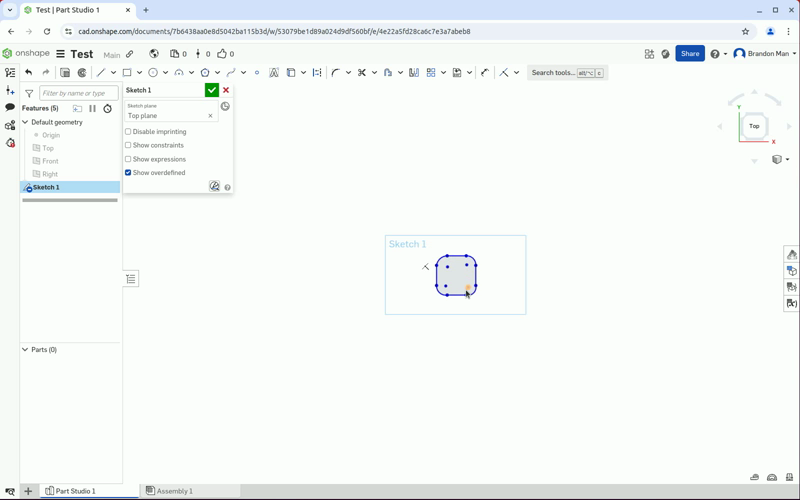
scroll(6)
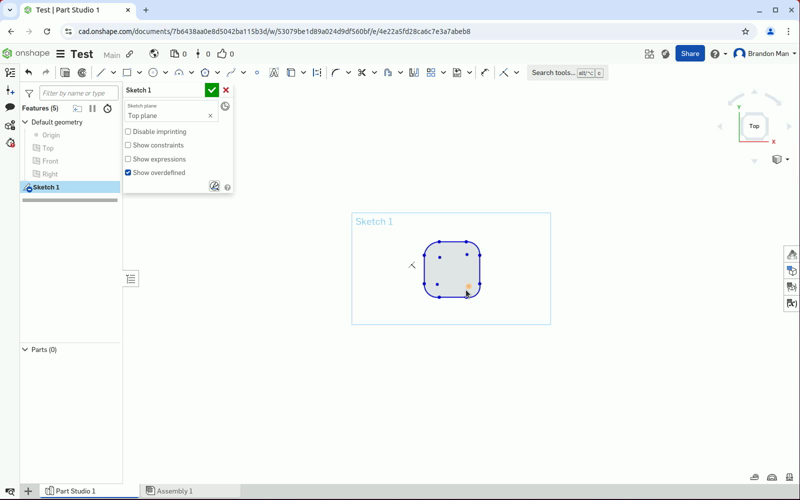
scroll(6)
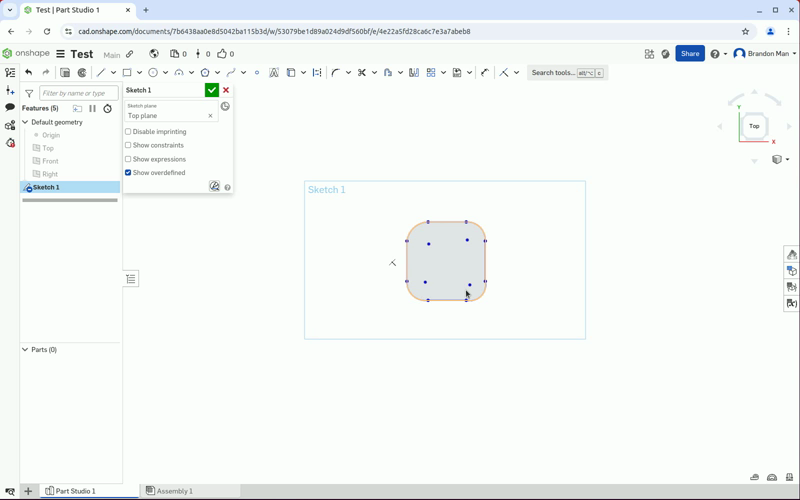
scroll(6)
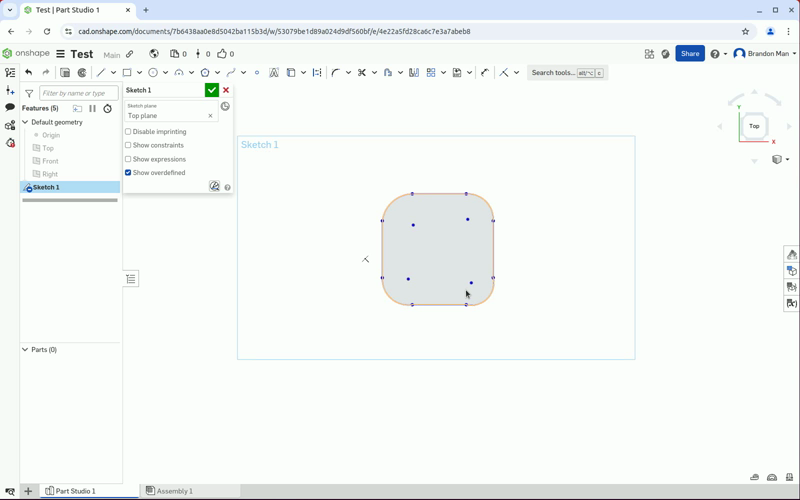
scroll(6)
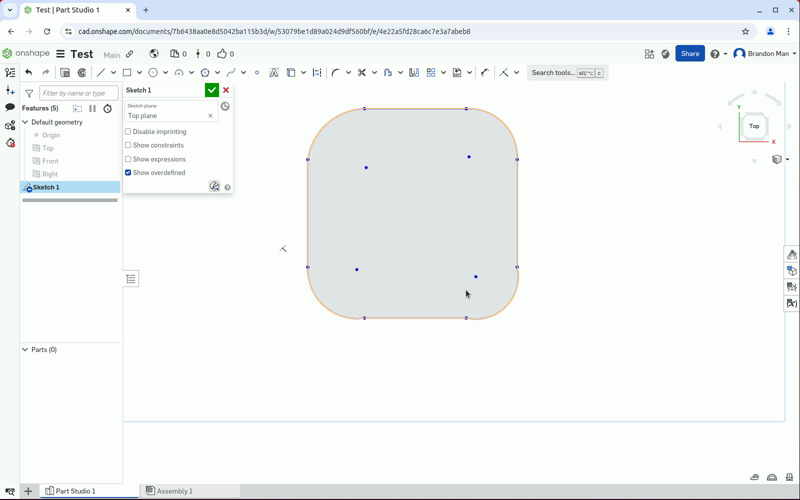
click(466, 289)
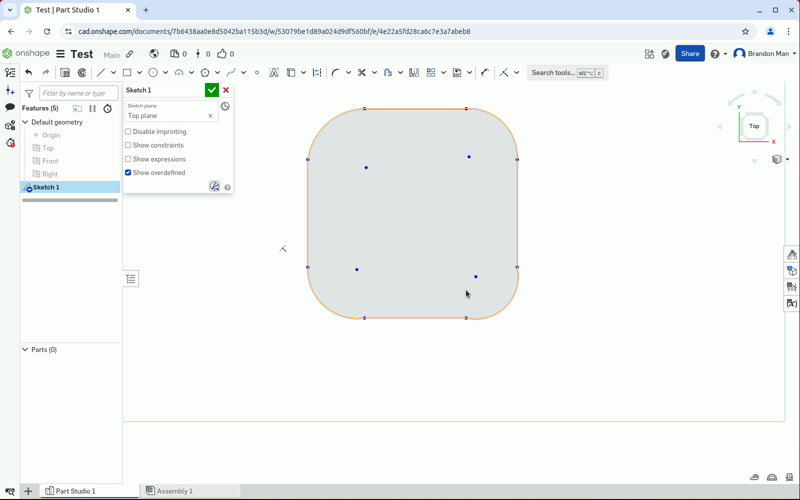
scroll(-6)
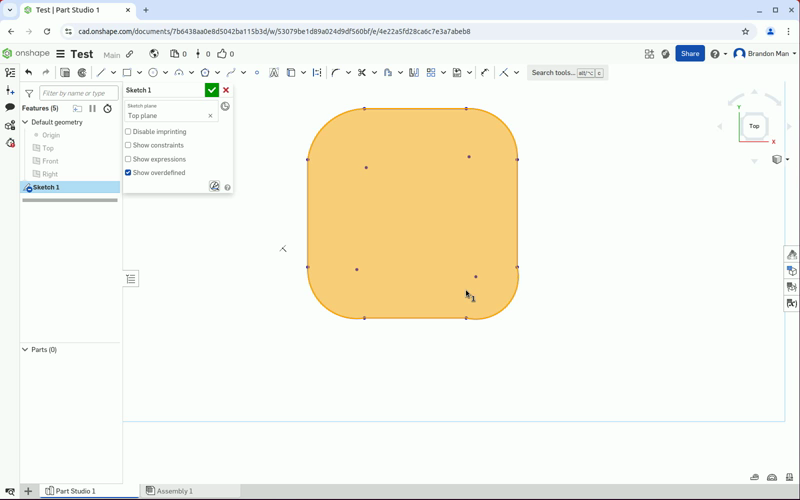
scroll(-6)
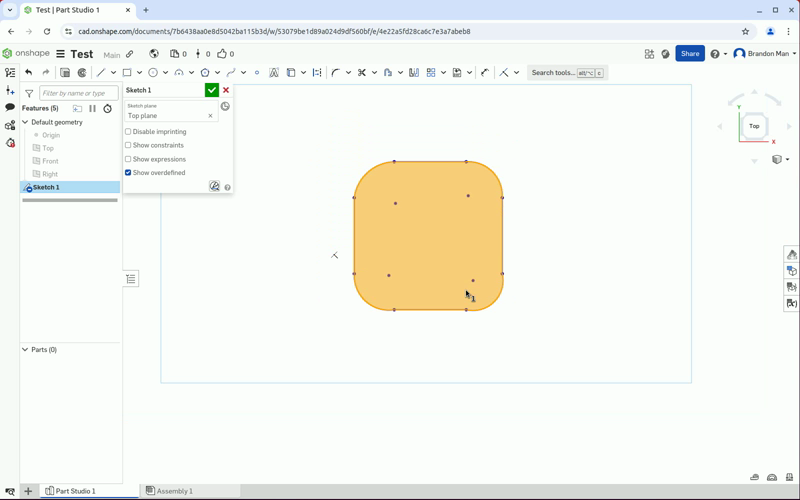
scroll(-6)
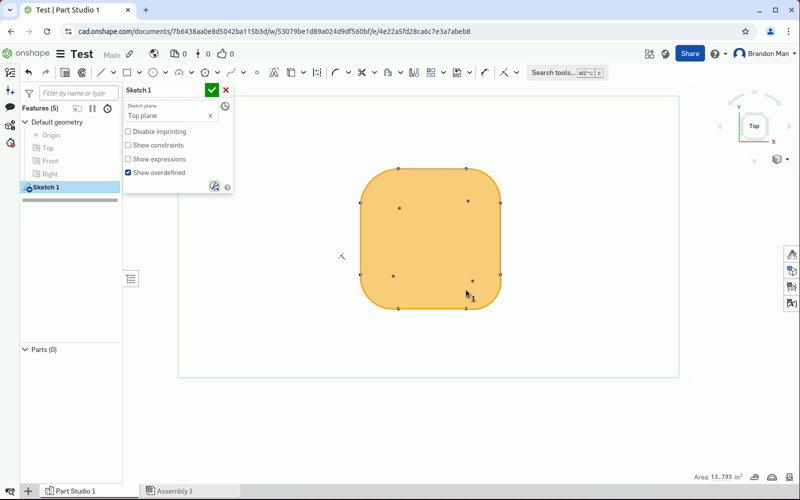
scroll(-6)
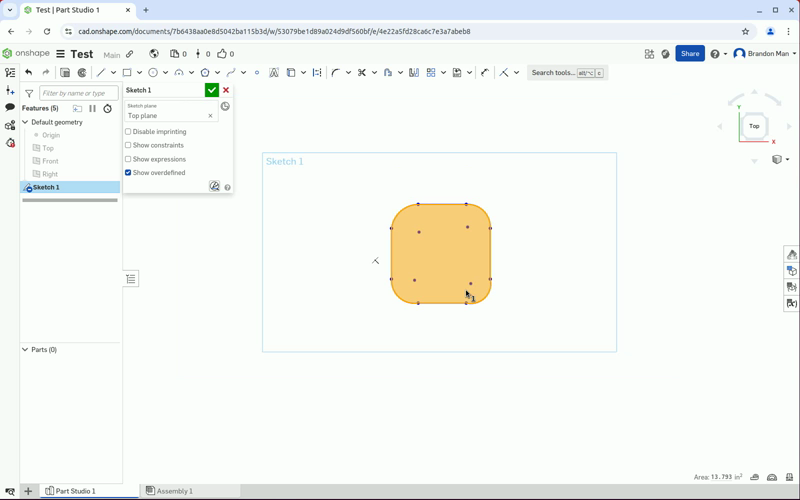
scroll(-6)
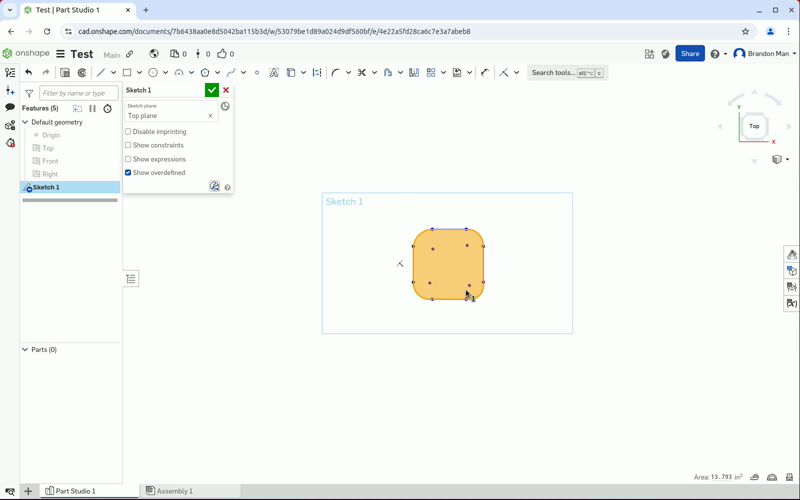
scroll(-6)
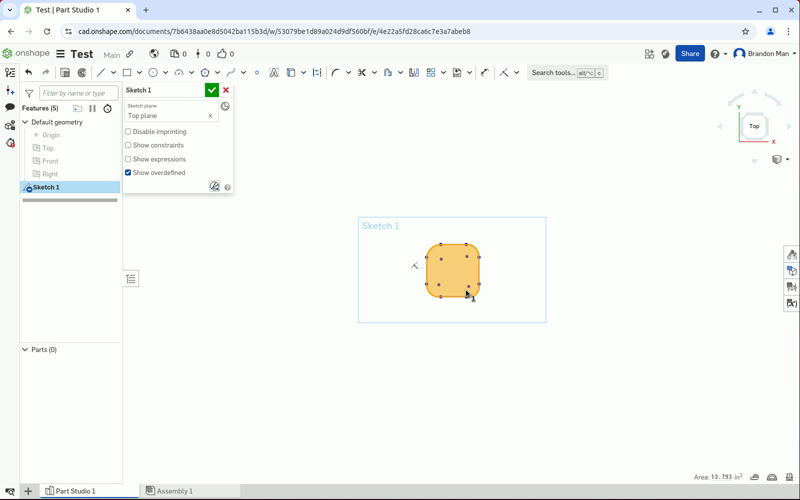
scroll(-6)
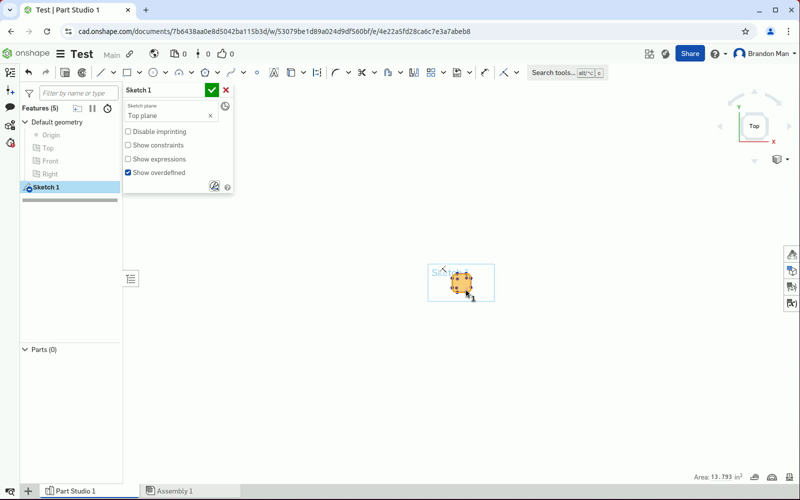
mouse_move(73, 352)
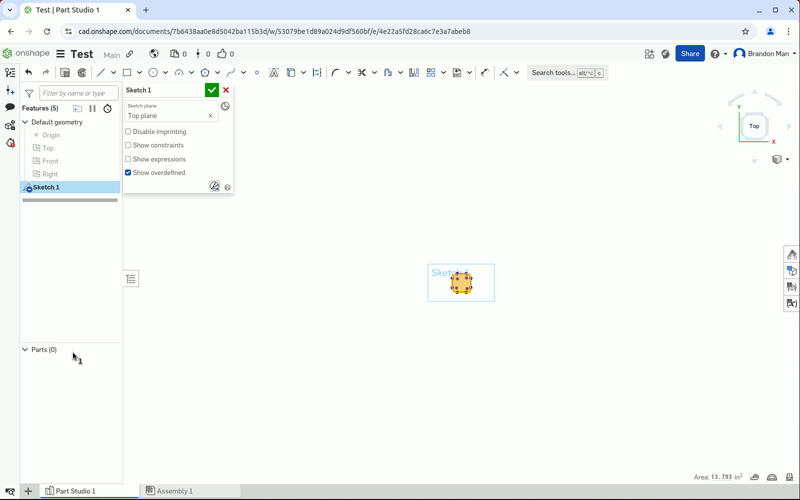
key(shift+y)
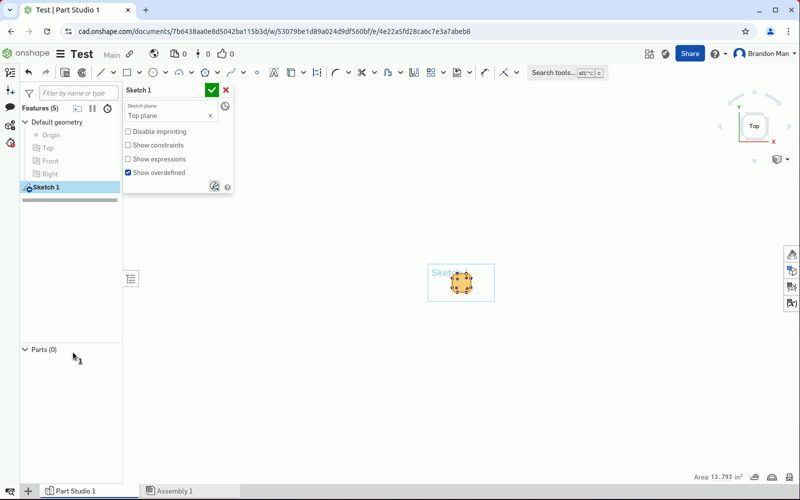
key(shift+e)
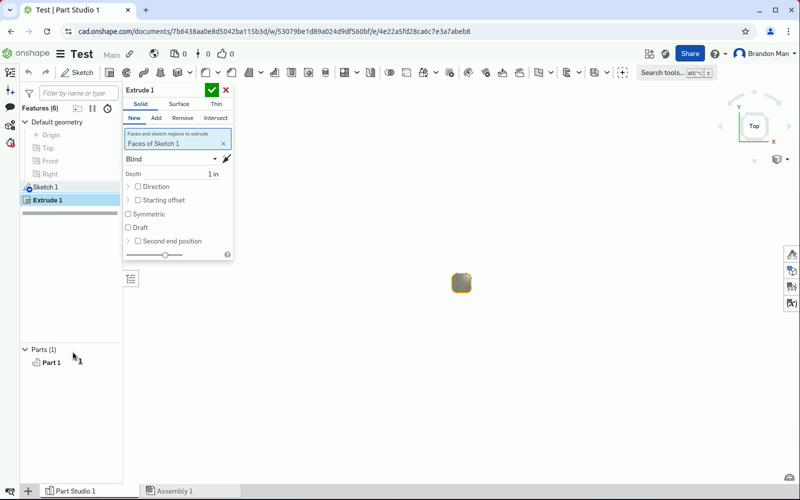
mouse_move(143, 106)
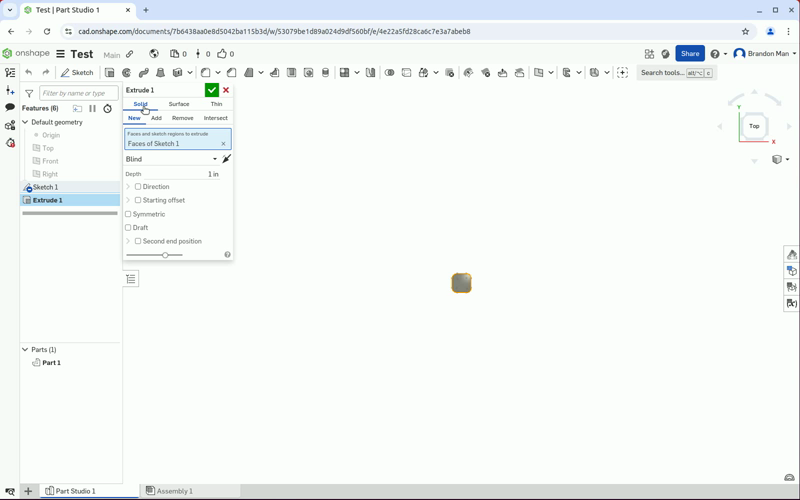
click(143, 106)
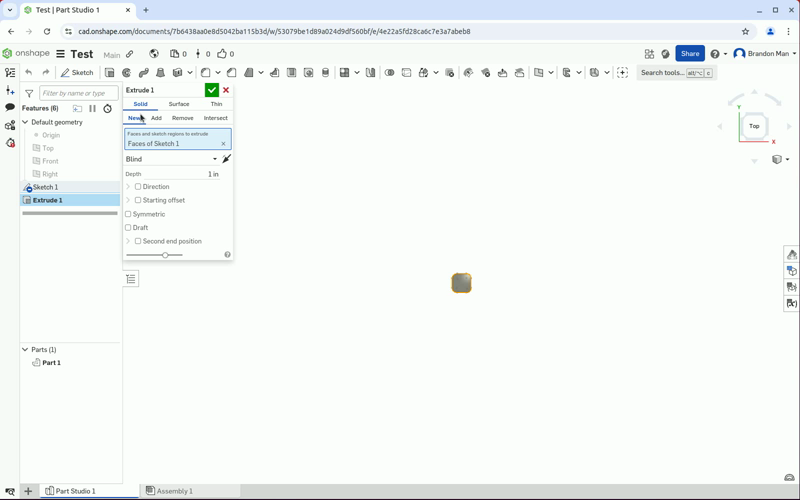
mouse_move(137, 120)
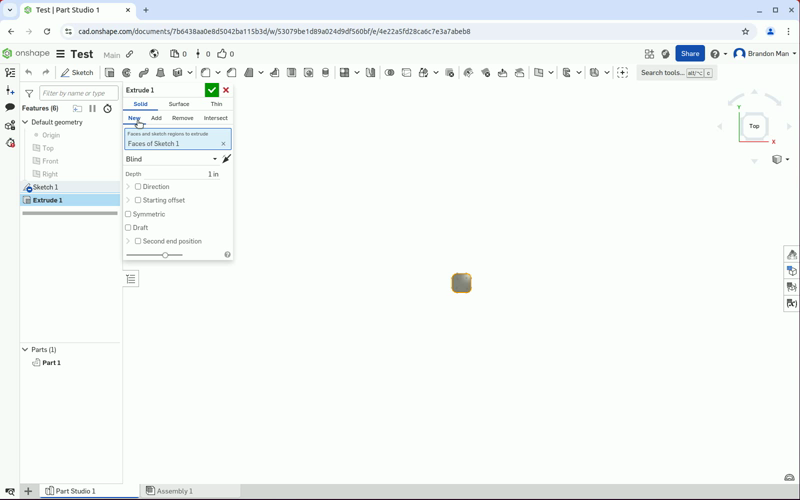
click(137, 120)
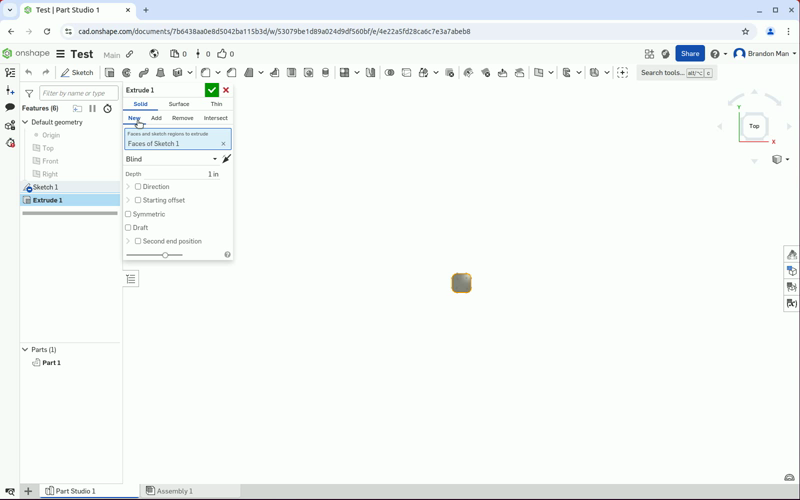
key(tab, 4)
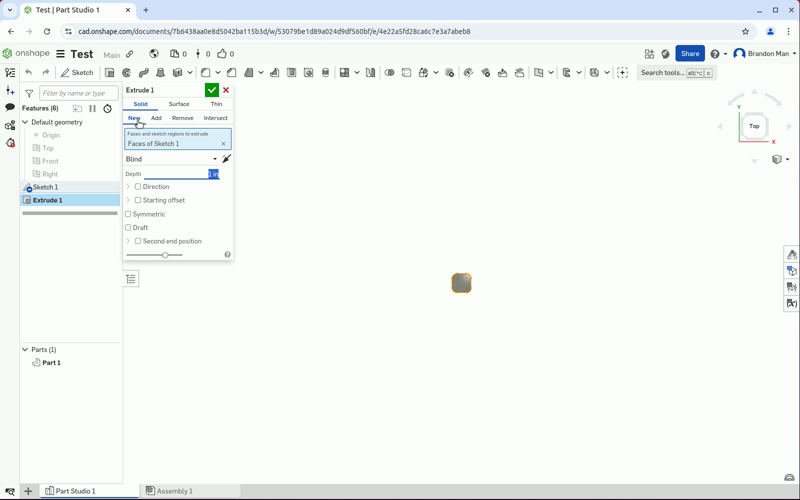
text(23.108)
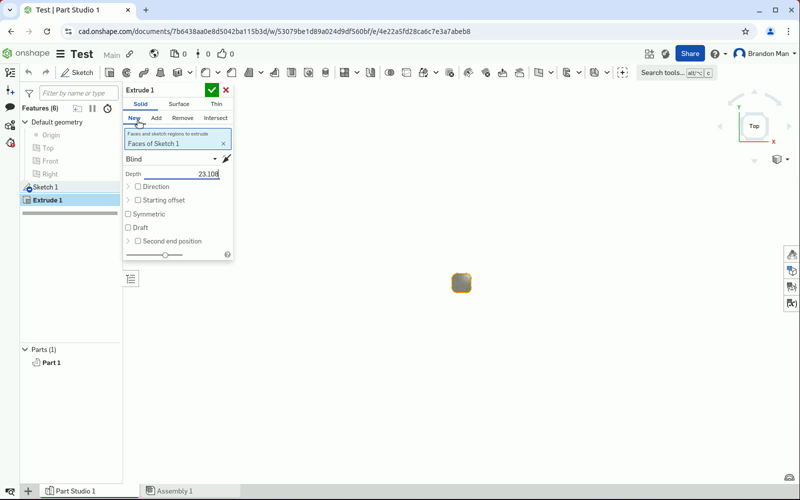
key(enter)
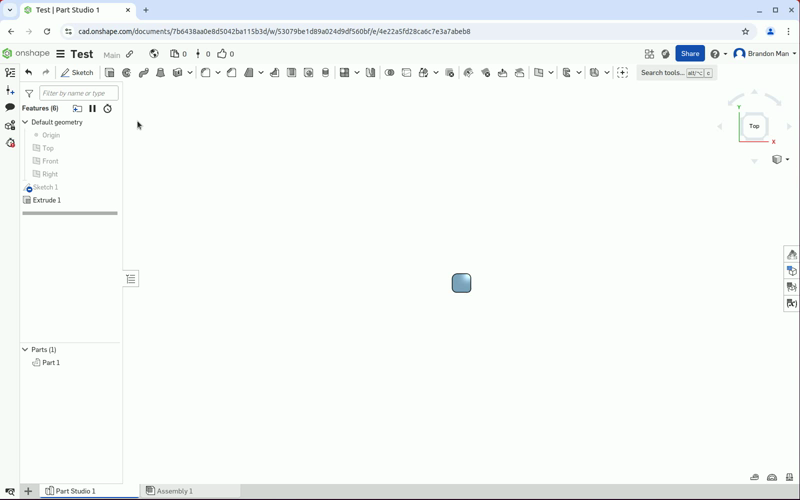
key(shift+h)
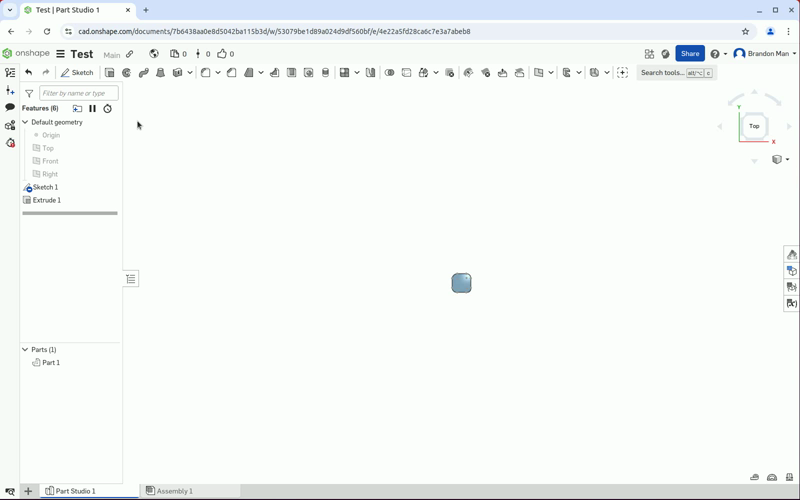
key(shift+h)
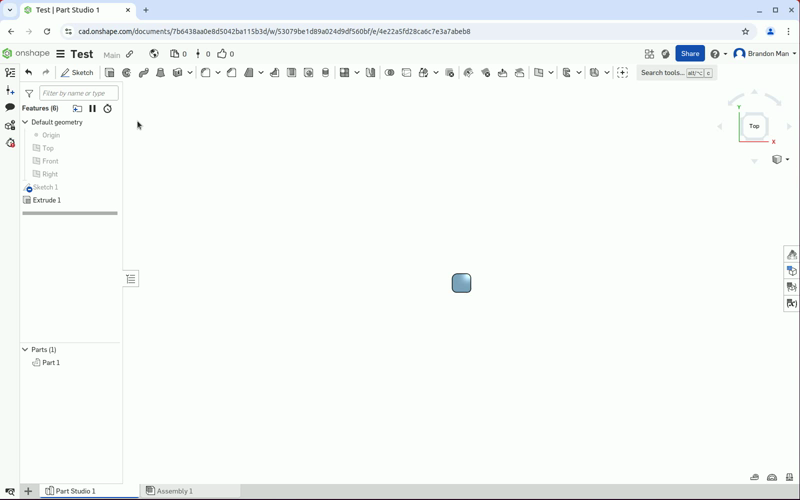
mouse_move(73, 189)
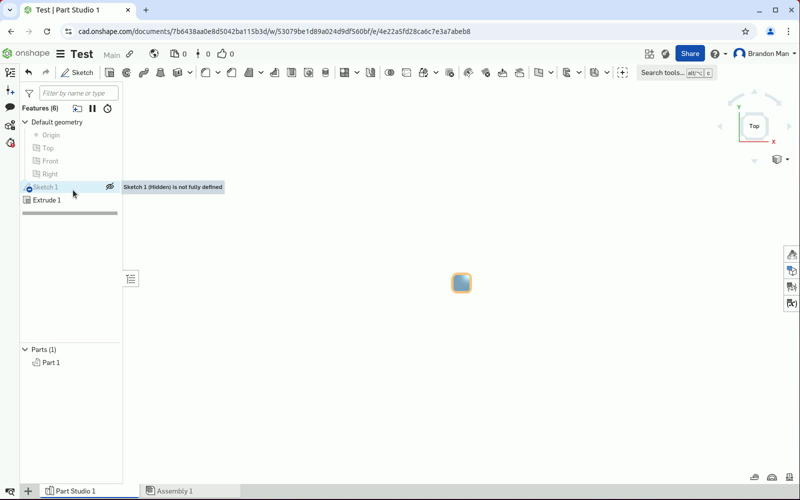
click(73, 189)
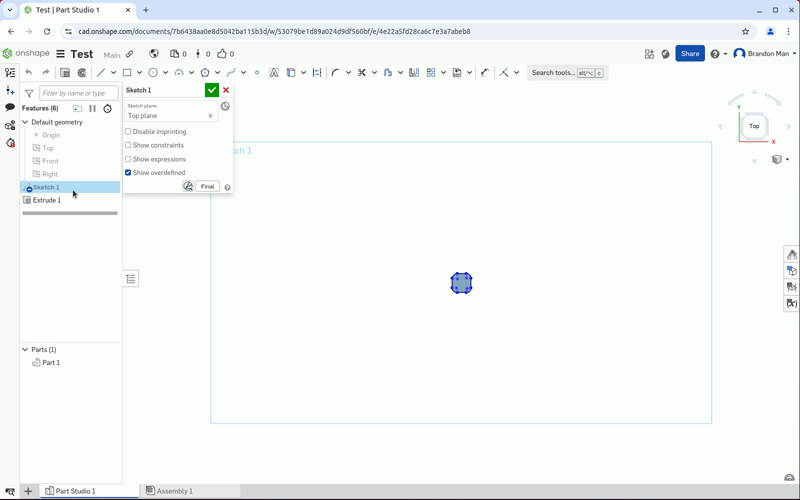
mouse_move(229, 92)
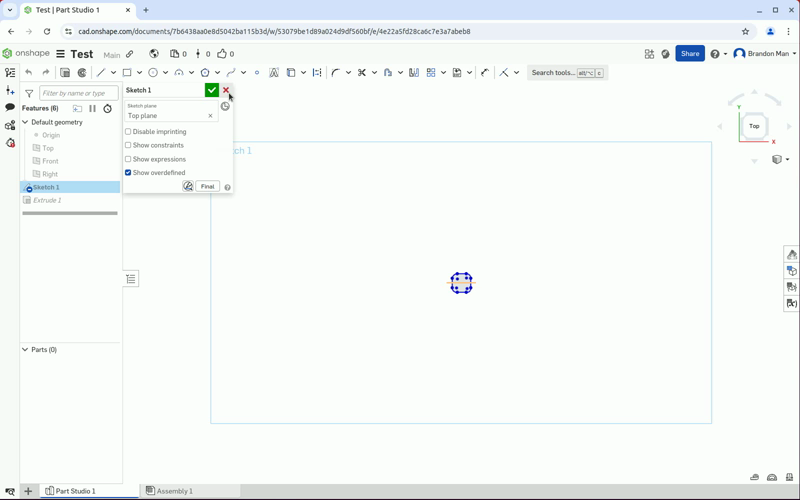
click(229, 92)
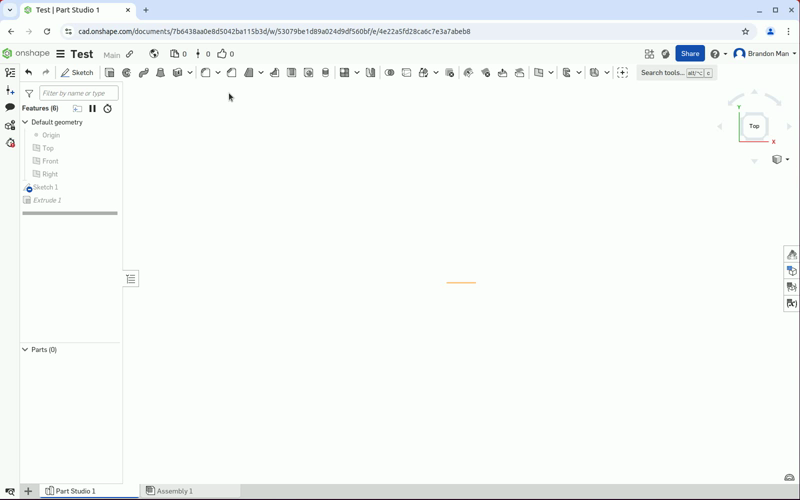
mouse_move(73, 352)
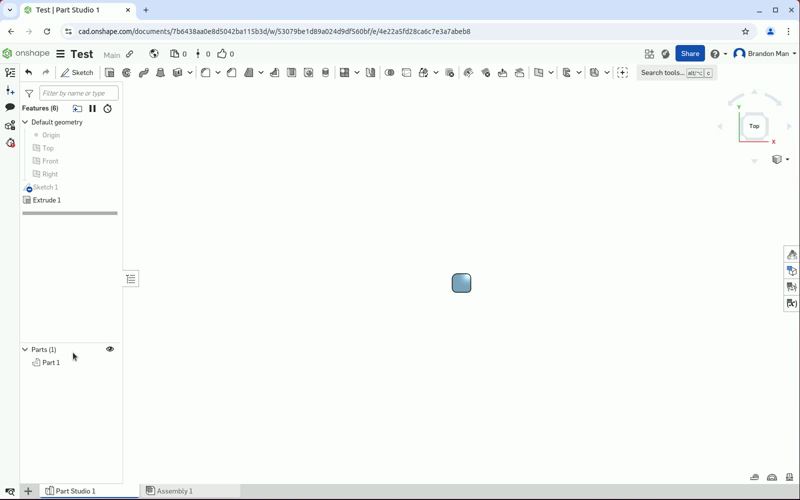
key(y)
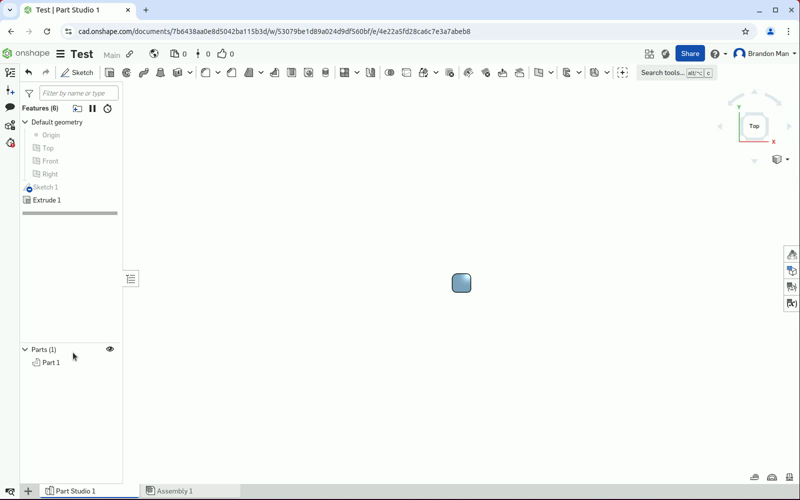
key(shift+p)
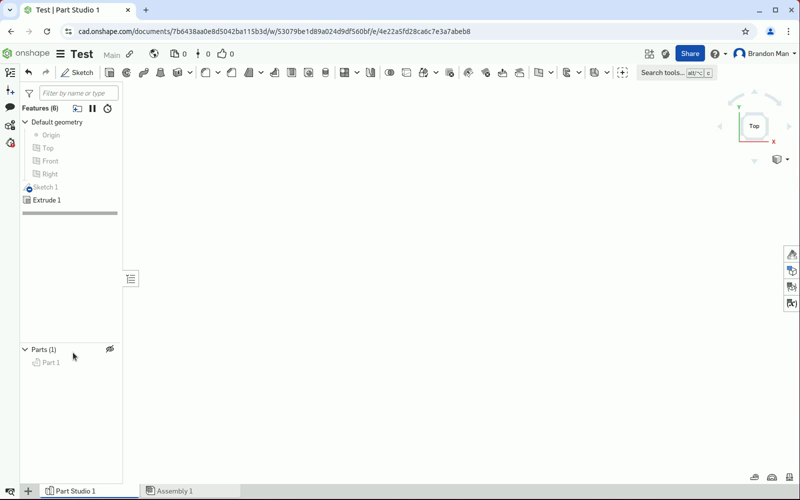
key(space)
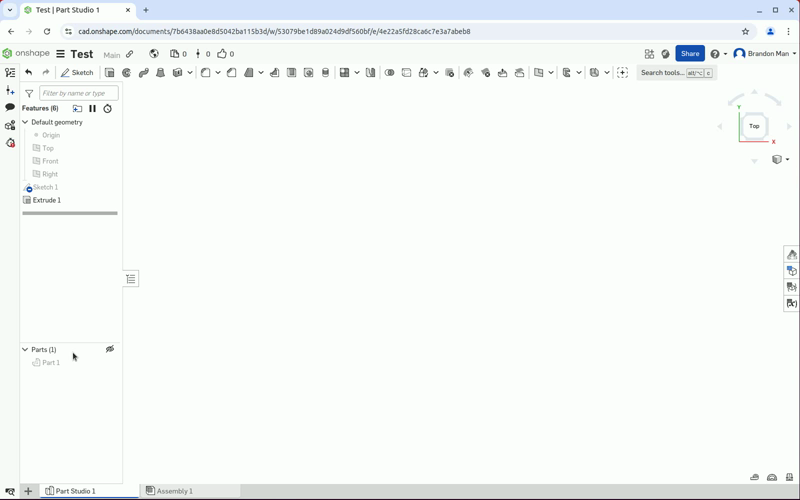
key_down(shift)
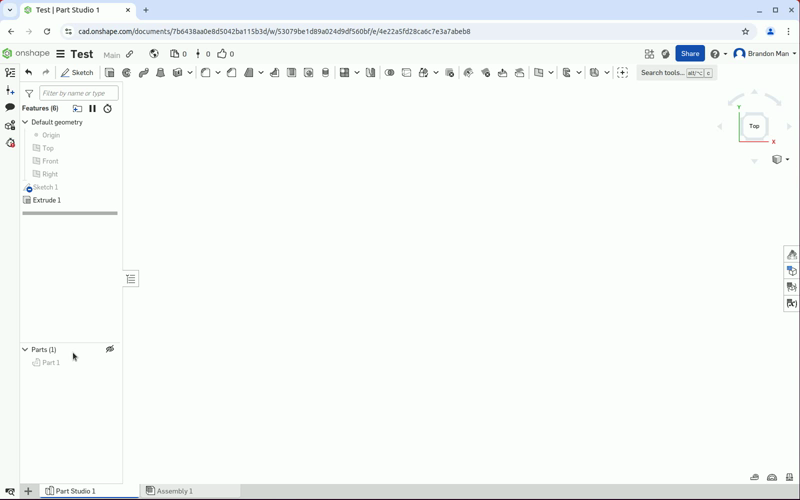
key(up)
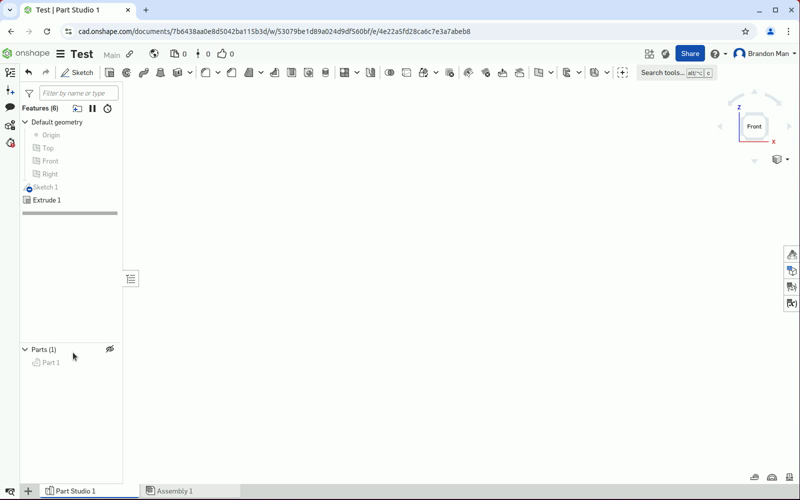
key_up(shift)
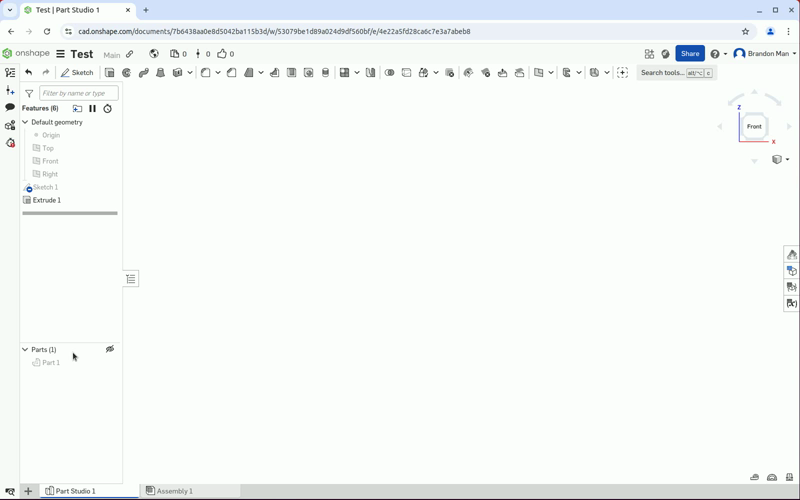
key(space)
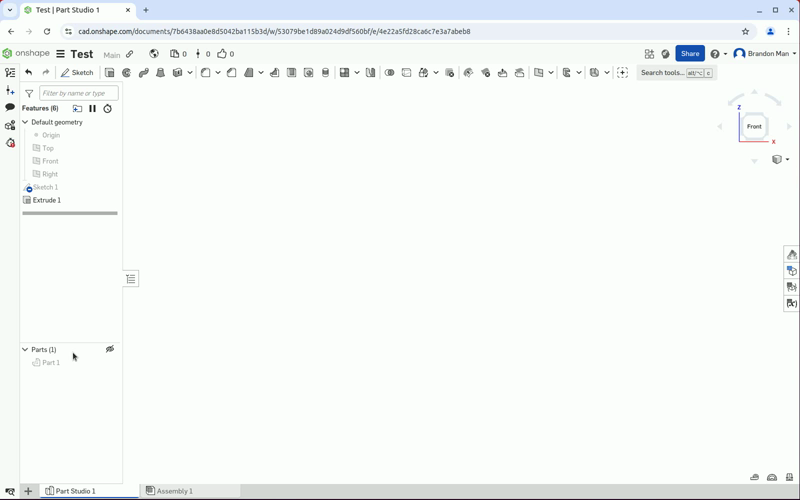
key_down(shift)
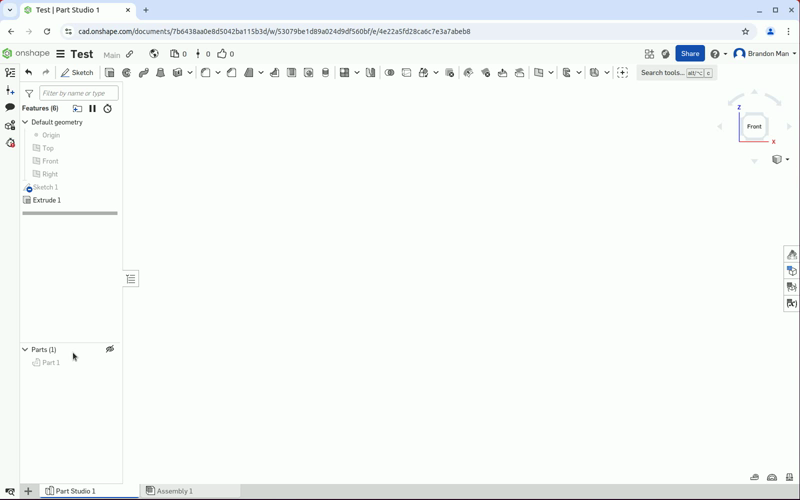
key(left)
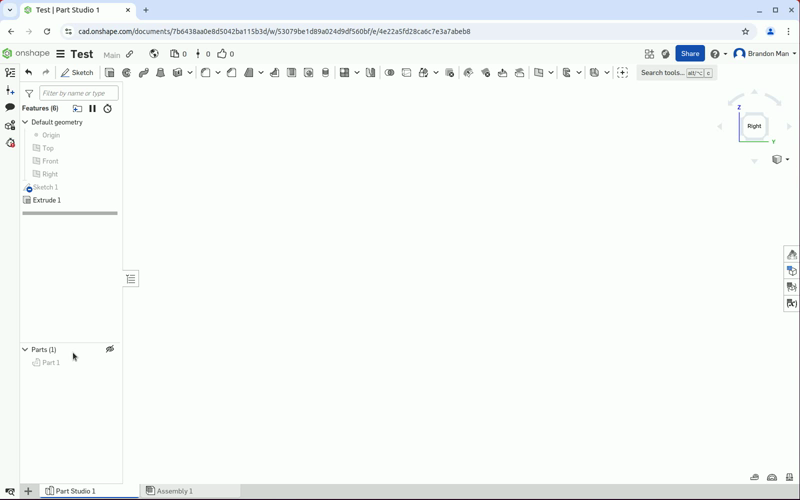
key_up(shift)
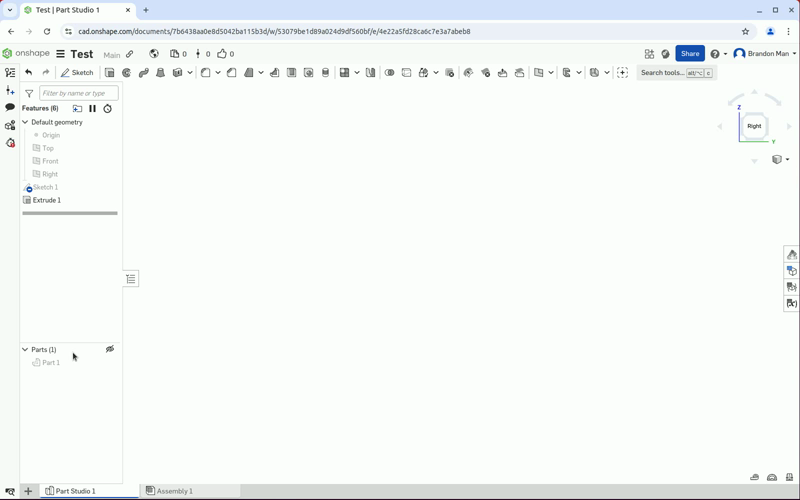
mouse_move(73, 352)
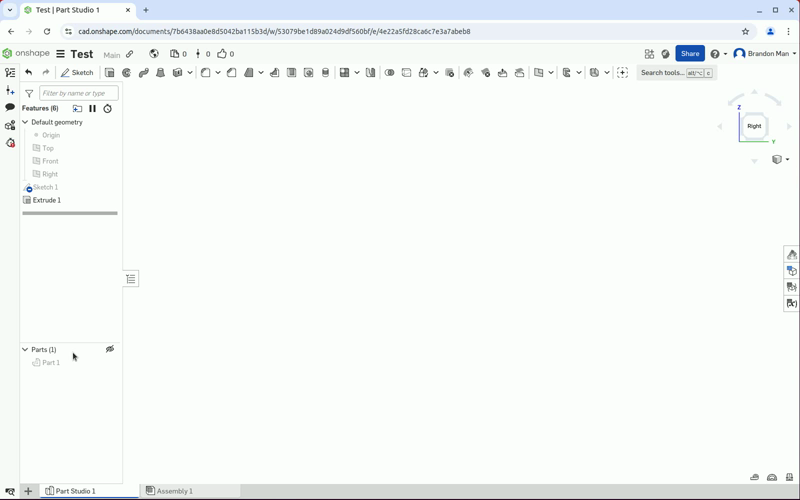
key(shift+y)
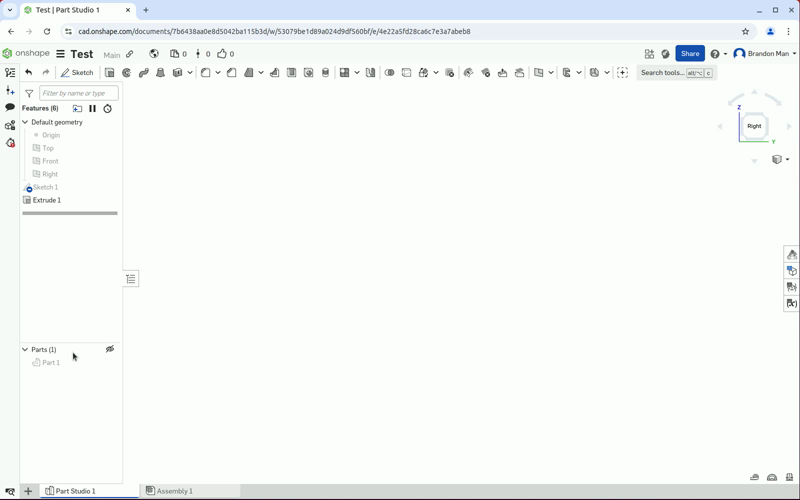
key(shift+s)
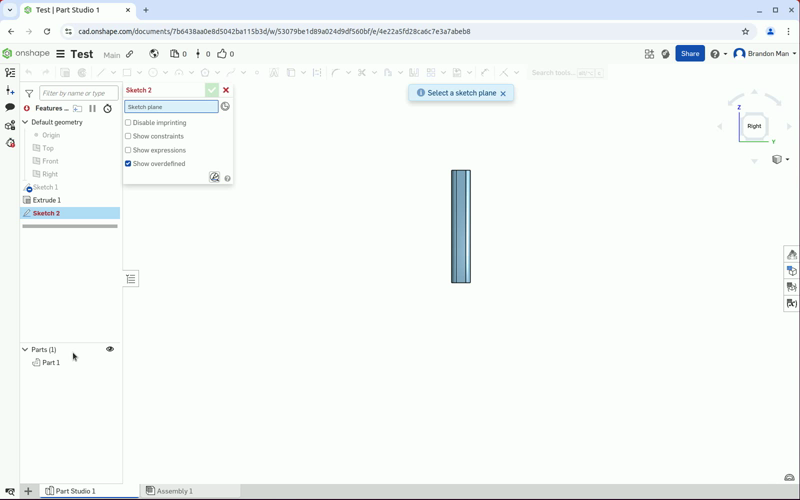
mouse_move(73, 176)
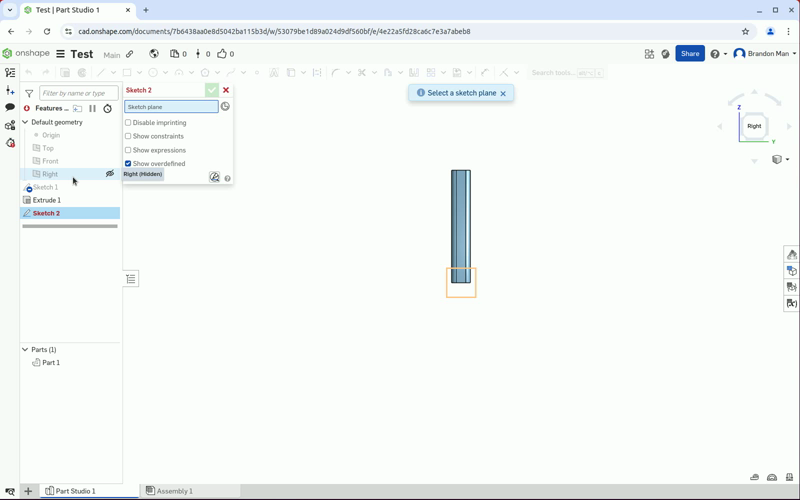
click(73, 176)
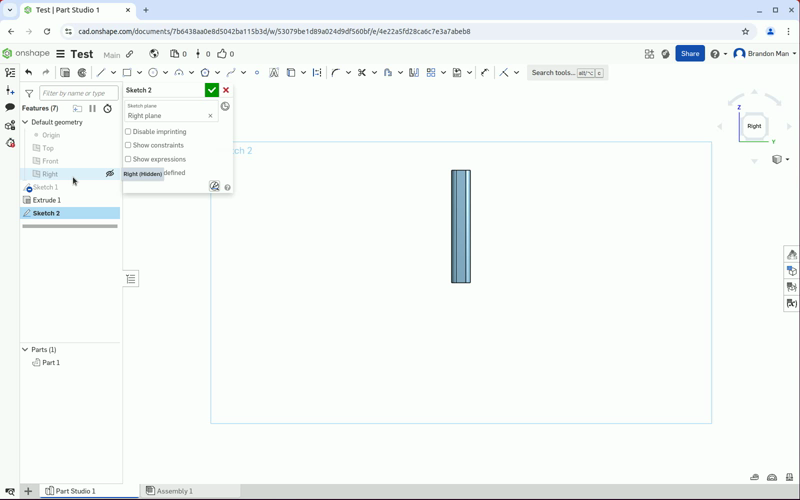
mouse_move(73, 352)
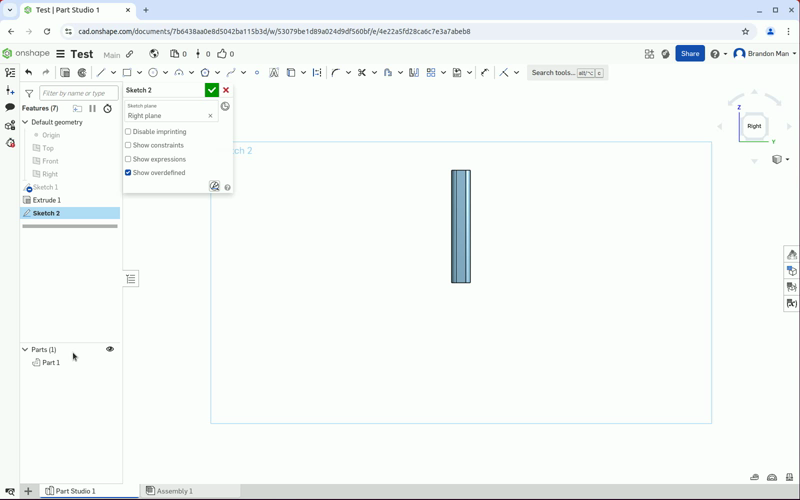
key(y)
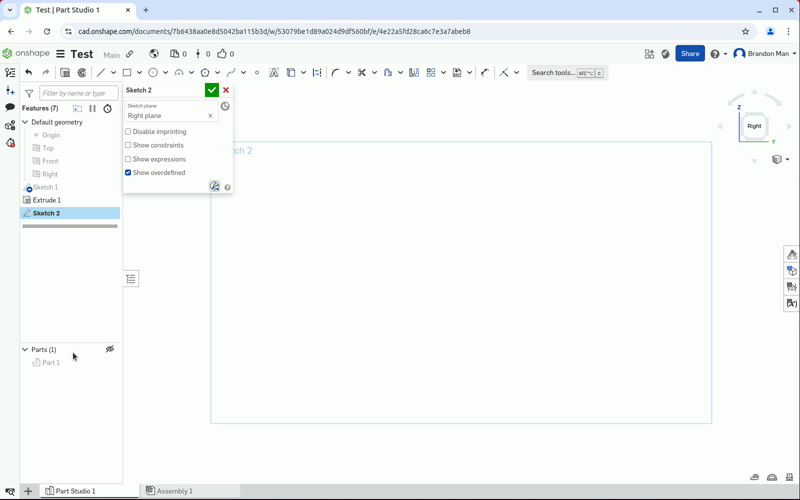
key(l)
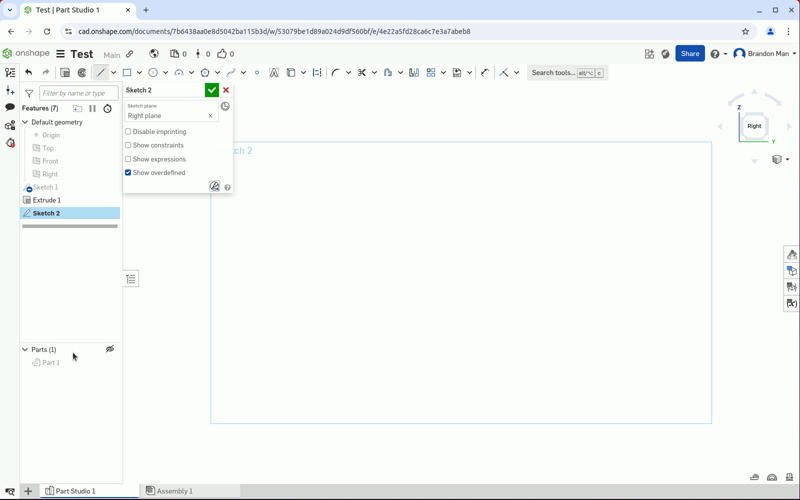
key_down(shift)
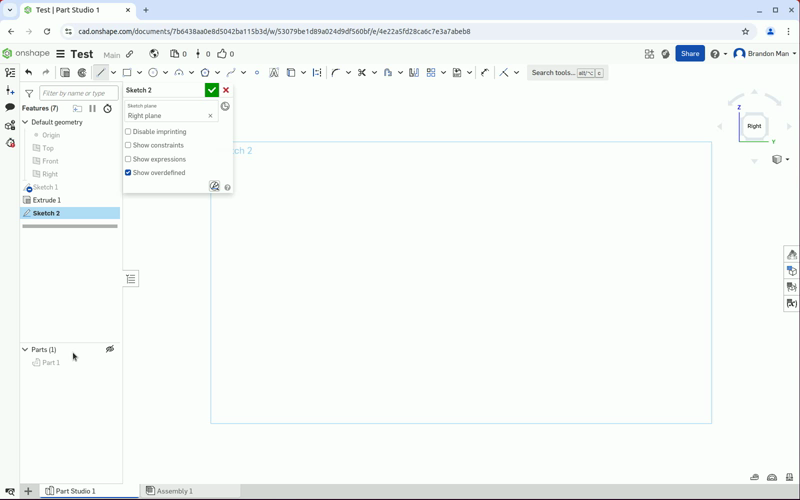
mouse_move(404, 340)
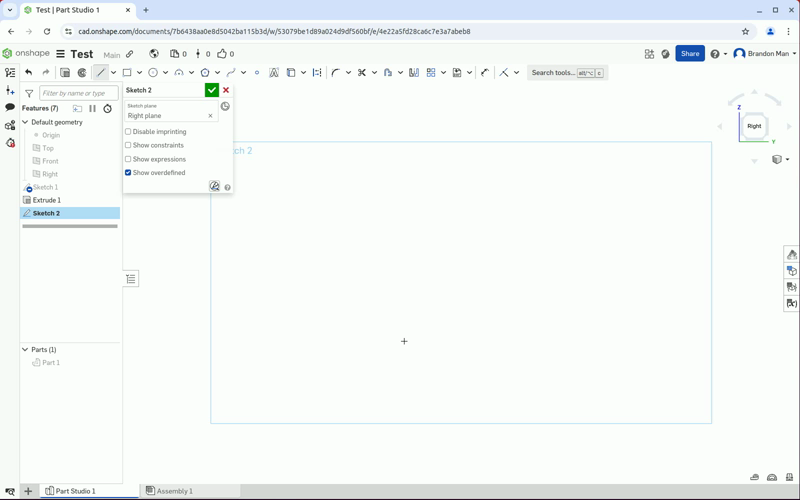
click(404, 340)
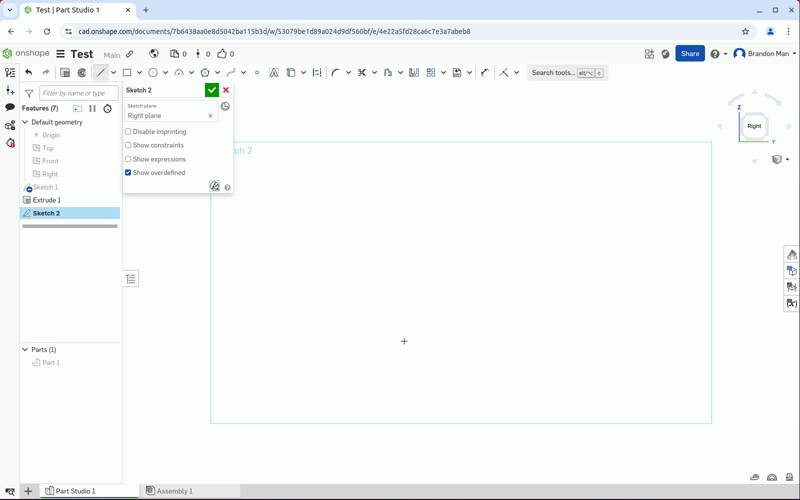
key_up(shift)
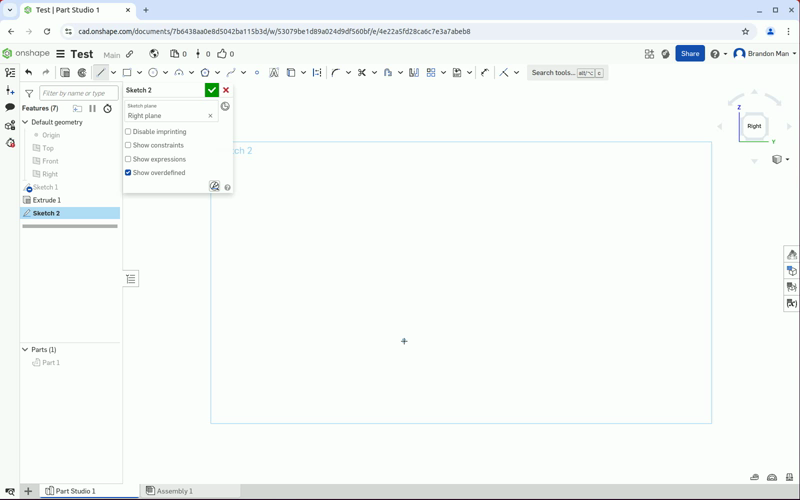
key_down(shift)
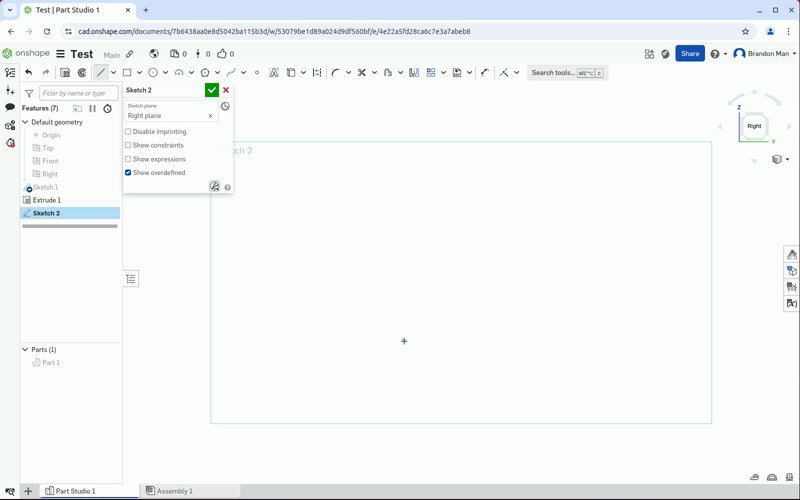
mouse_move(434, 340)
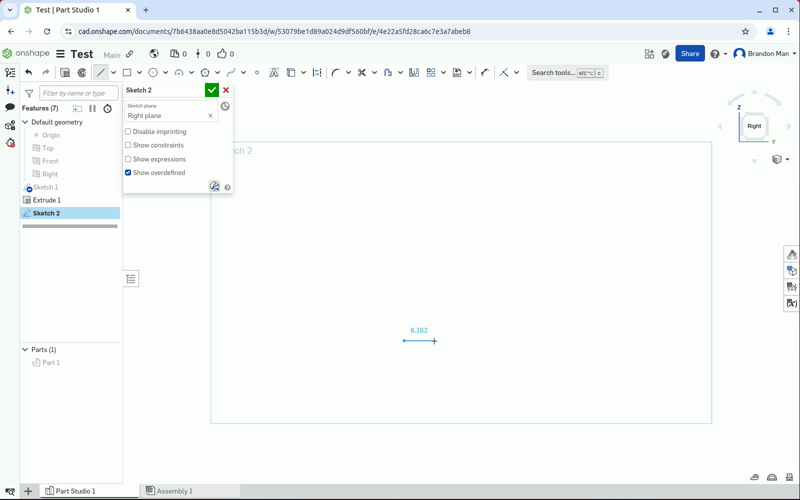
mouse_move(410, 340)
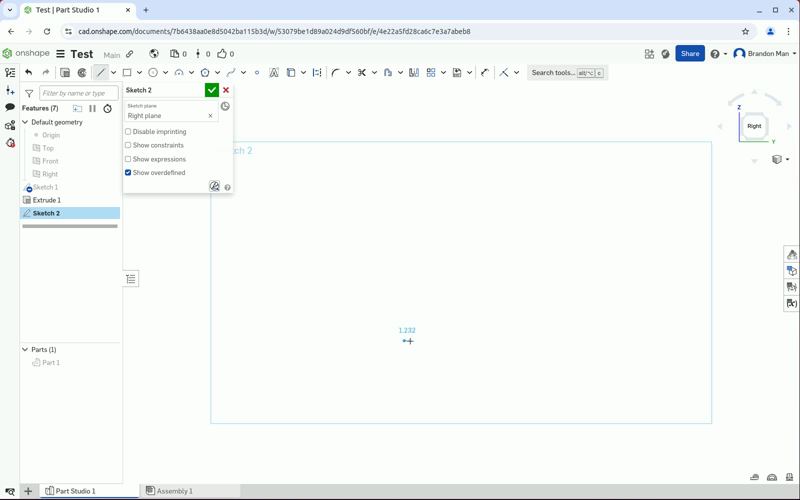
scroll(6)
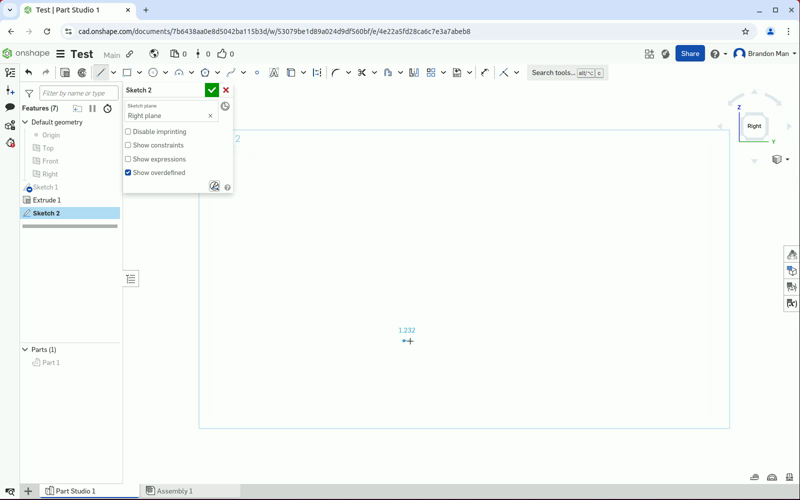
scroll(6)
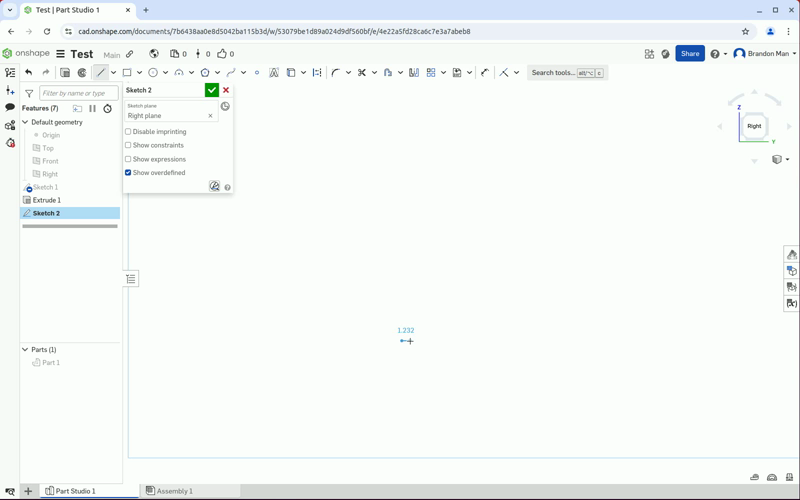
scroll(6)
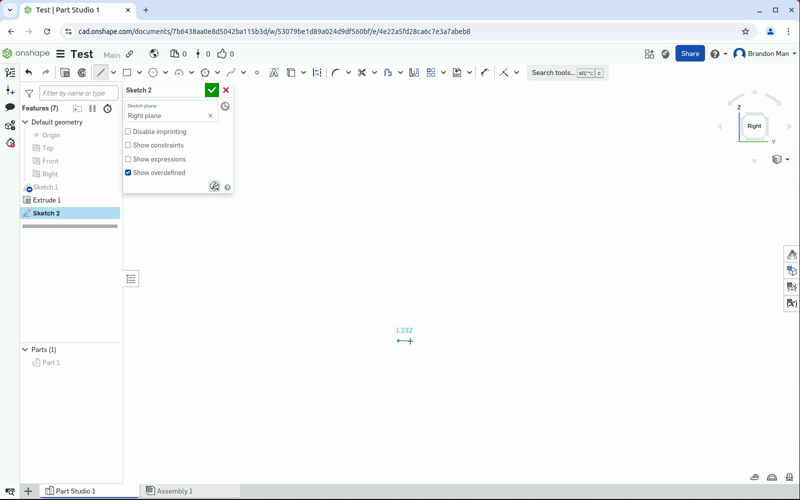
scroll(6)
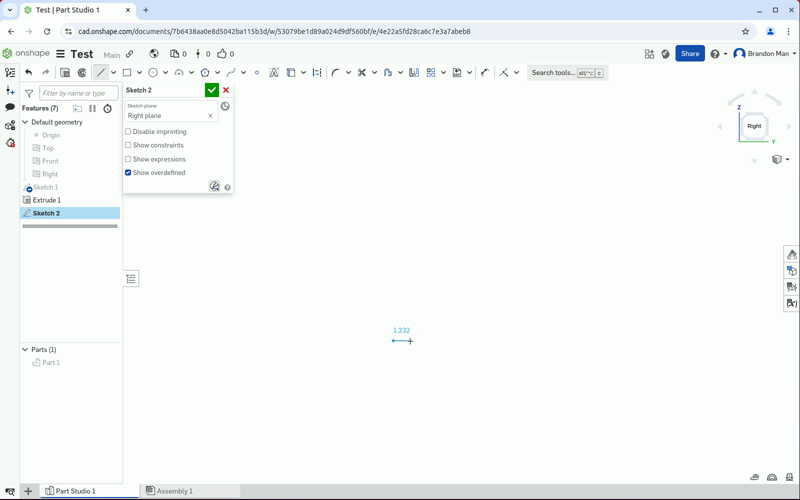
scroll(6)
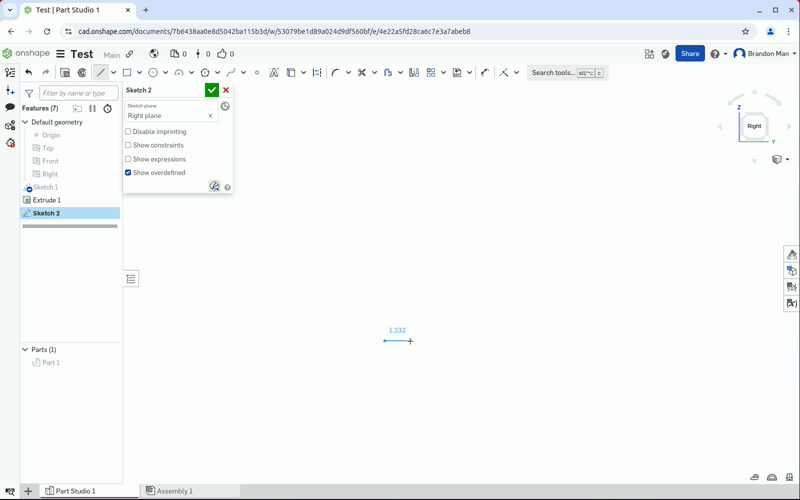
scroll(6)
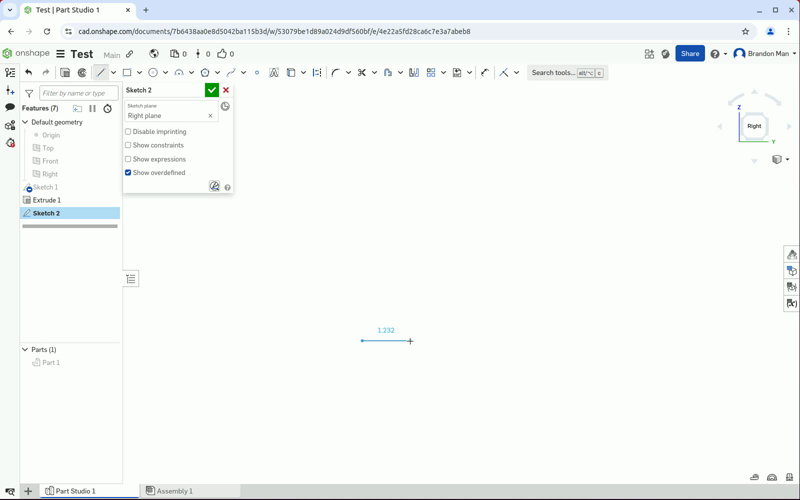
scroll(6)
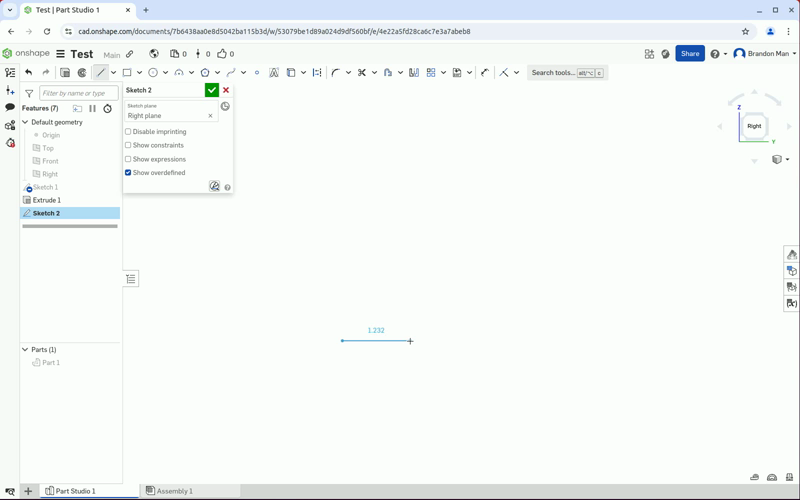
click(410, 340)
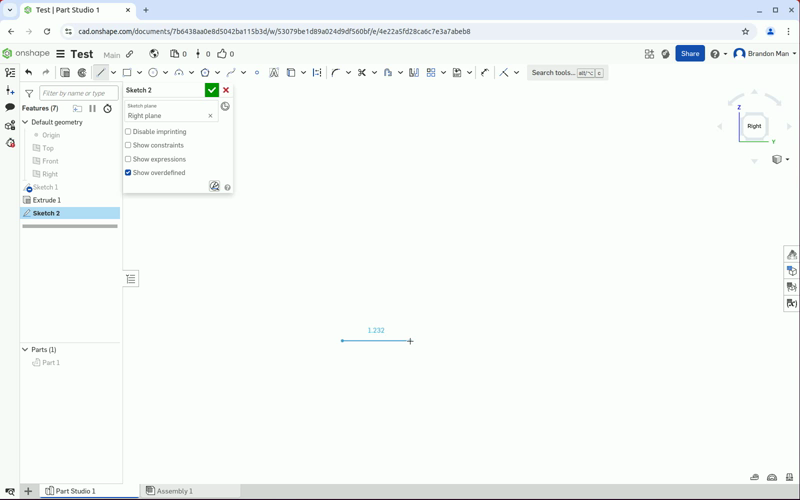
scroll(-6)
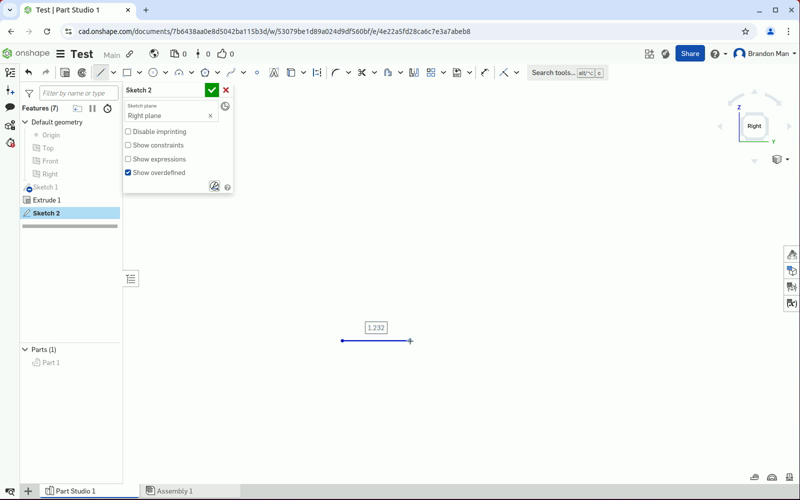
scroll(-6)
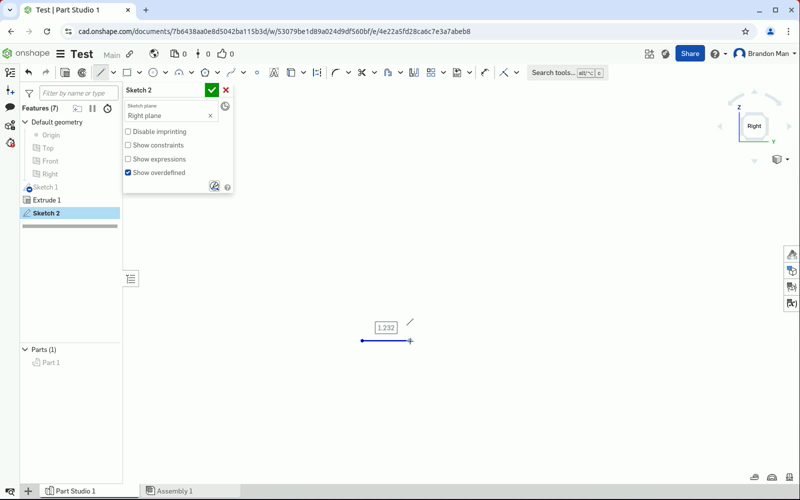
scroll(-6)
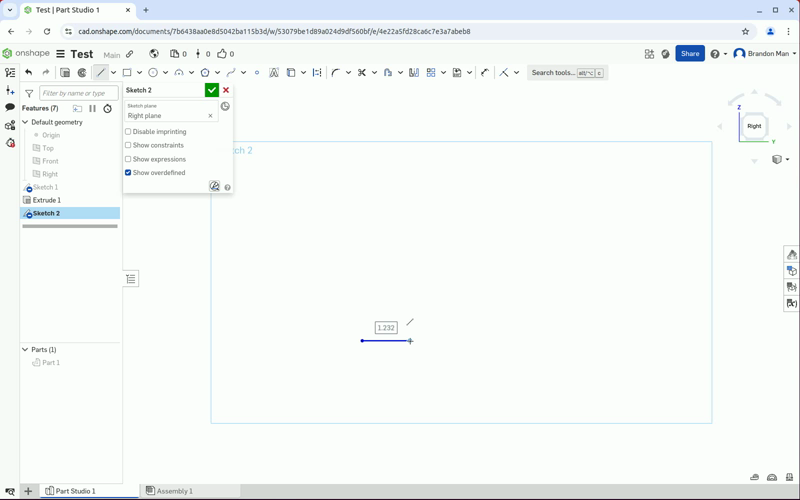
scroll(-6)
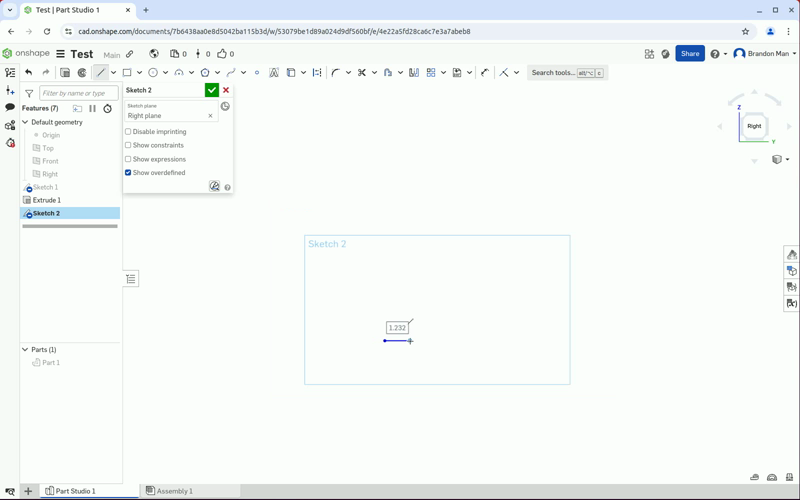
scroll(-6)
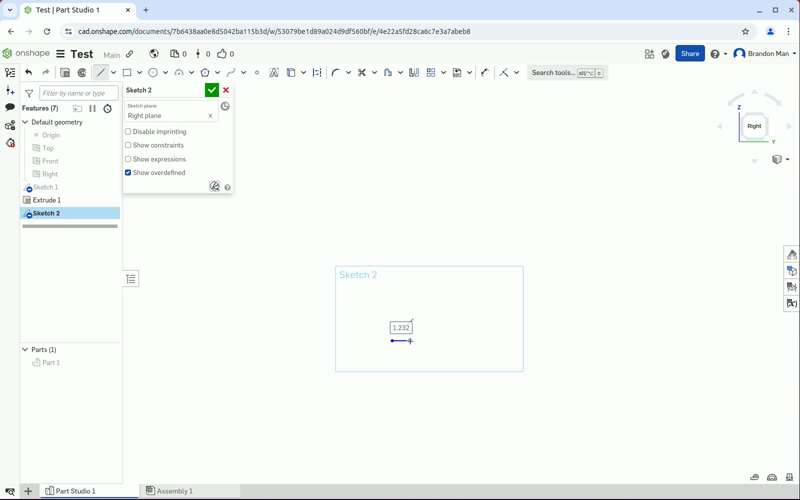
scroll(-6)
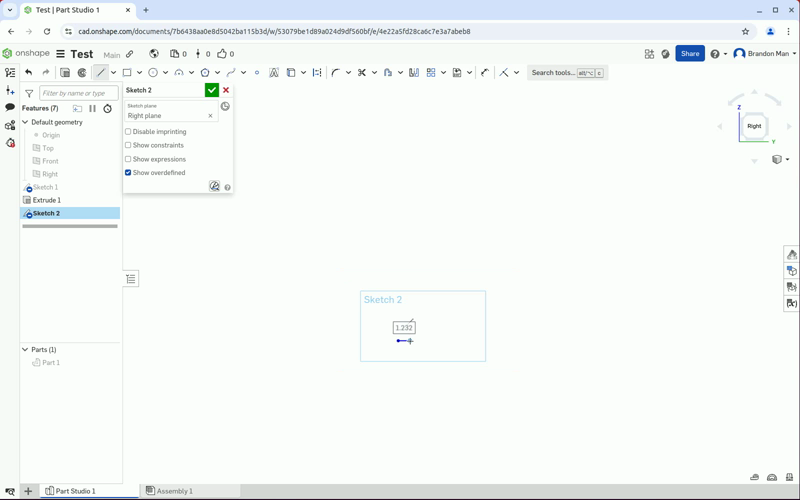
scroll(-6)
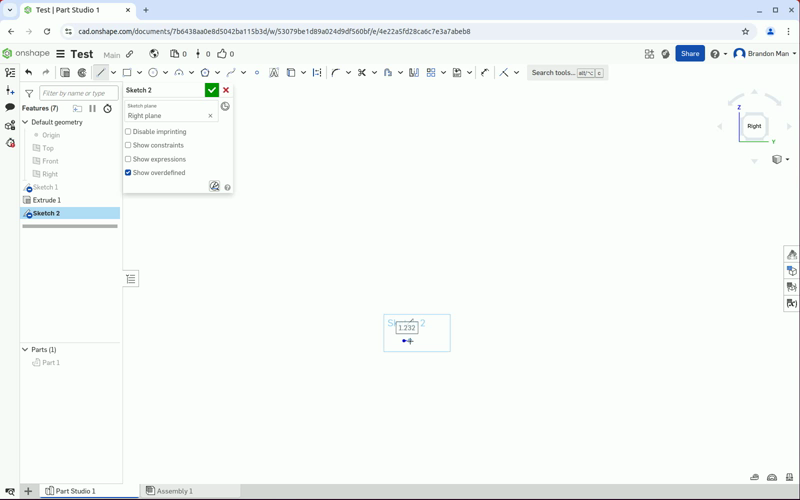
key_up(shift)
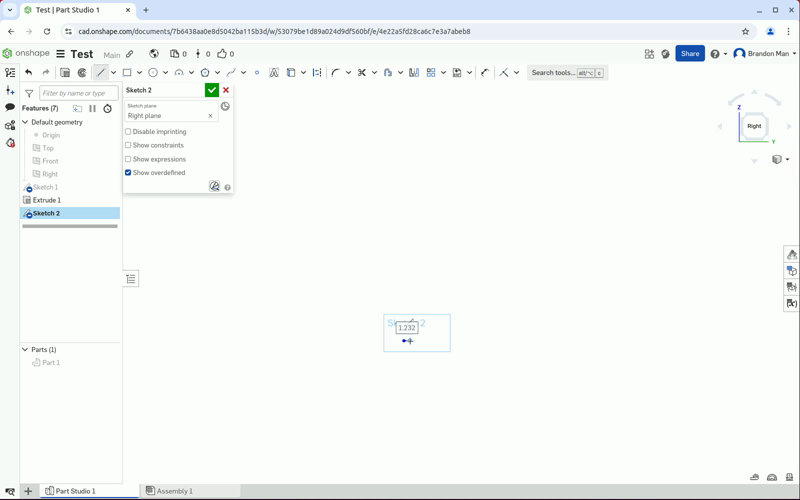
key_down(shift)
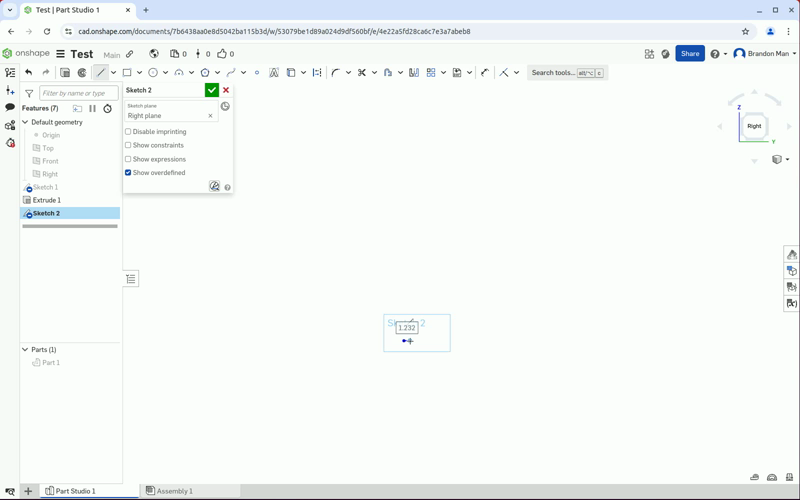
mouse_move(410, 228)
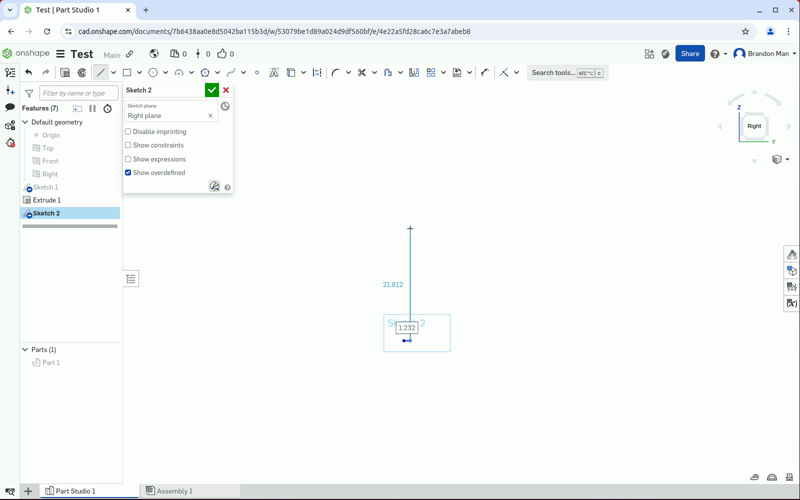
click(410, 228)
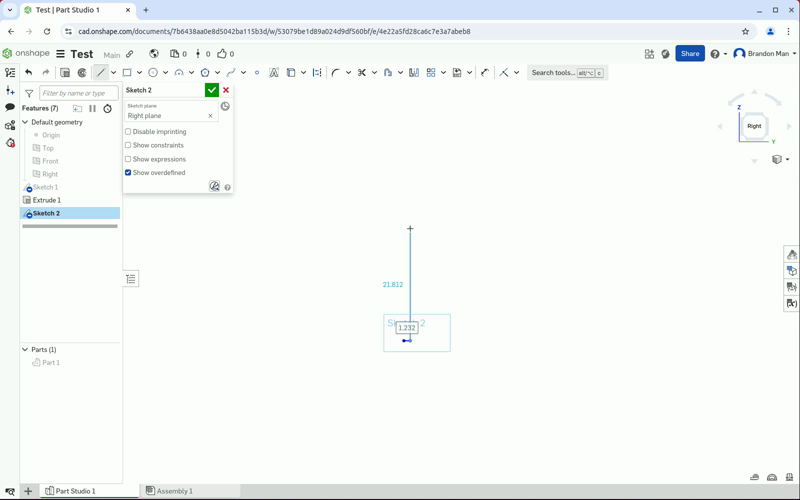
key_up(shift)
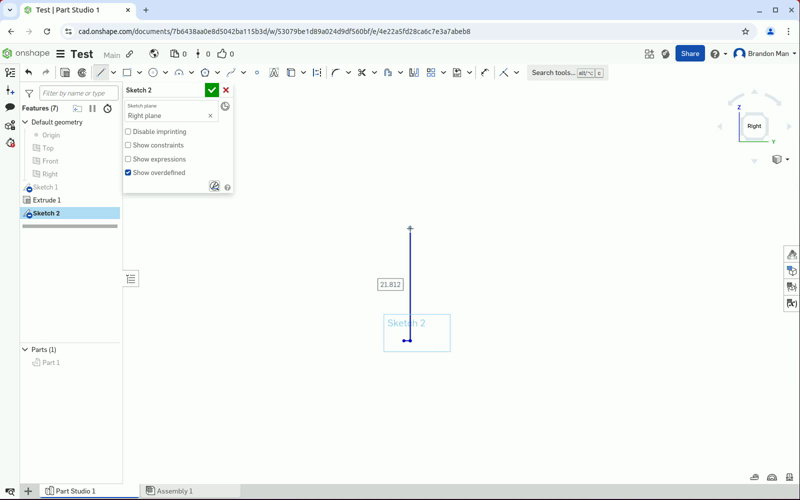
key_down(shift)
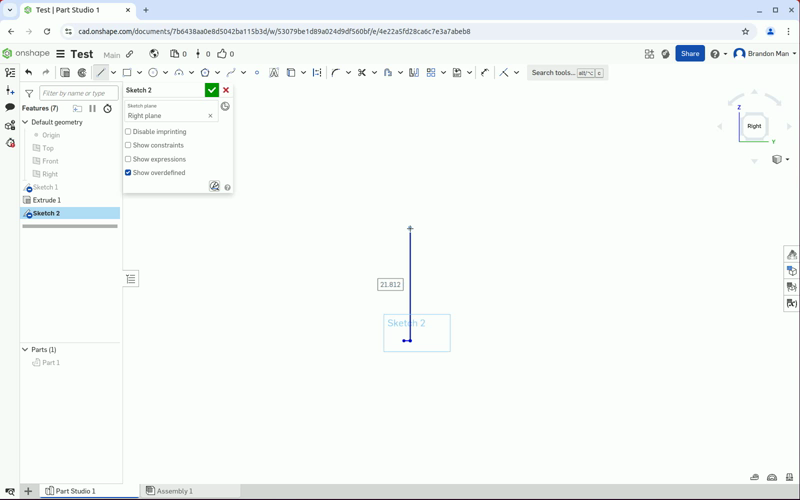
mouse_move(440, 228)
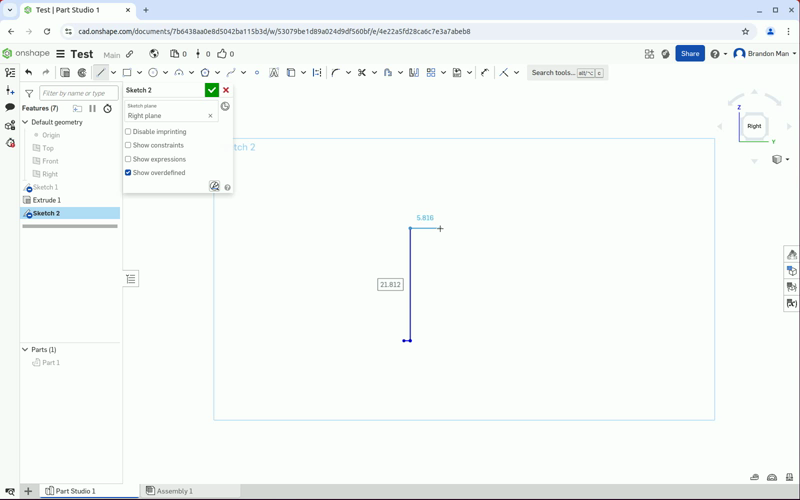
mouse_move(404, 228)
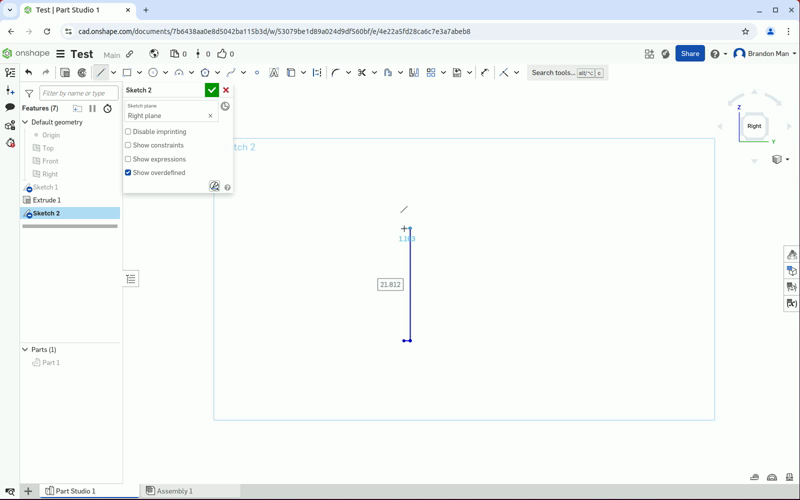
scroll(6)
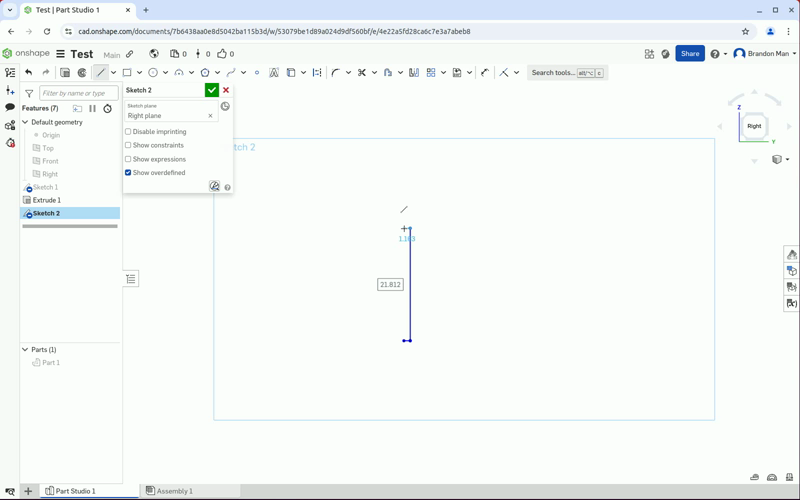
scroll(6)
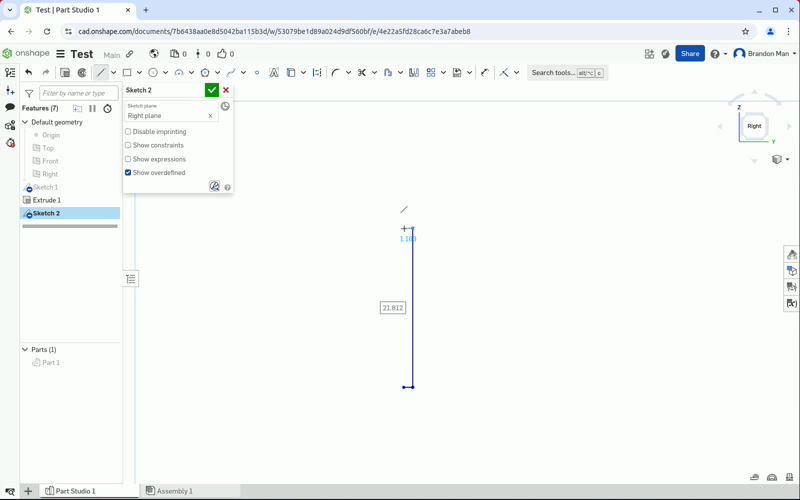
scroll(6)
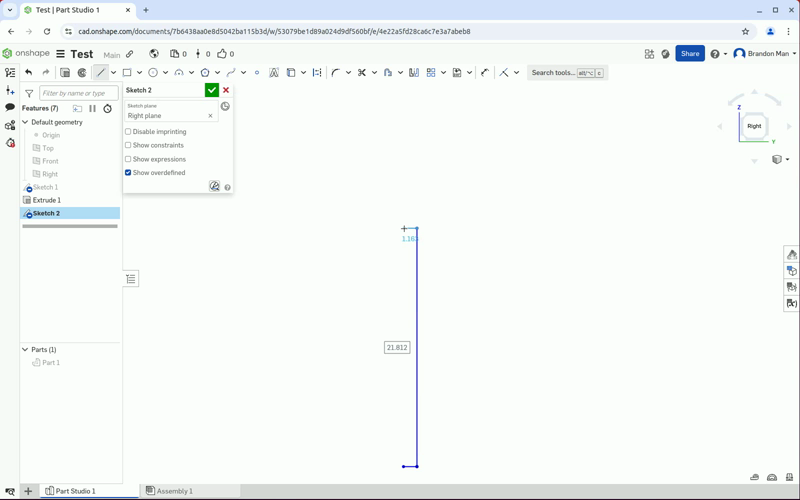
scroll(6)
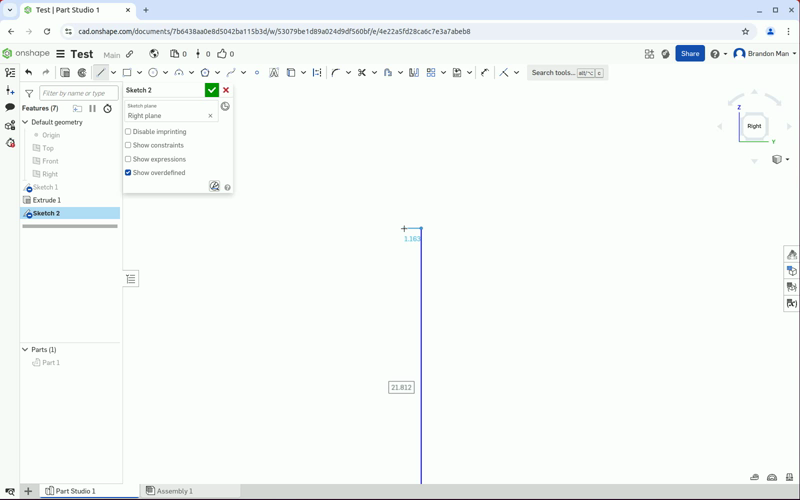
scroll(6)
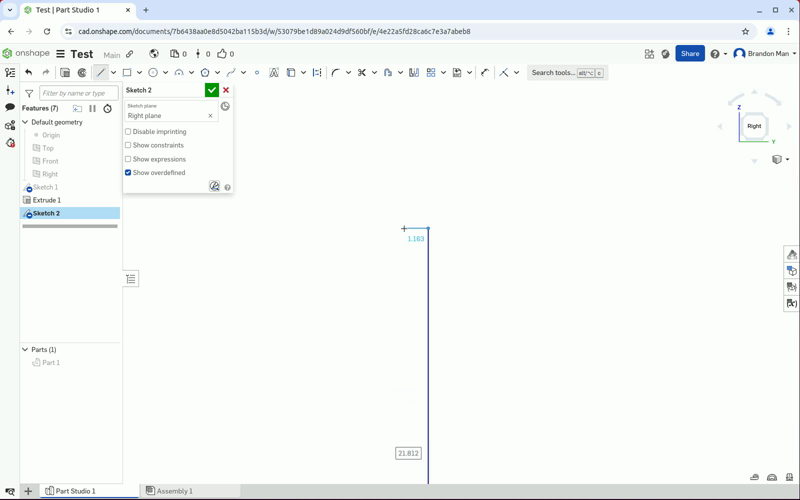
scroll(6)
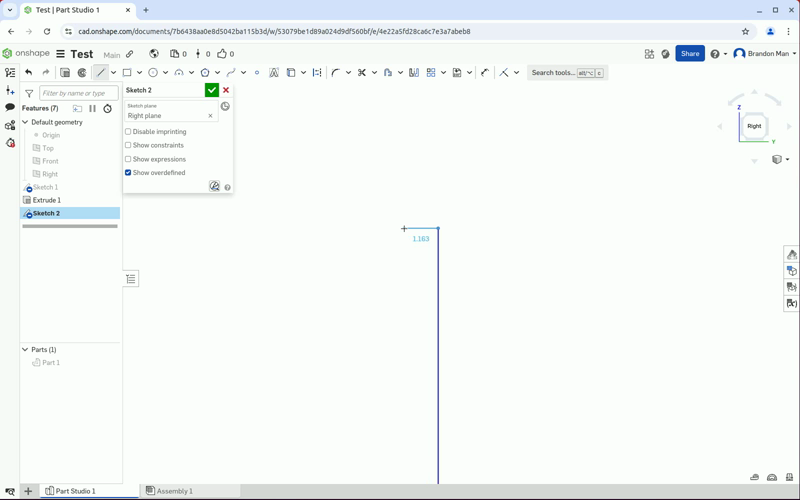
scroll(6)
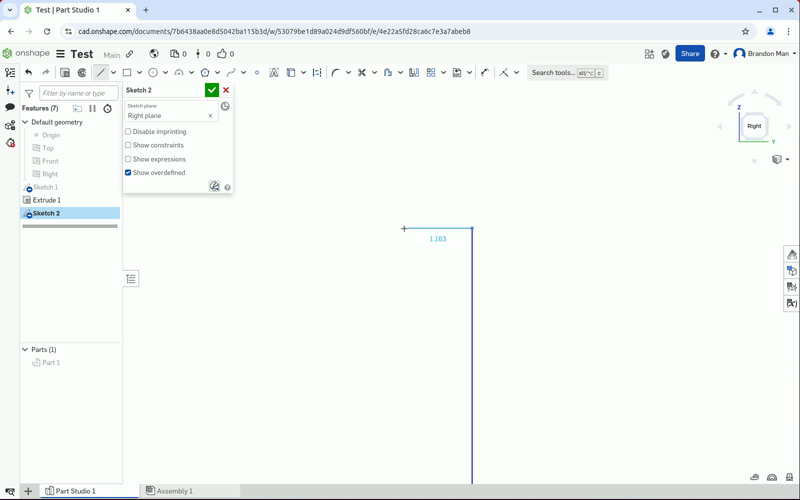
click(404, 228)
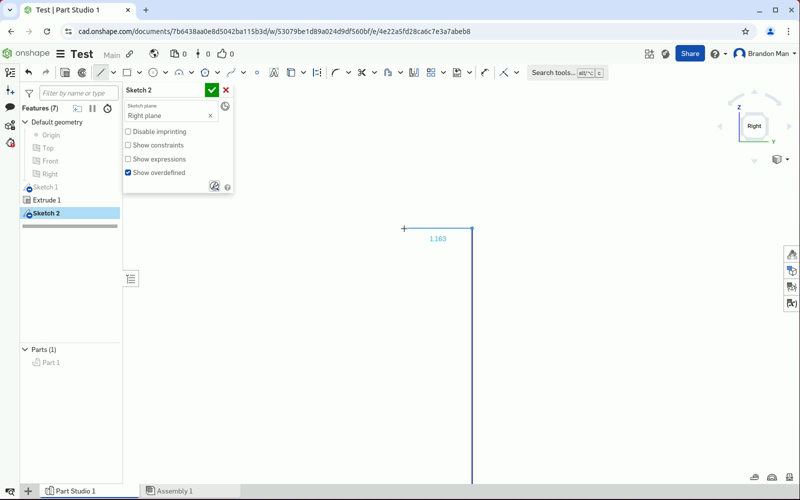
scroll(-6)
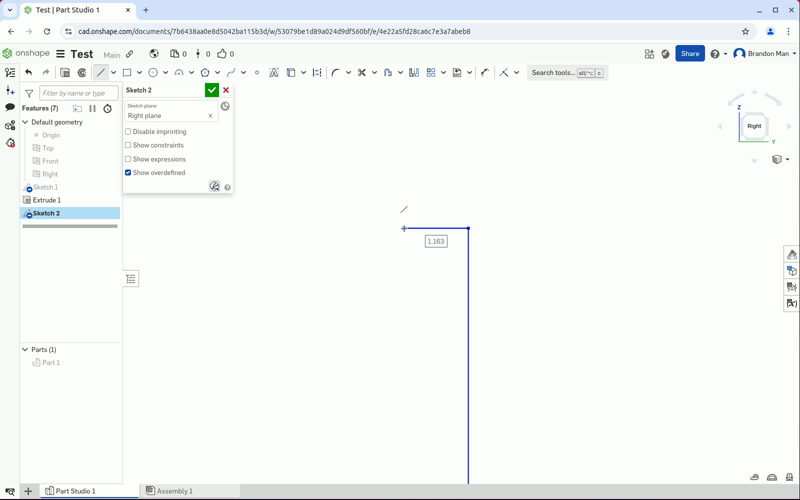
scroll(-6)
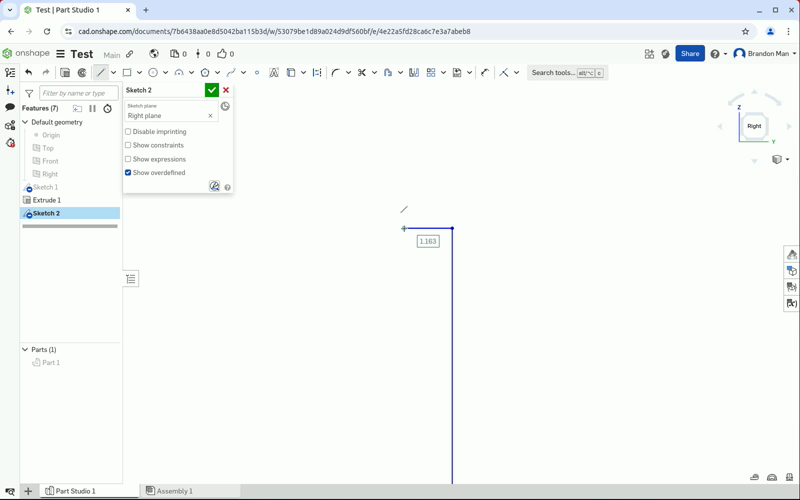
scroll(-6)
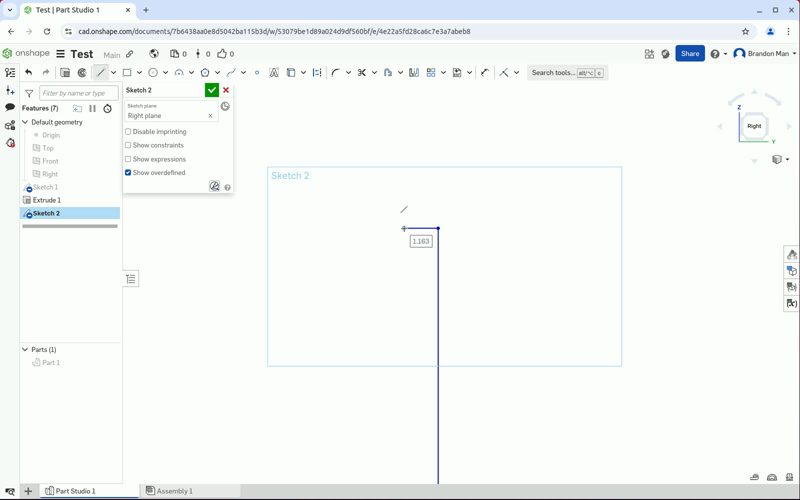
scroll(-6)
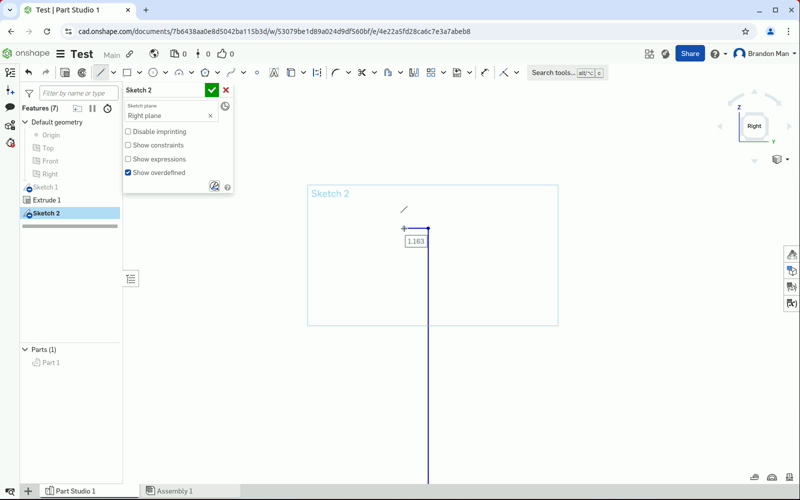
scroll(-6)
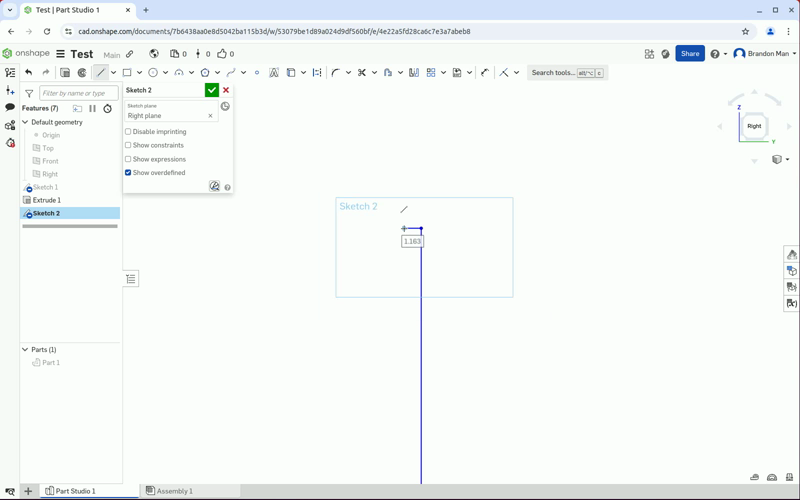
scroll(-6)
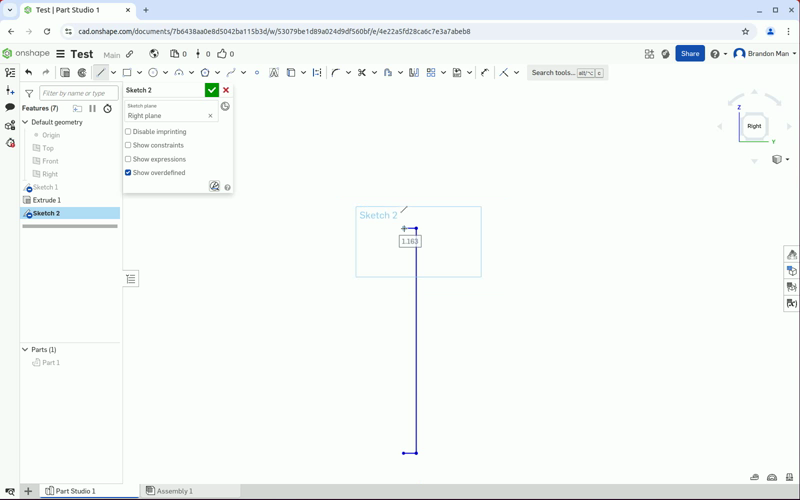
scroll(-6)
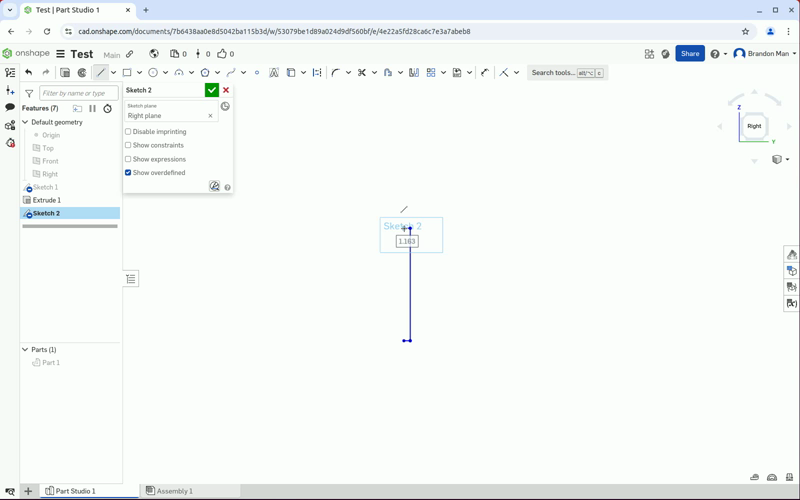
key_up(shift)
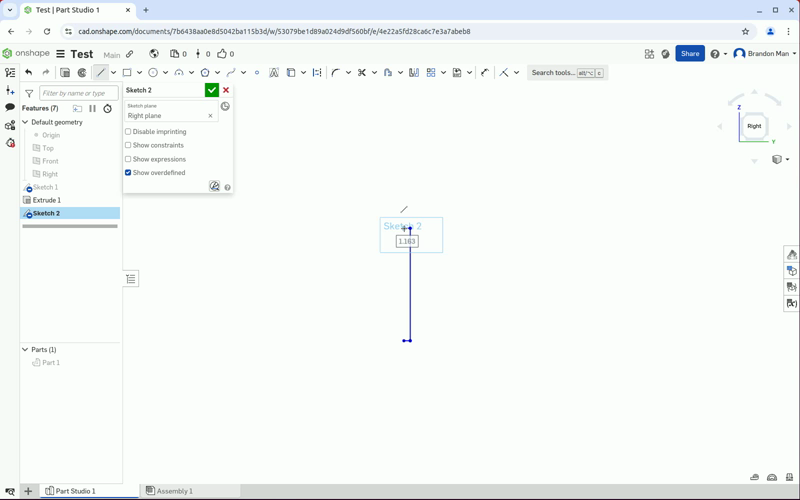
key_down(shift)
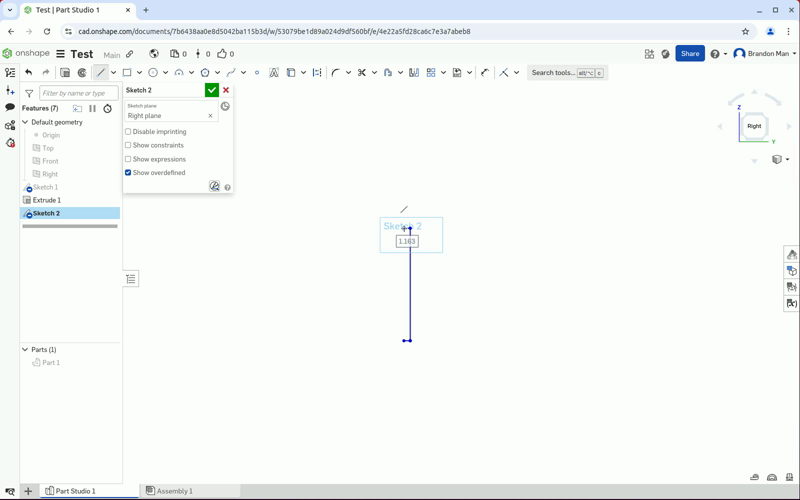
mouse_move(404, 340)
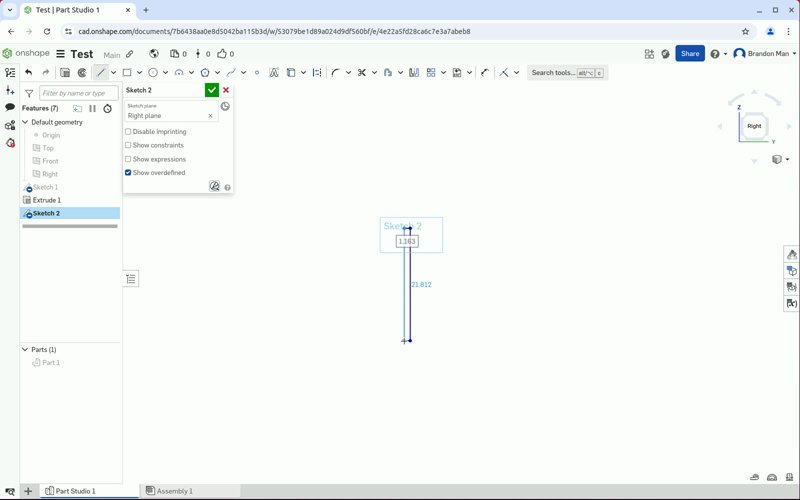
key_up(shift)
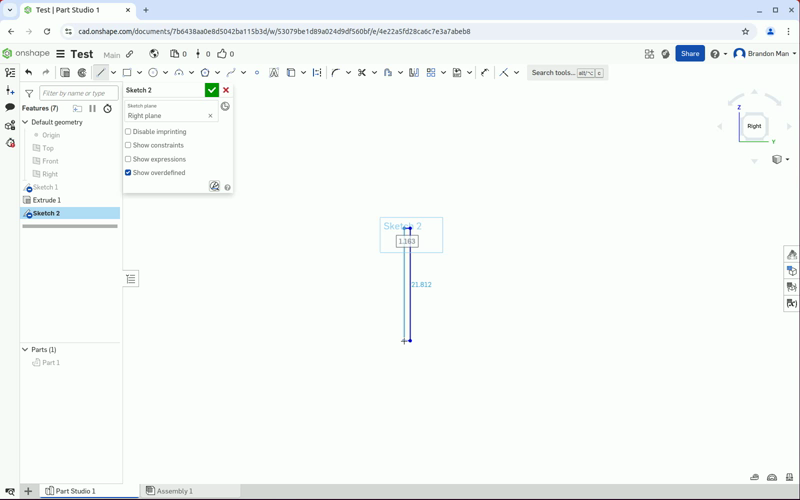
click(404, 340)
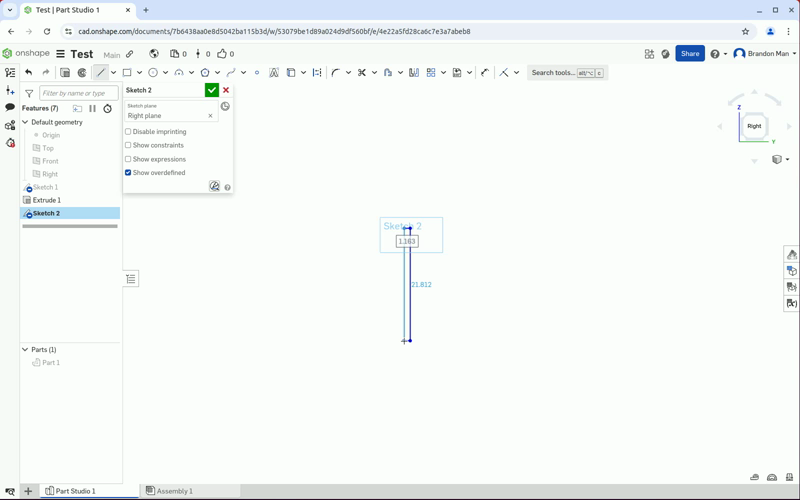
key(esc)
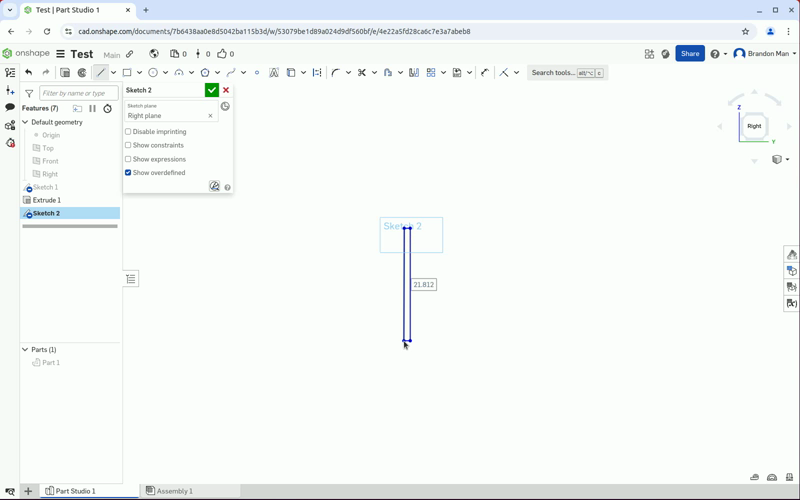
mouse_move(406, 314)
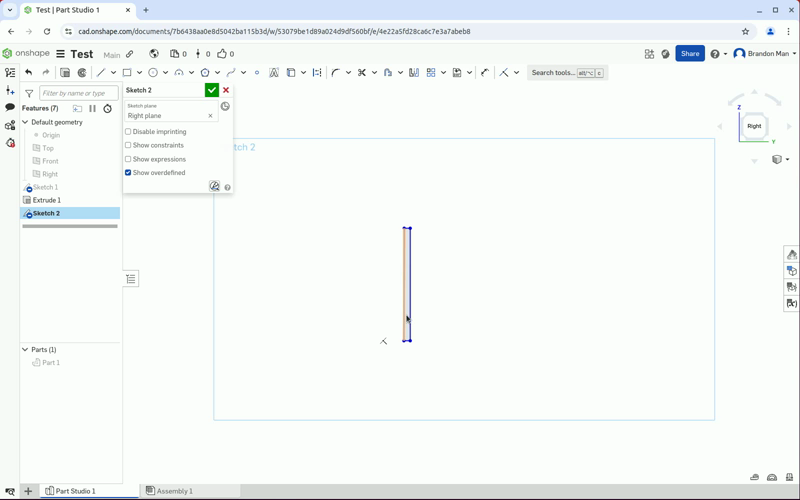
scroll(6)
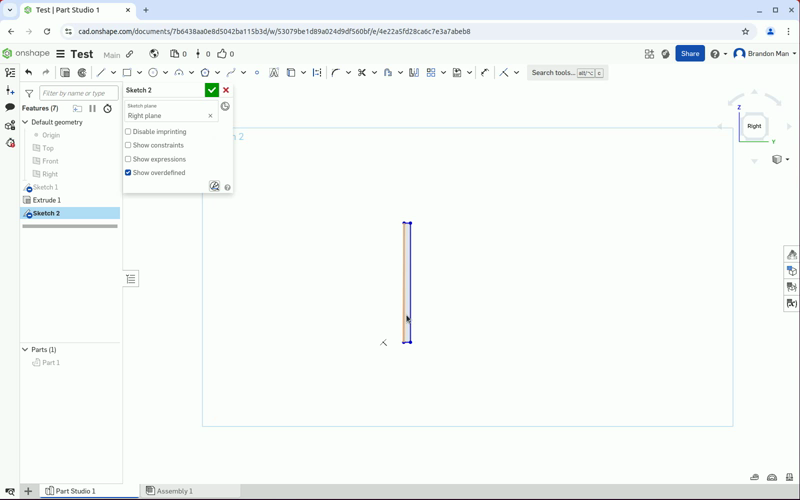
scroll(6)
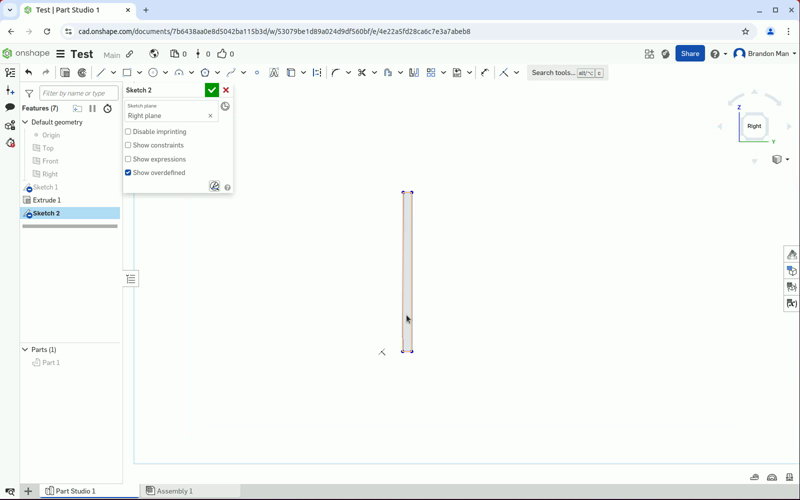
scroll(6)
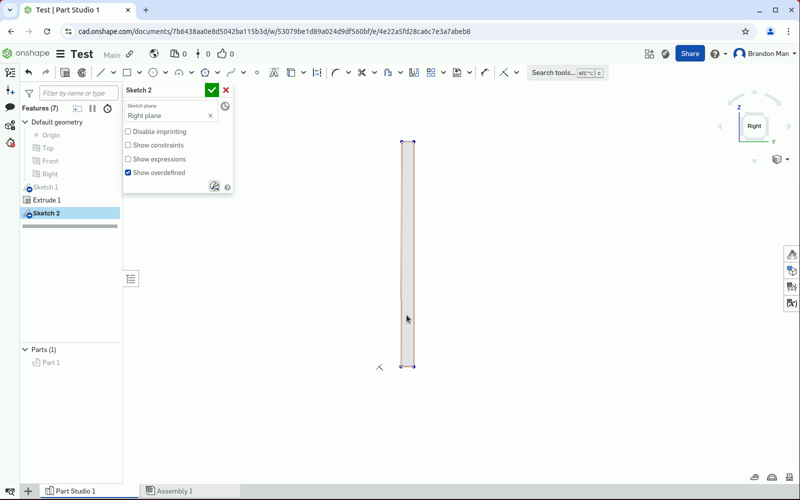
scroll(6)
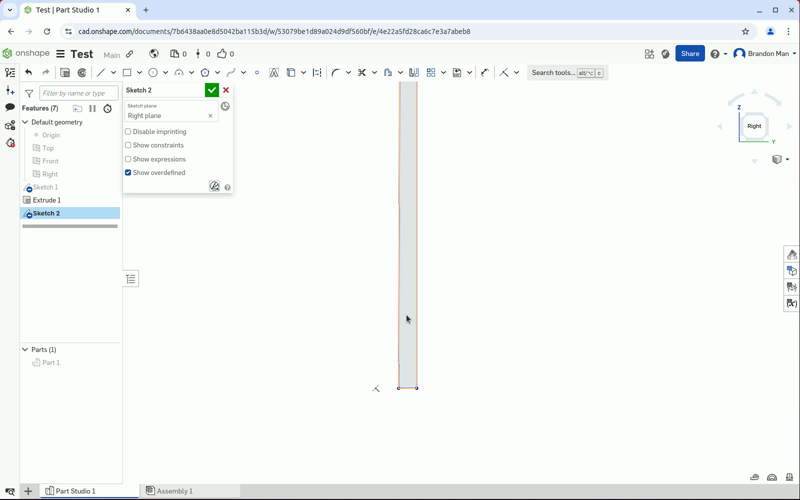
scroll(6)
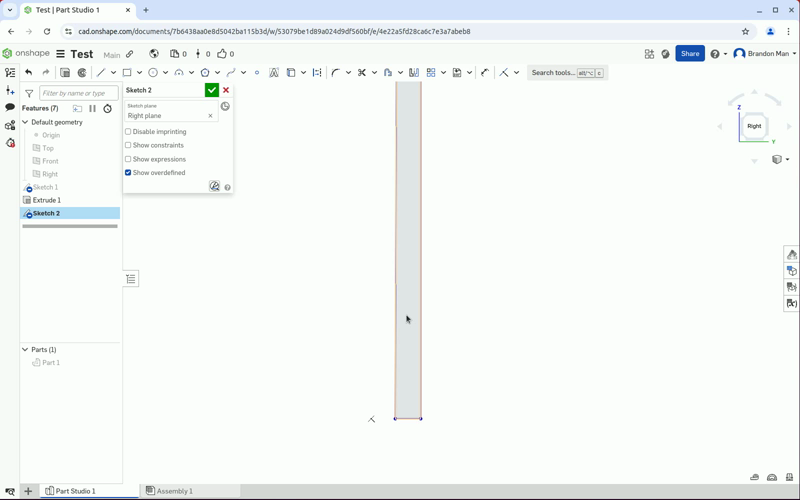
scroll(6)
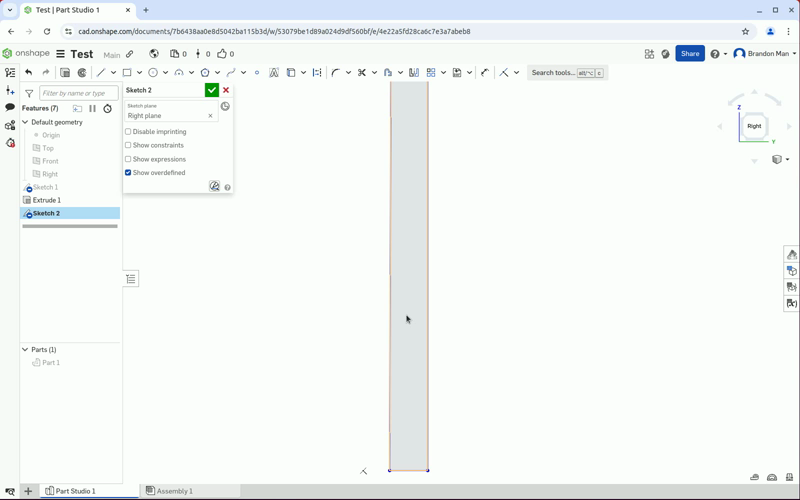
scroll(6)
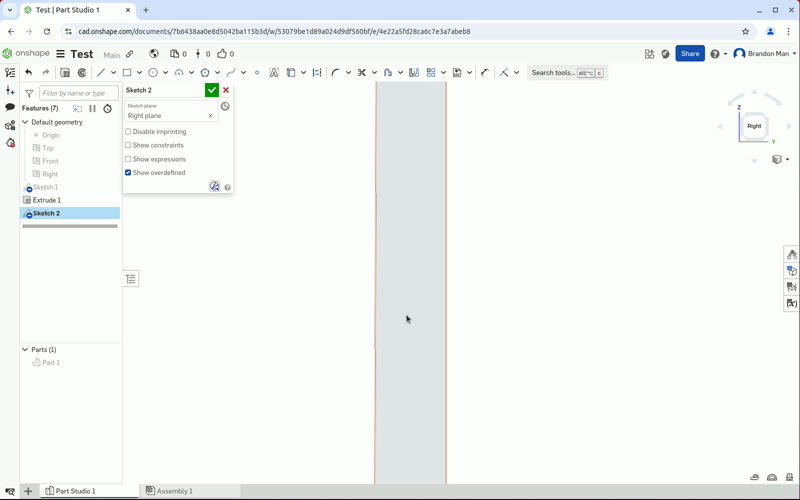
click(406, 314)
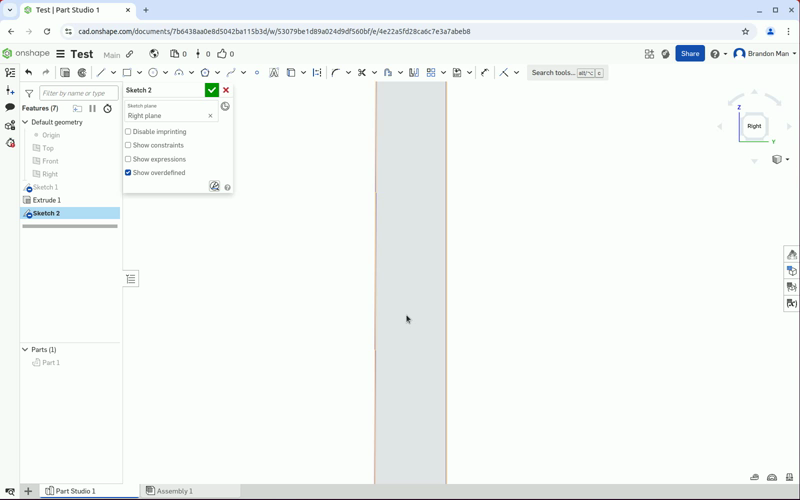
scroll(-6)
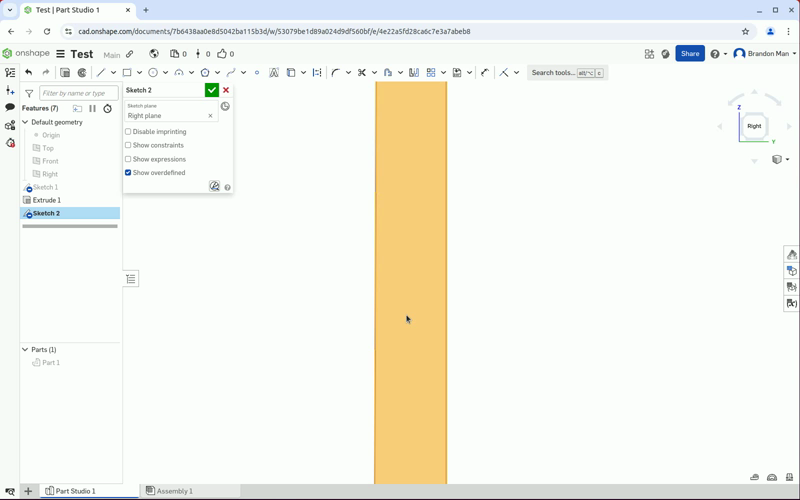
scroll(-6)
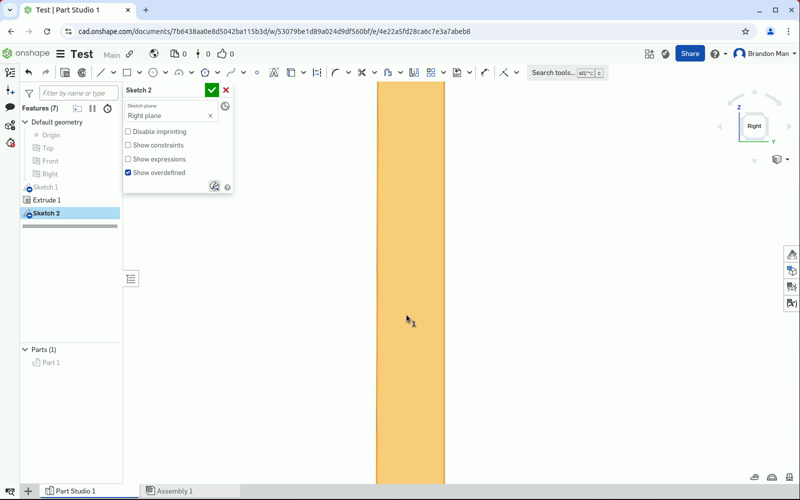
scroll(-6)
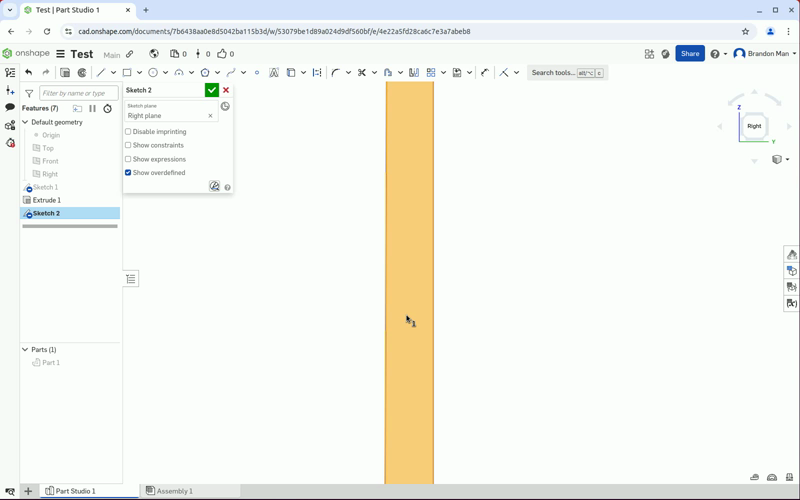
scroll(-6)
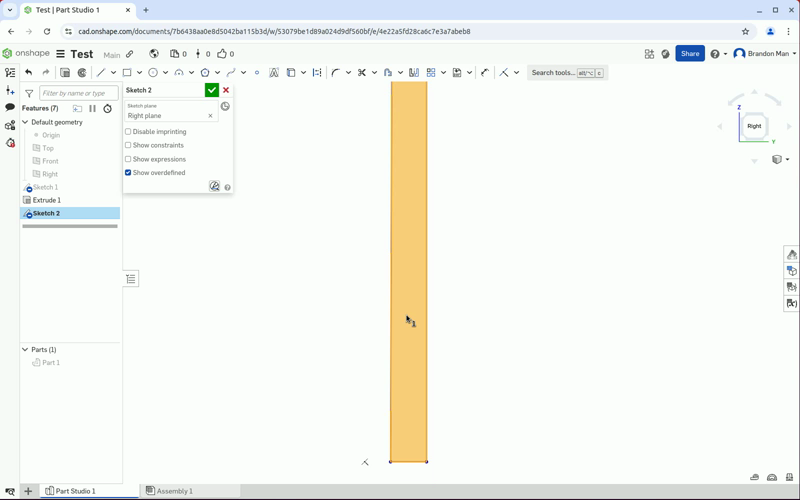
scroll(-6)
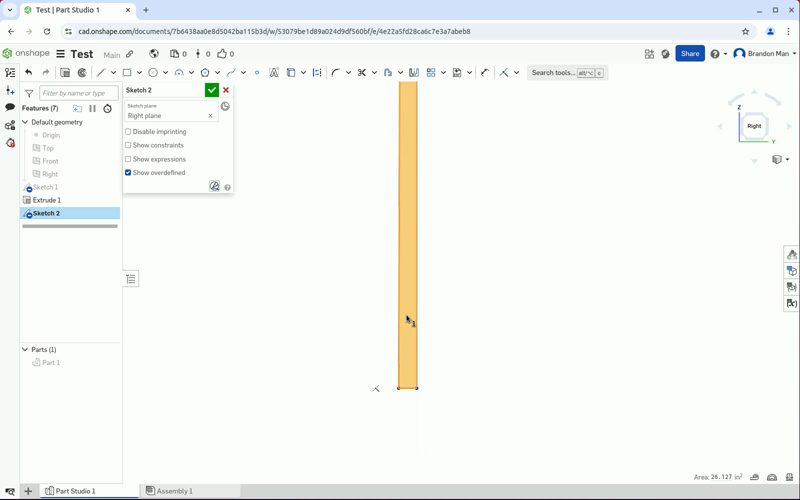
scroll(-6)
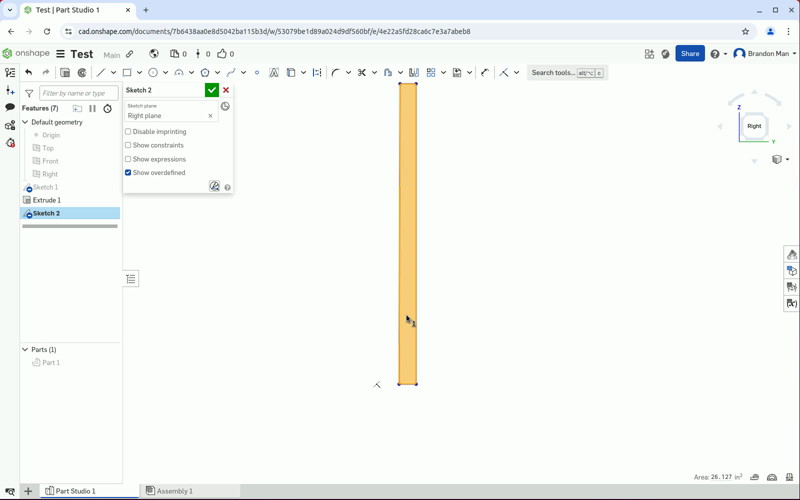
scroll(-6)
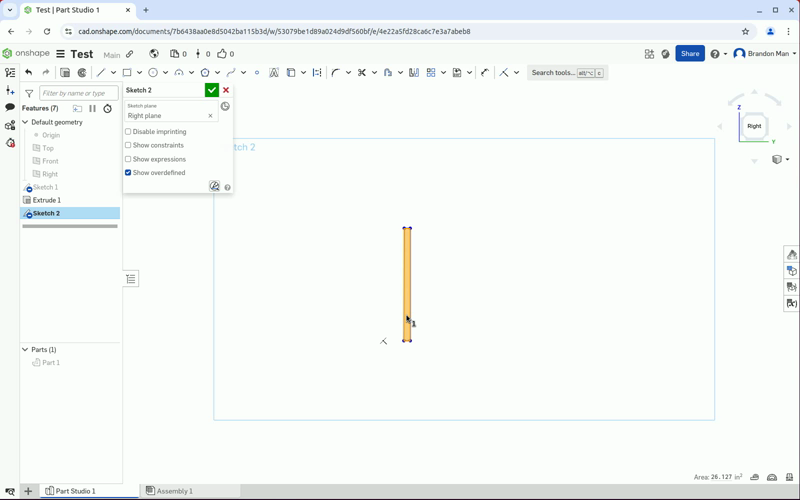
mouse_move(73, 352)
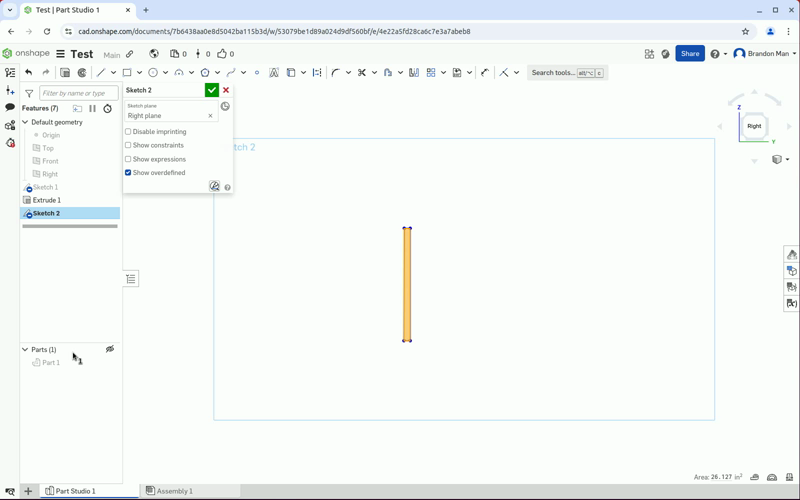
key(shift+y)
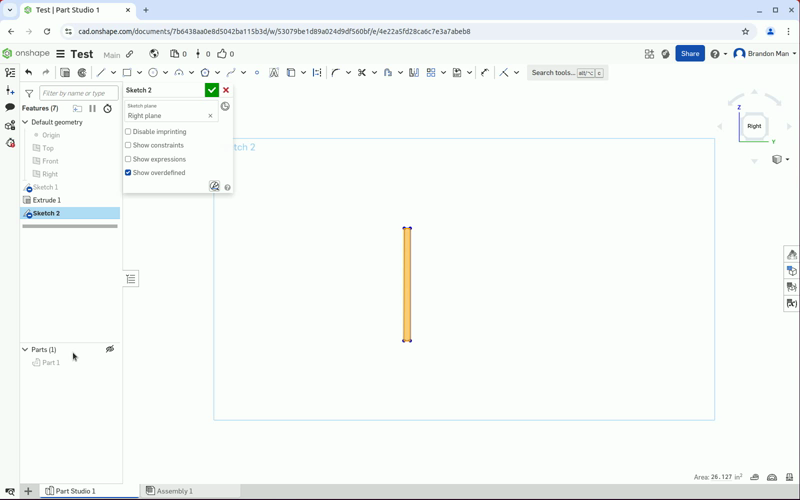
key(shift+e)
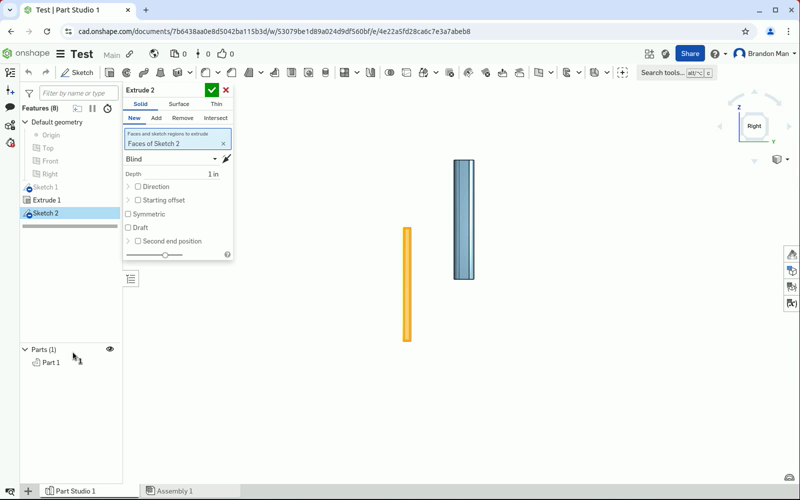
mouse_move(143, 106)
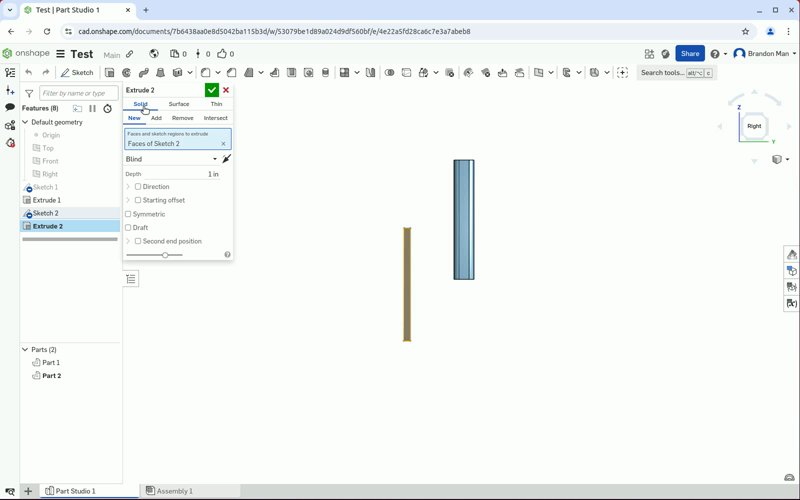
click(143, 106)
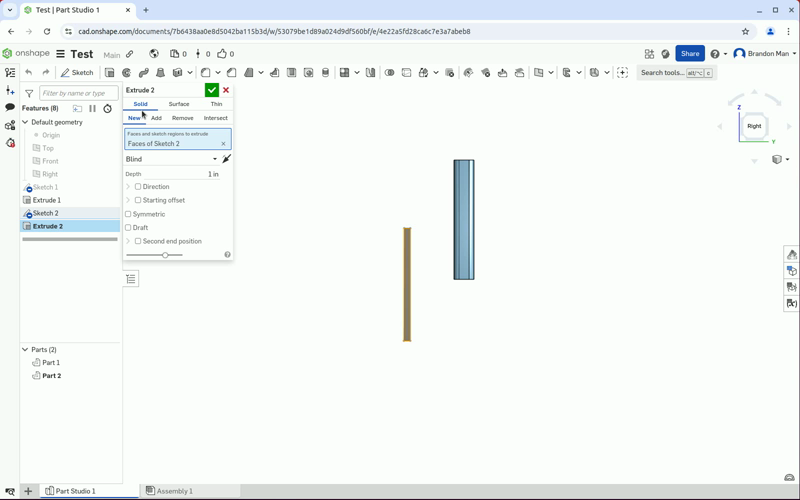
mouse_move(137, 120)
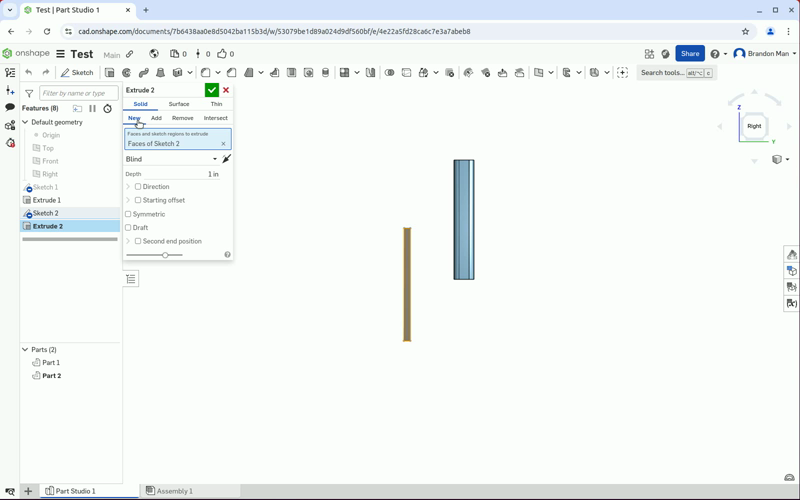
click(137, 120)
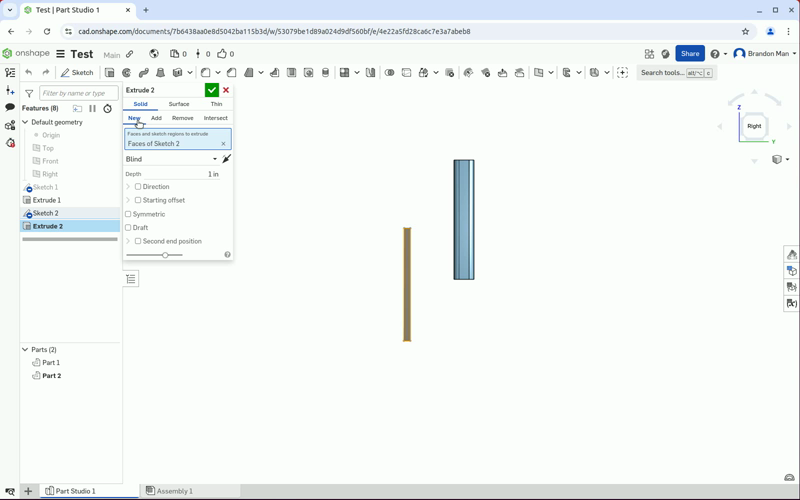
key(tab, 4)
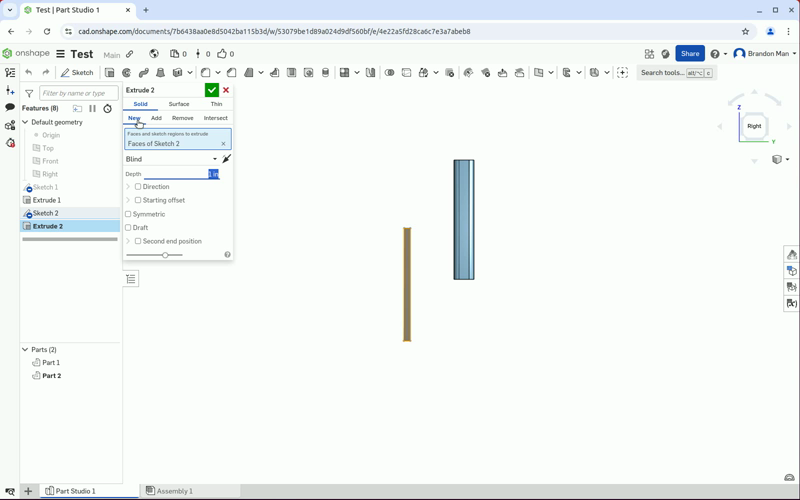
text(0.241)
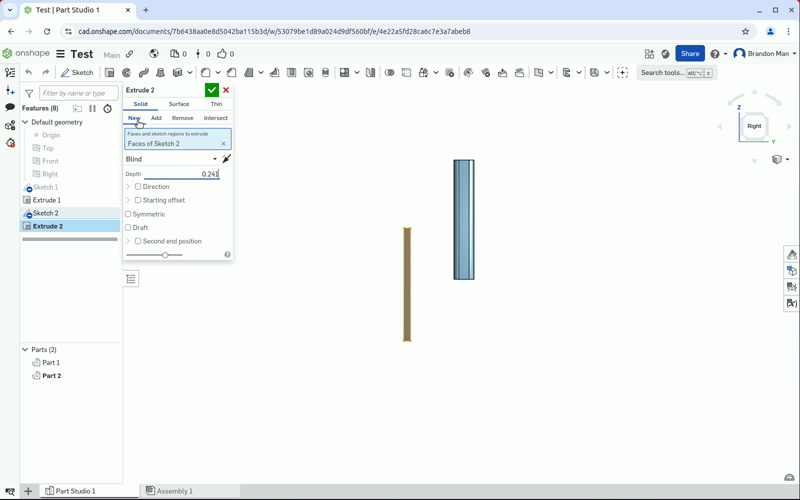
key(enter)
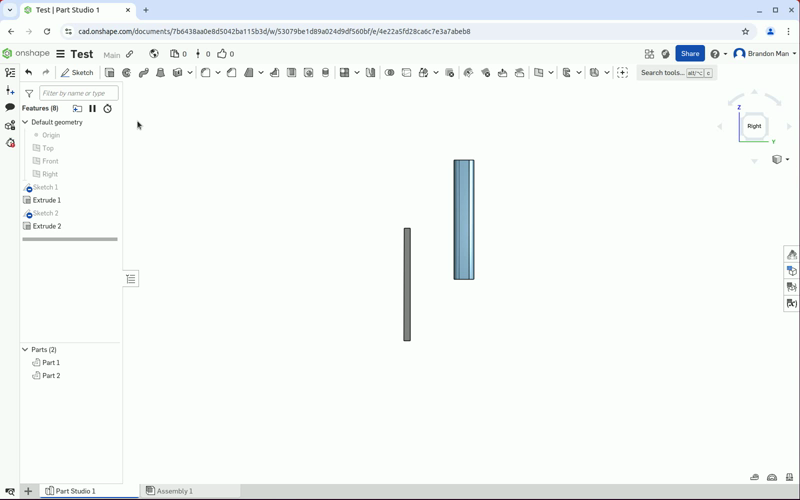
key(shift+h)
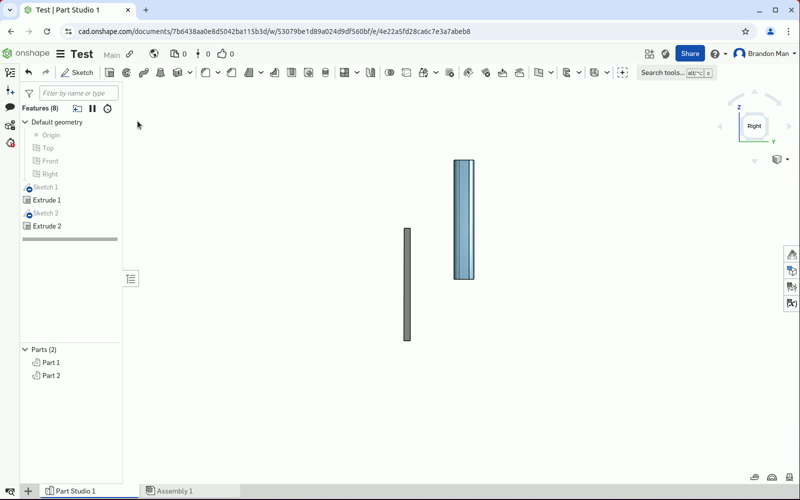
key(shift+h)
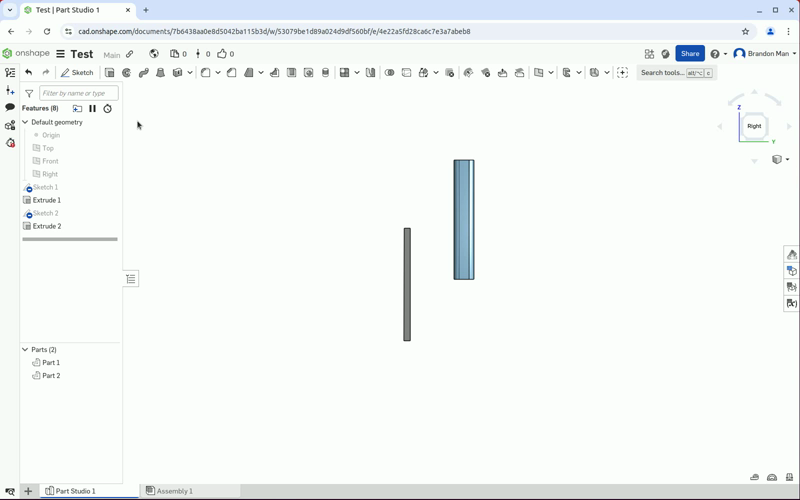
mouse_move(73, 189)
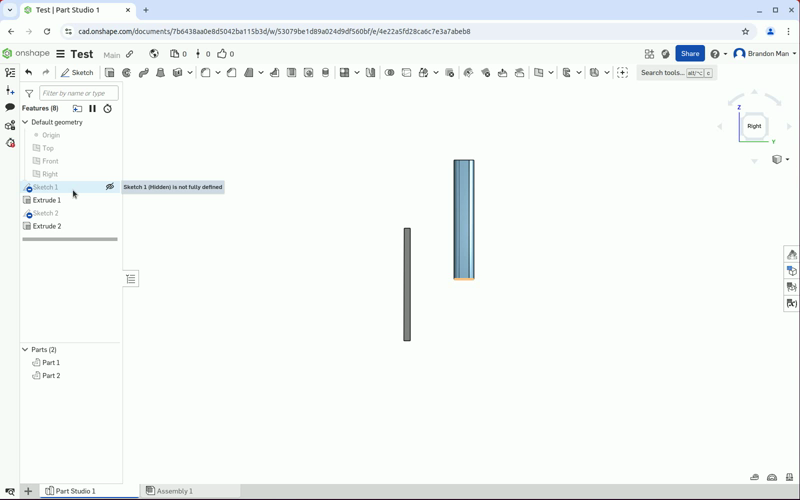
click(73, 189)
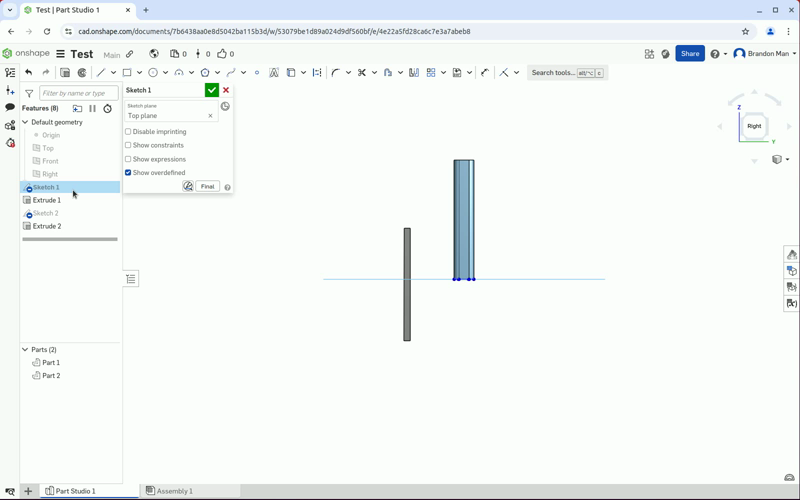
mouse_move(229, 92)
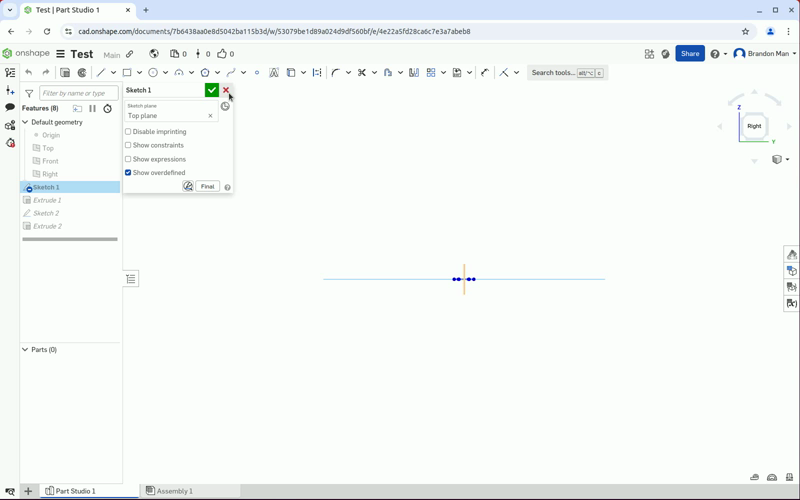
click(229, 92)
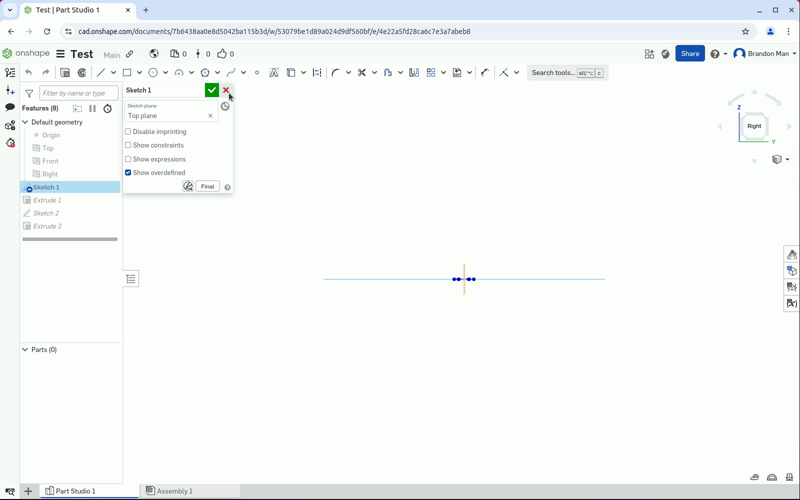
key(shift+s)
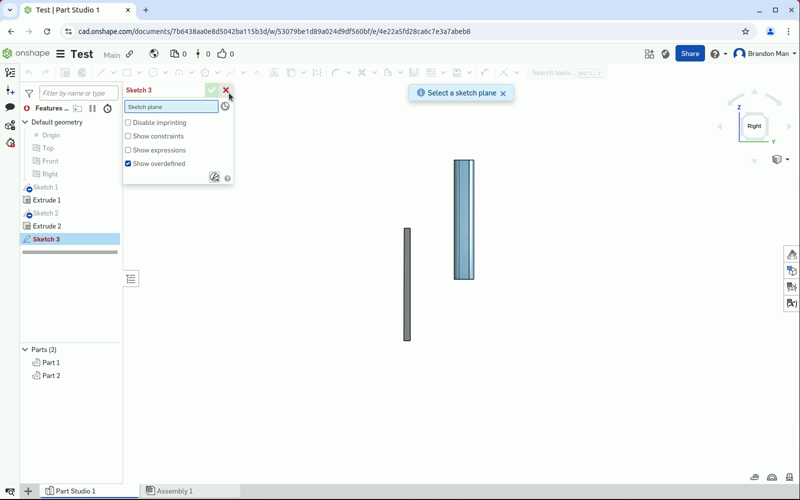
mouse_move(73, 176)
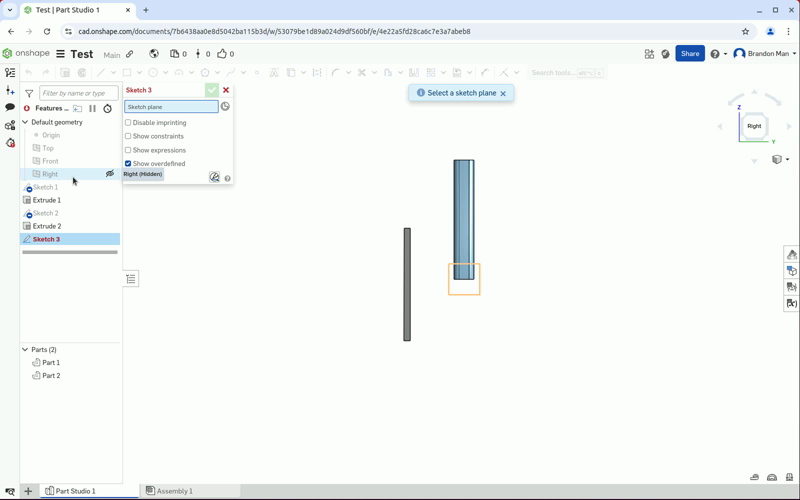
click(73, 176)
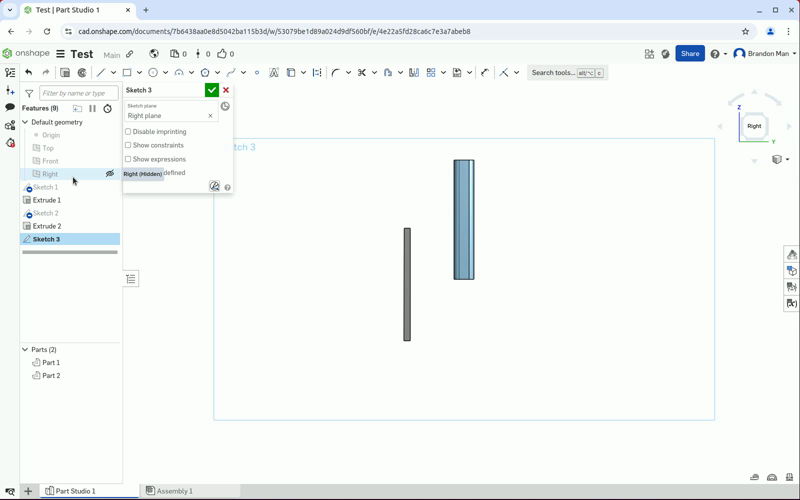
mouse_move(73, 352)
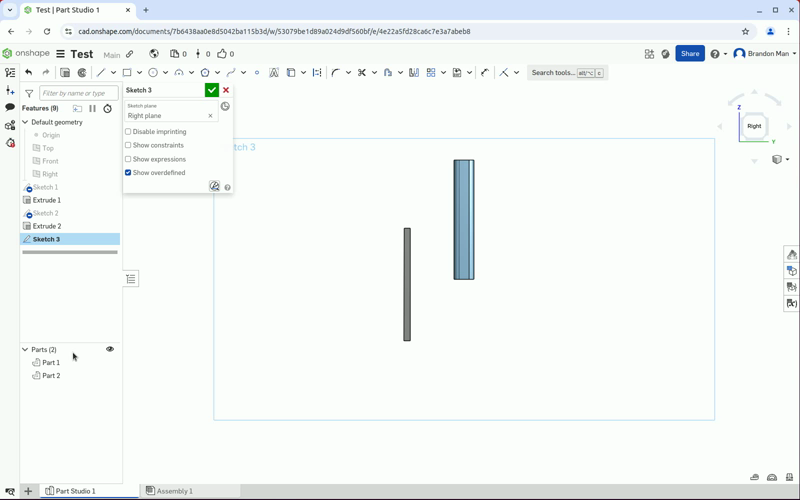
key(y)
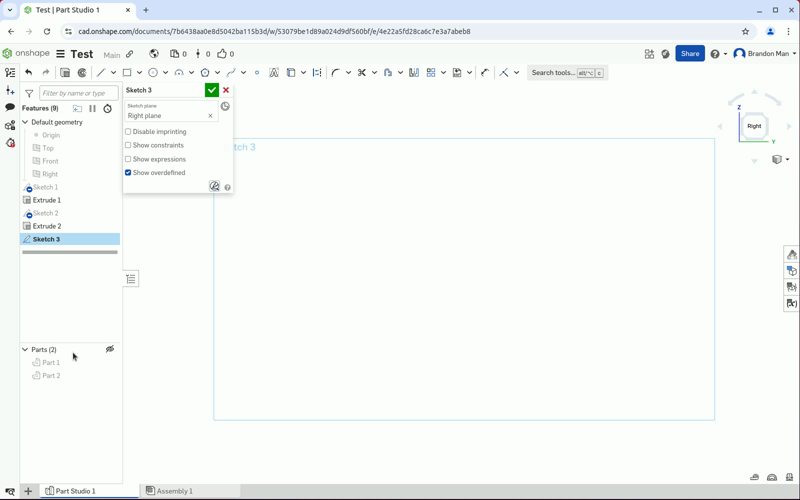
key(l)
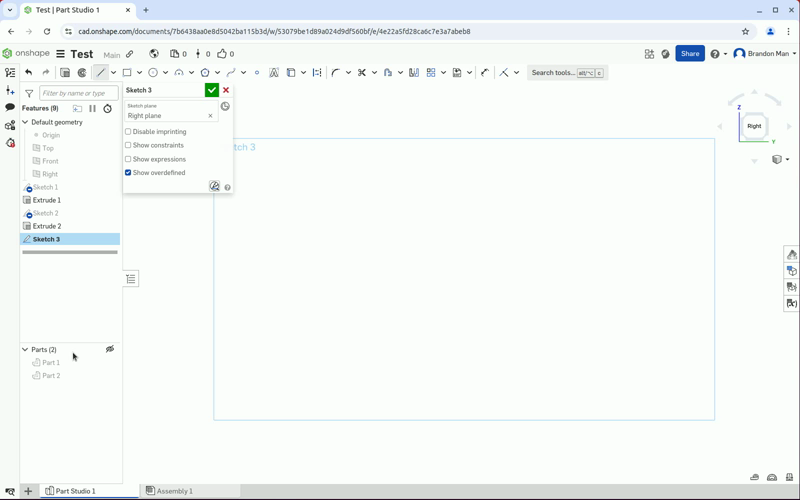
key_down(shift)
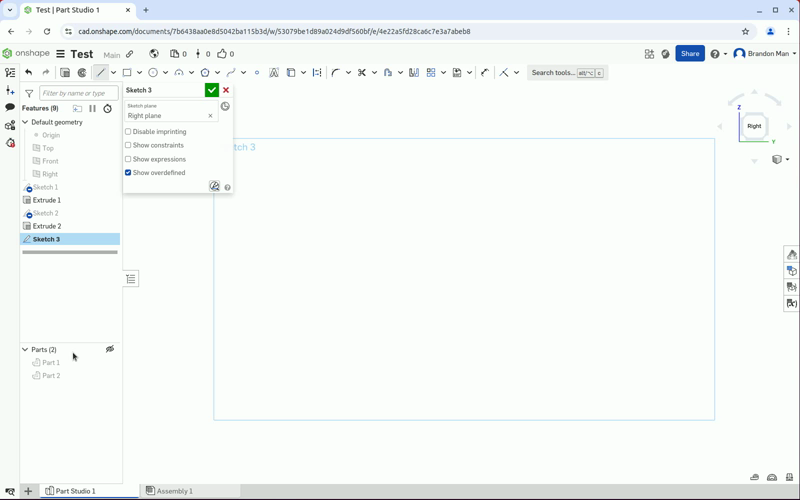
mouse_move(520, 333)
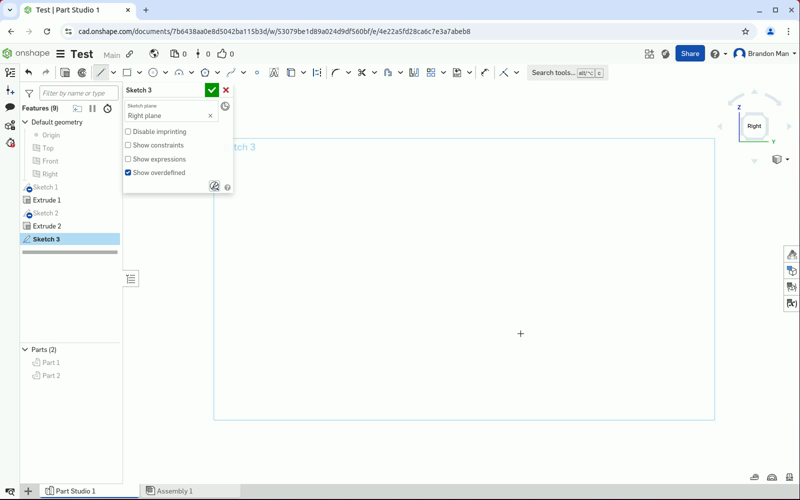
click(520, 333)
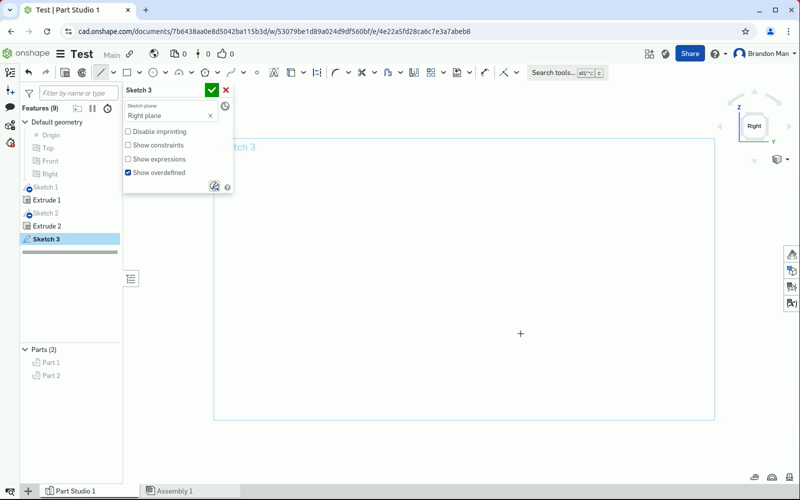
key_up(shift)
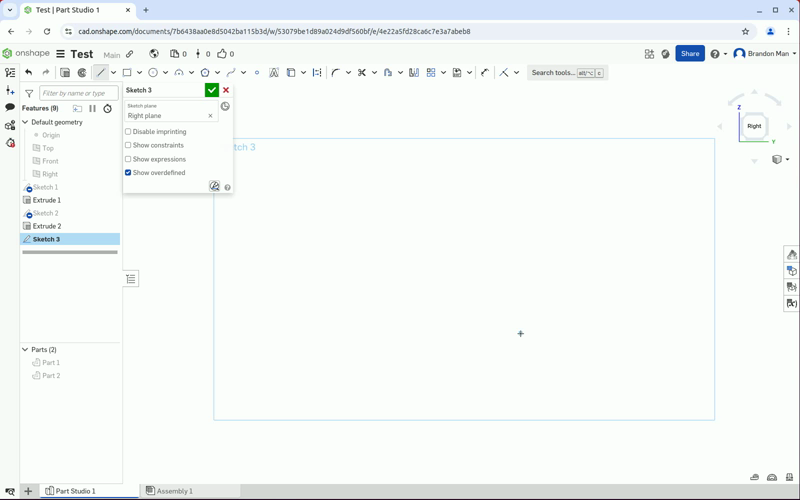
key_down(shift)
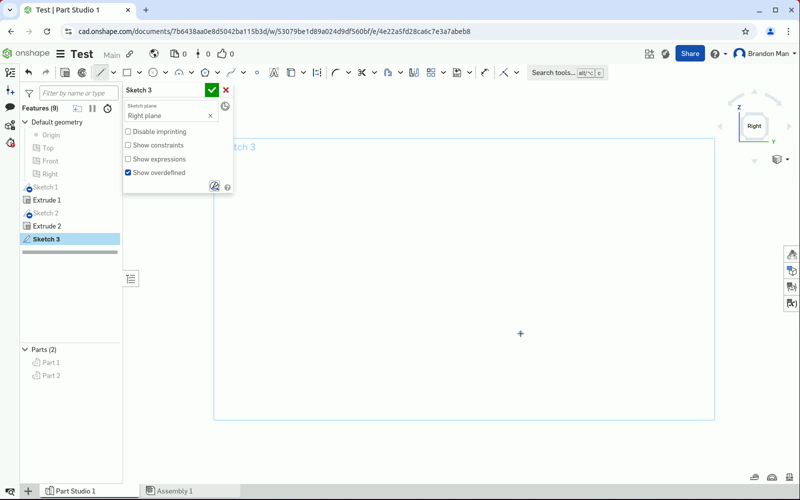
mouse_move(550, 333)
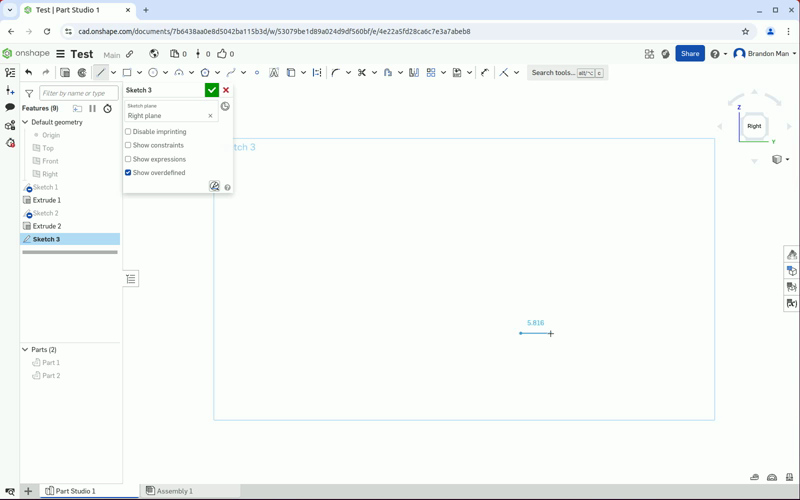
mouse_move(526, 333)
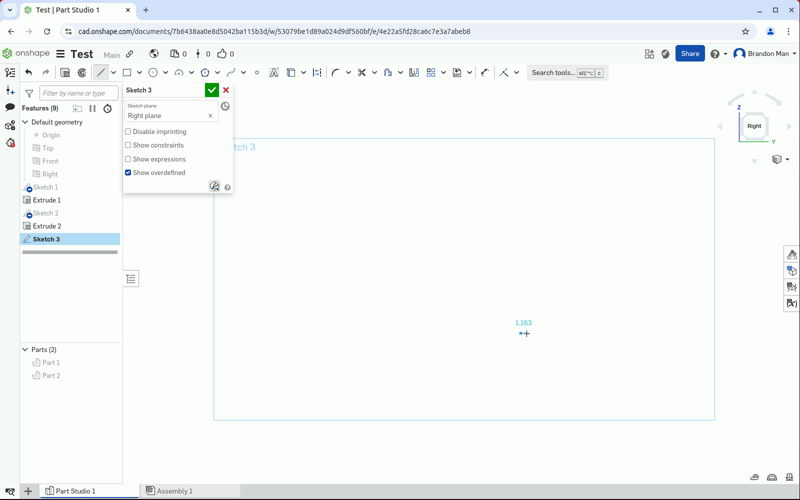
scroll(6)
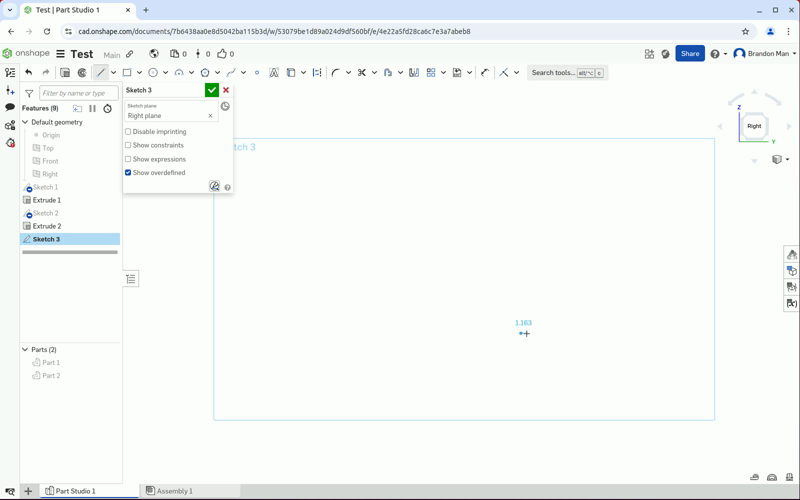
scroll(6)
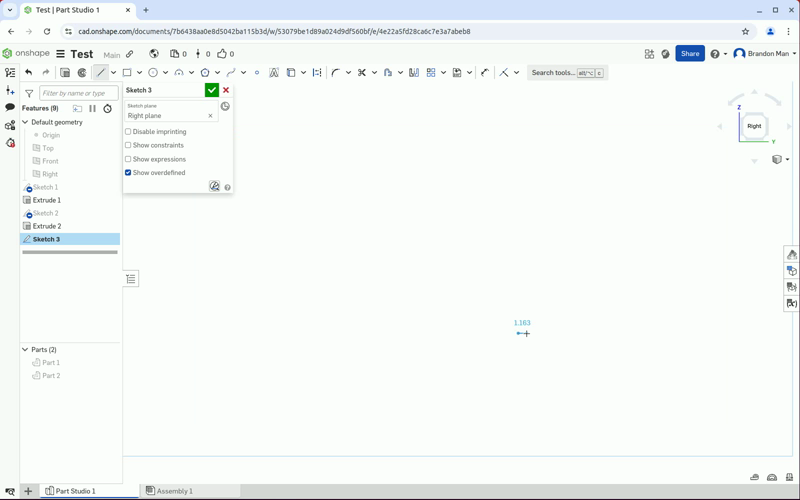
scroll(6)
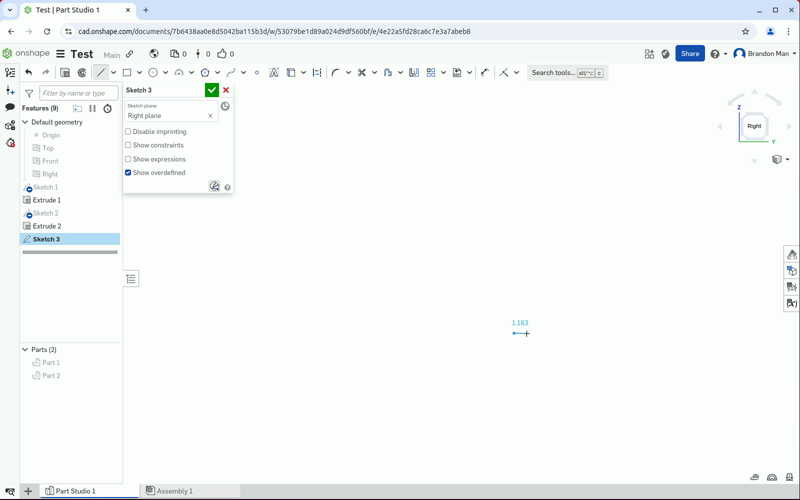
scroll(6)
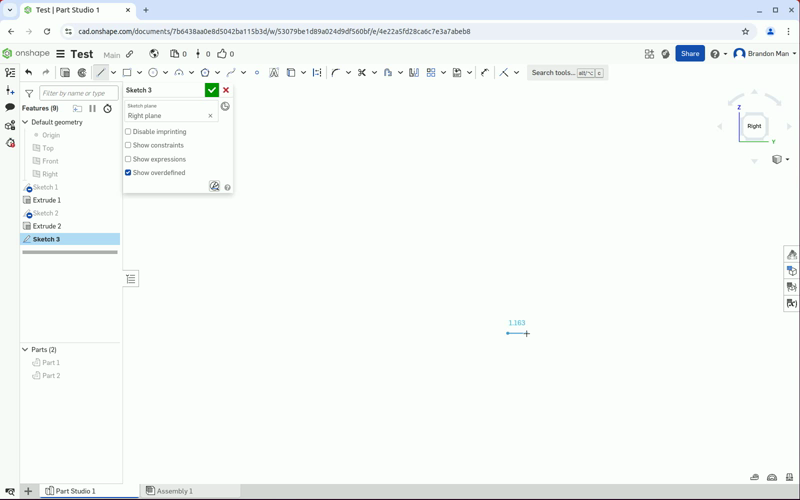
scroll(6)
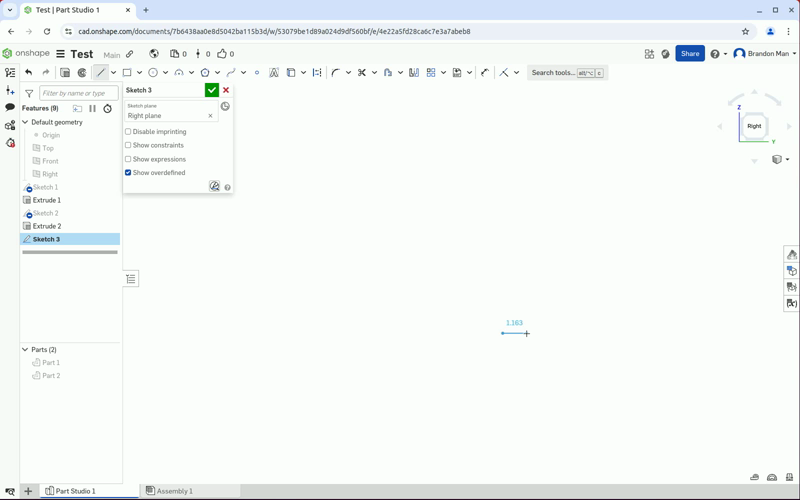
scroll(6)
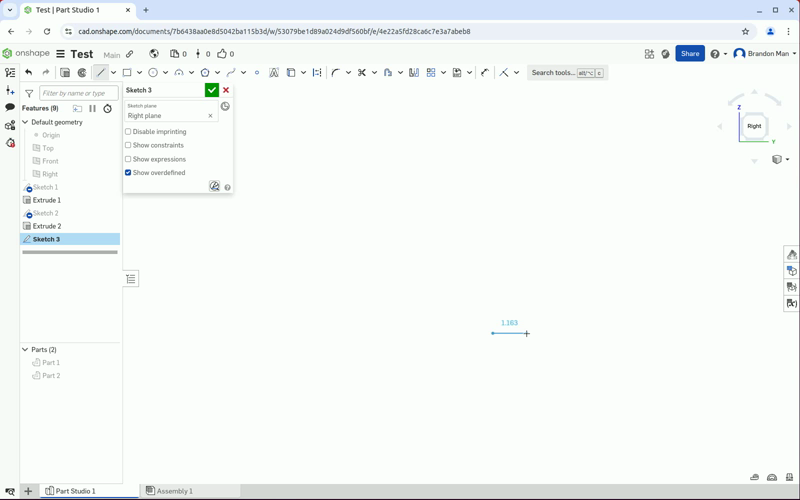
scroll(6)
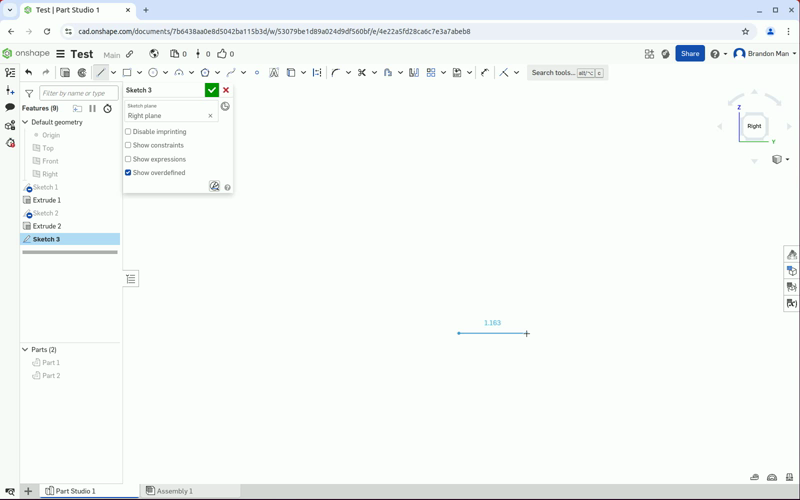
click(526, 333)
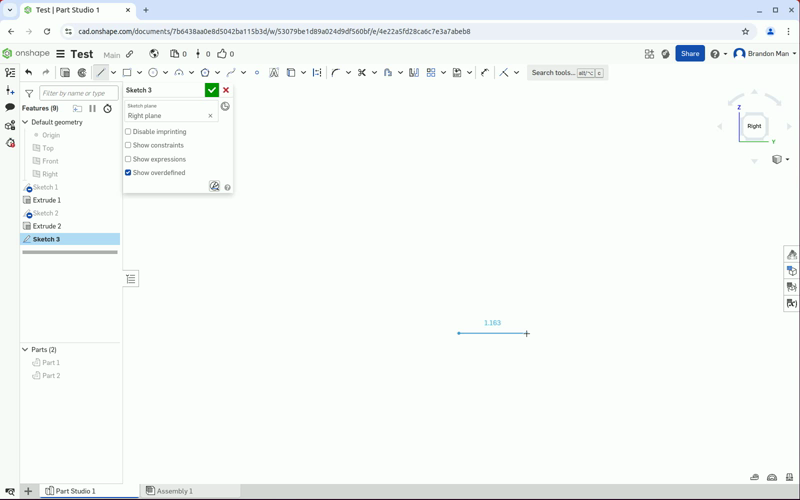
scroll(-6)
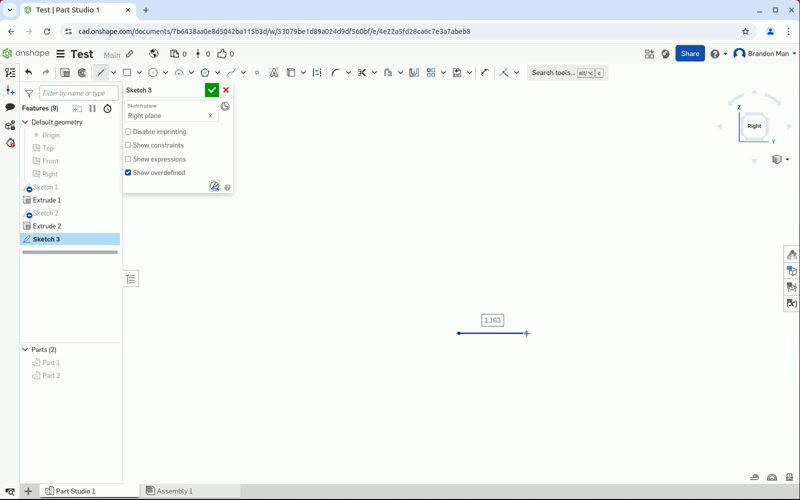
scroll(-6)
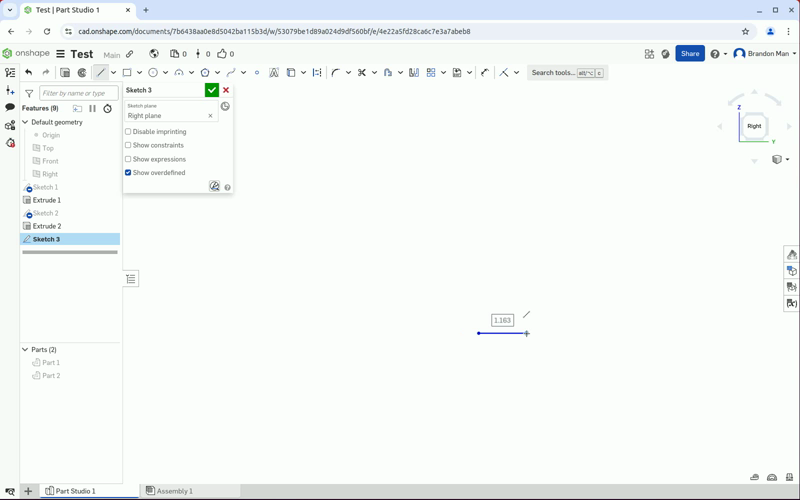
scroll(-6)
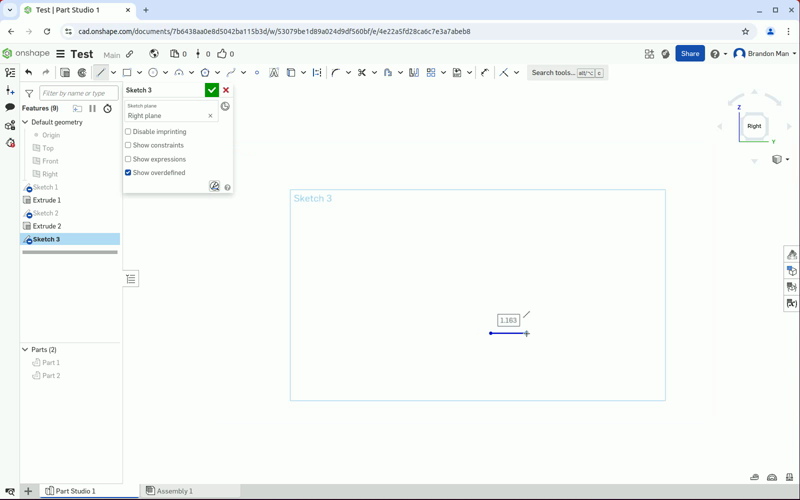
scroll(-6)
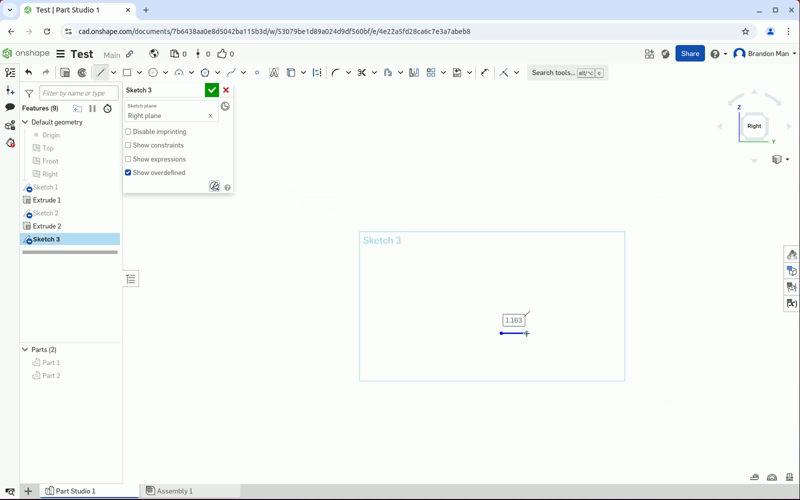
scroll(-6)
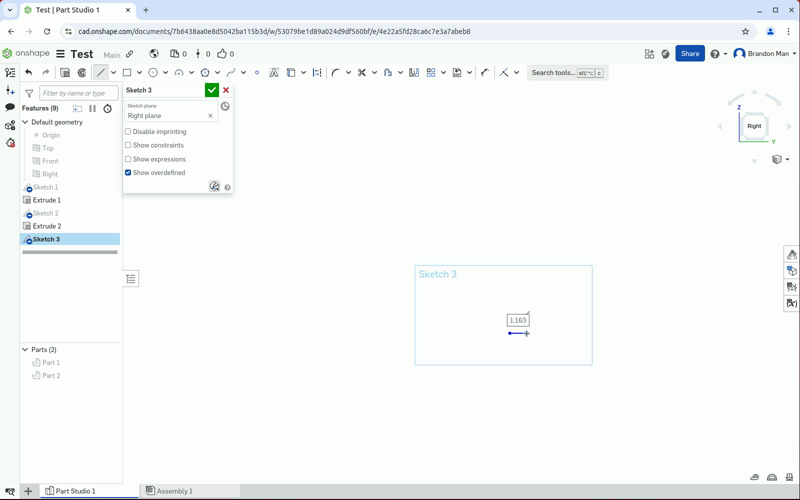
scroll(-6)
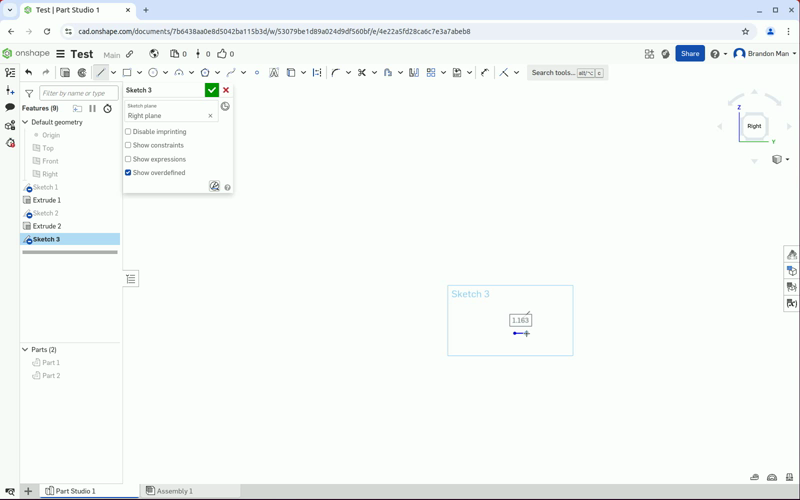
scroll(-6)
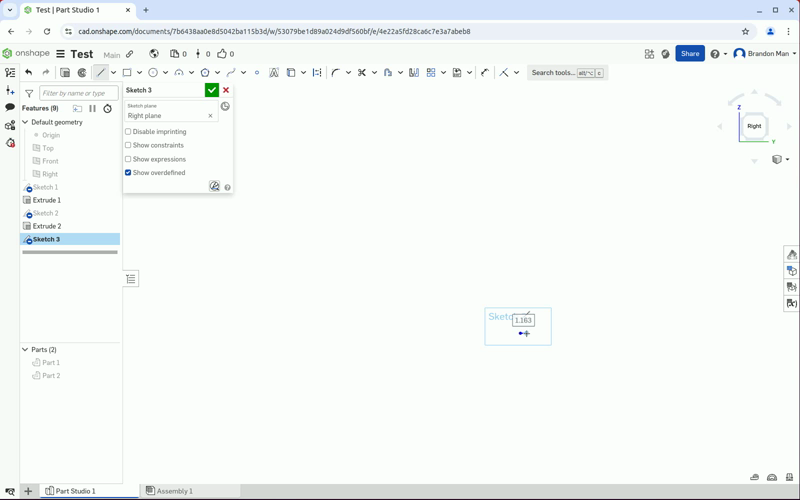
key_up(shift)
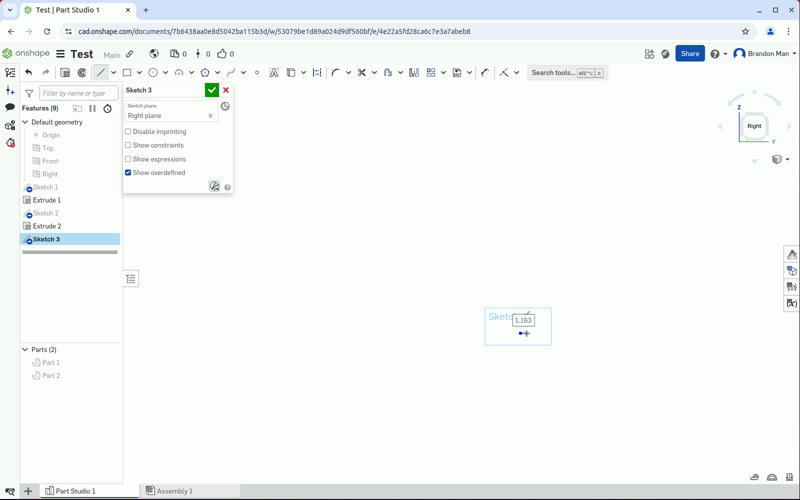
key_down(shift)
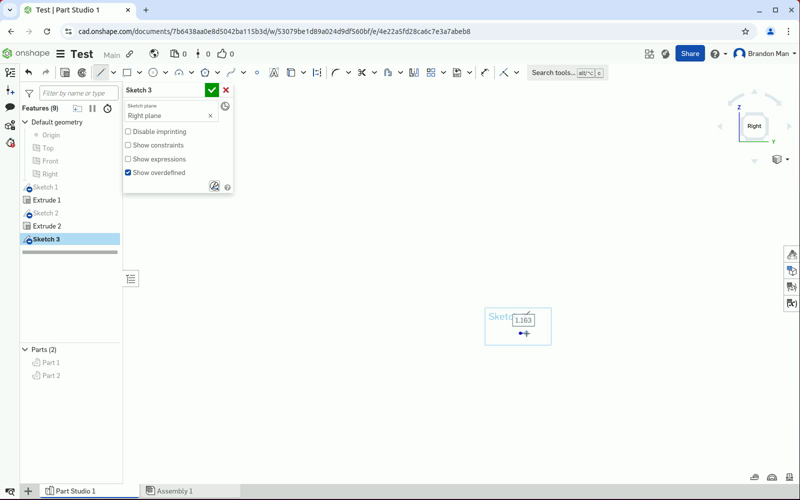
mouse_move(526, 220)
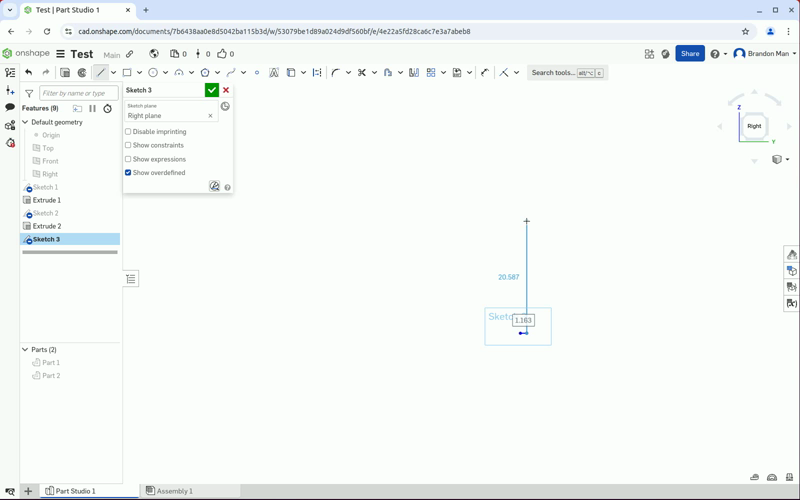
click(526, 220)
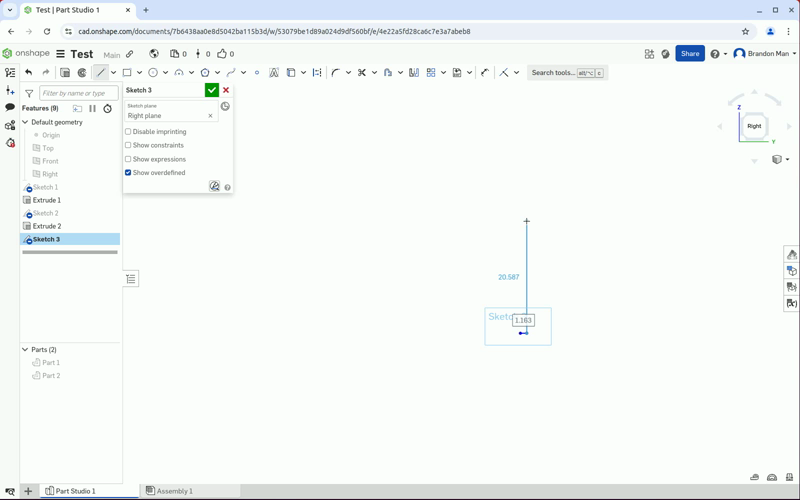
key_up(shift)
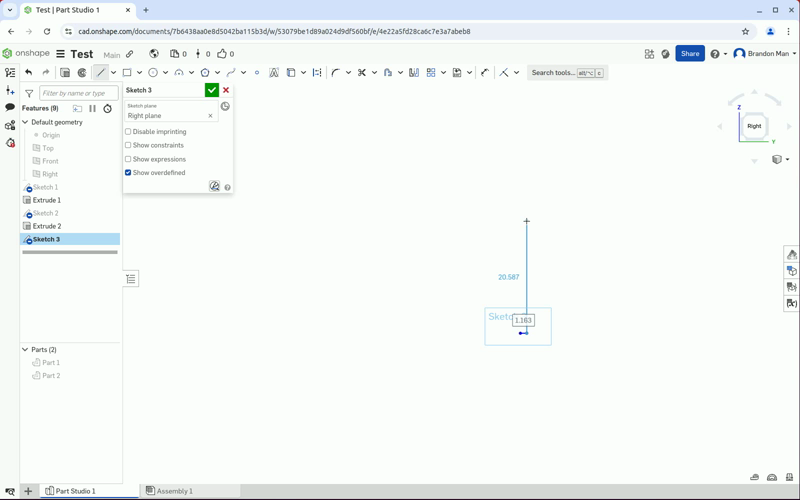
key_down(shift)
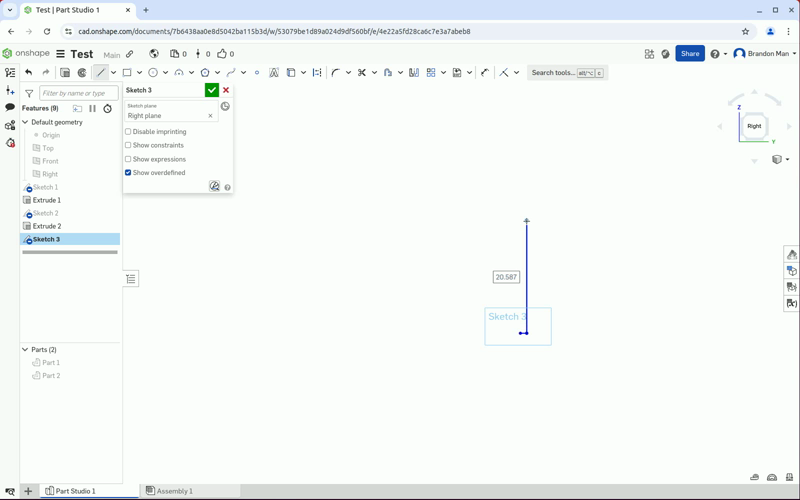
mouse_move(556, 220)
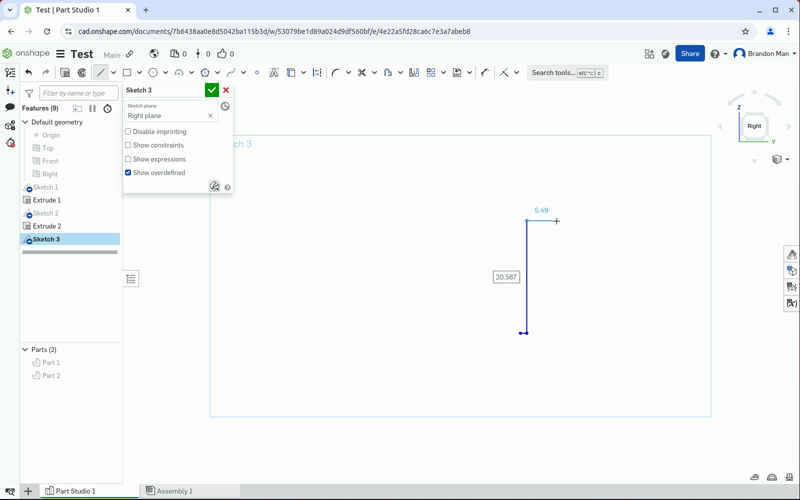
mouse_move(520, 220)
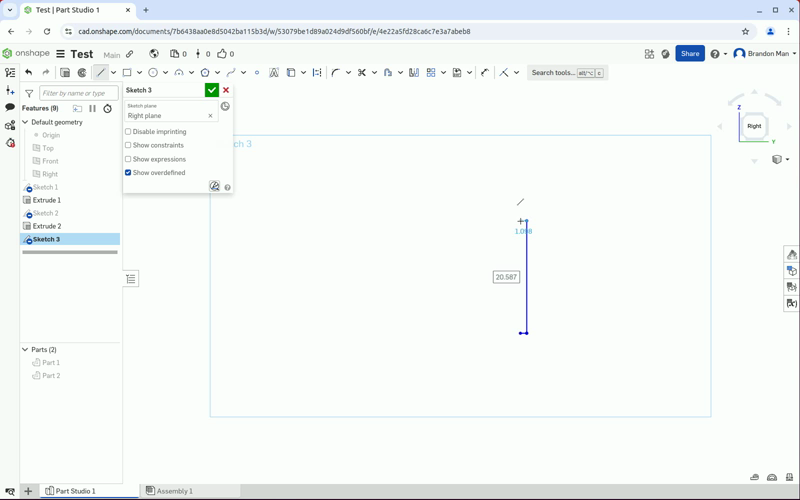
scroll(6)
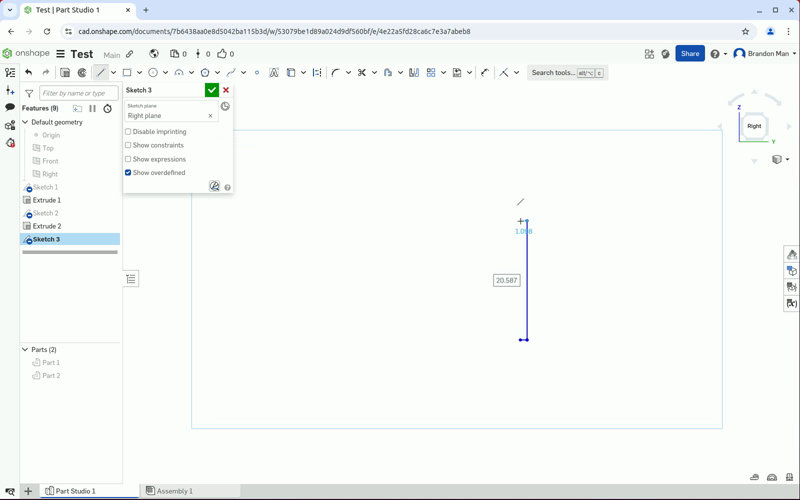
scroll(6)
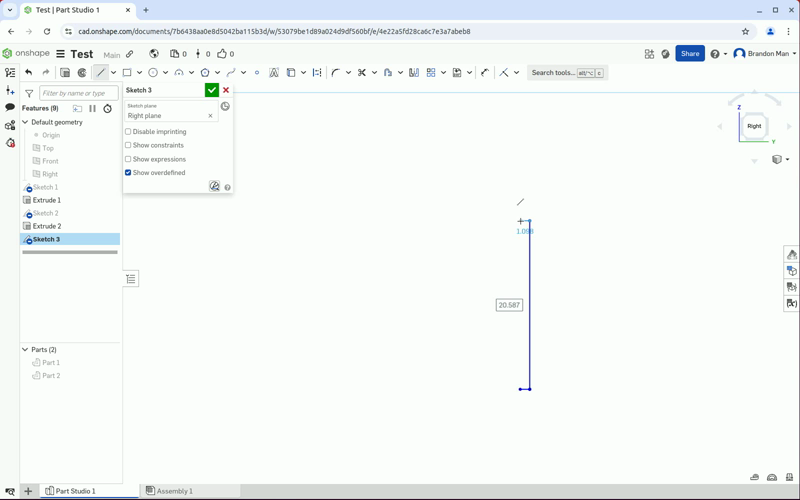
scroll(6)
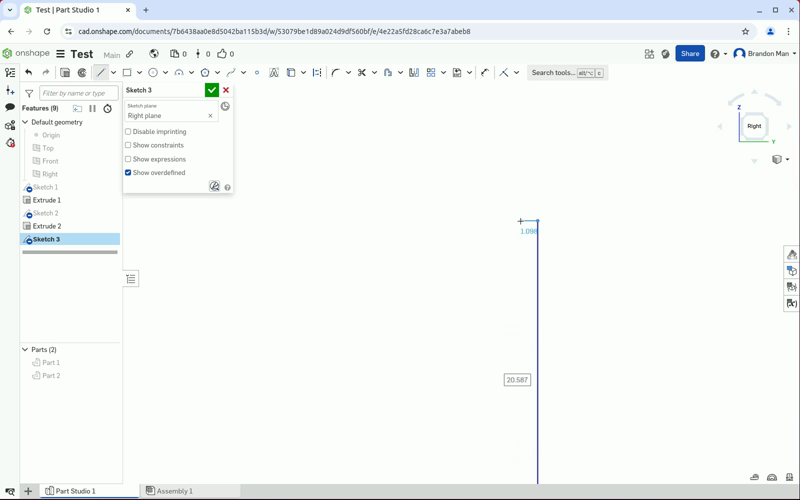
scroll(6)
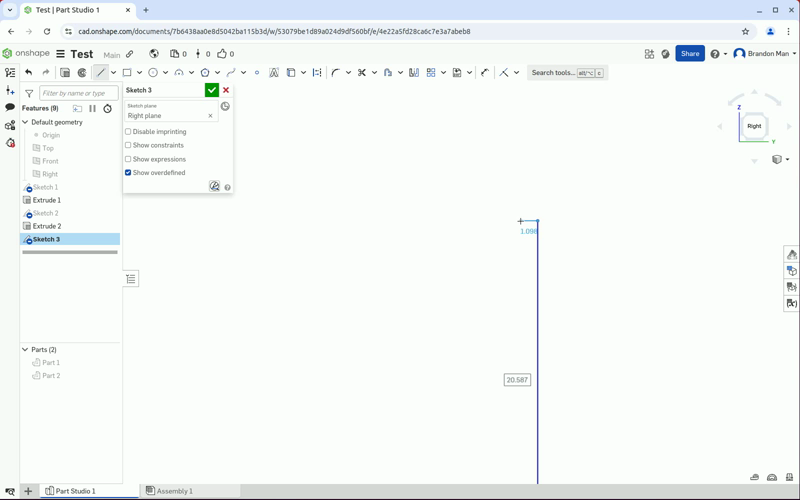
scroll(6)
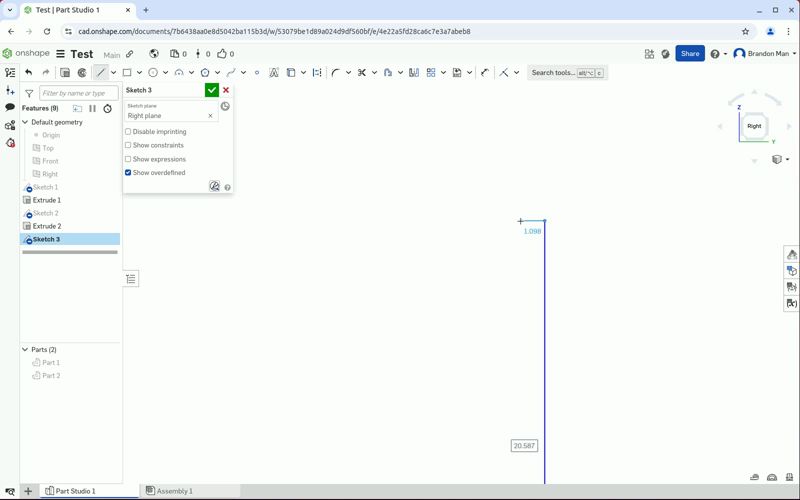
scroll(6)
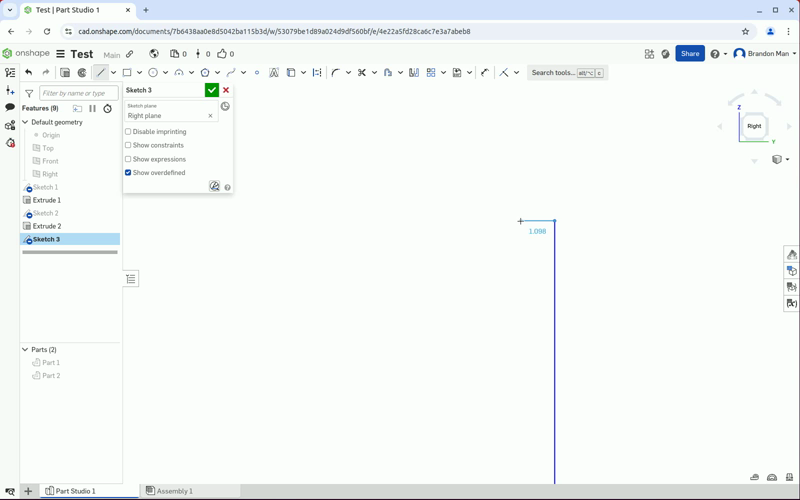
scroll(6)
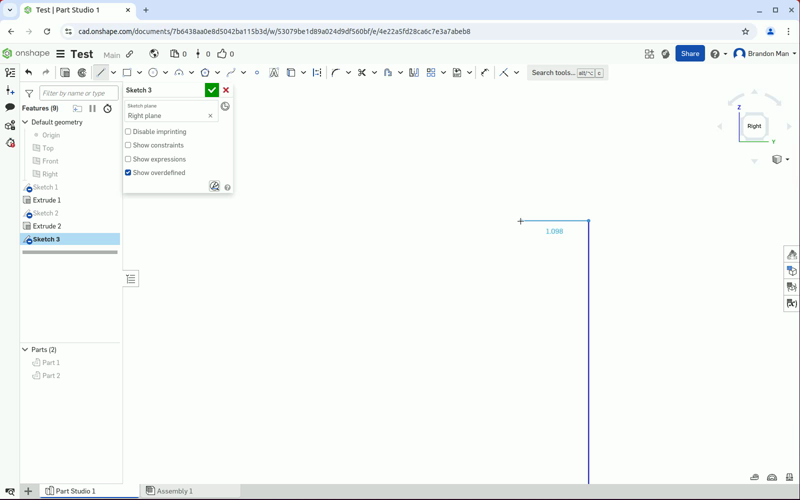
click(520, 220)
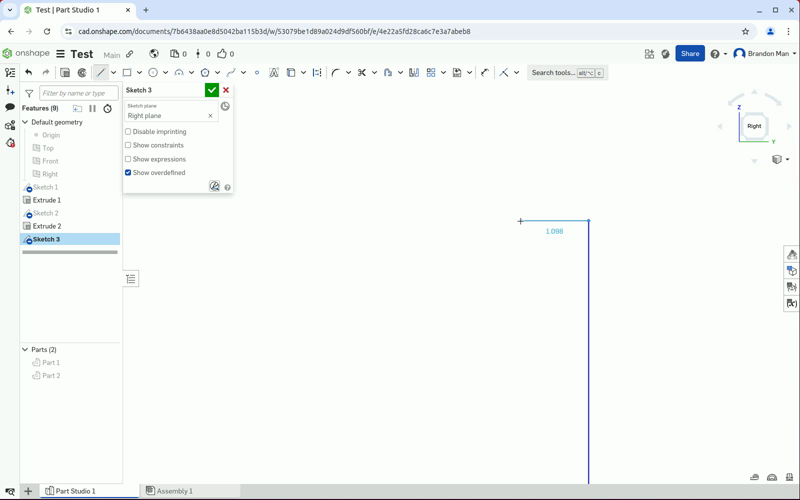
scroll(-6)
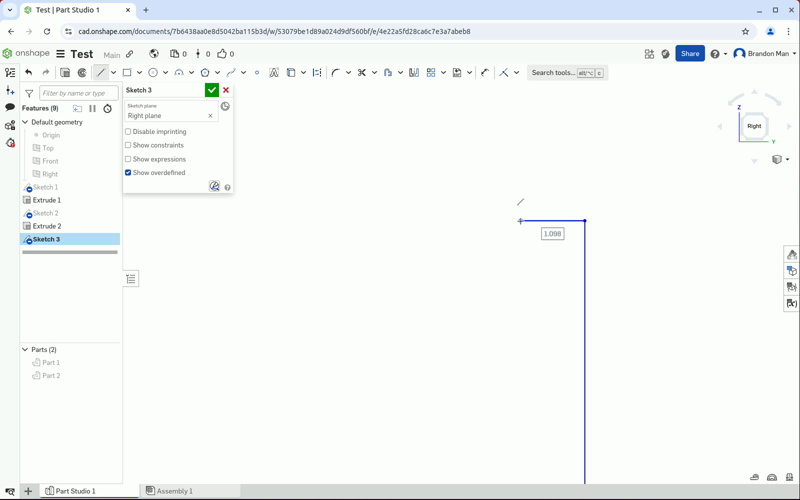
scroll(-6)
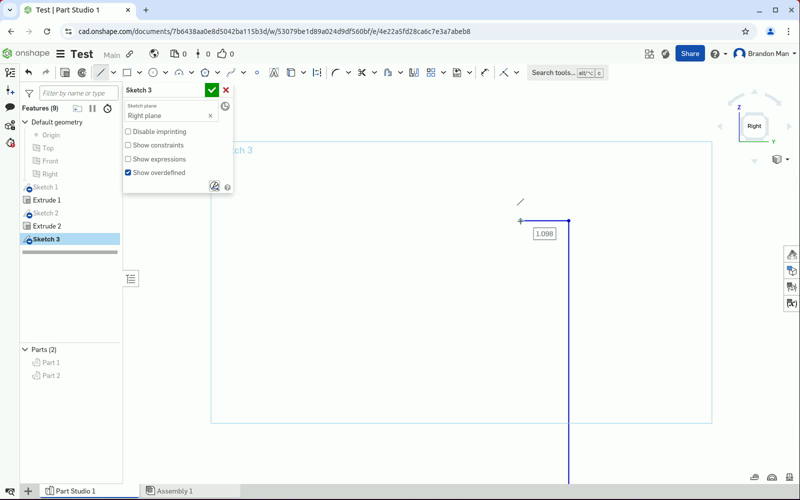
scroll(-6)
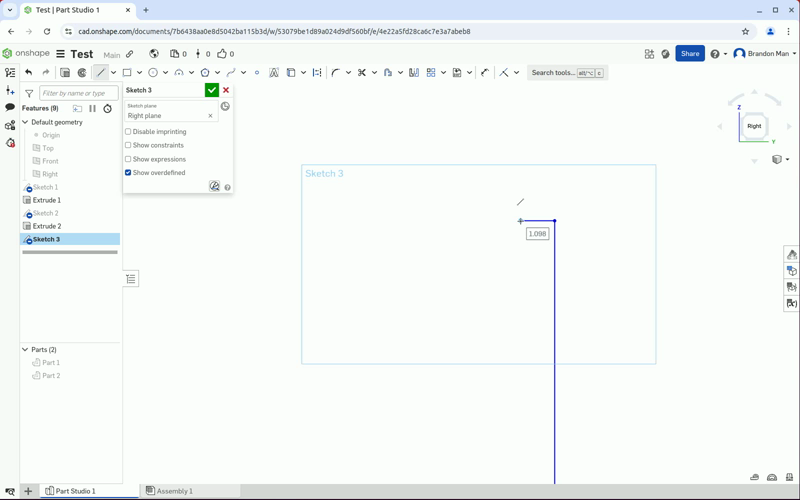
scroll(-6)
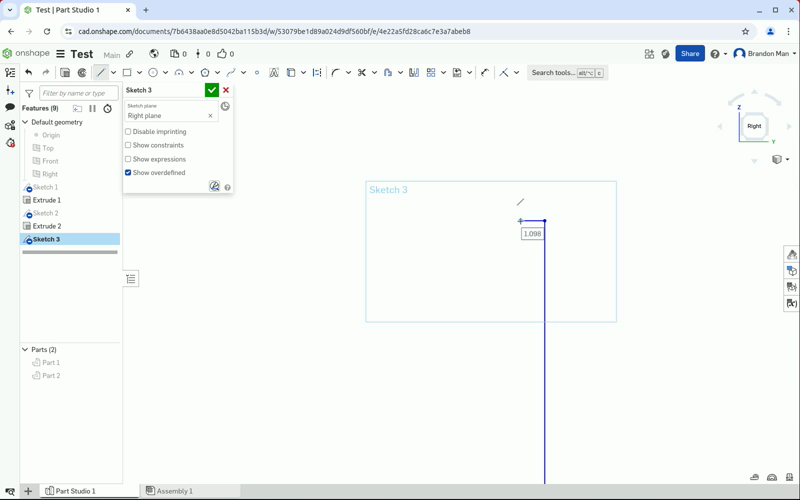
scroll(-6)
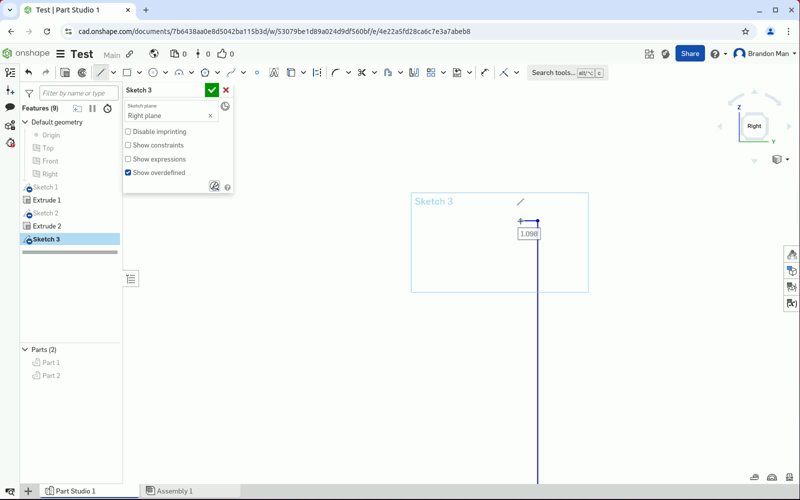
scroll(-6)
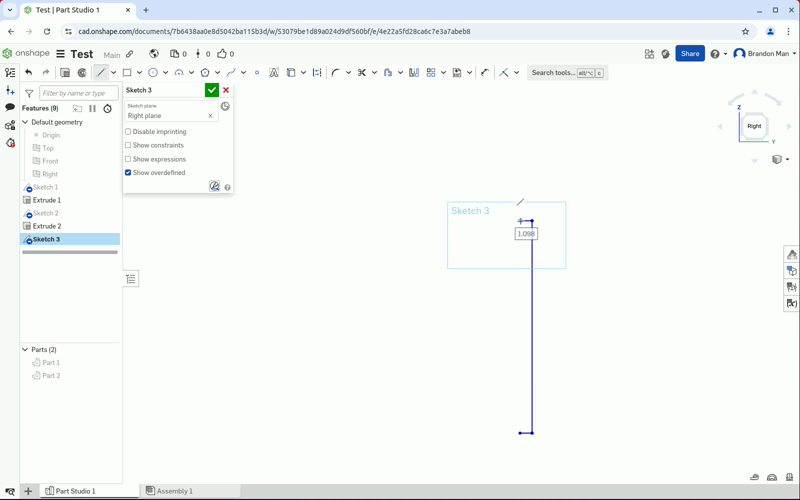
scroll(-6)
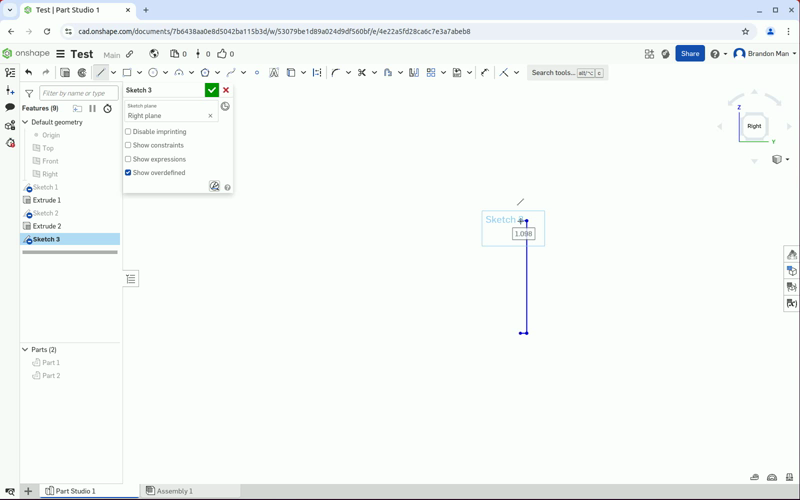
key_up(shift)
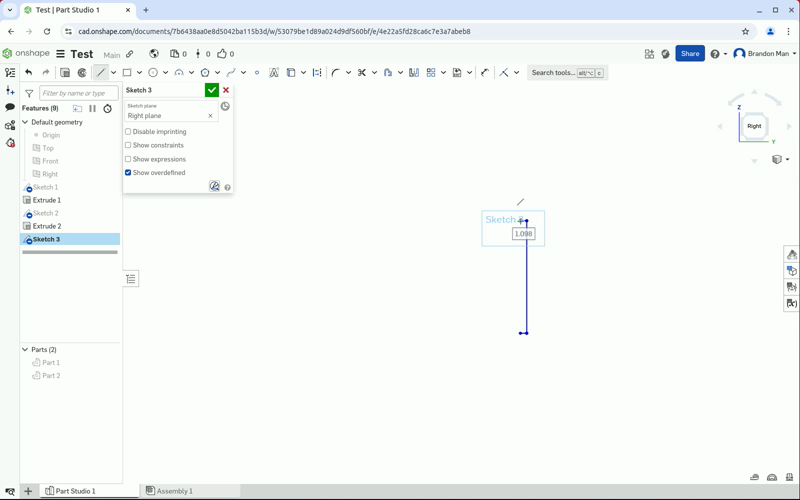
key_down(shift)
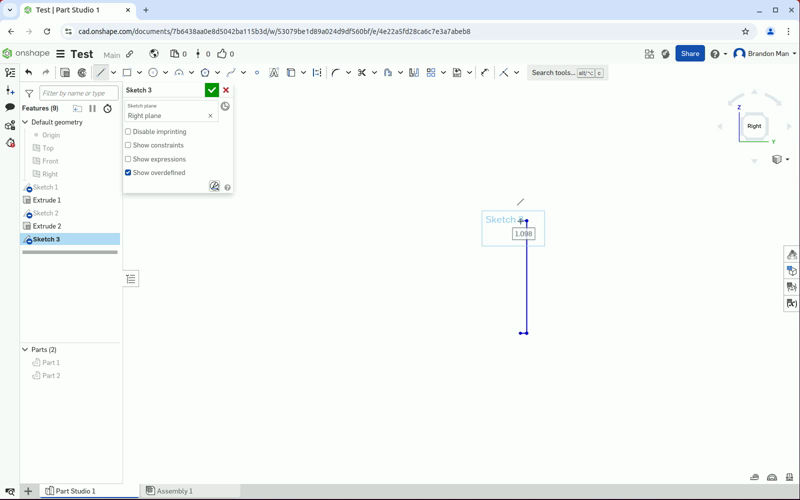
mouse_move(520, 333)
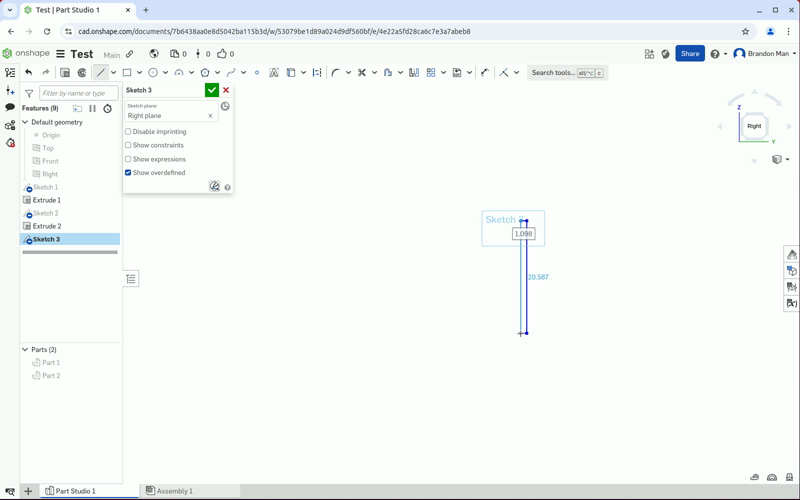
key_up(shift)
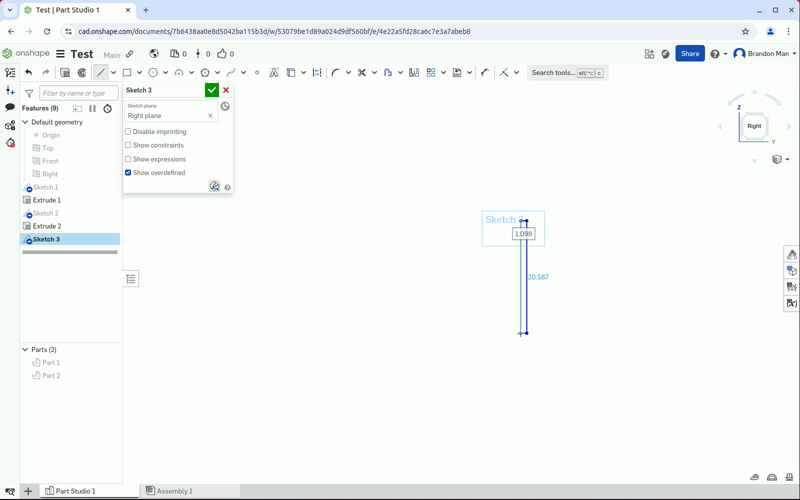
click(520, 333)
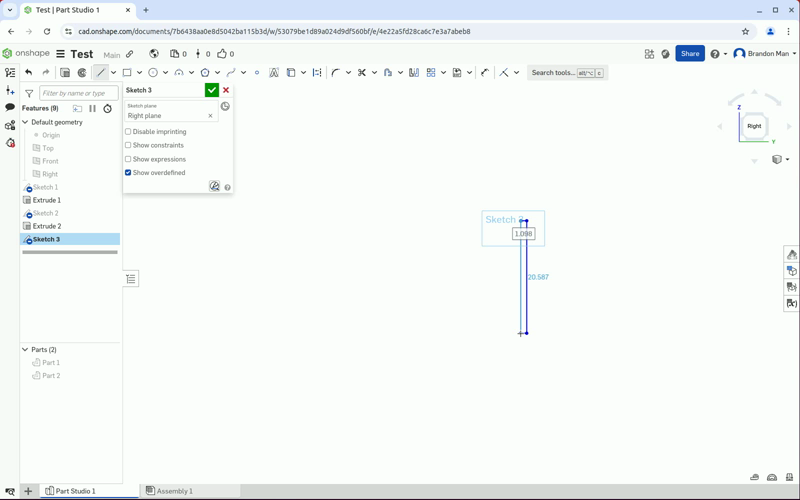
key(esc)
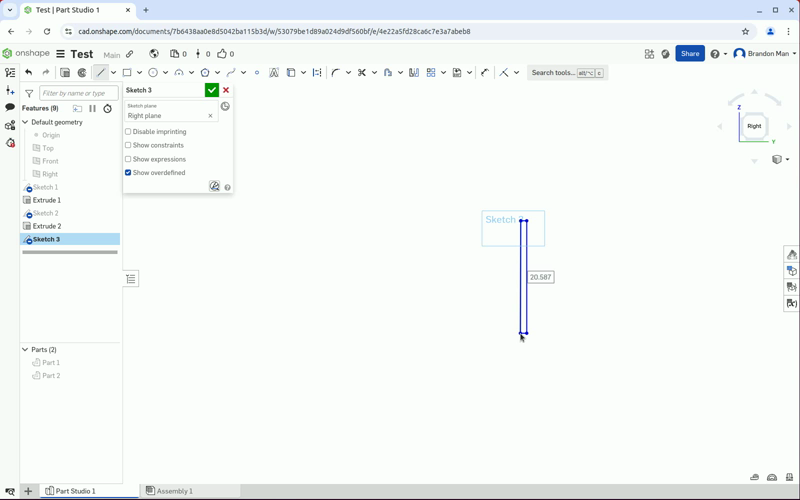
mouse_move(524, 302)
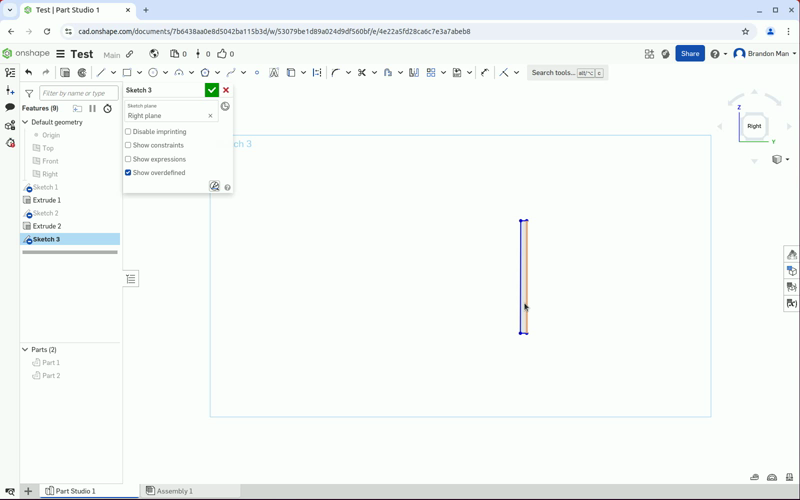
scroll(6)
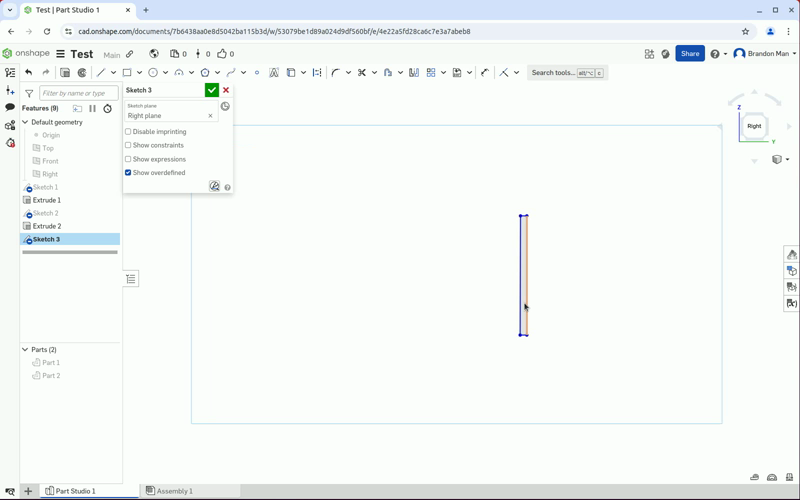
scroll(6)
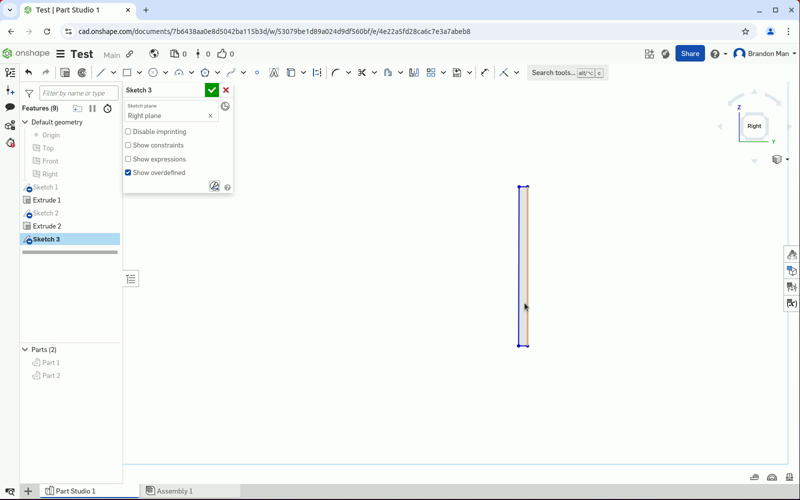
scroll(6)
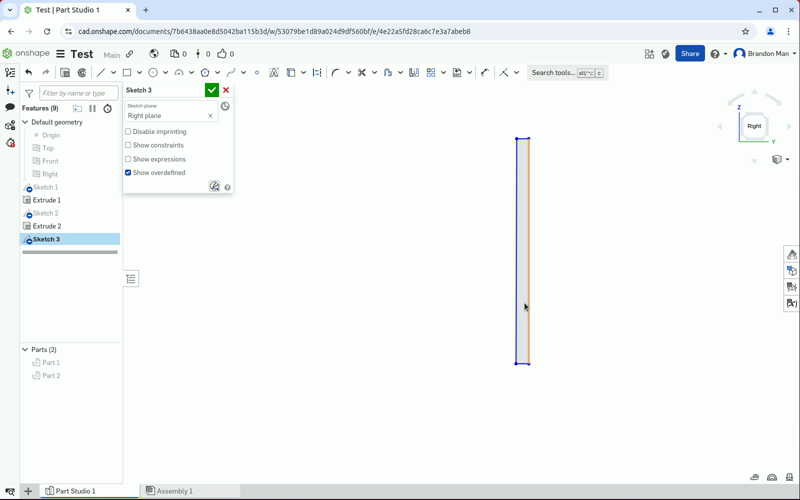
scroll(6)
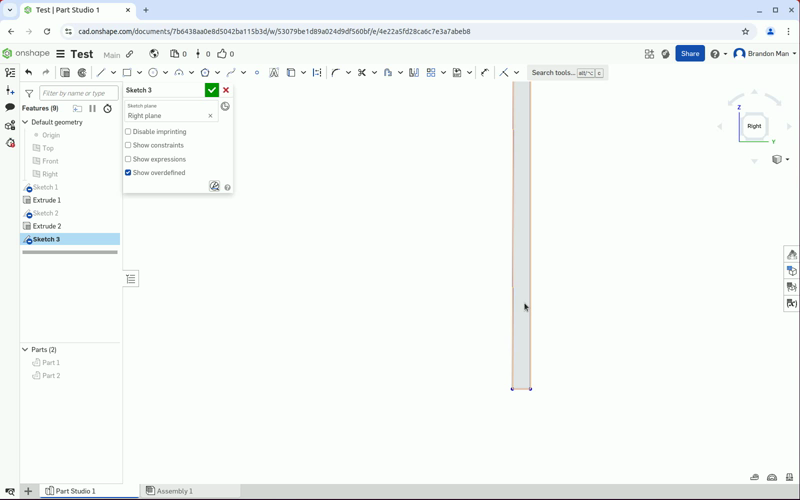
scroll(6)
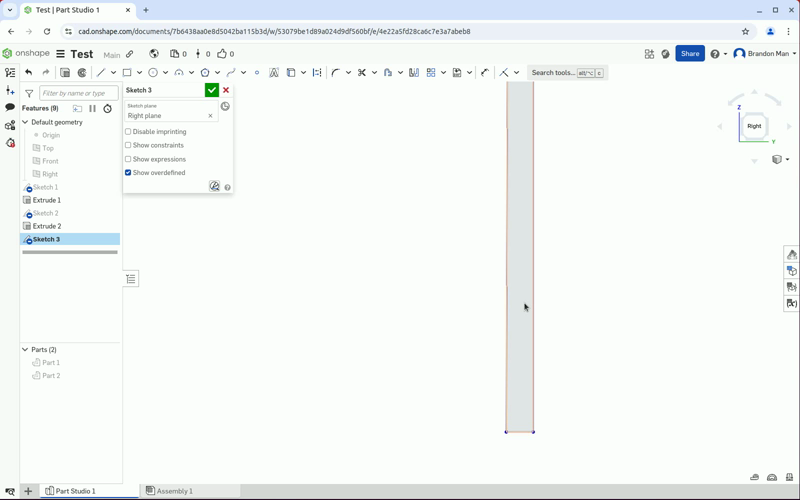
scroll(6)
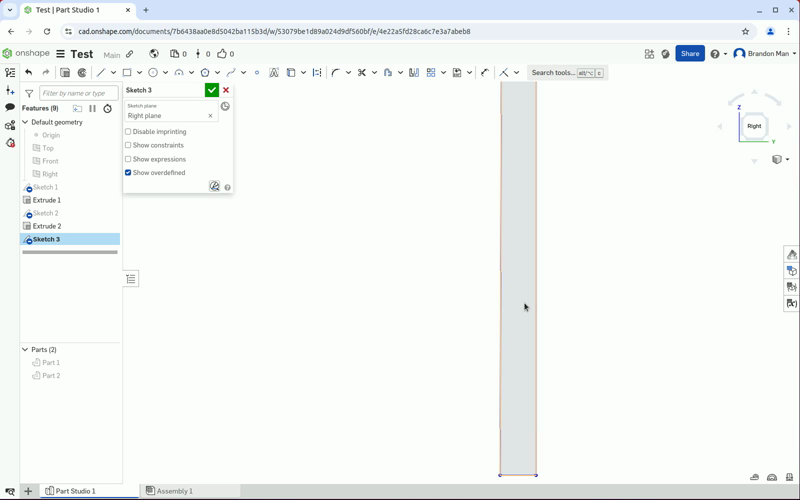
scroll(6)
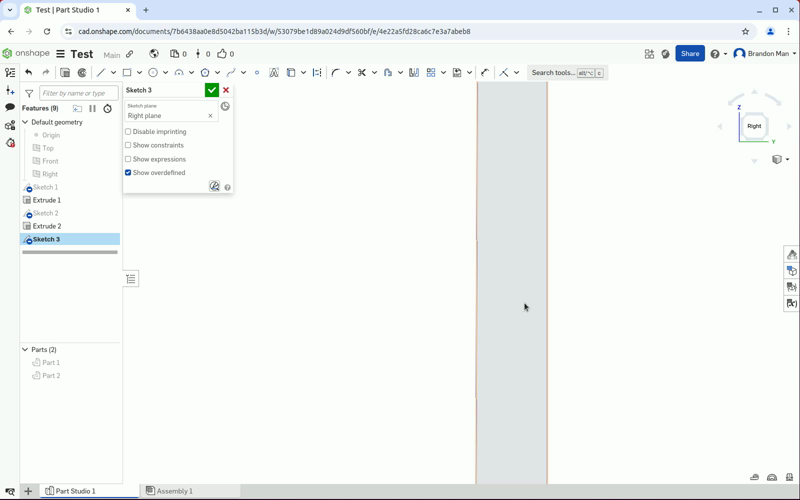
click(524, 302)
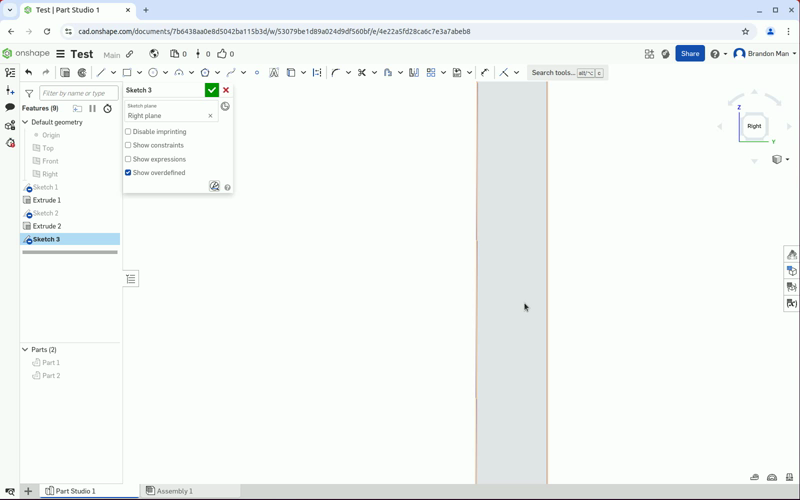
scroll(-6)
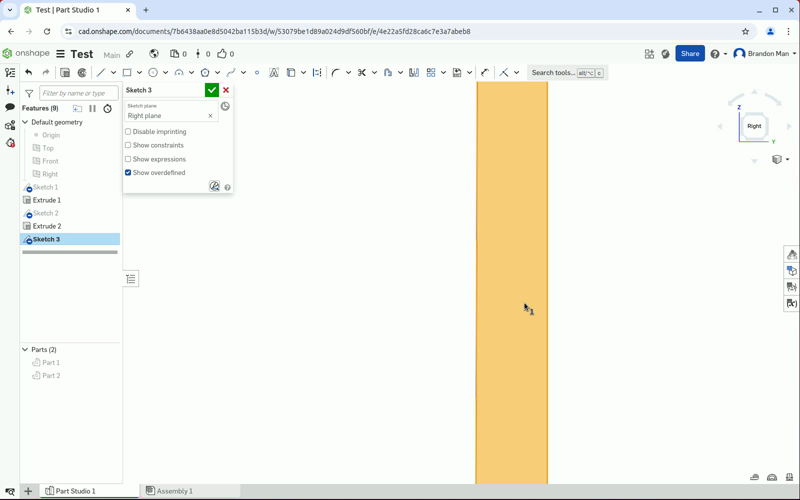
scroll(-6)
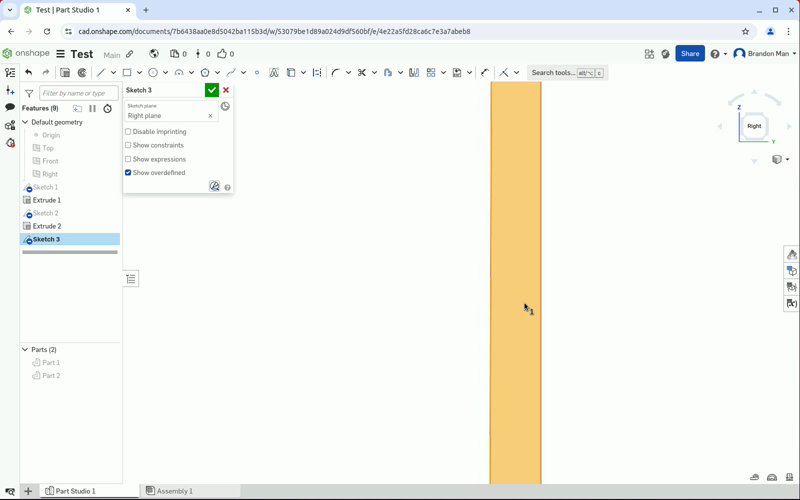
scroll(-6)
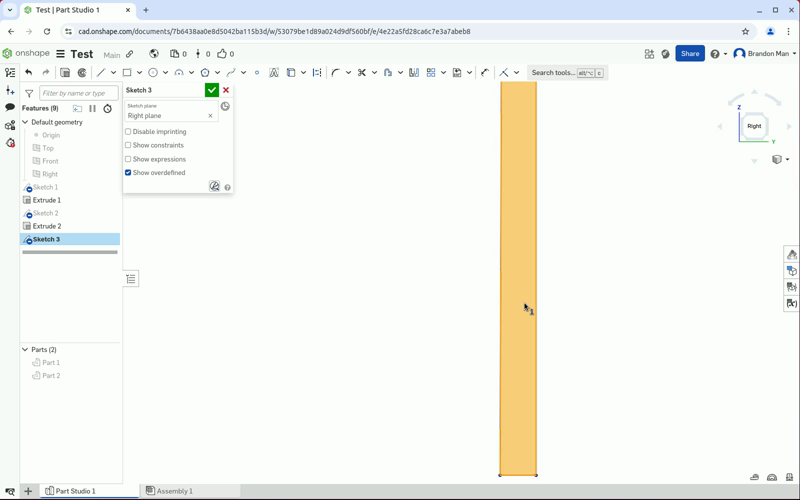
scroll(-6)
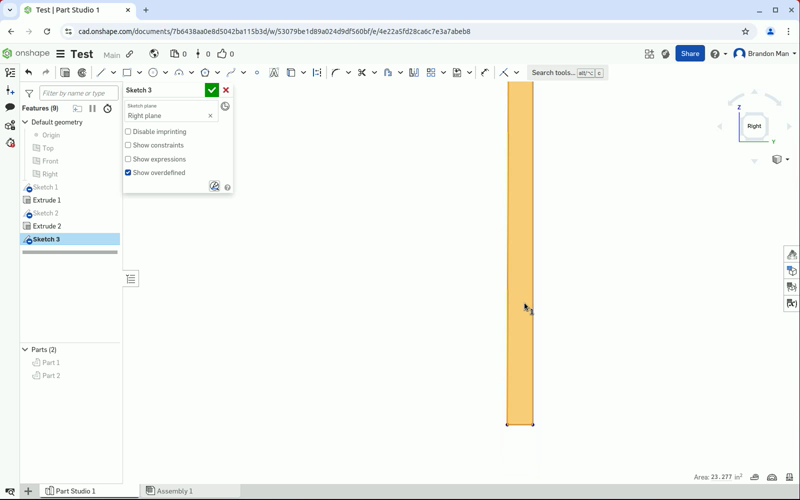
scroll(-6)
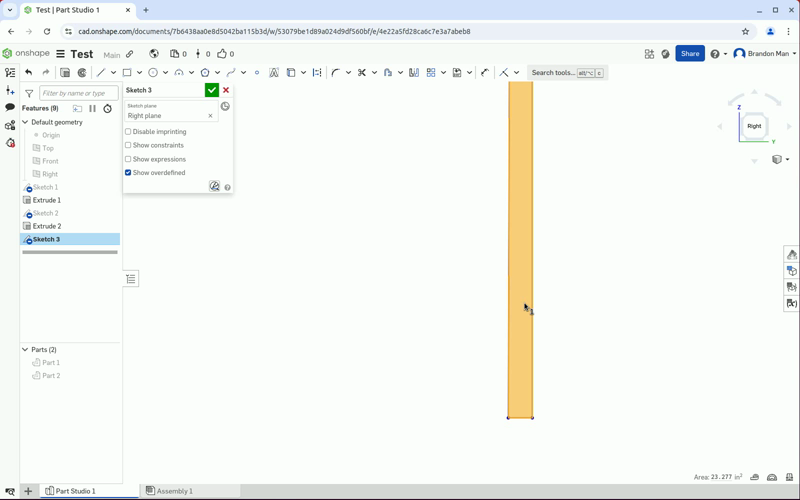
scroll(-6)
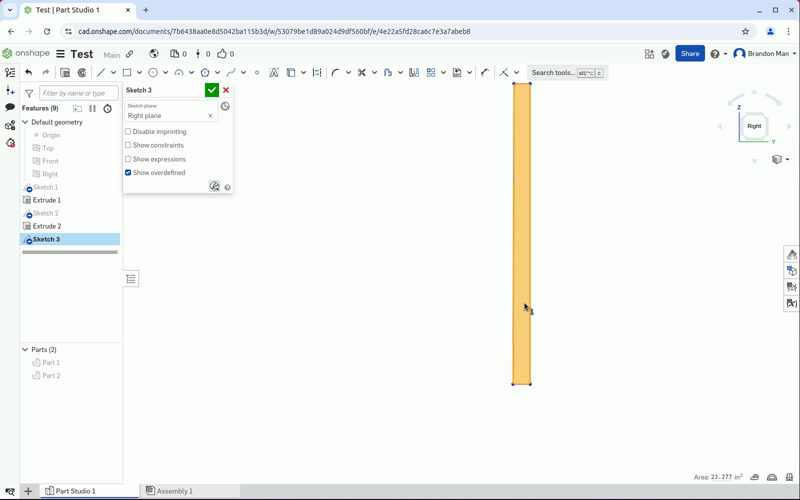
scroll(-6)
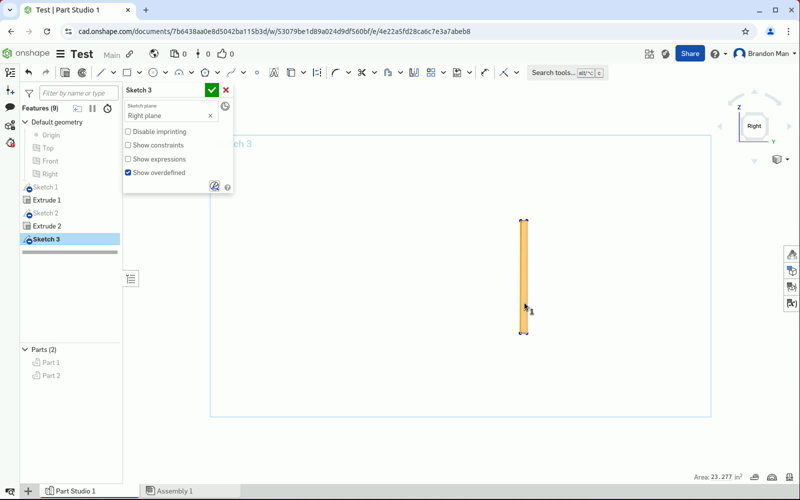
mouse_move(73, 352)
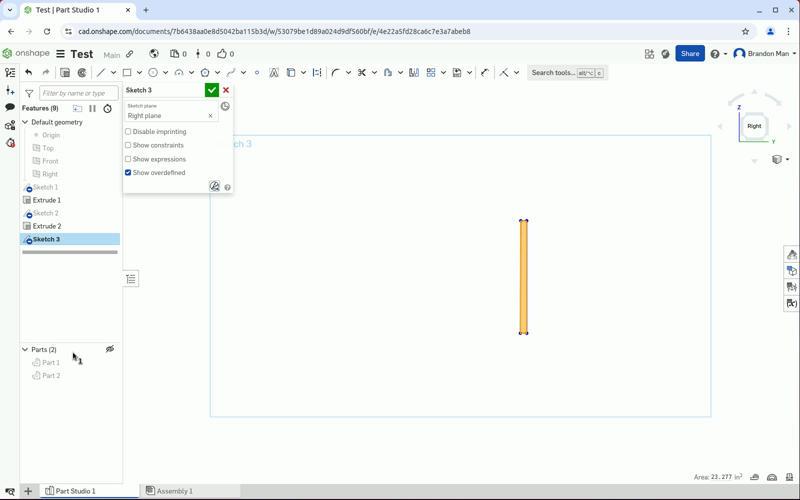
key(shift+y)
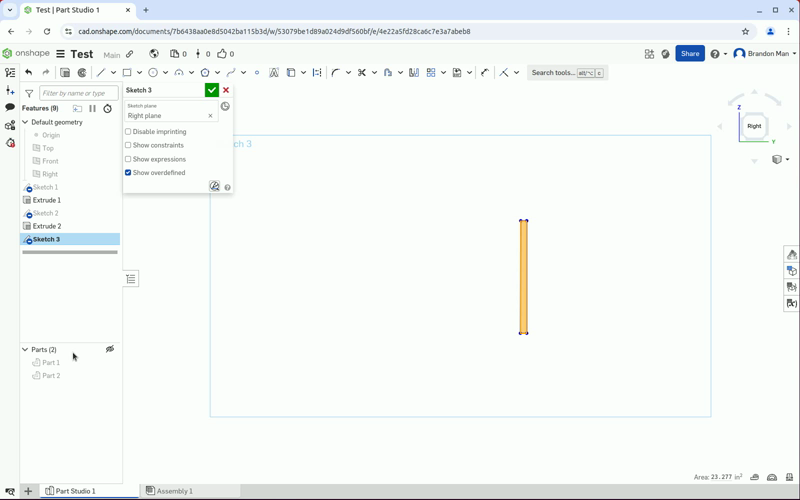
key(shift+e)
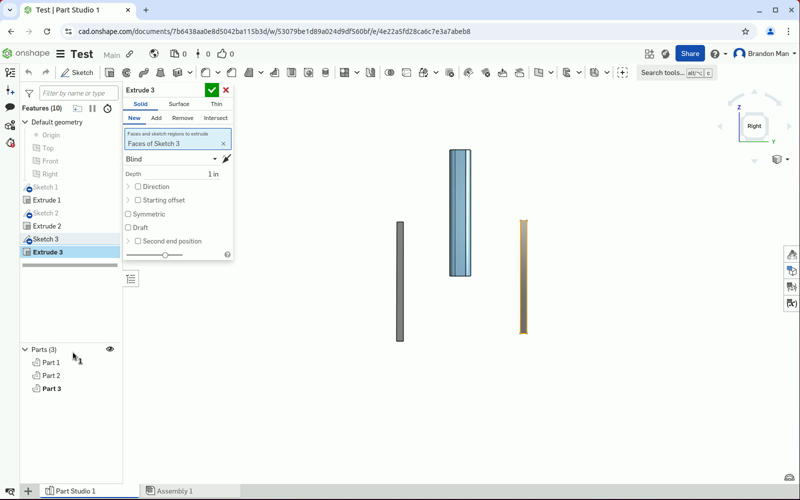
mouse_move(143, 106)
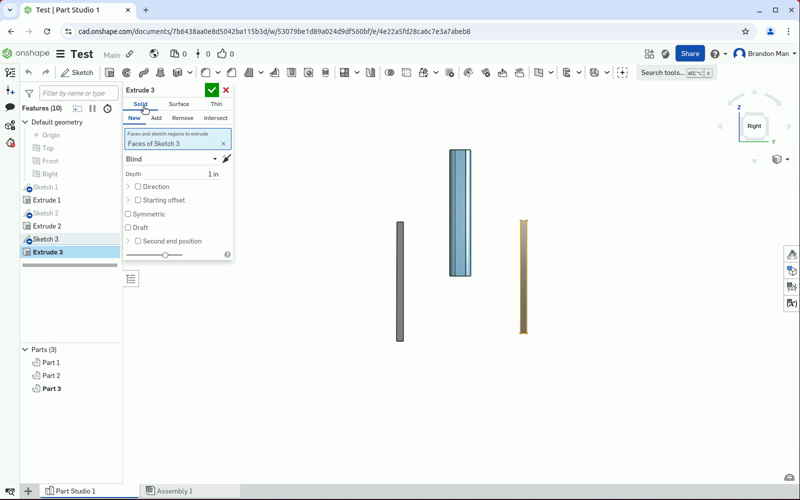
click(143, 106)
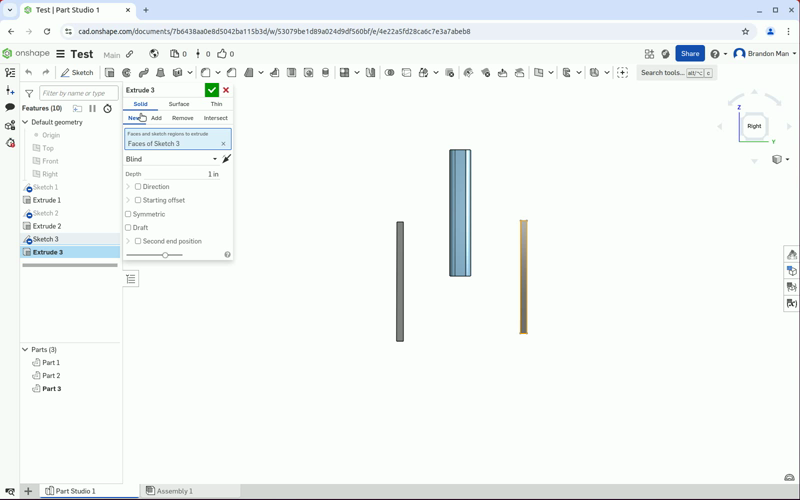
mouse_move(137, 120)
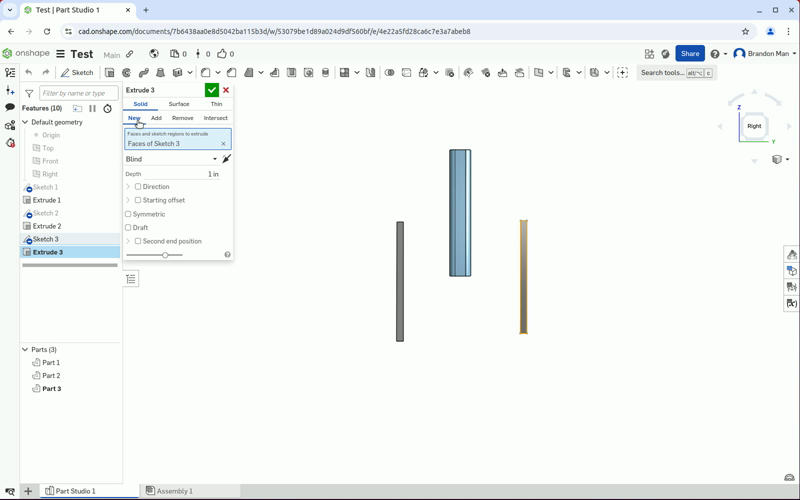
click(137, 120)
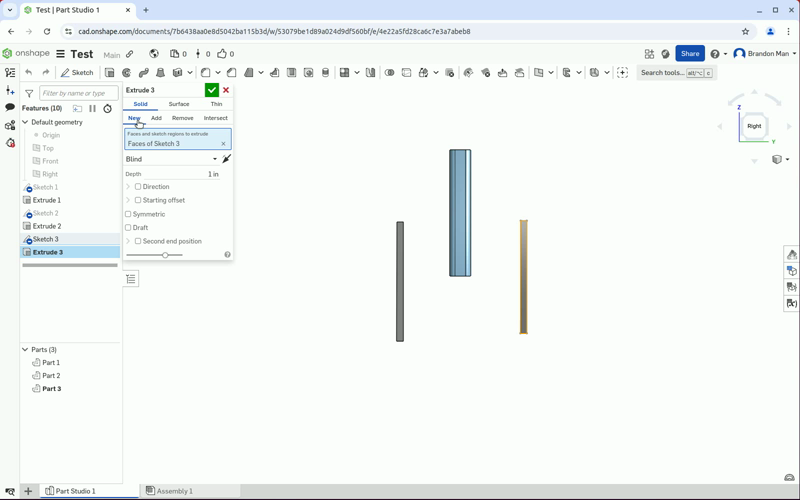
key(tab, 4)
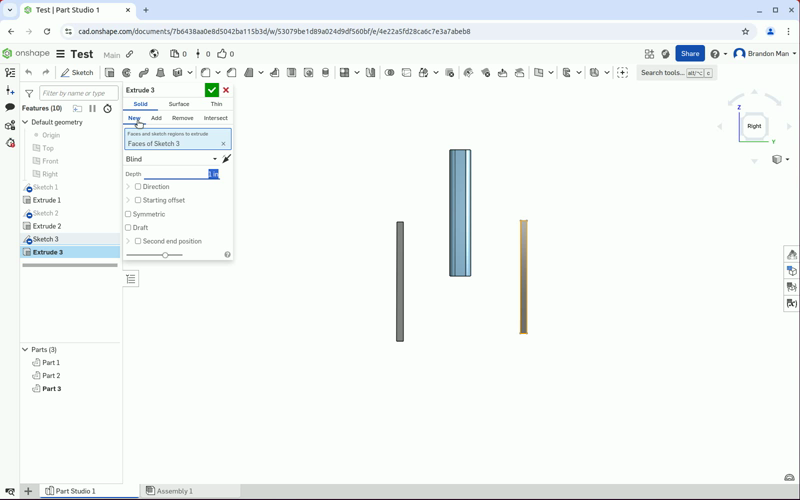
text(0.241)
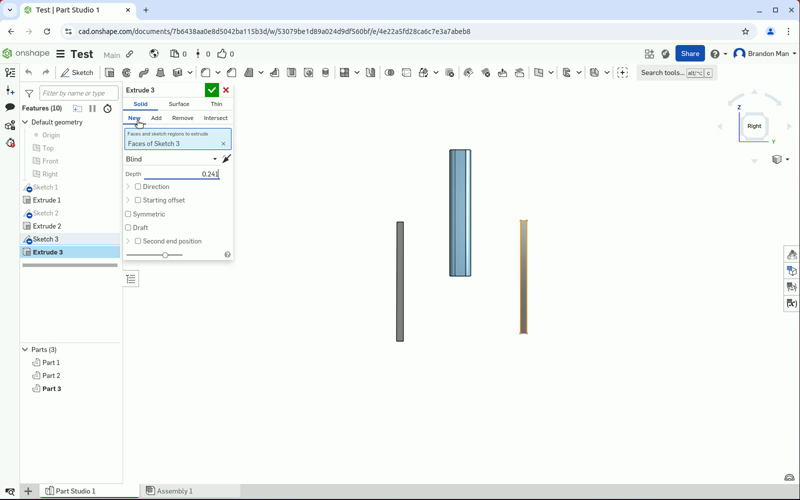
key(enter)
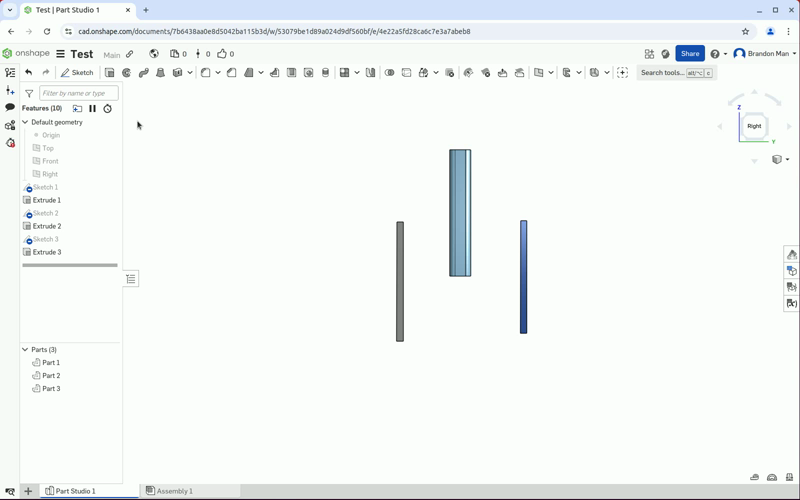
key(shift+h)
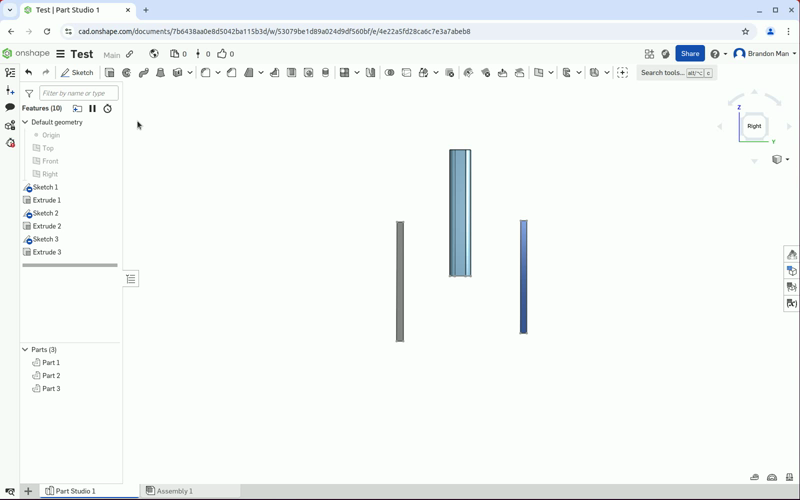
key(shift+h)
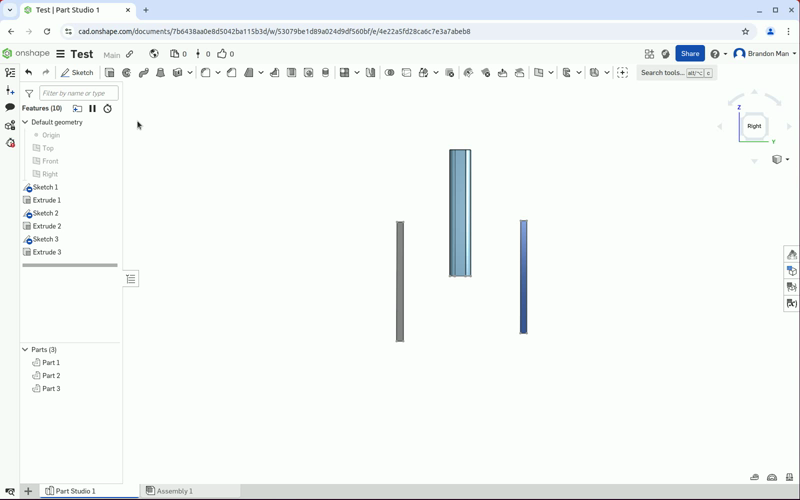
key(shift+7)
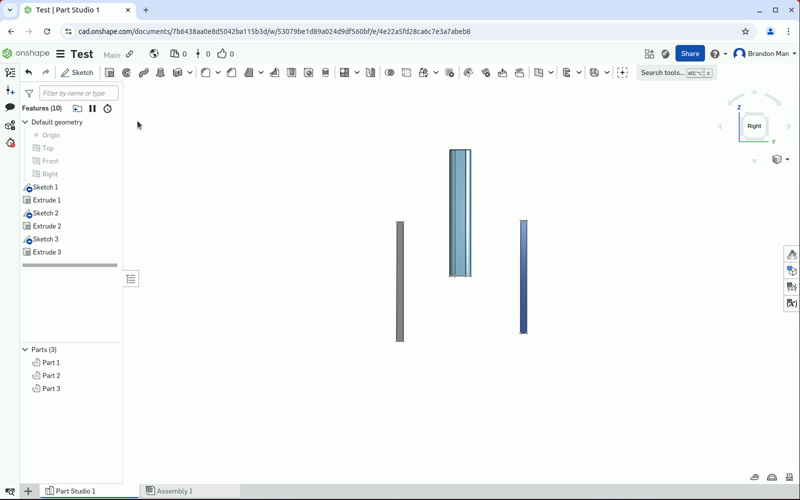
key(right, 2)
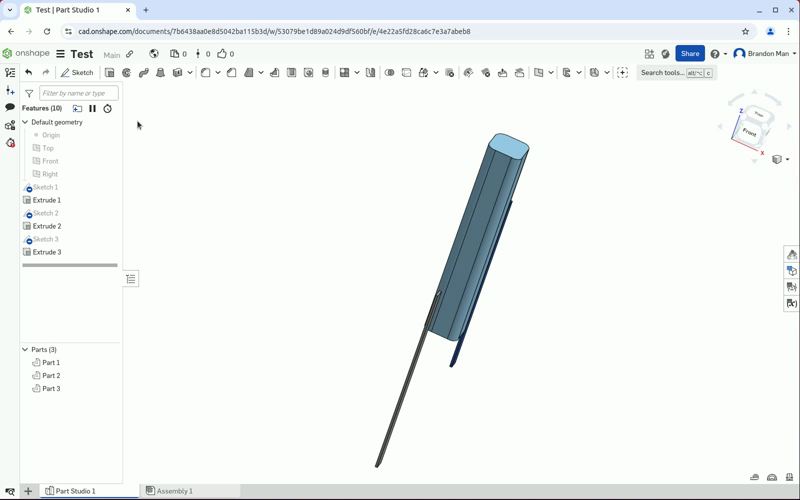
key(down, 2)
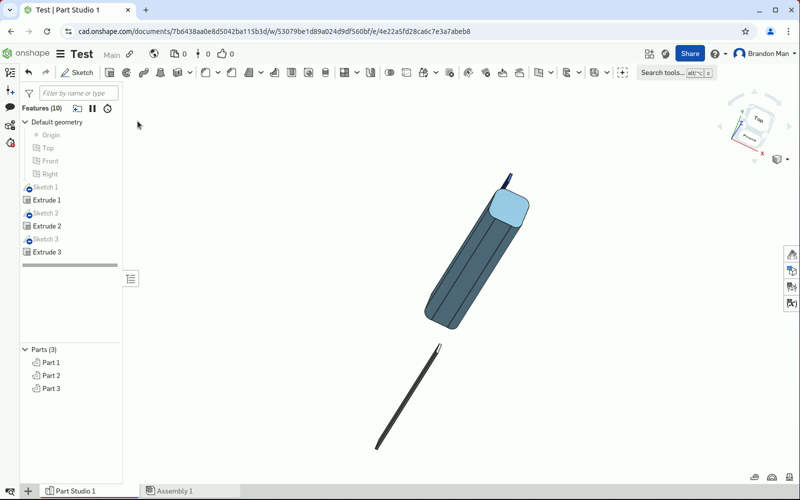
key(up, 2)
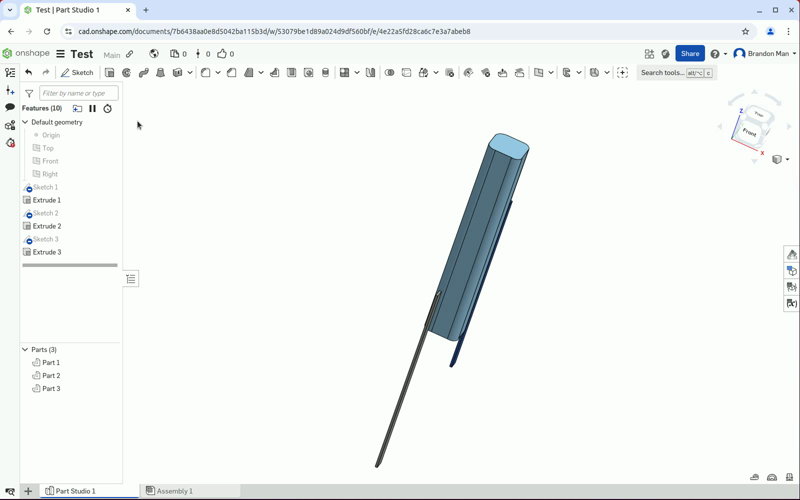
key(left, 2)
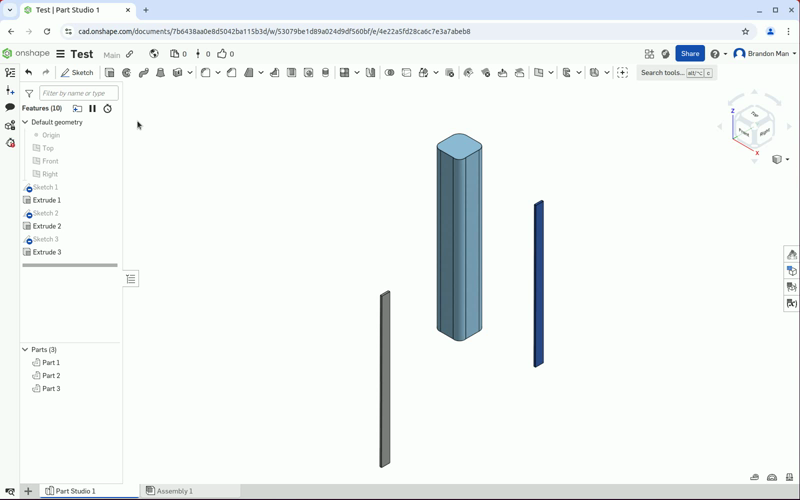
mouse_move(73, 189)
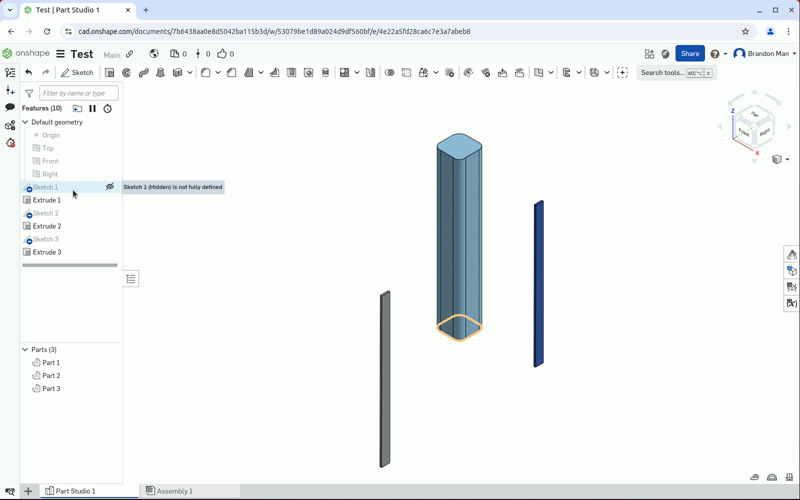
click(73, 189)